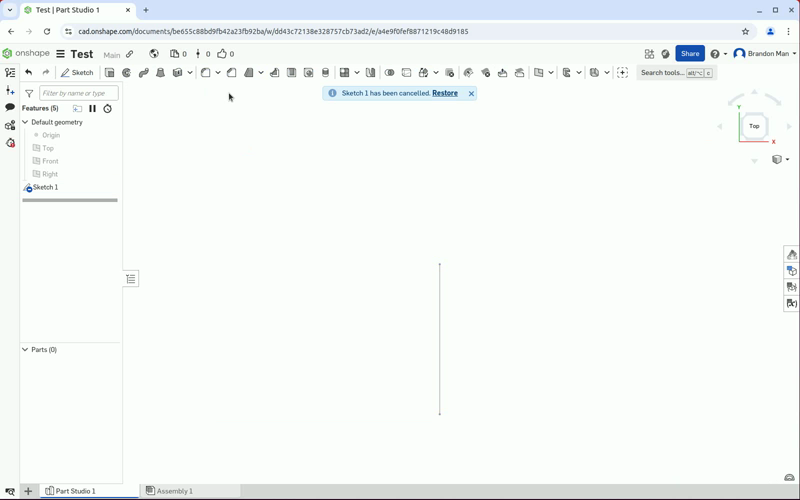
key(shift+h)
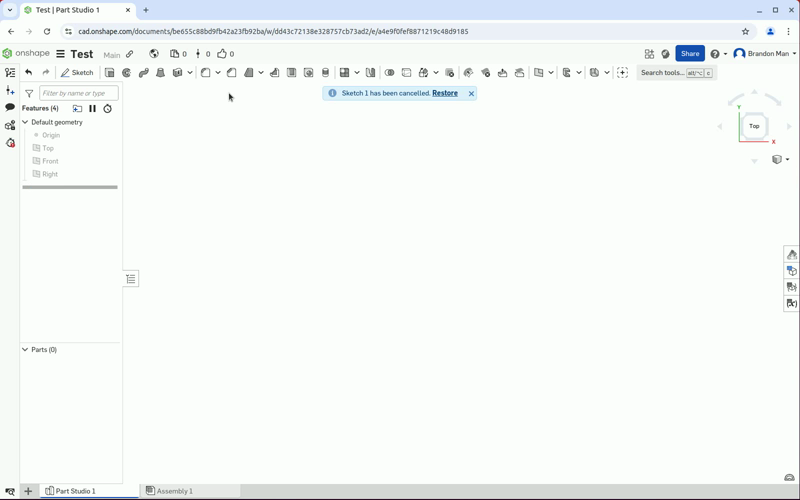
mouse_move(73, 352)
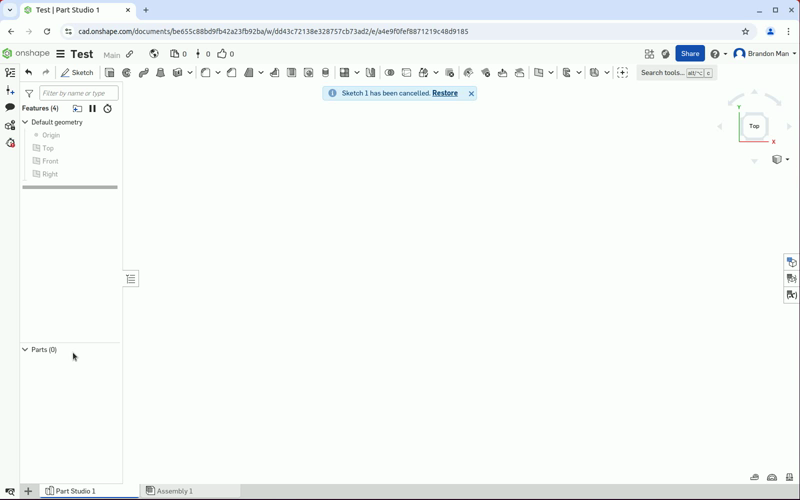
key(y)
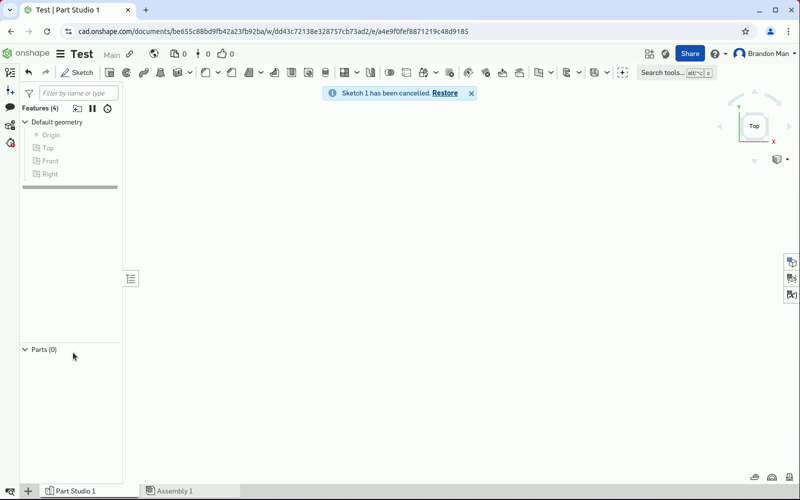
key(shift+p)
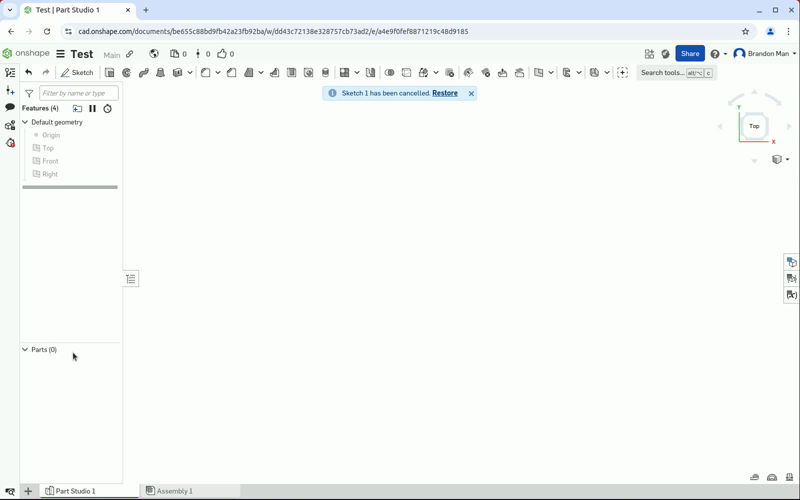
key(space)
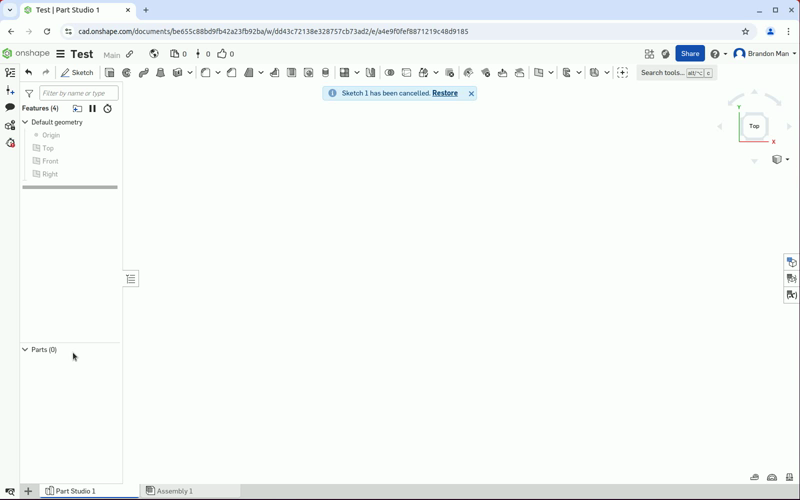
key_down(shift)
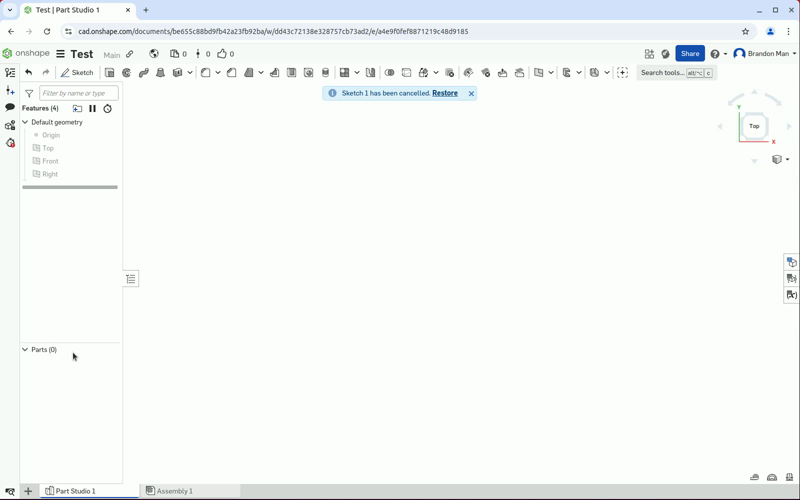
key(up)
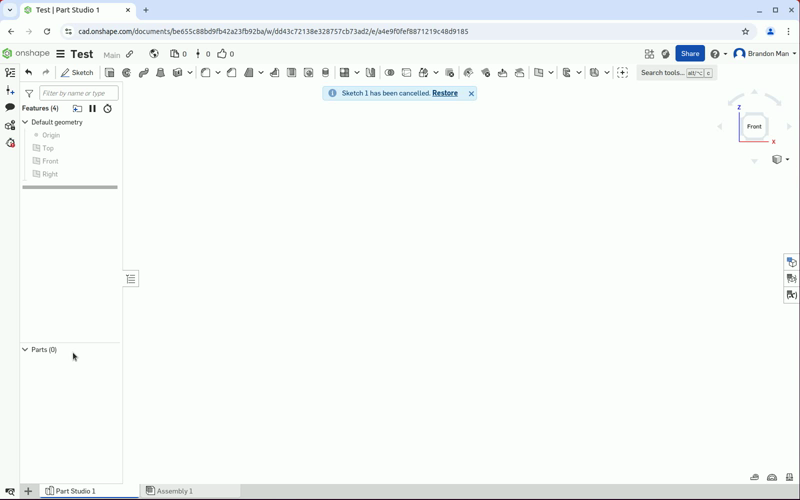
key_up(shift)
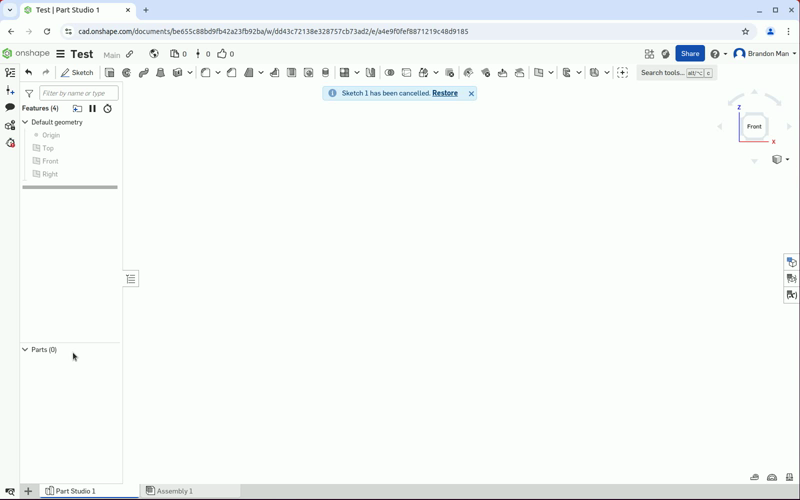
mouse_move(73, 352)
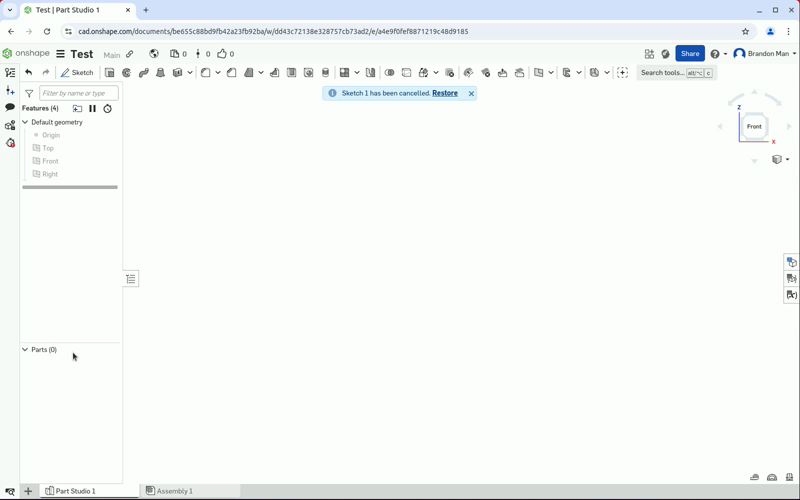
key(shift+y)
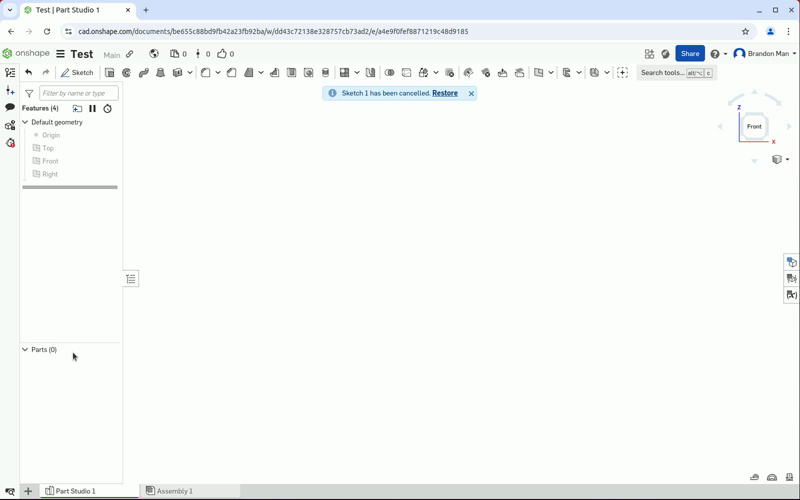
key(shift+s)
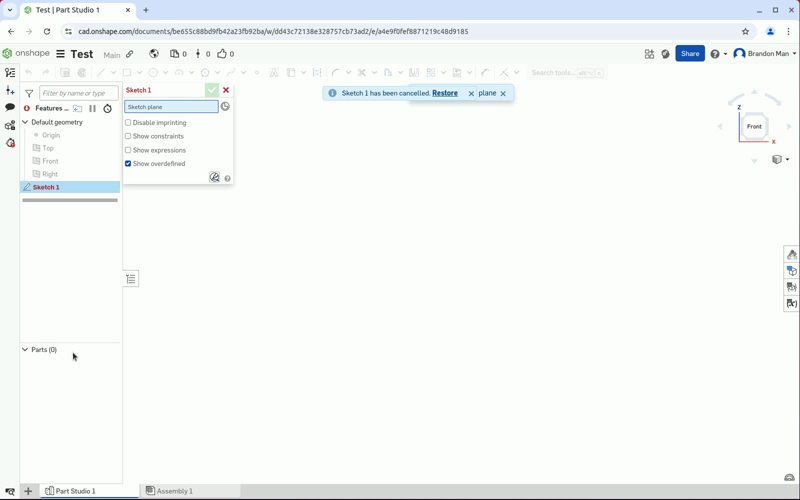
mouse_move(73, 163)
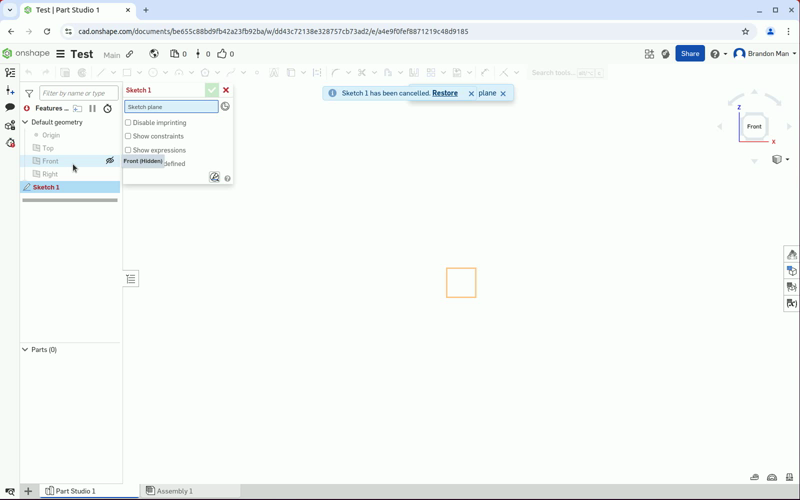
click(73, 163)
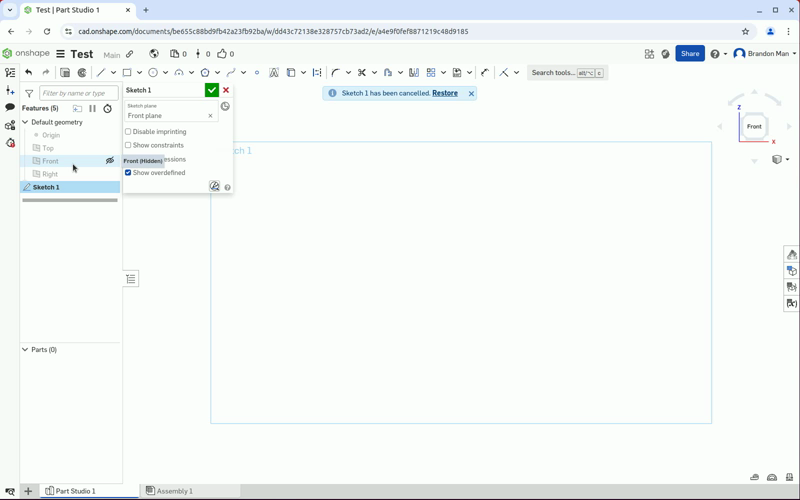
mouse_move(73, 352)
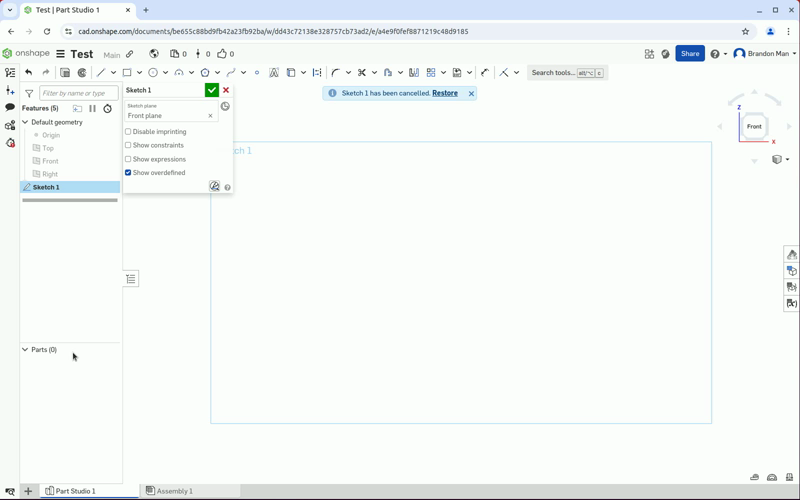
key(y)
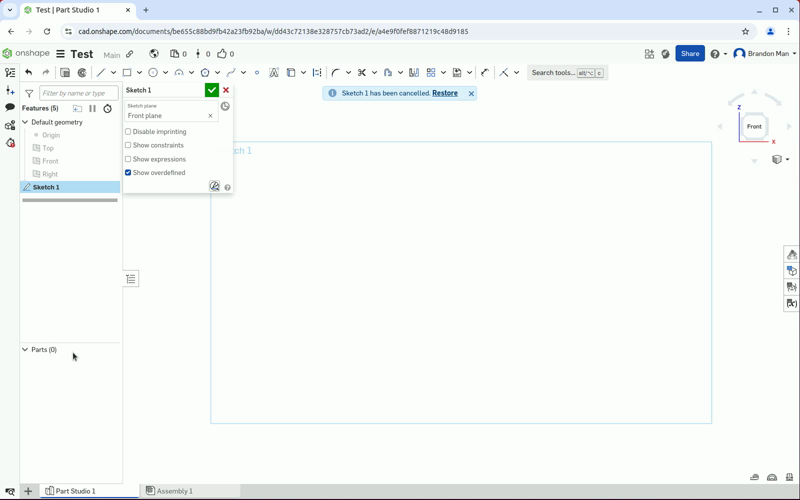
key(l)
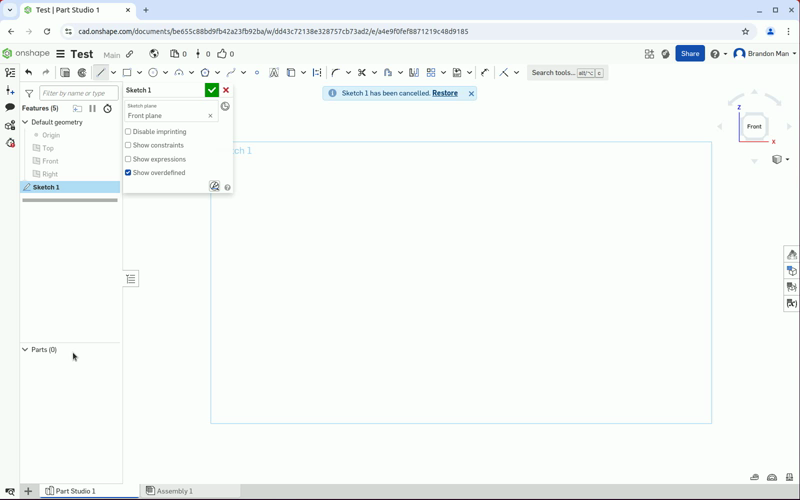
key_down(shift)
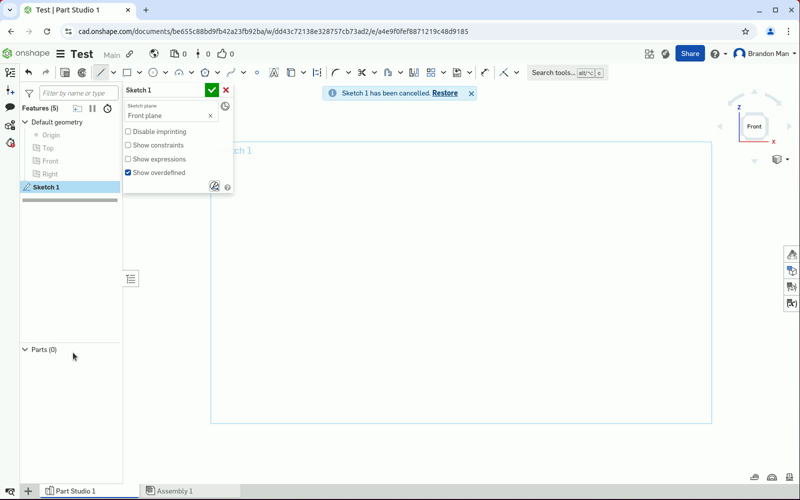
mouse_move(457, 282)
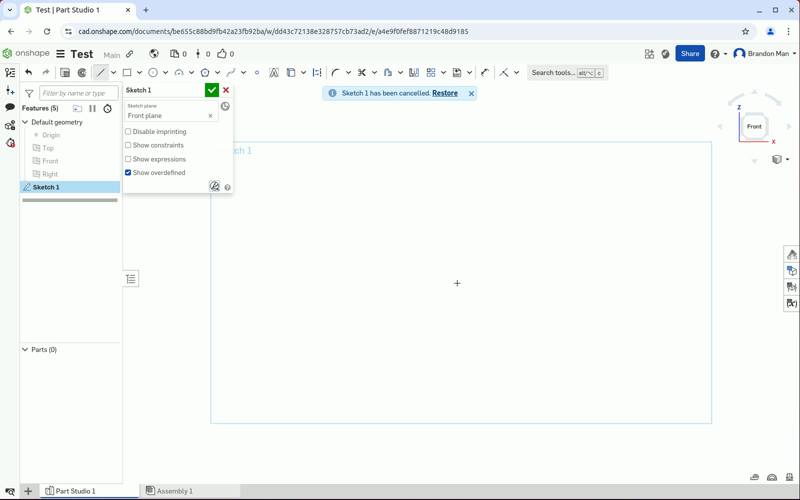
click(457, 282)
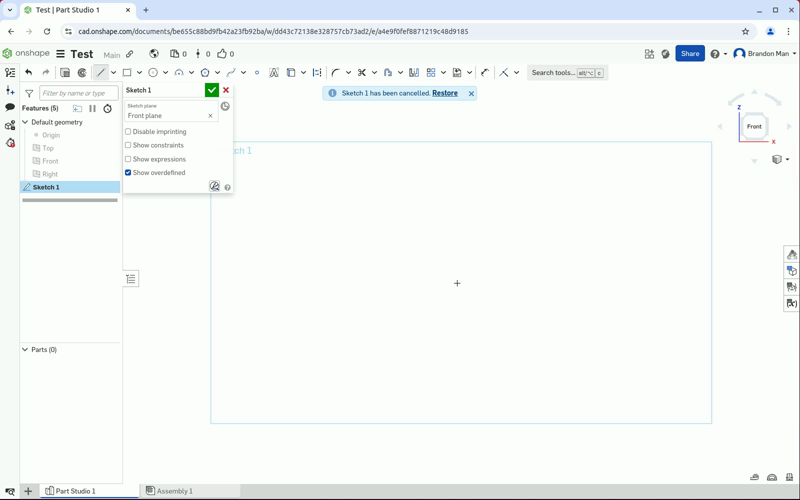
key_up(shift)
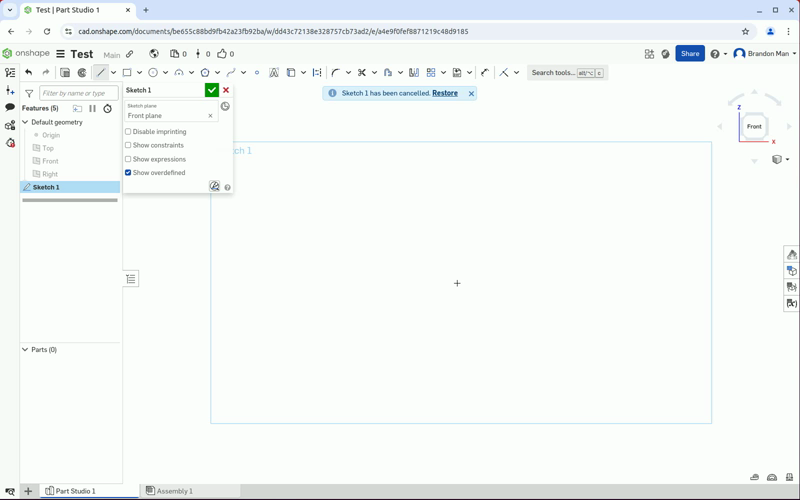
key_down(shift)
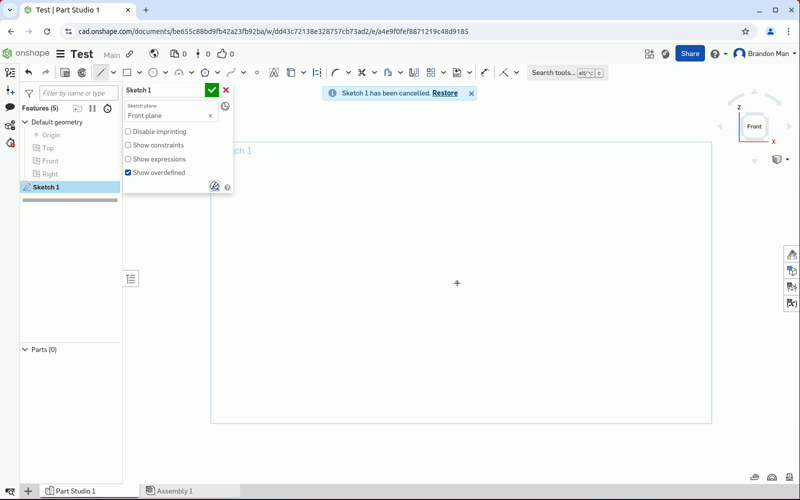
key_up(shift)
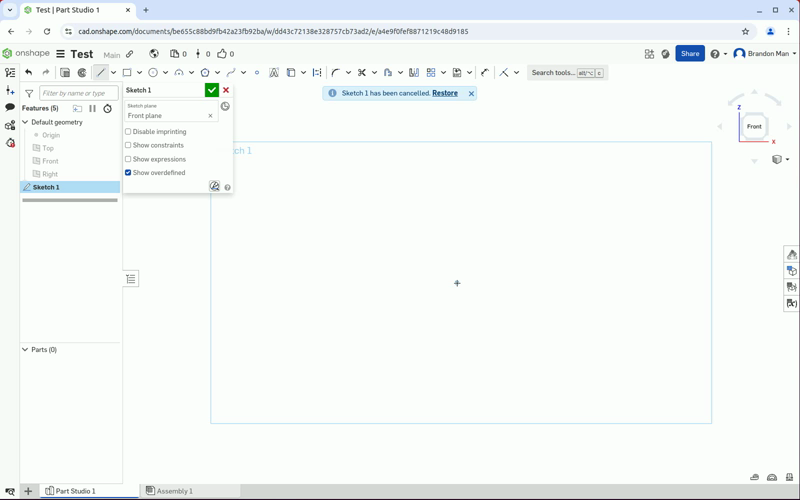
key(esc)
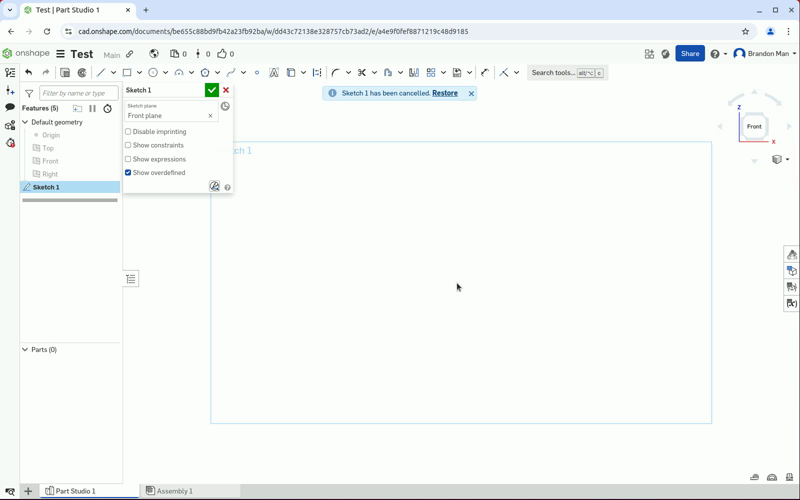
key(a)
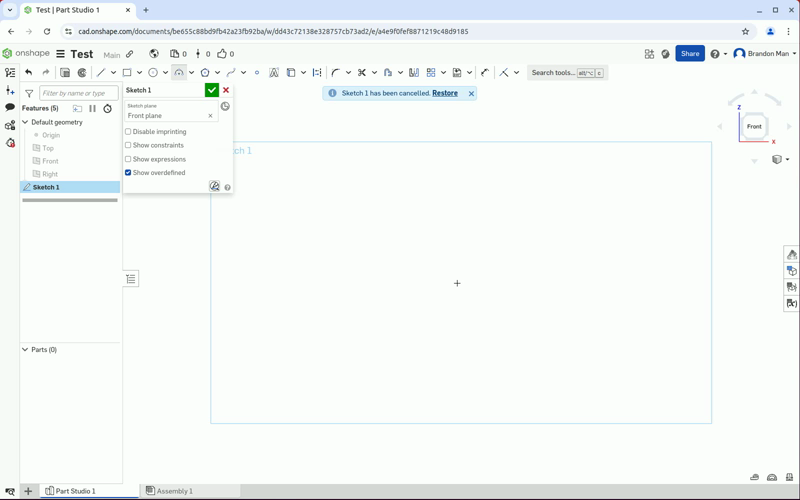
mouse_move(457, 282)
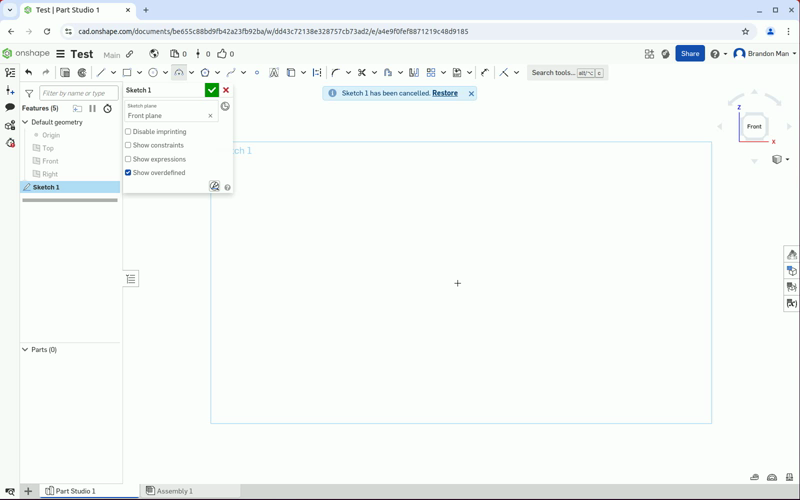
click(457, 282)
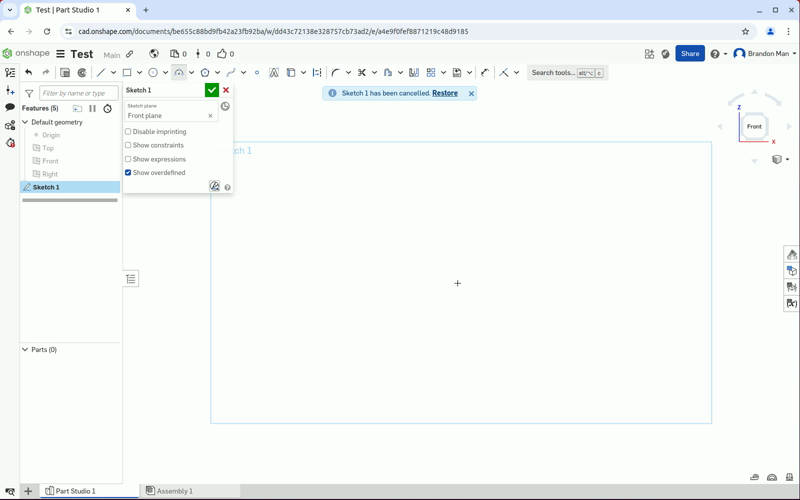
key_down(shift)
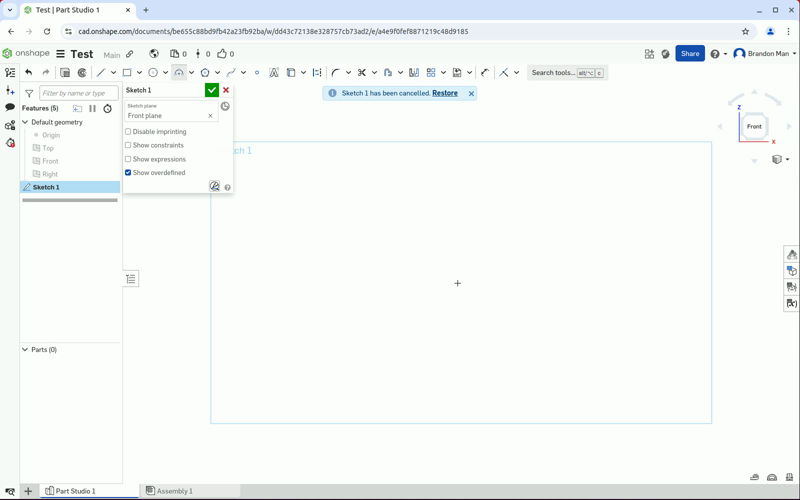
mouse_move(464, 282)
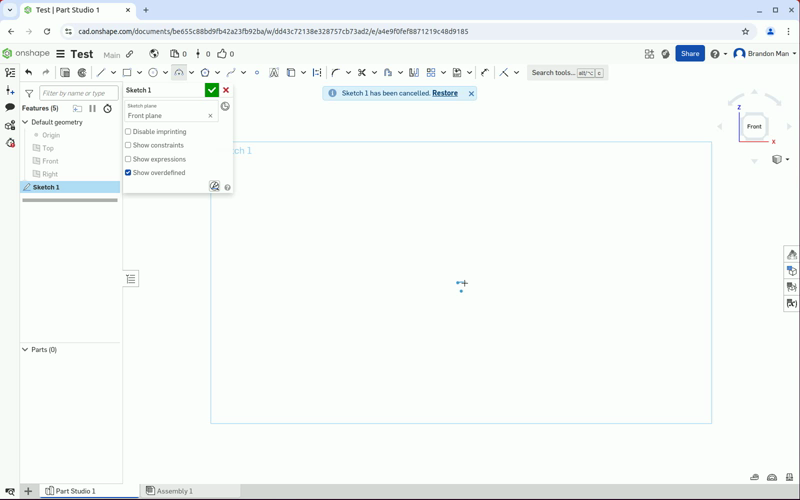
scroll(6)
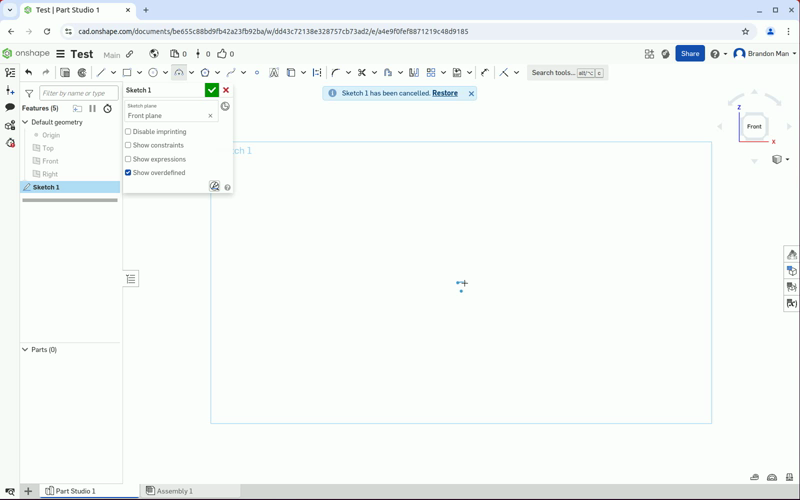
scroll(6)
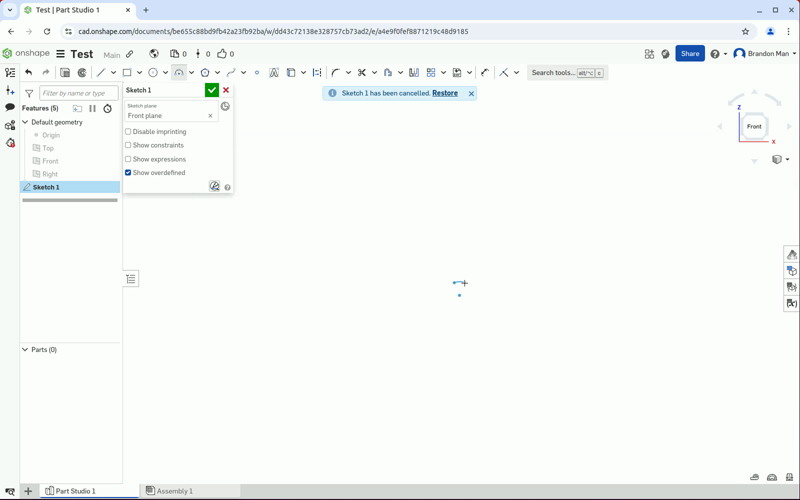
scroll(6)
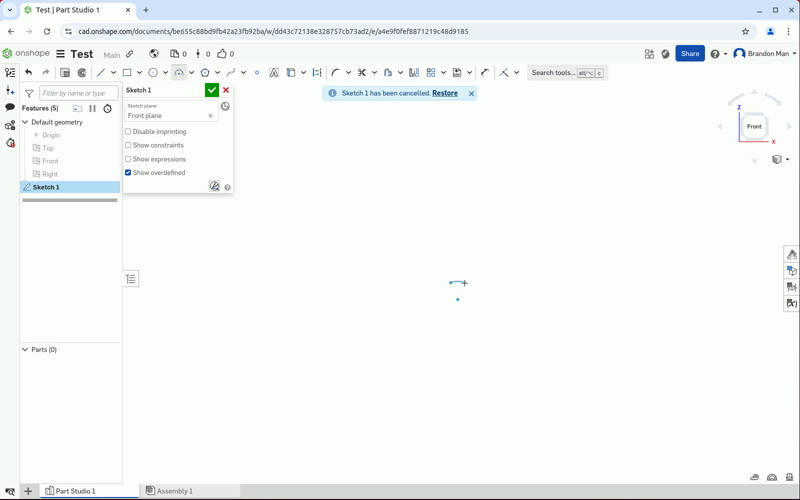
scroll(6)
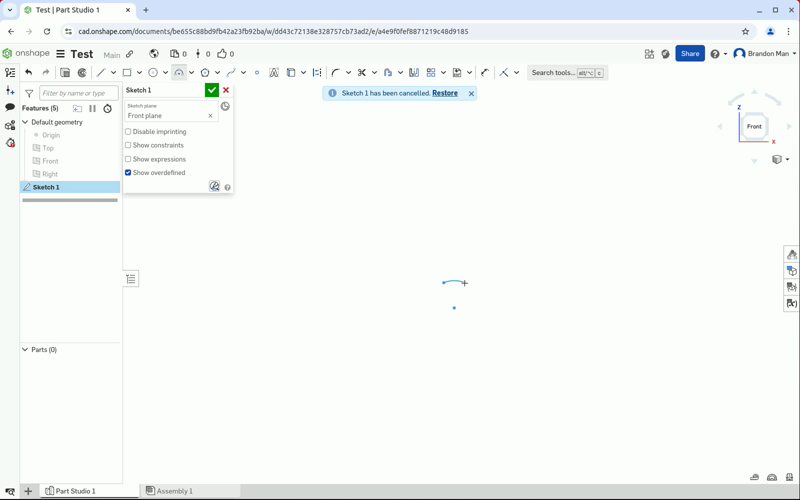
scroll(6)
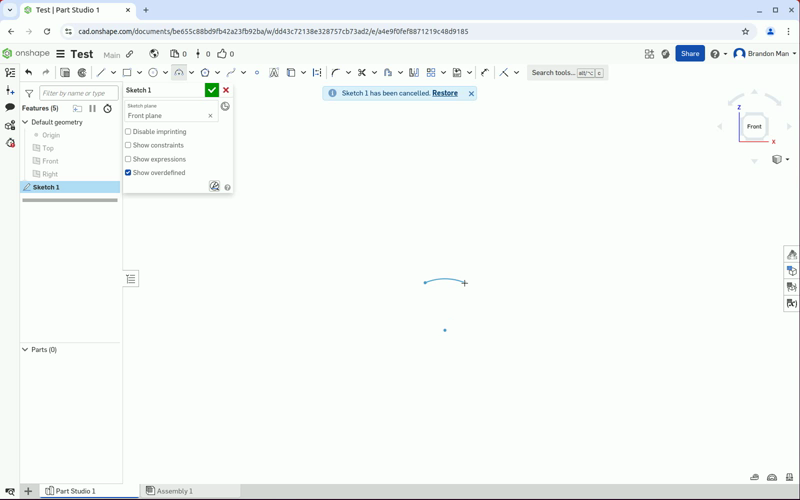
scroll(6)
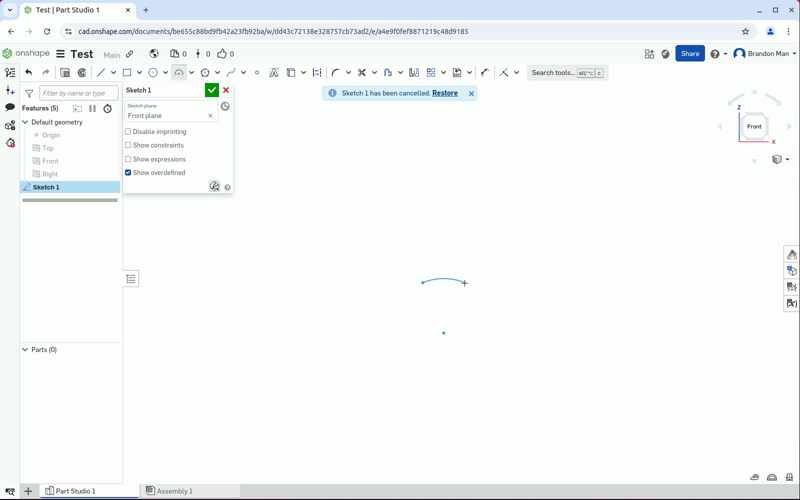
scroll(6)
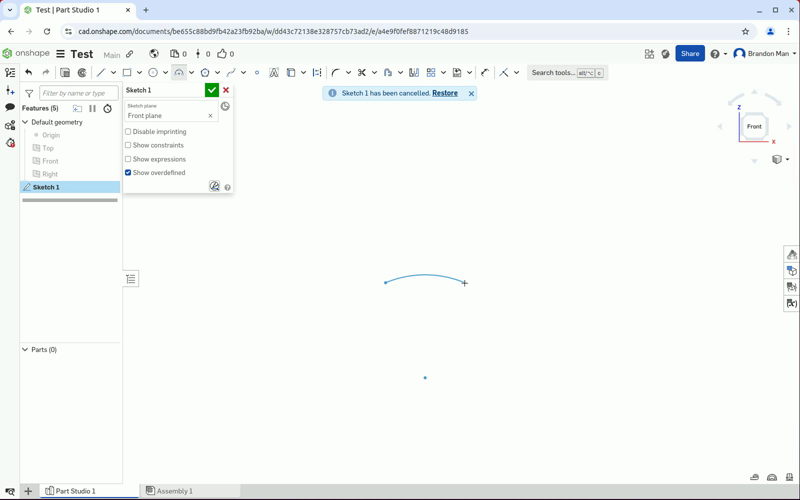
click(464, 282)
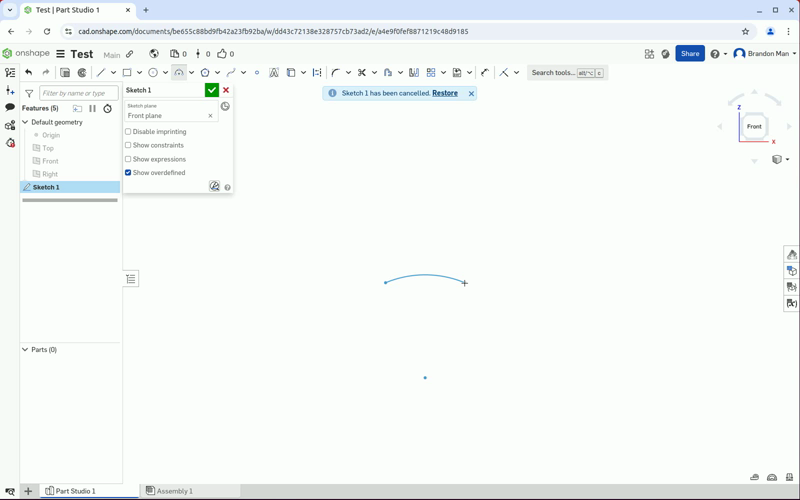
scroll(-6)
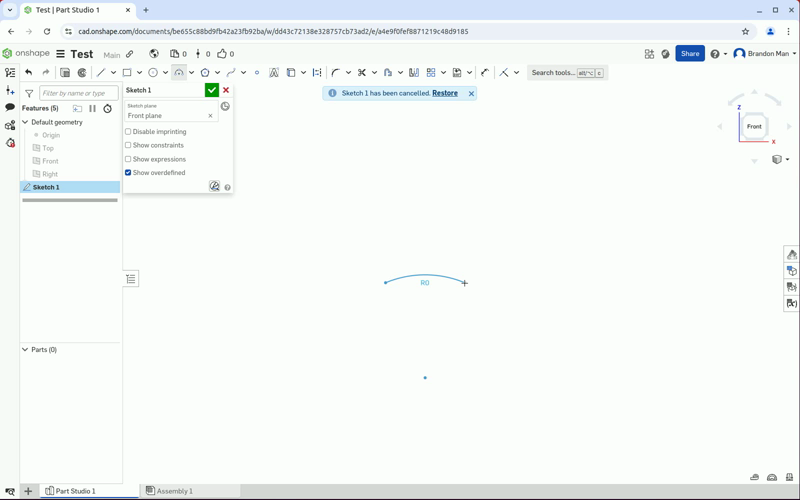
scroll(-6)
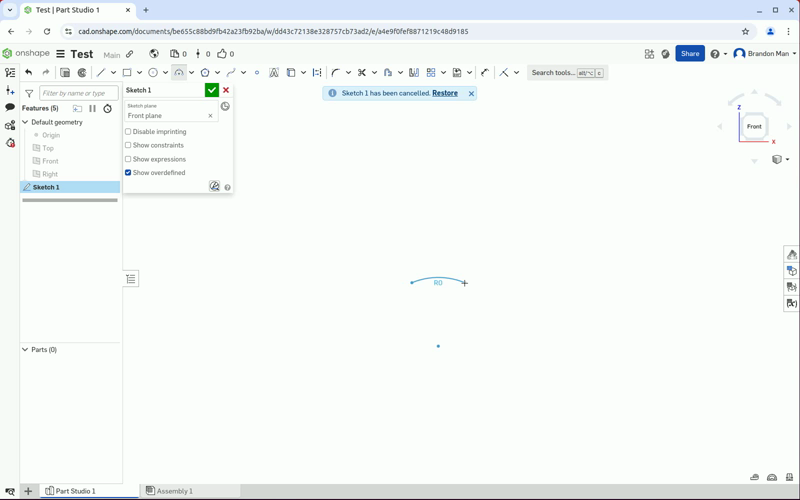
scroll(-6)
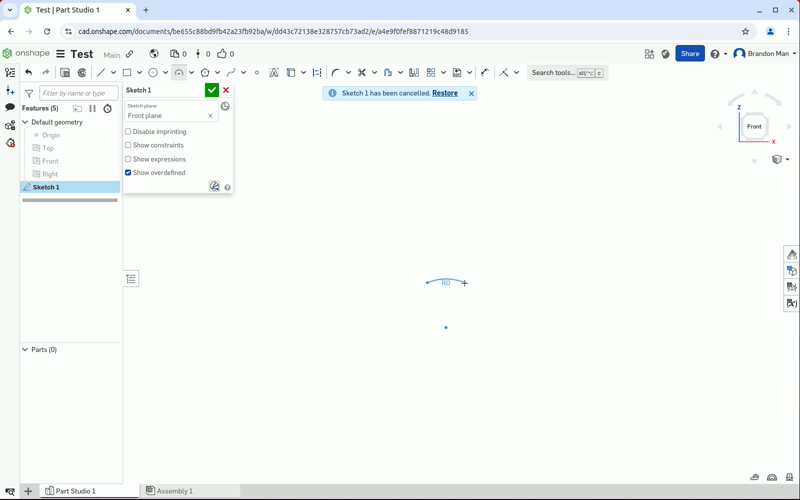
scroll(-6)
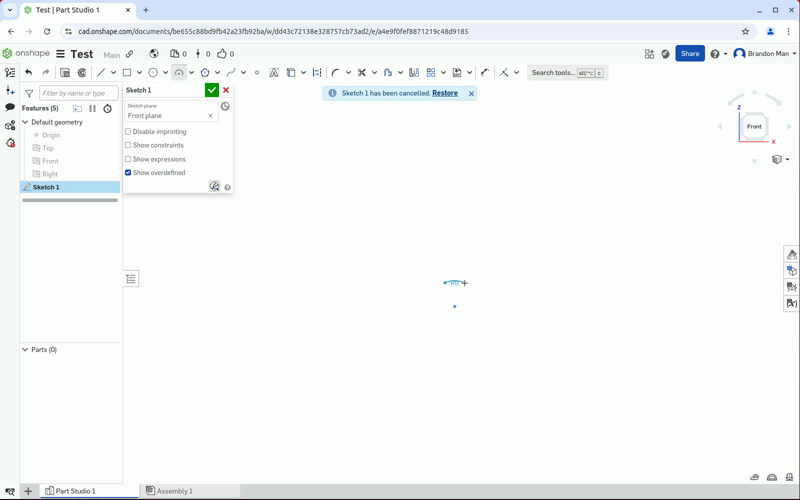
scroll(-6)
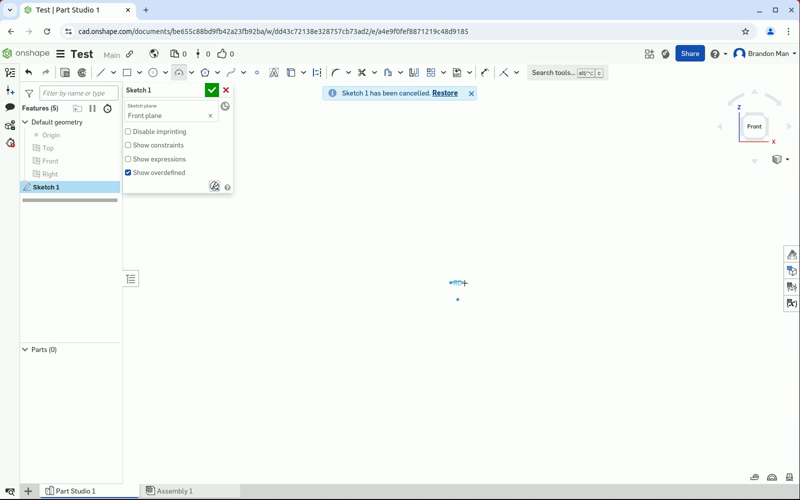
scroll(-6)
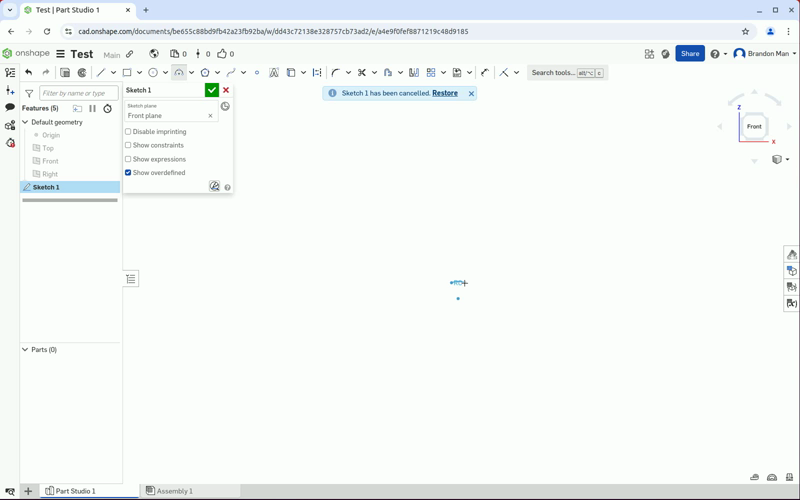
scroll(-6)
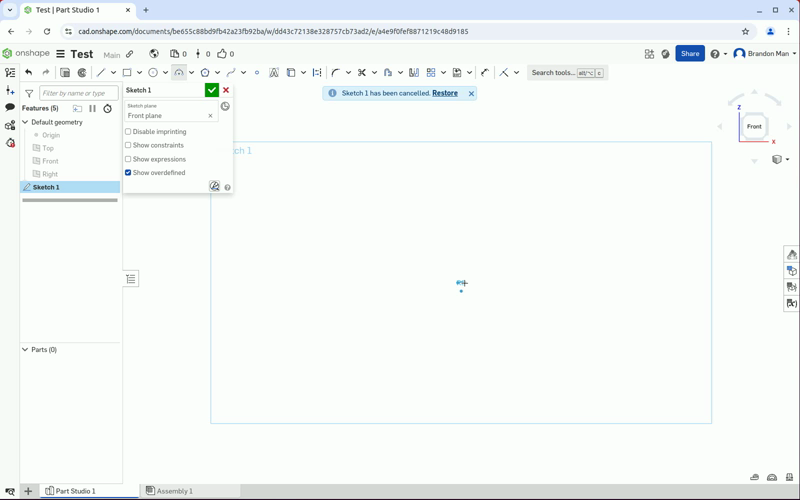
mouse_move(461, 279)
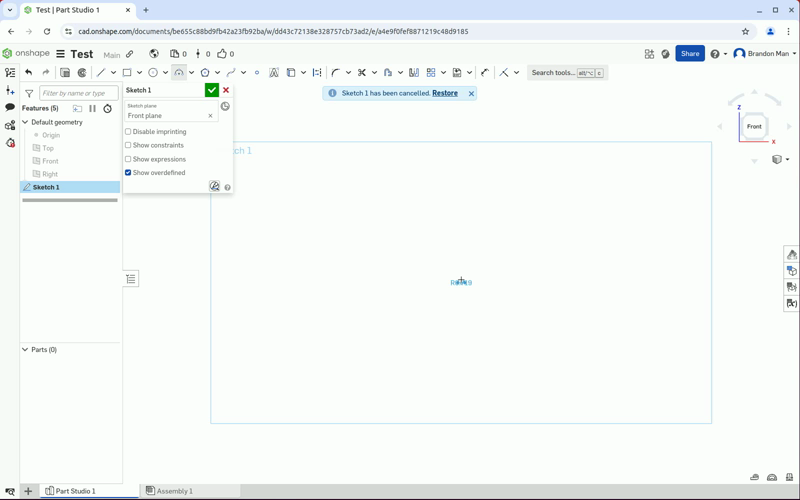
scroll(6)
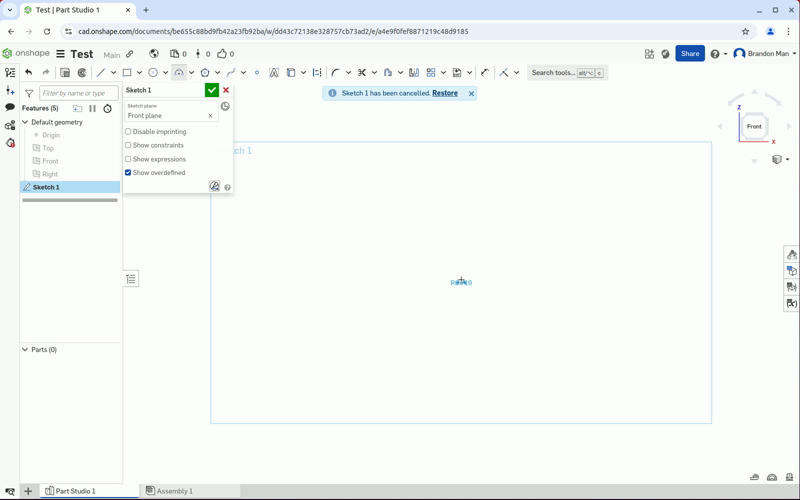
scroll(6)
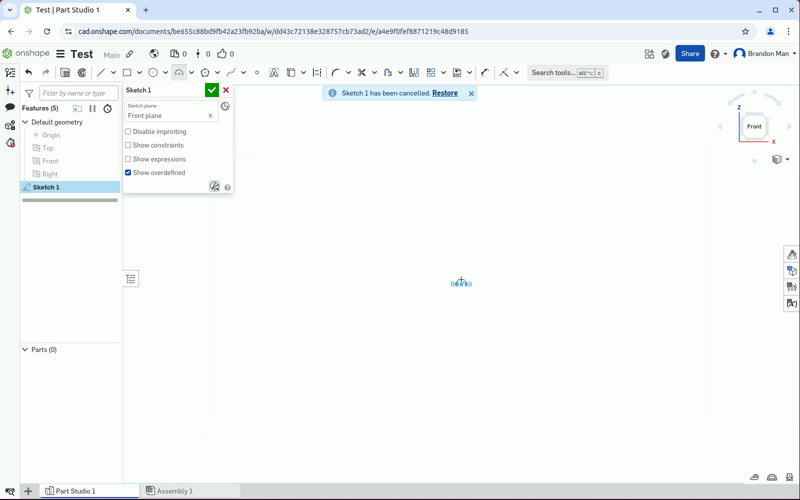
scroll(6)
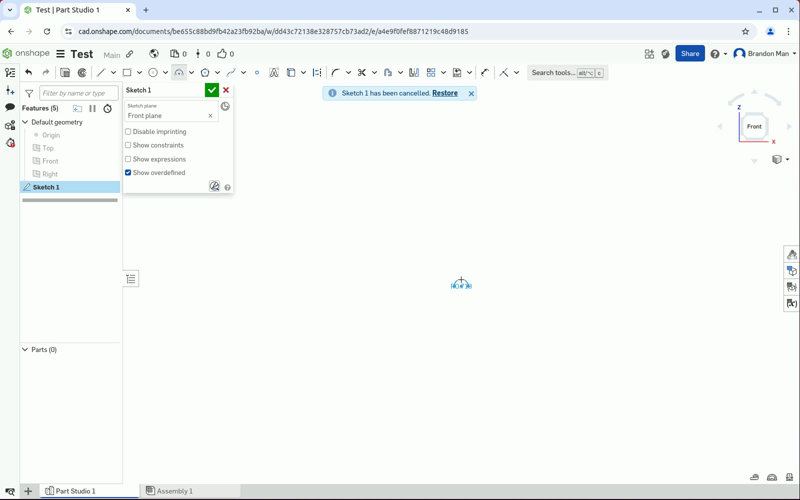
scroll(6)
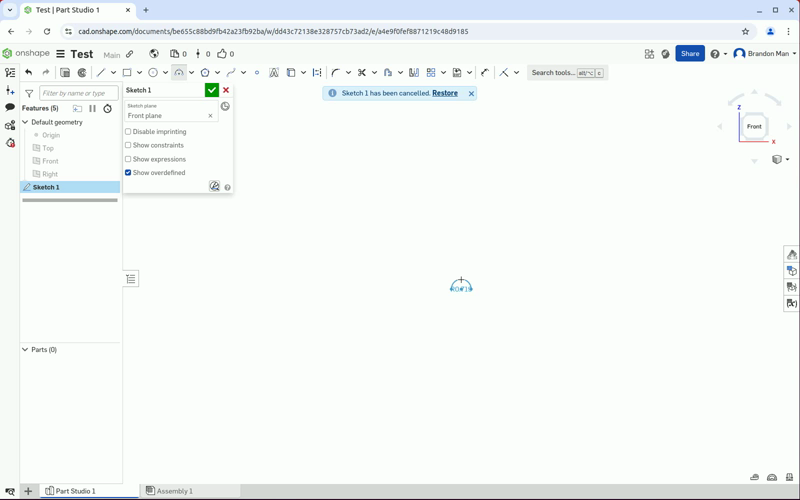
scroll(6)
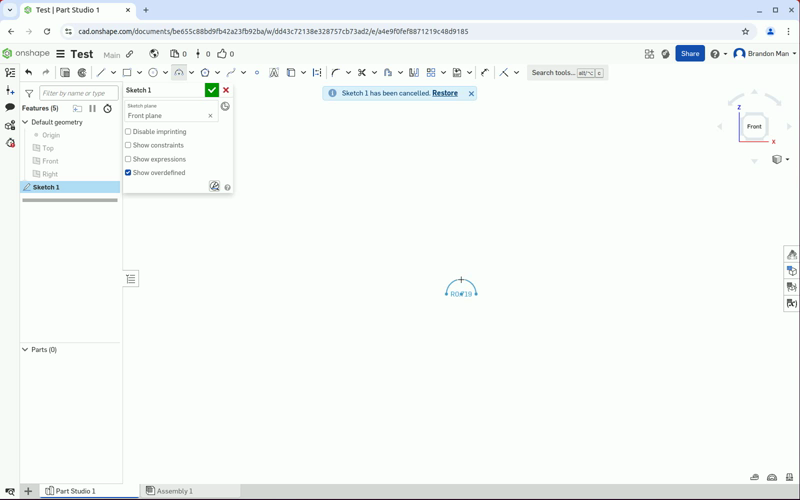
scroll(6)
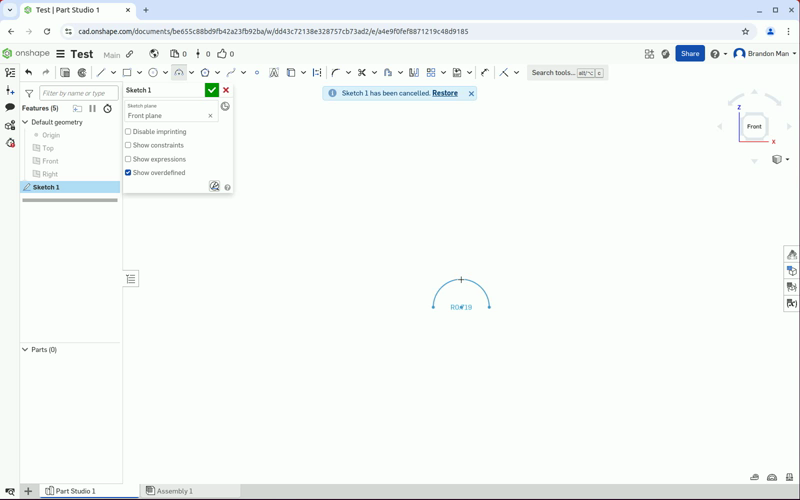
scroll(6)
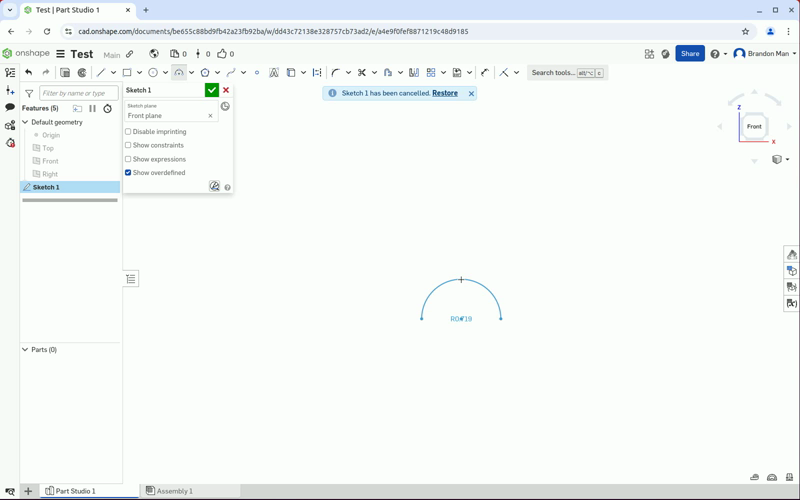
click(461, 279)
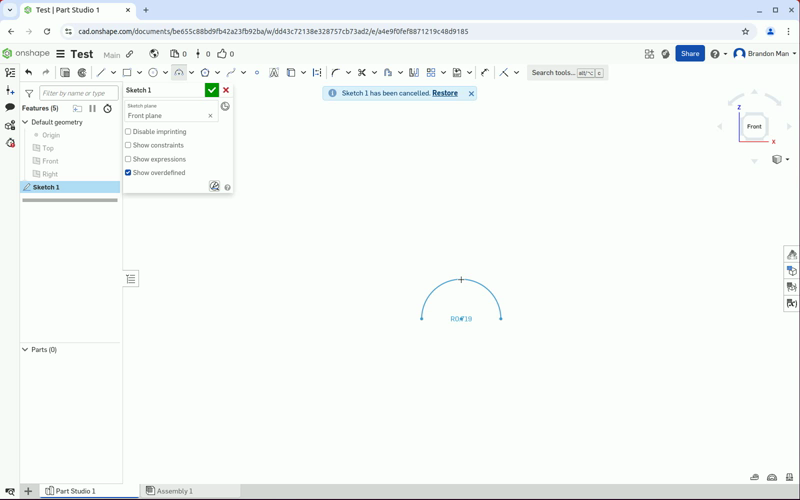
scroll(-6)
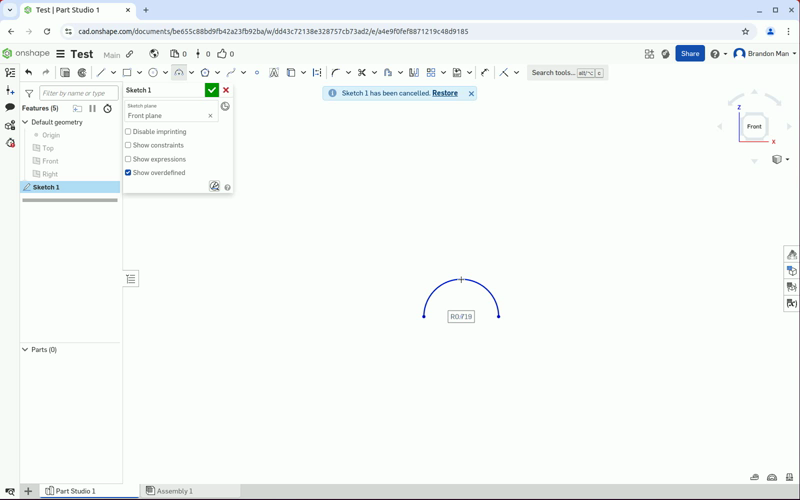
scroll(-6)
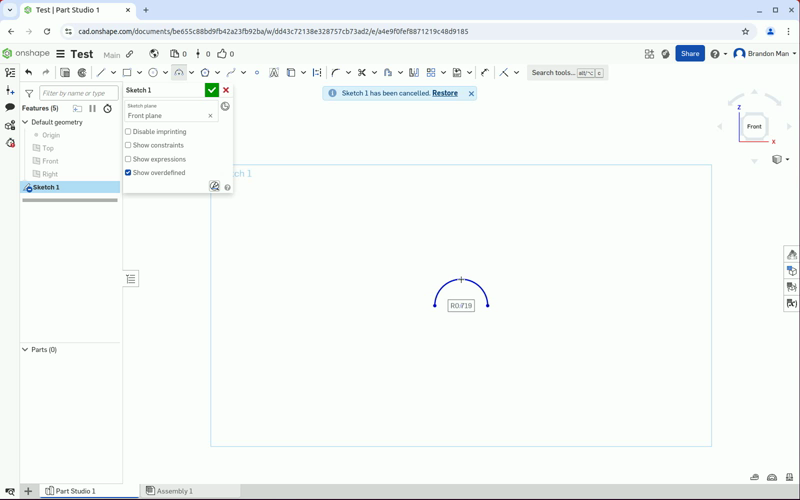
scroll(-6)
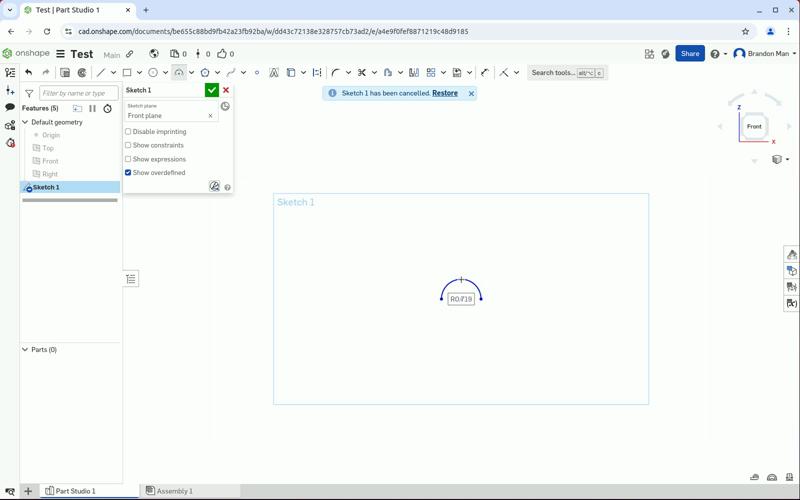
scroll(-6)
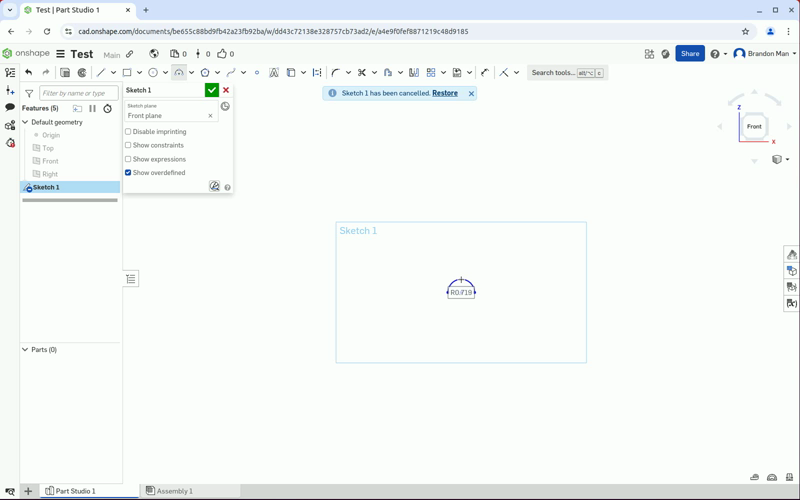
scroll(-6)
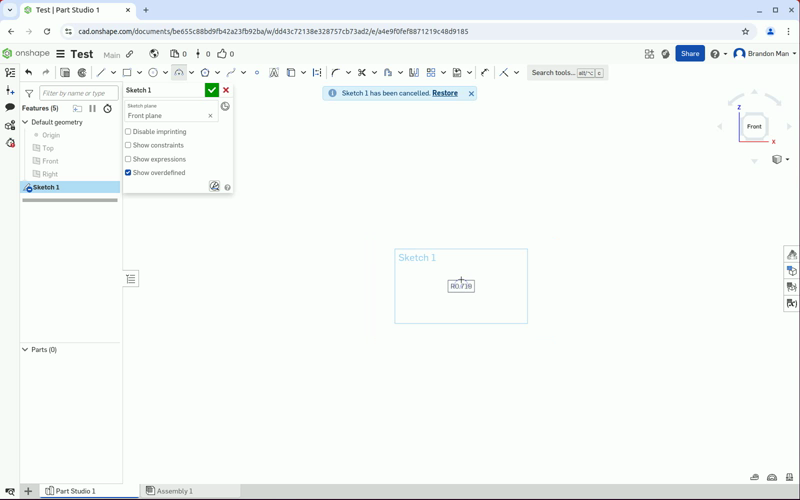
scroll(-6)
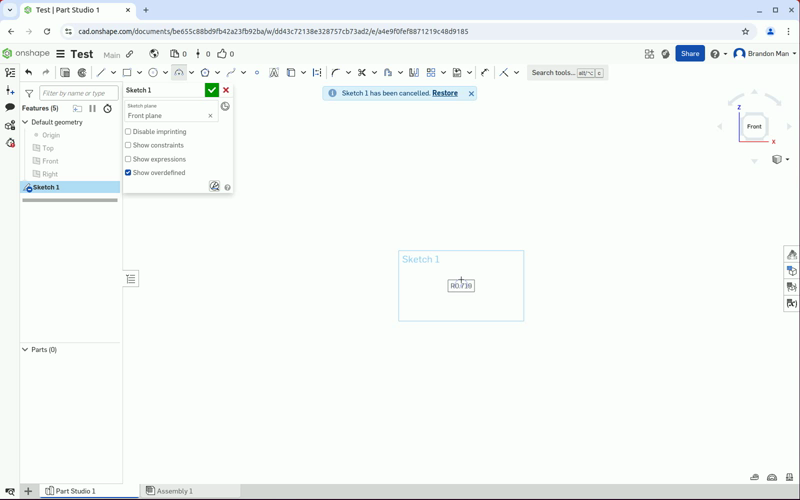
scroll(-6)
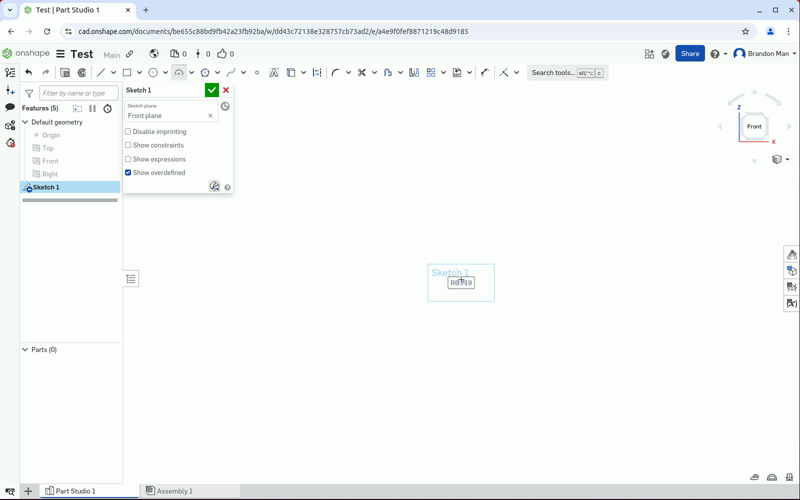
key_up(shift)
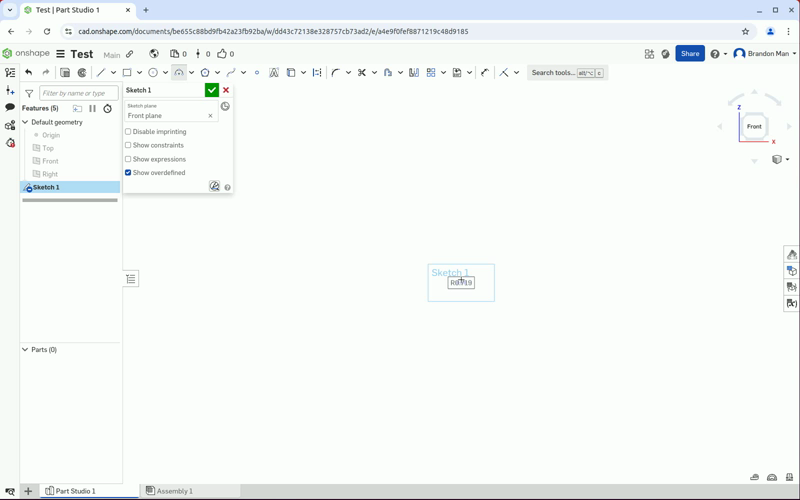
key(esc)
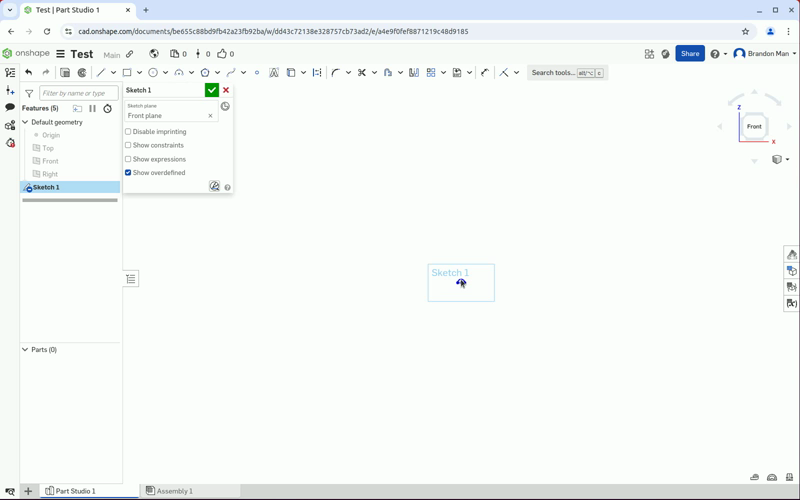
key(l)
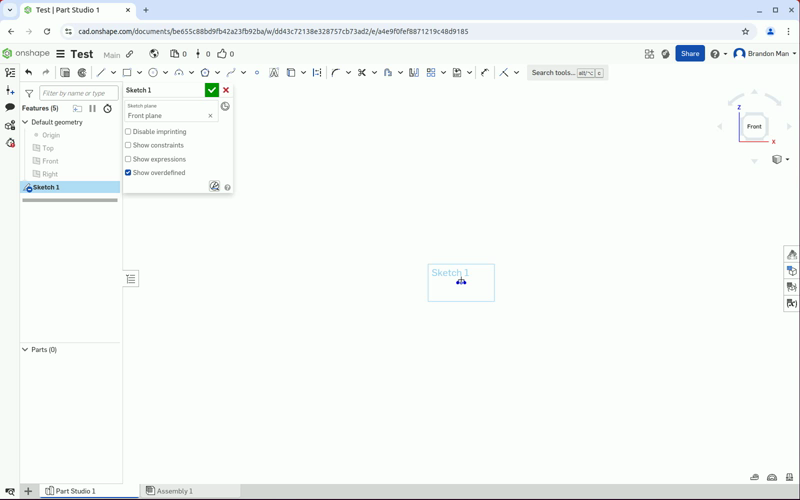
mouse_move(464, 282)
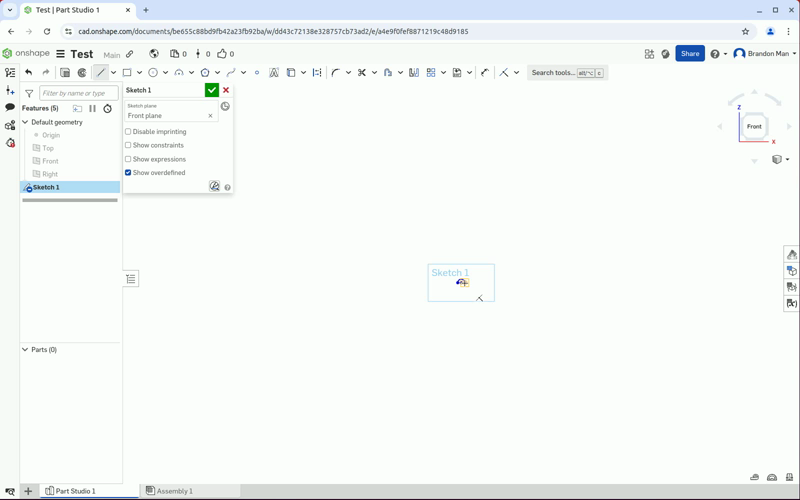
scroll(6)
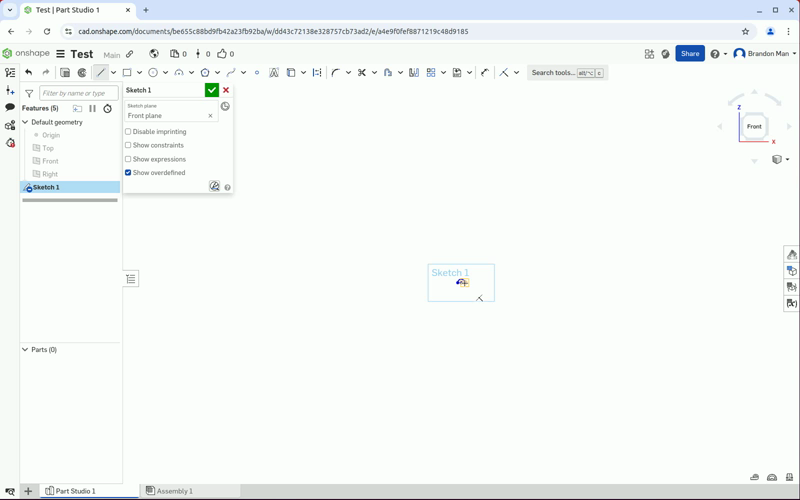
scroll(6)
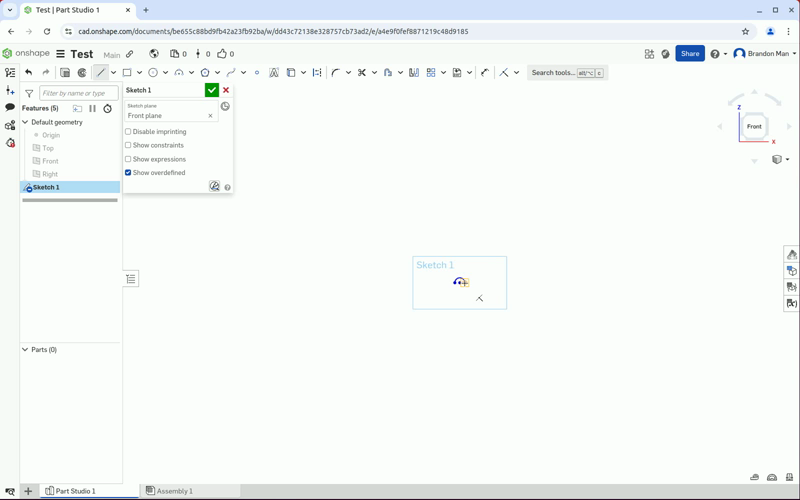
scroll(6)
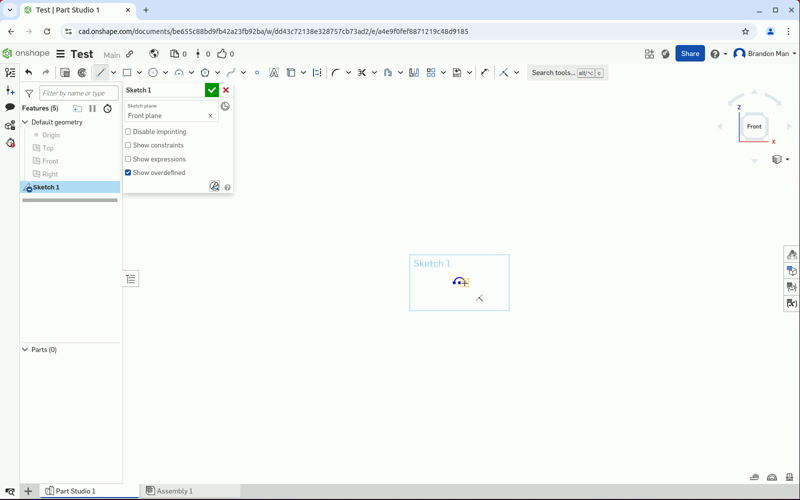
scroll(6)
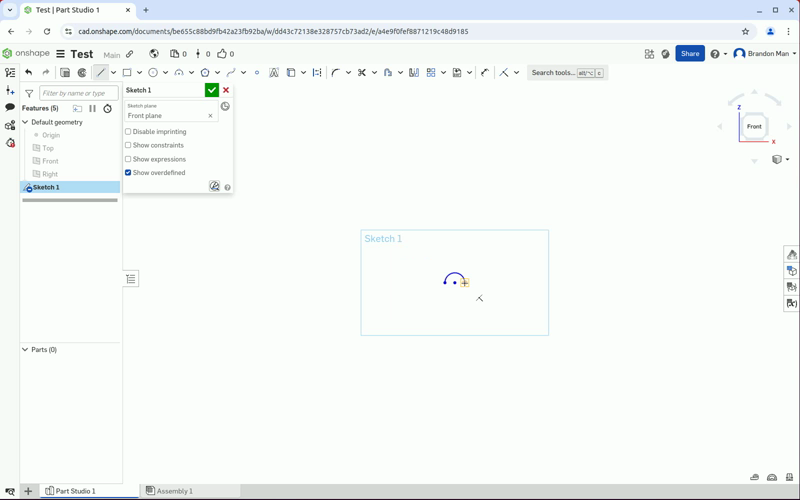
scroll(6)
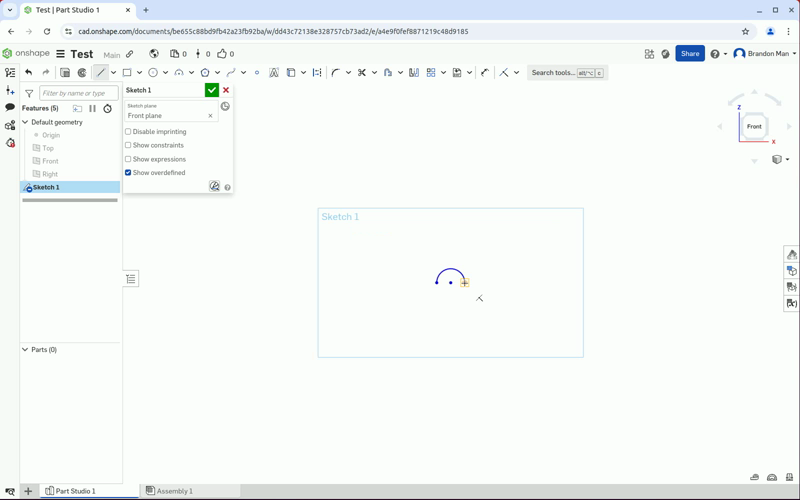
scroll(6)
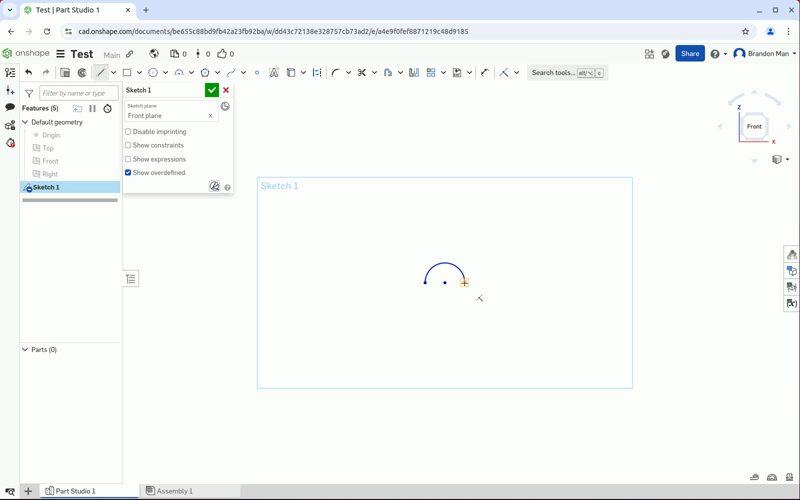
scroll(6)
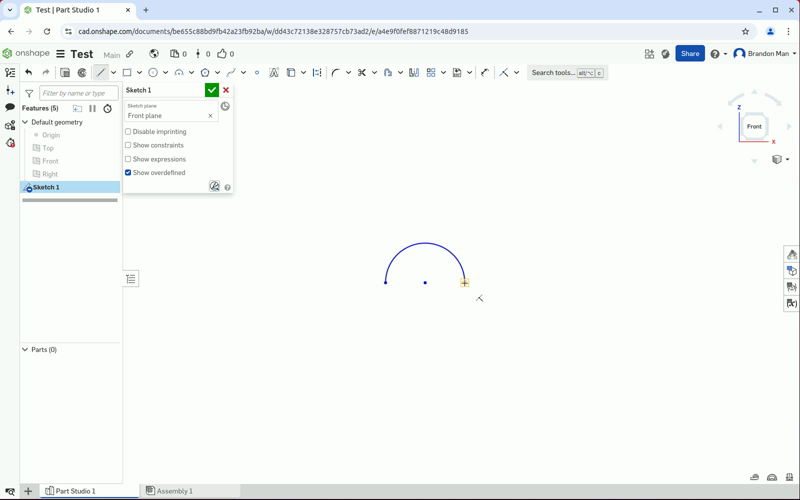
click(464, 282)
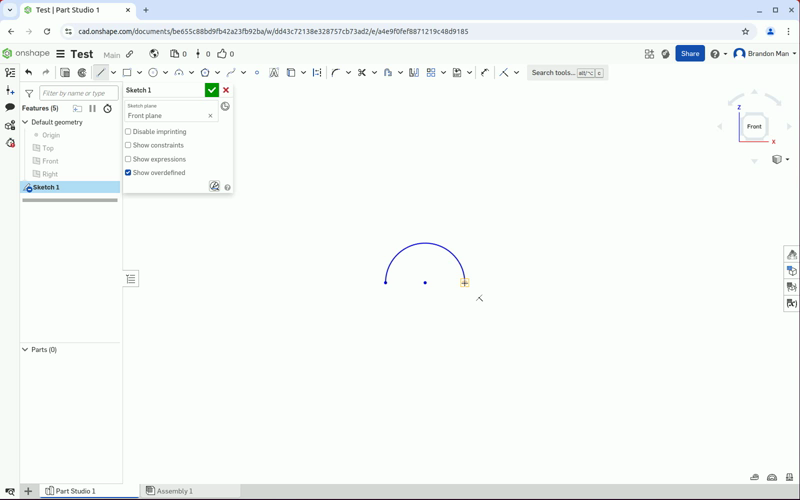
scroll(-6)
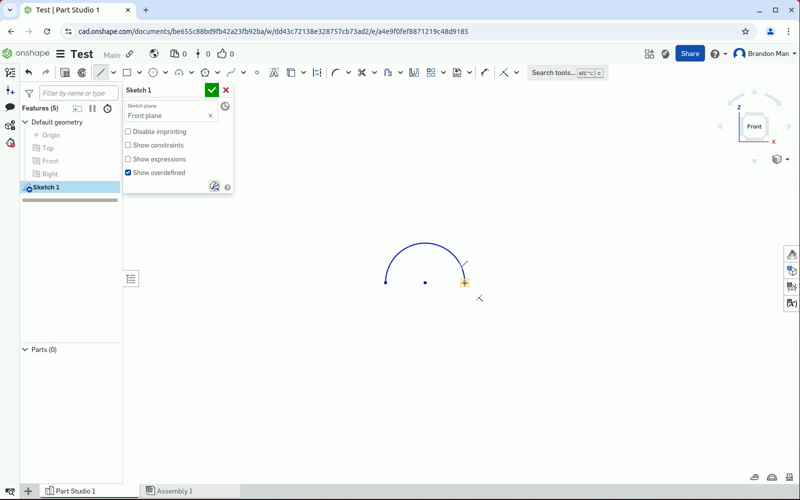
scroll(-6)
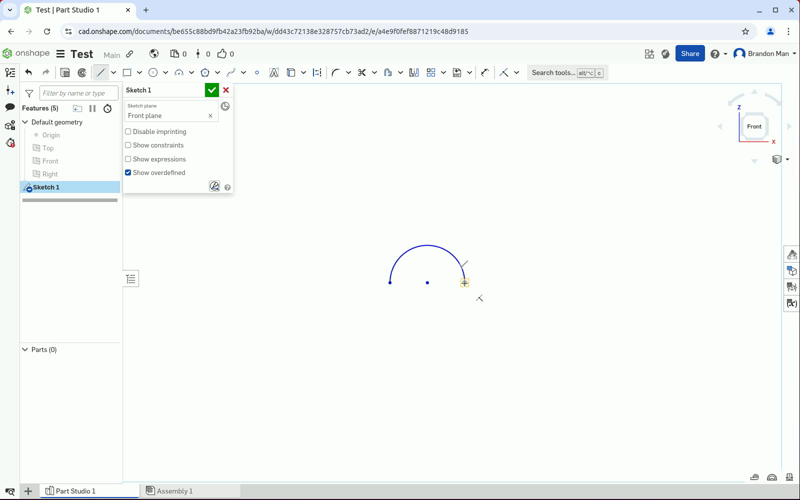
scroll(-6)
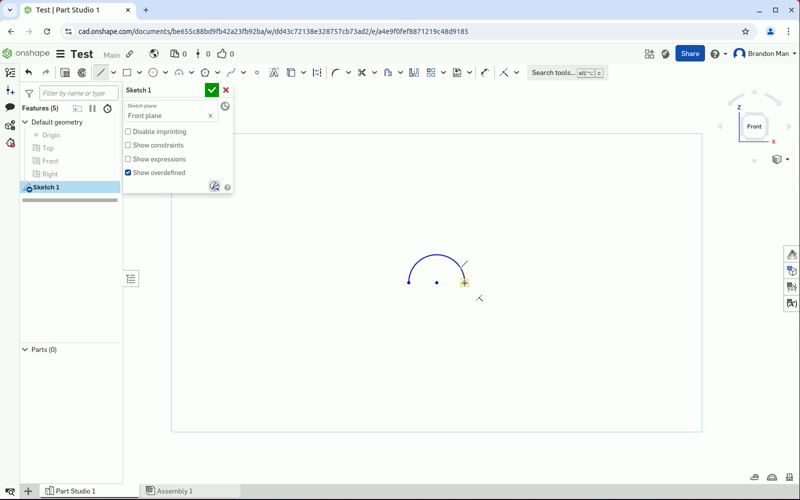
scroll(-6)
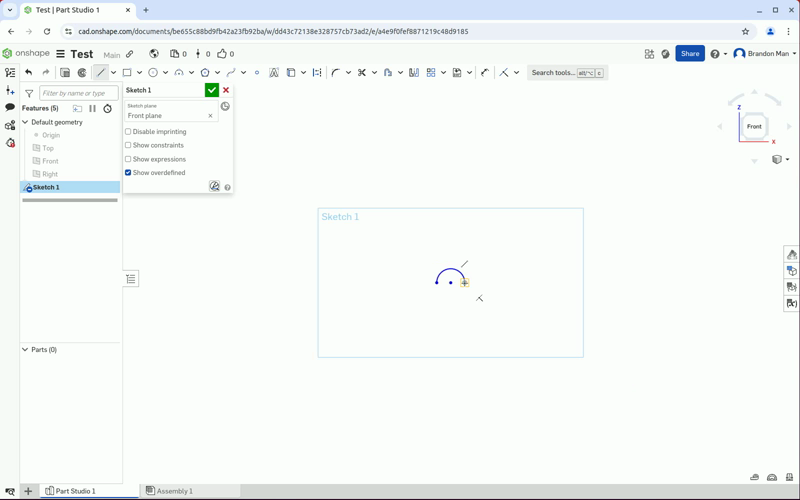
scroll(-6)
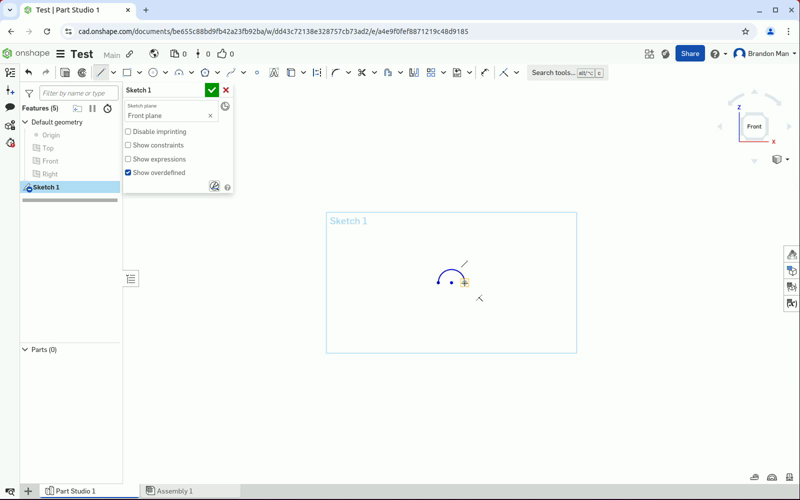
scroll(-6)
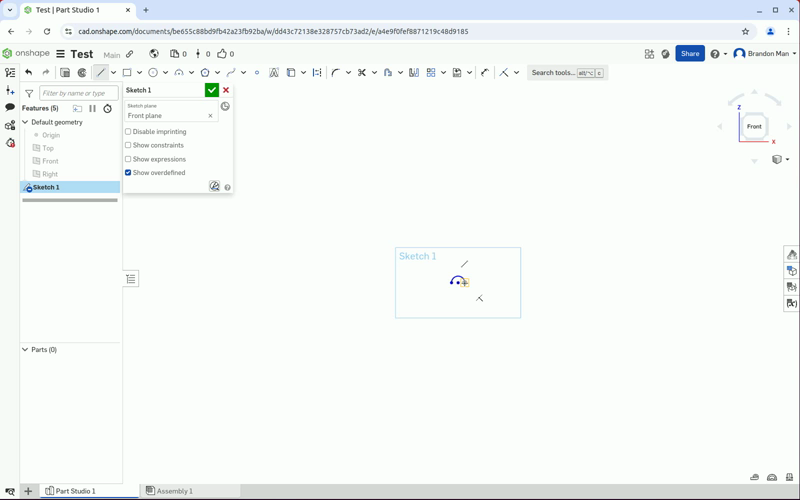
scroll(-6)
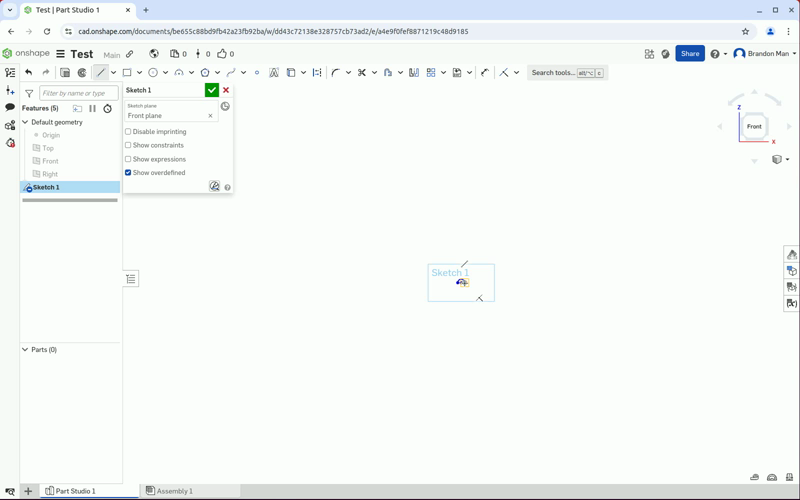
key_down(shift)
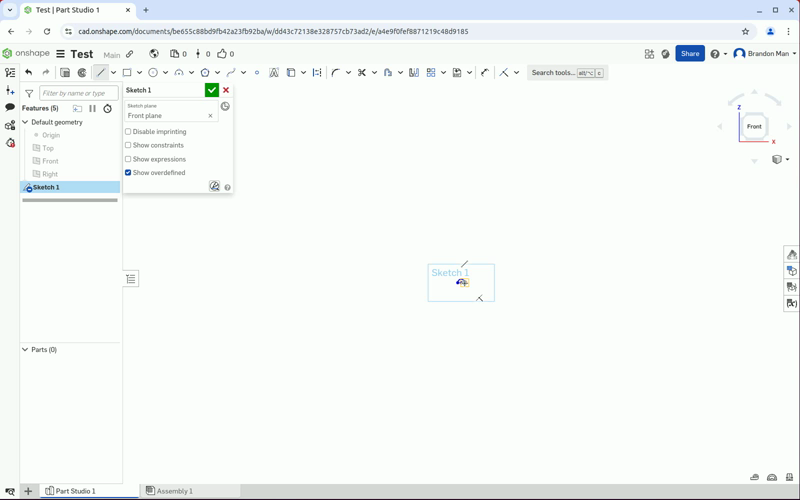
mouse_move(495, 282)
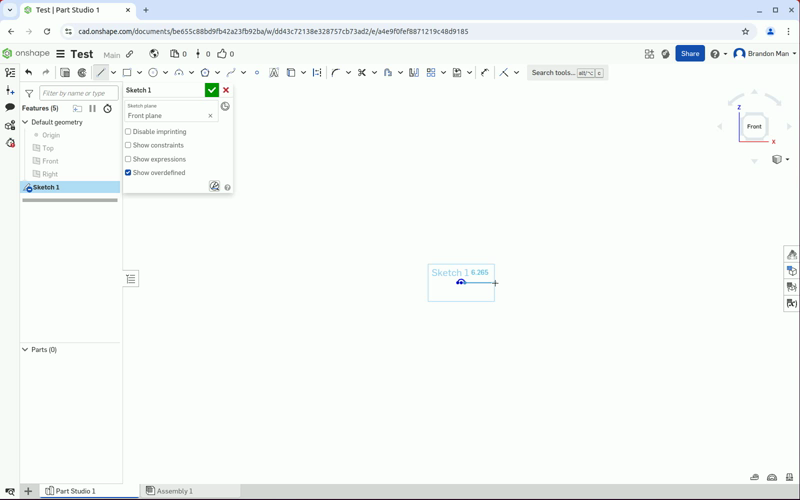
mouse_move(464, 294)
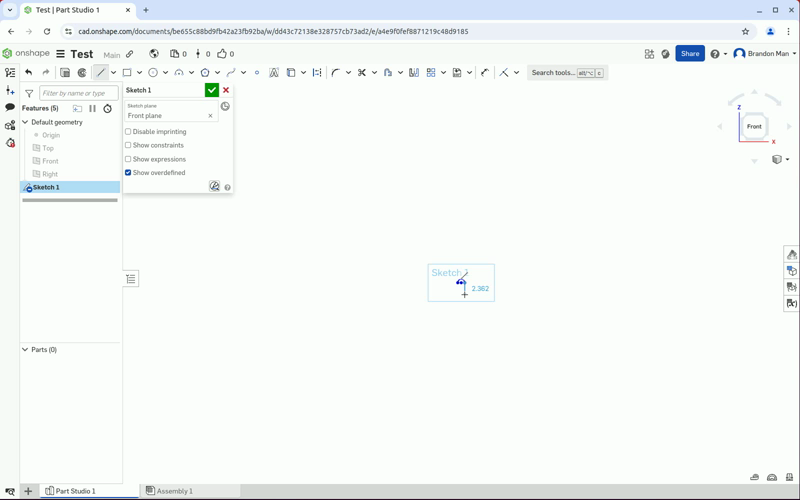
click(464, 294)
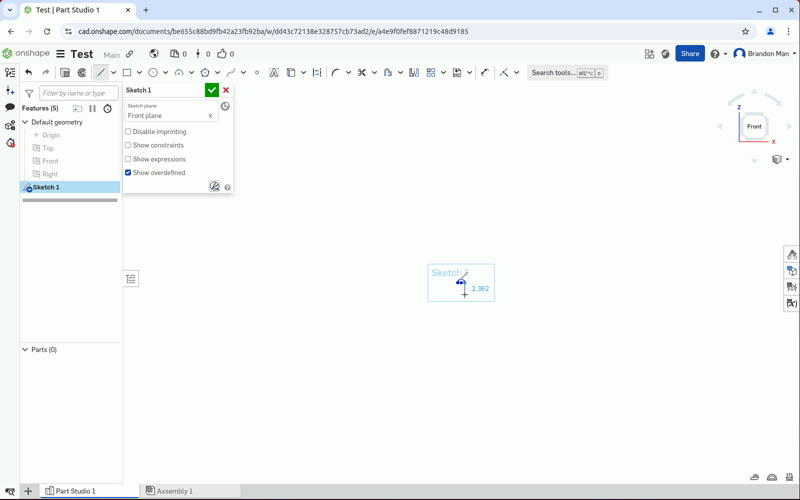
key_up(shift)
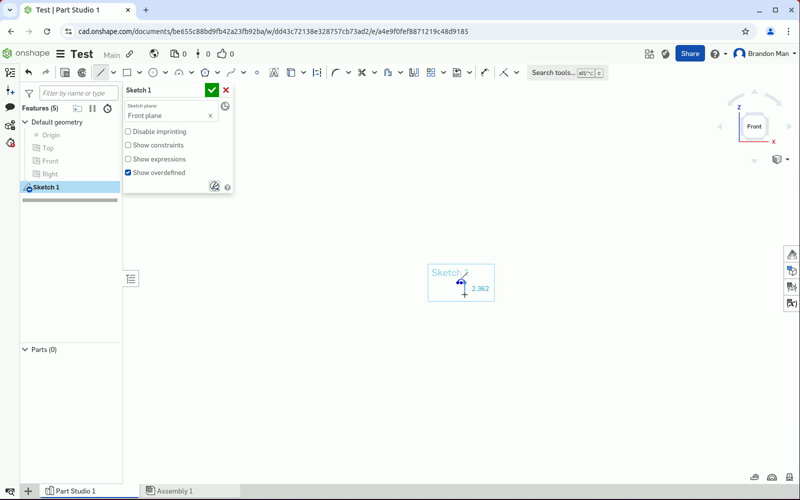
key_down(shift)
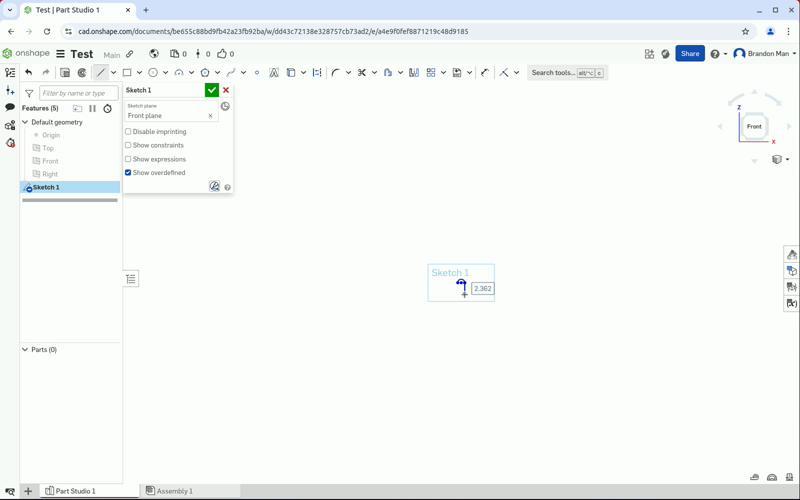
key_up(shift)
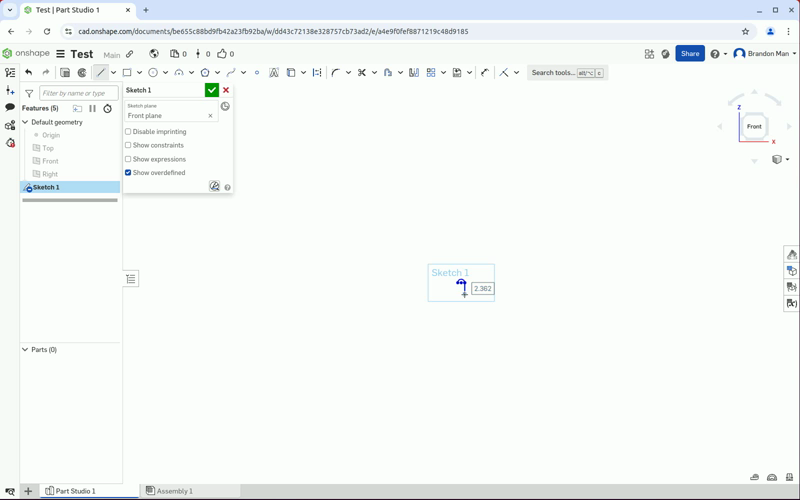
key_down(shift)
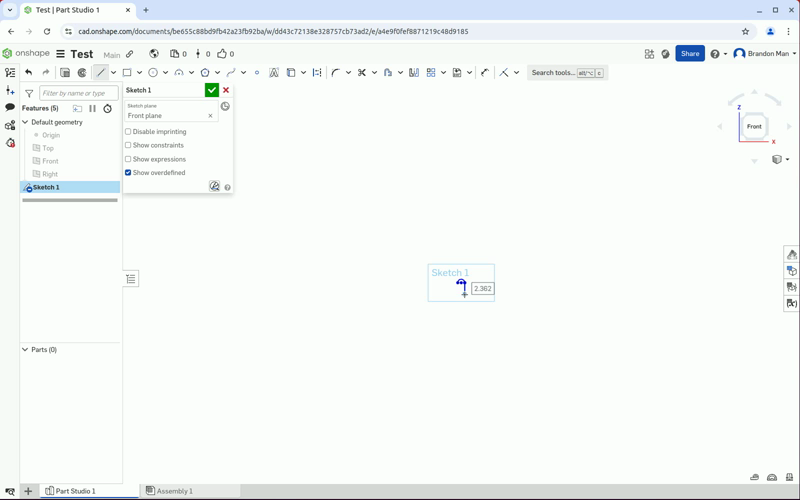
mouse_move(495, 294)
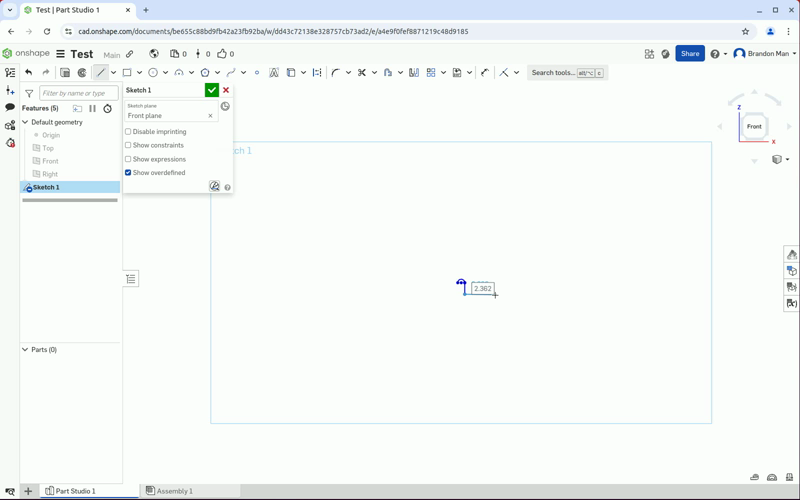
mouse_move(465, 282)
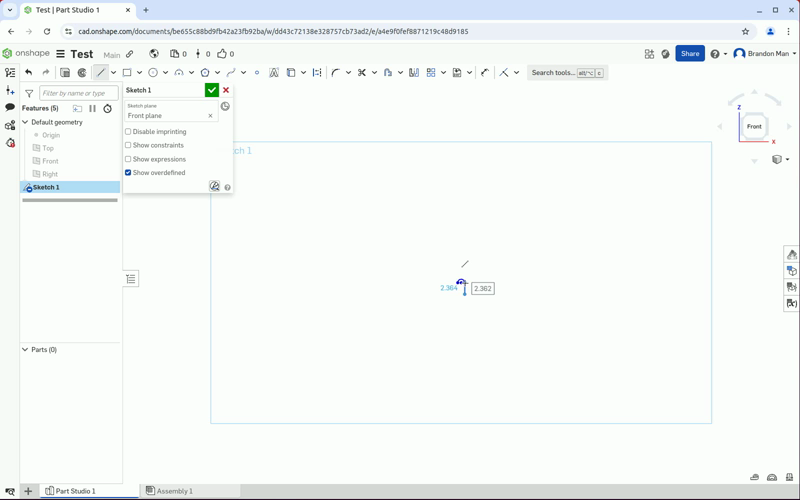
scroll(6)
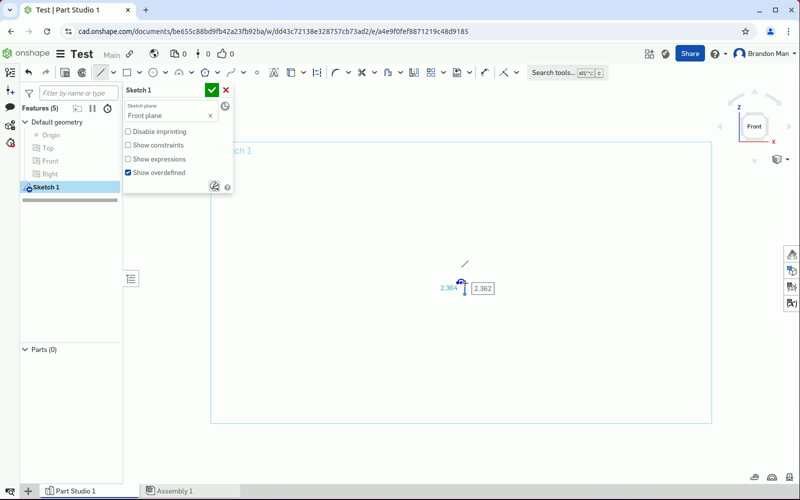
scroll(6)
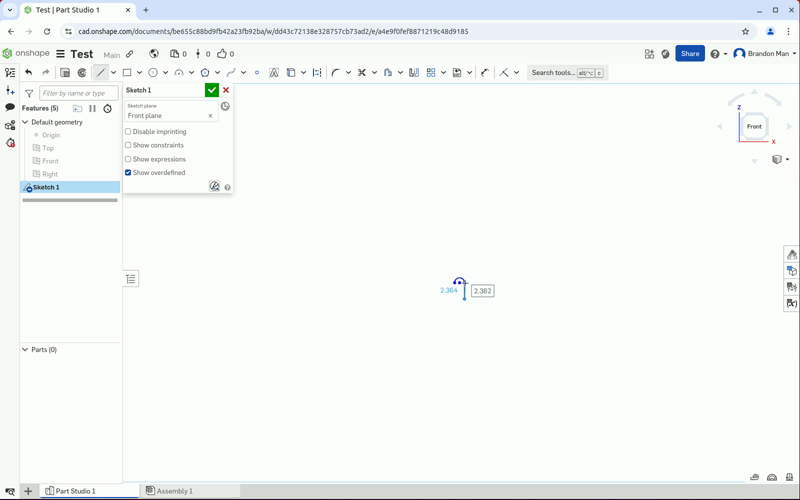
scroll(6)
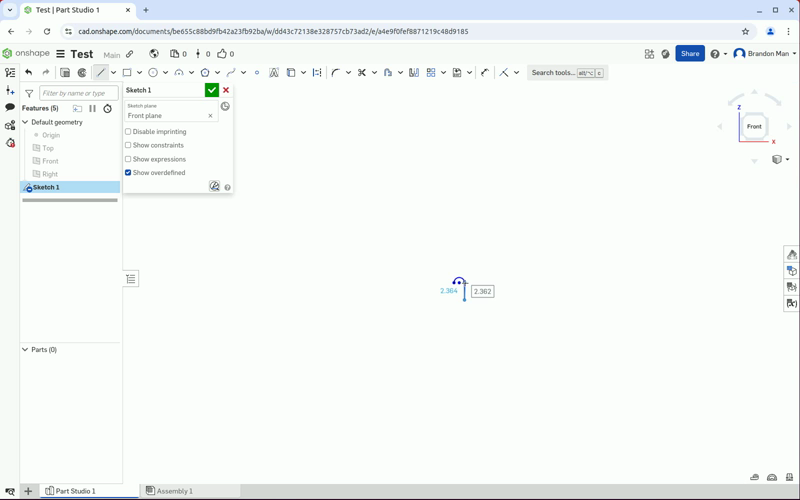
scroll(6)
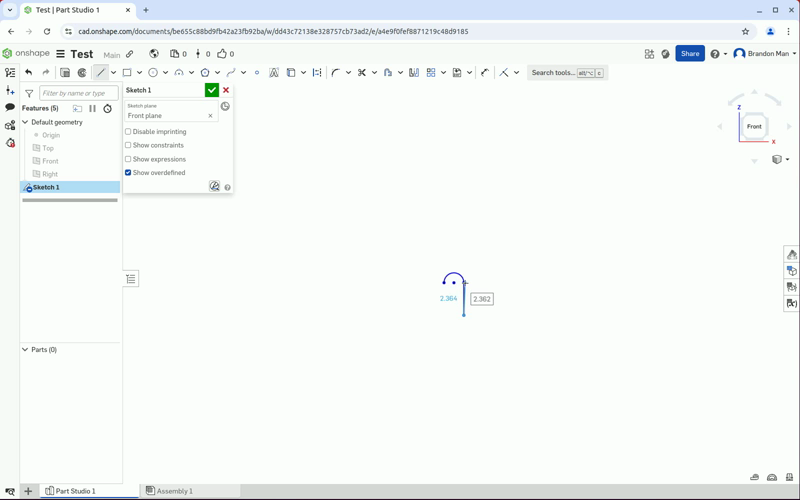
scroll(6)
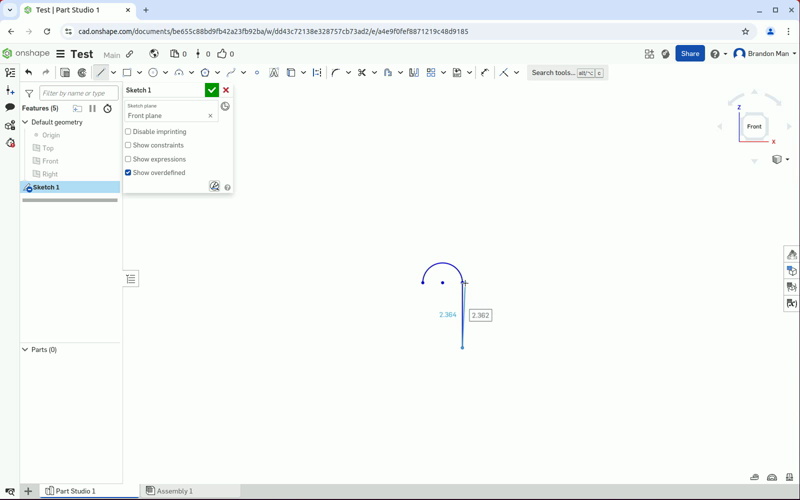
scroll(6)
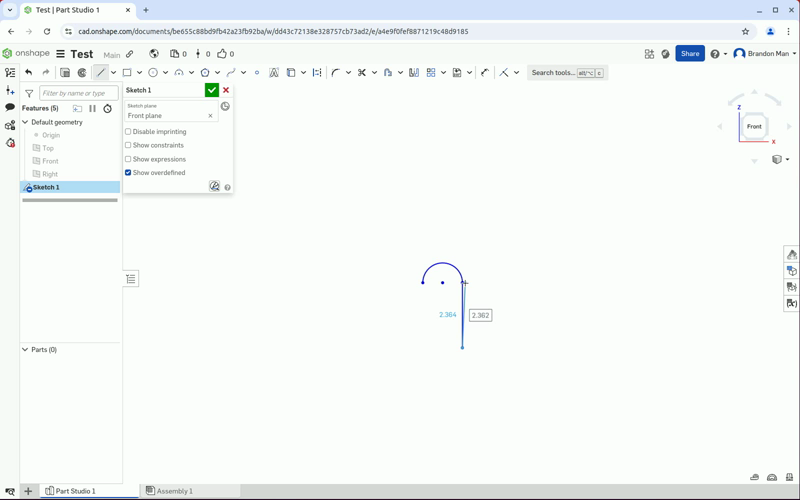
scroll(6)
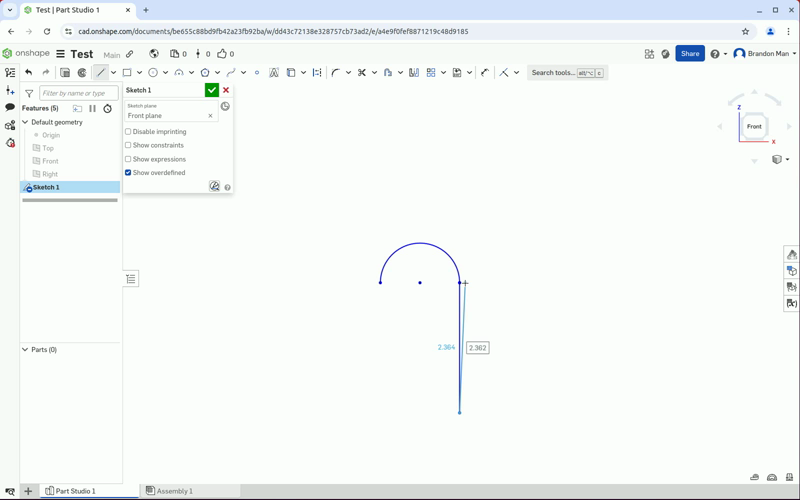
click(465, 282)
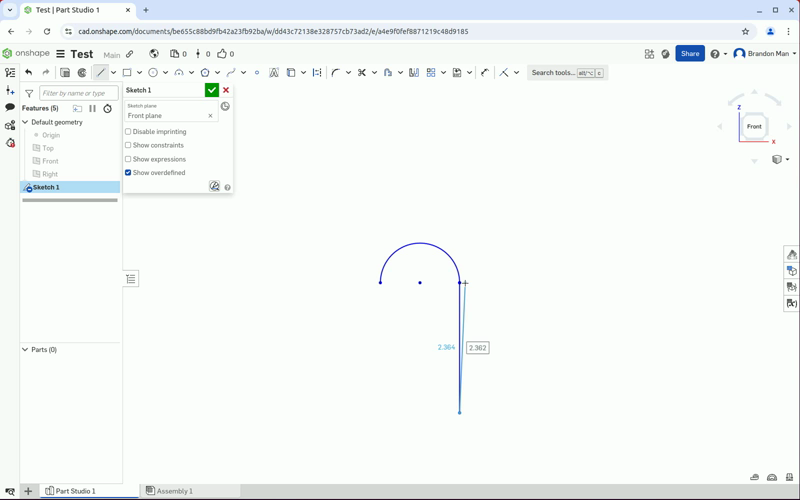
scroll(-6)
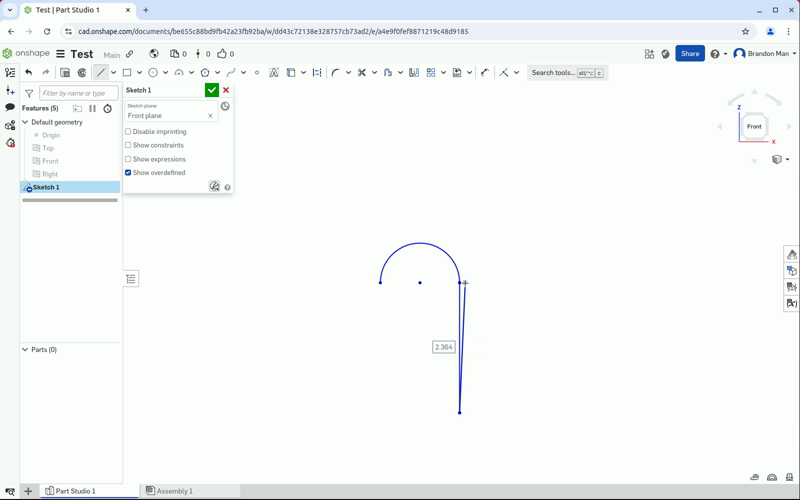
scroll(-6)
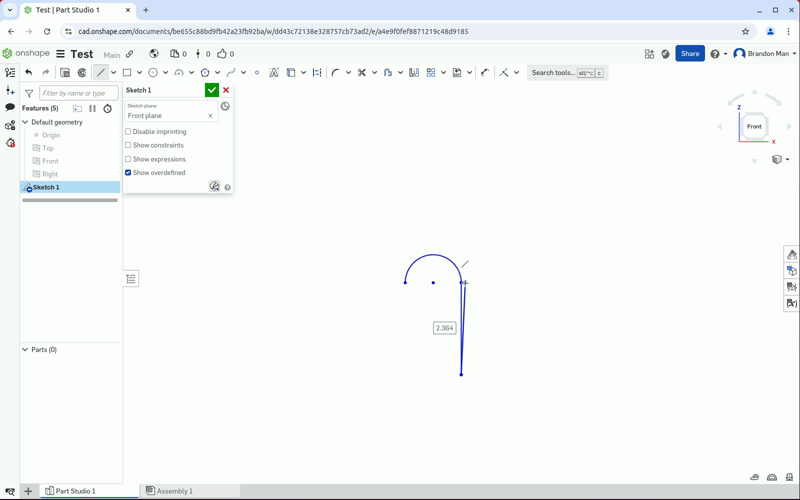
scroll(-6)
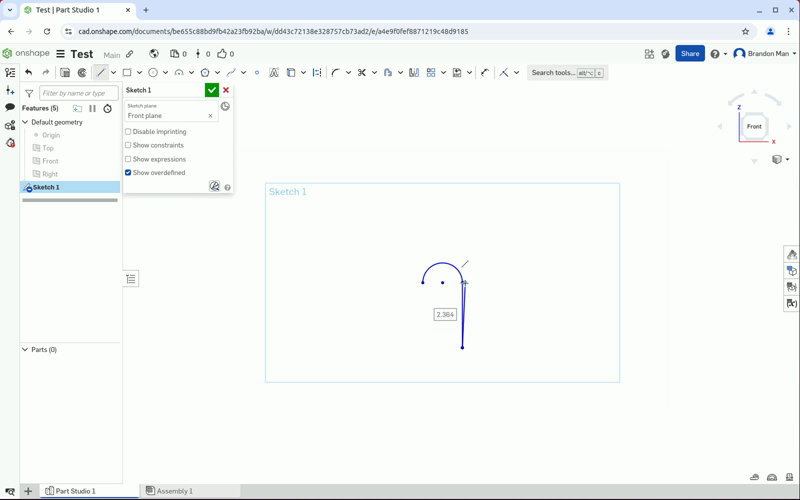
scroll(-6)
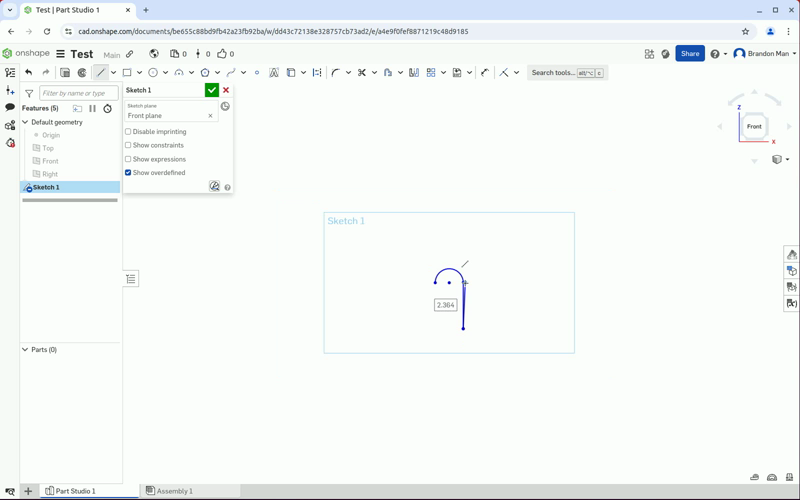
scroll(-6)
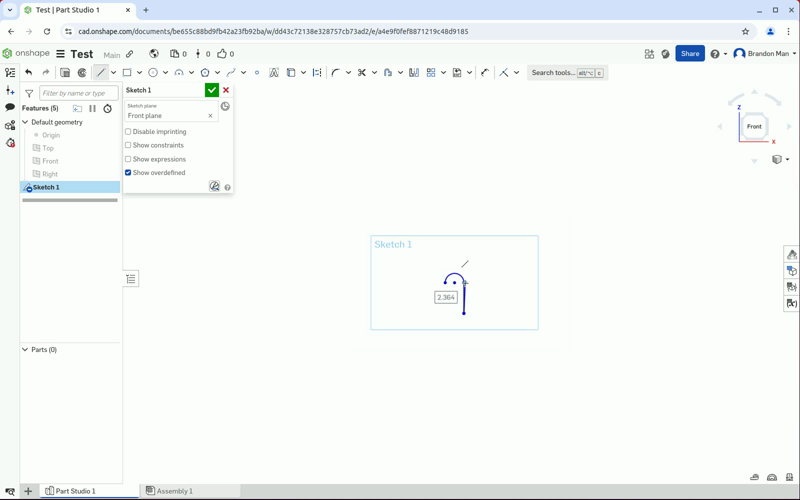
scroll(-6)
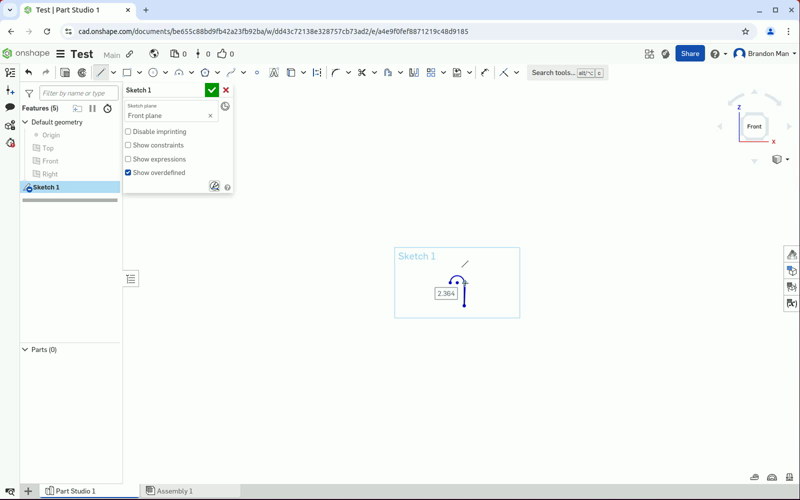
scroll(-6)
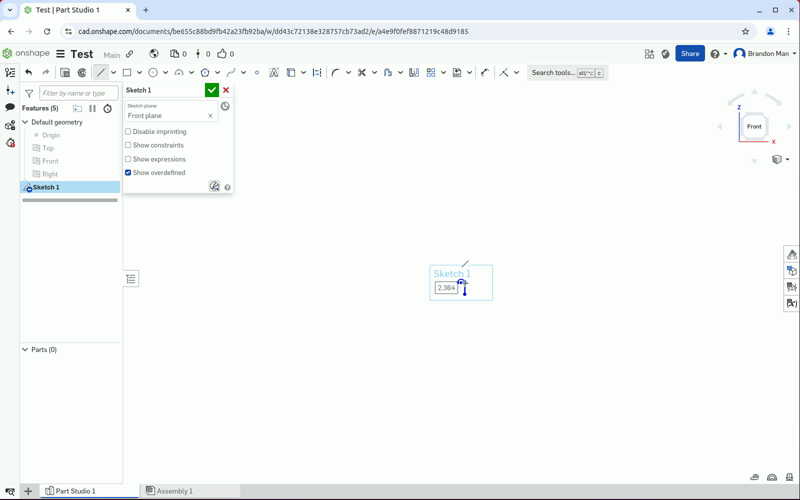
key_up(shift)
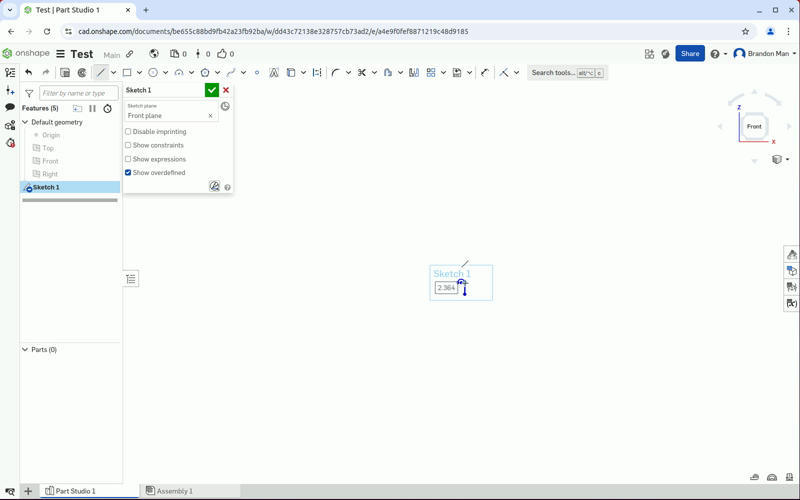
key(esc)
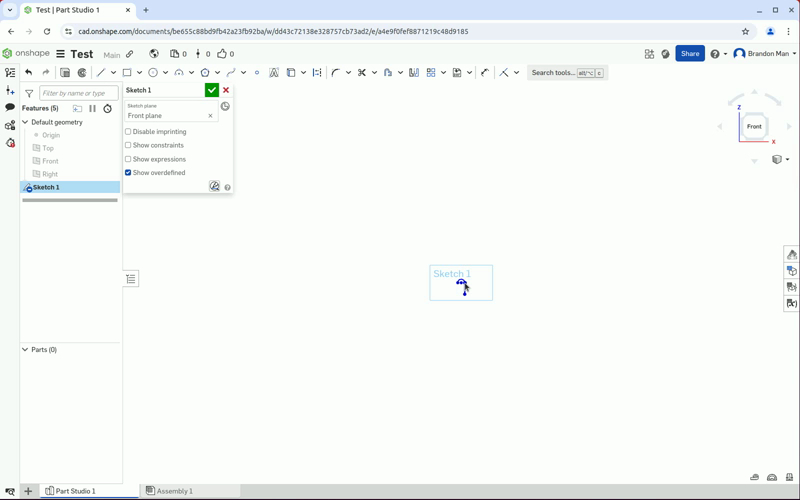
key(a)
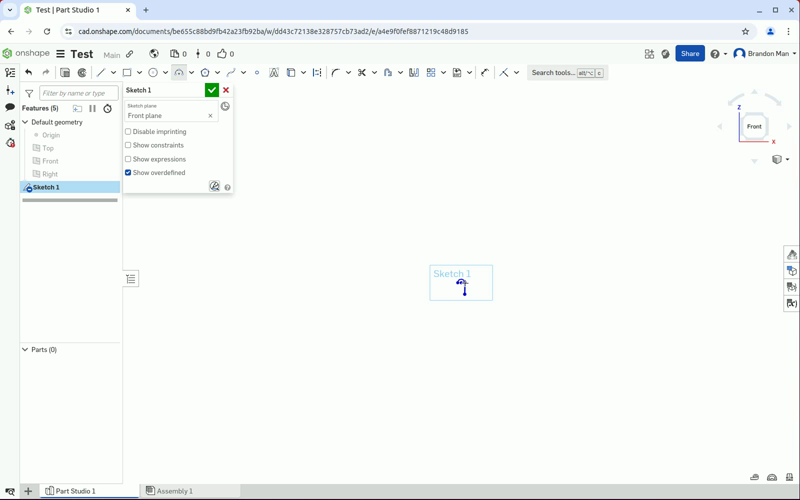
mouse_move(465, 282)
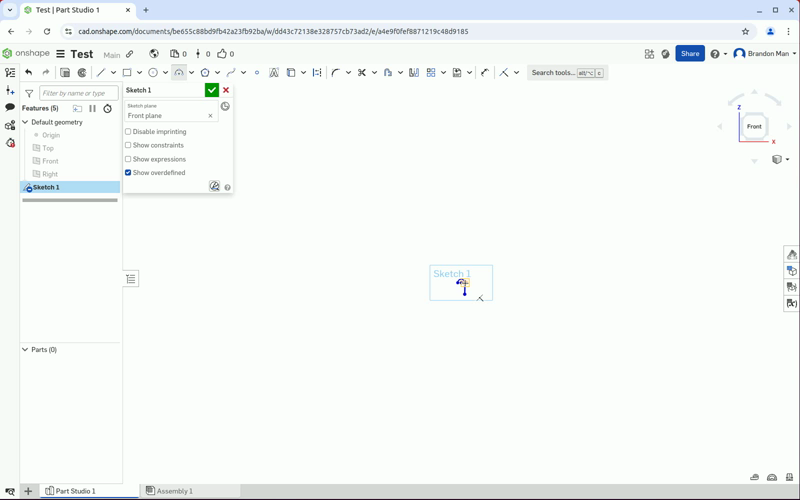
scroll(6)
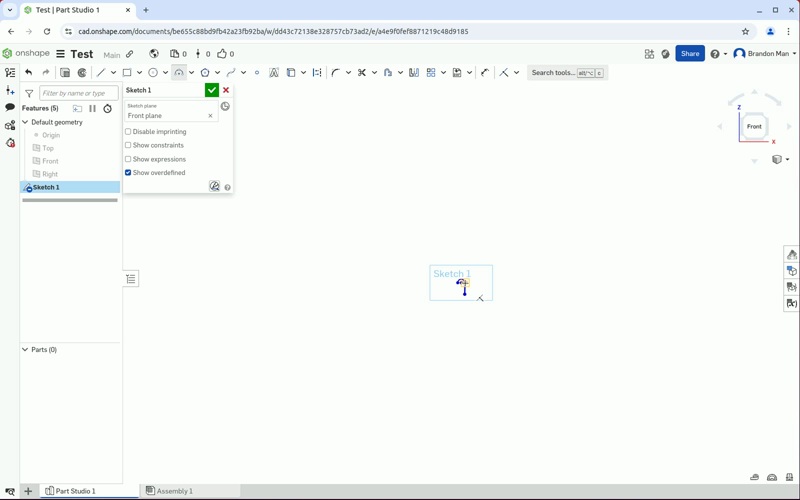
scroll(6)
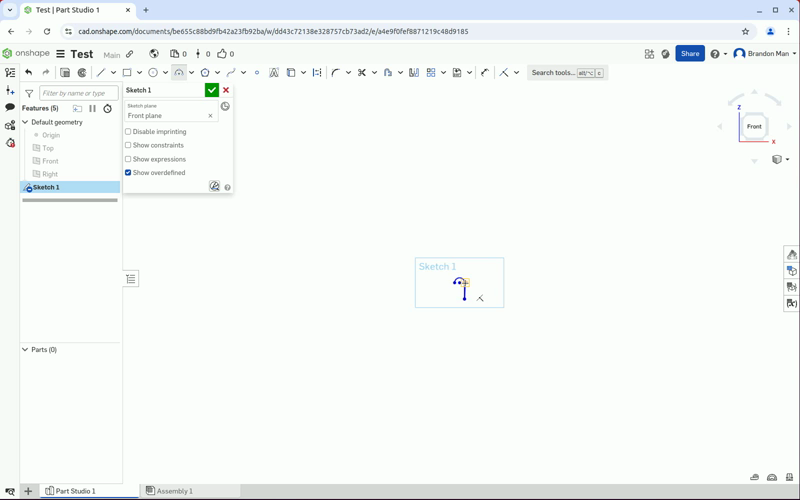
scroll(6)
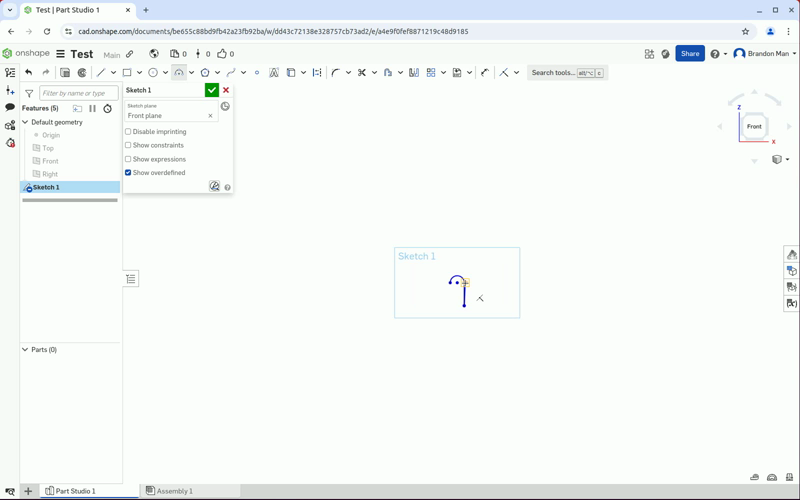
scroll(6)
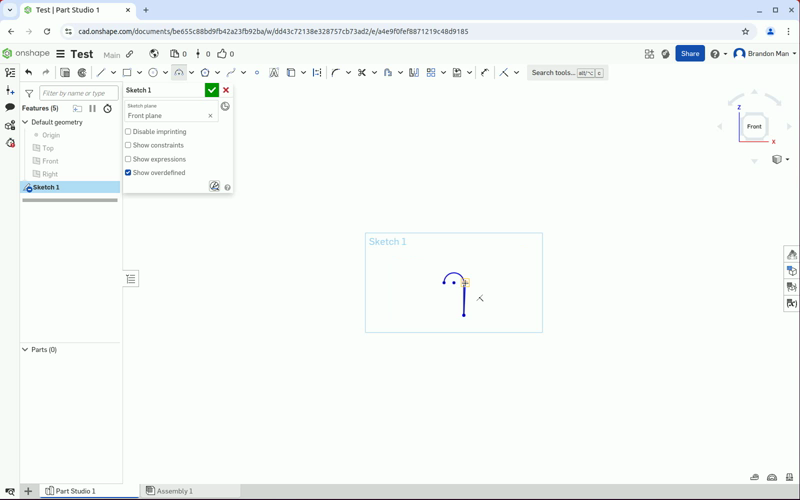
scroll(6)
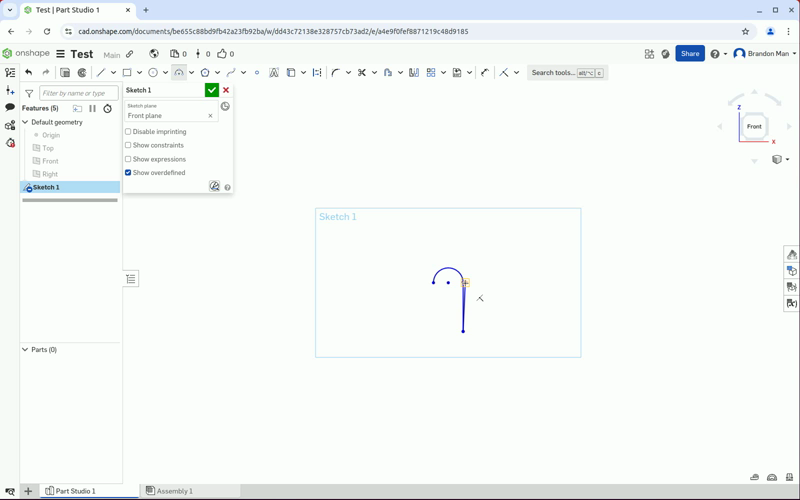
scroll(6)
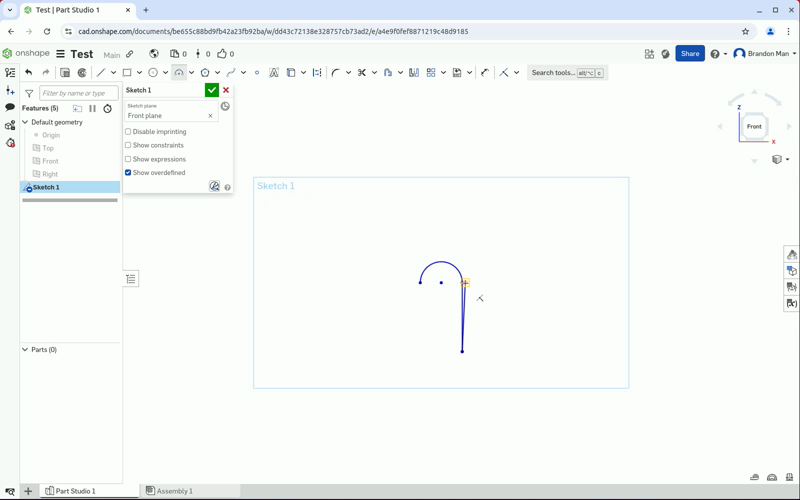
scroll(6)
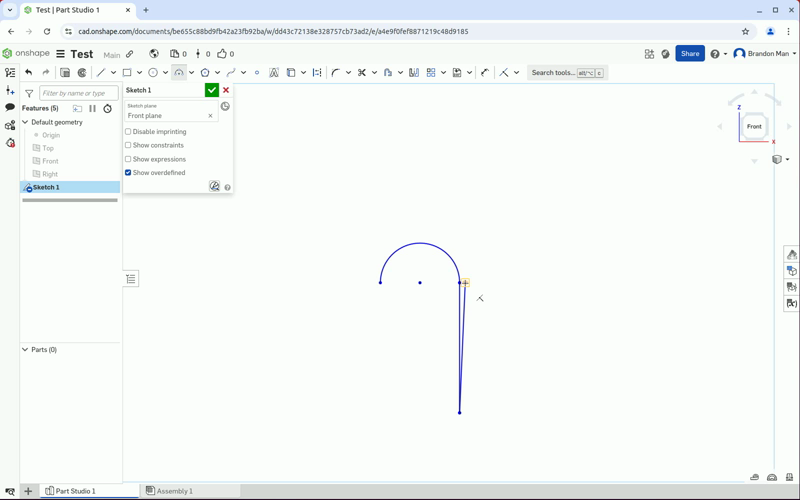
click(465, 282)
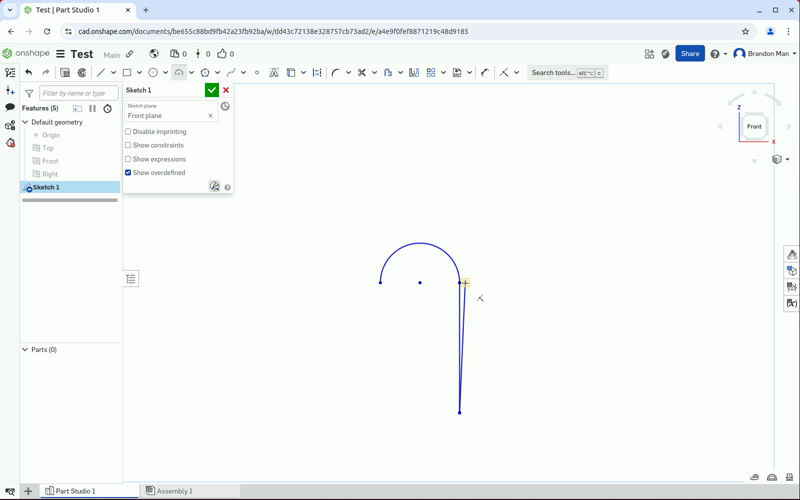
scroll(-6)
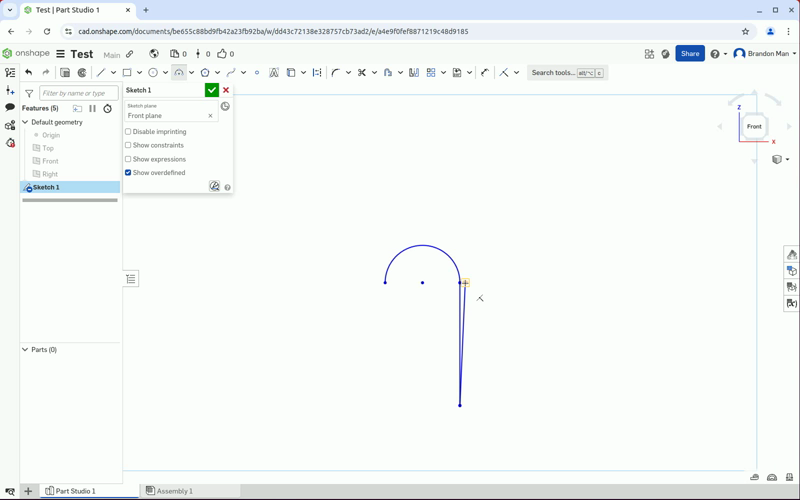
scroll(-6)
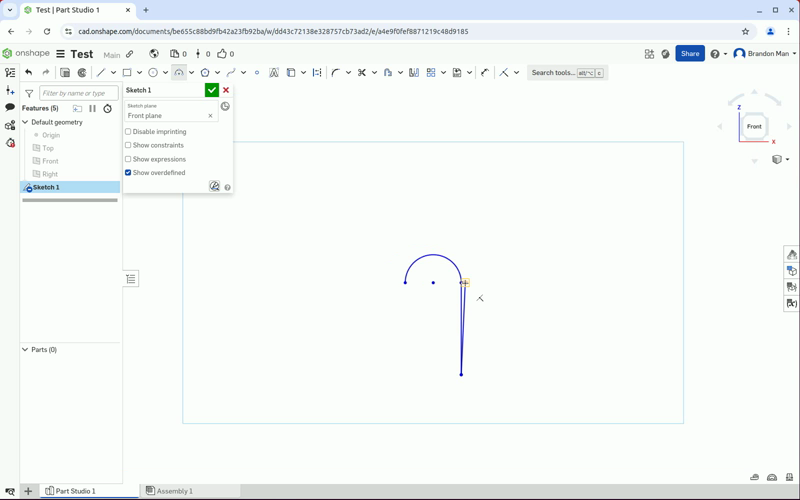
scroll(-6)
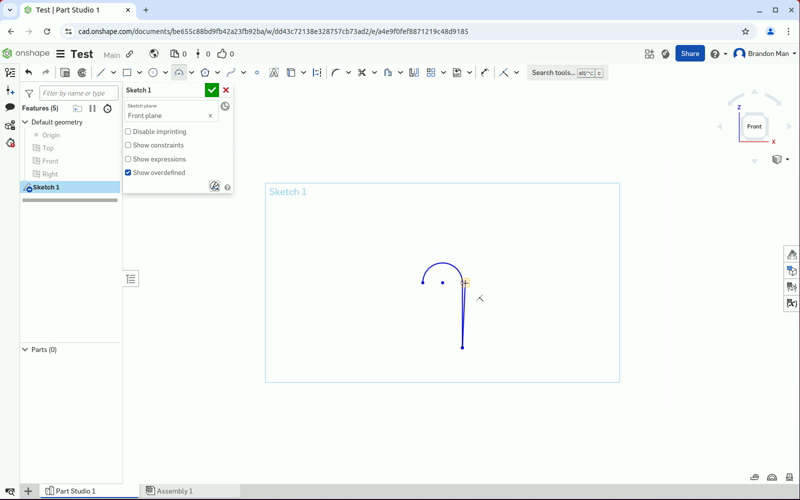
scroll(-6)
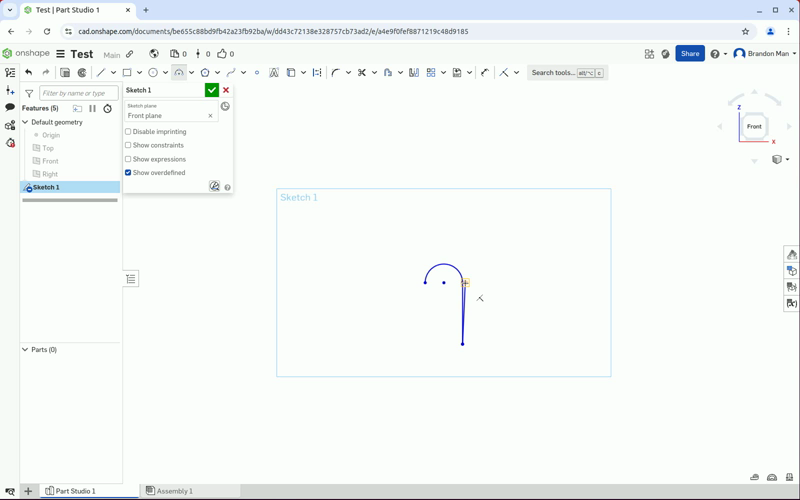
scroll(-6)
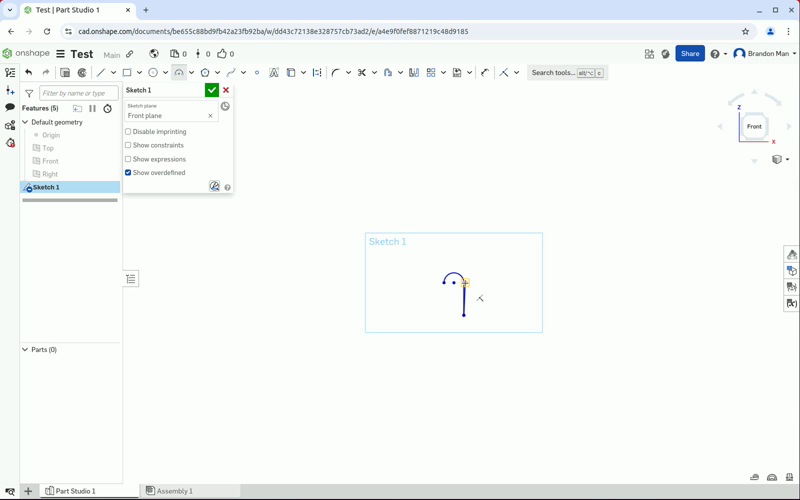
scroll(-6)
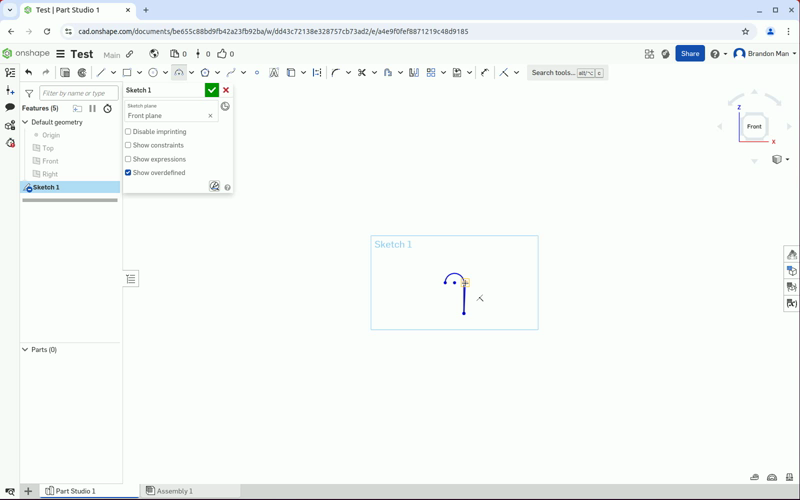
scroll(-6)
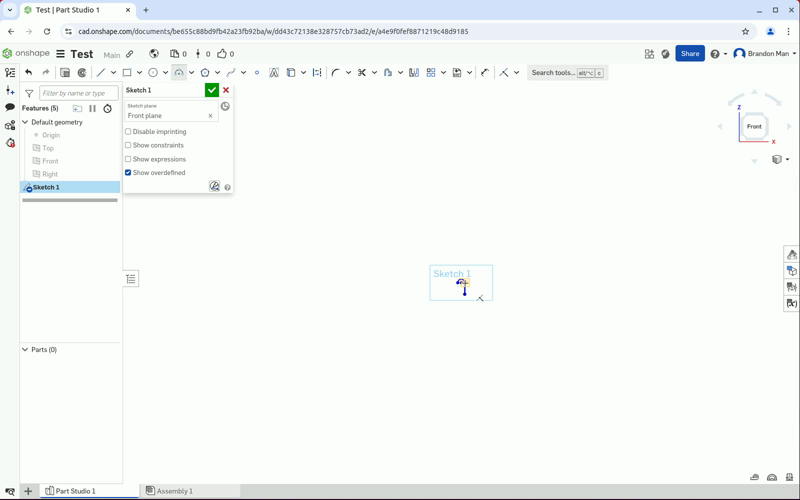
mouse_move(457, 282)
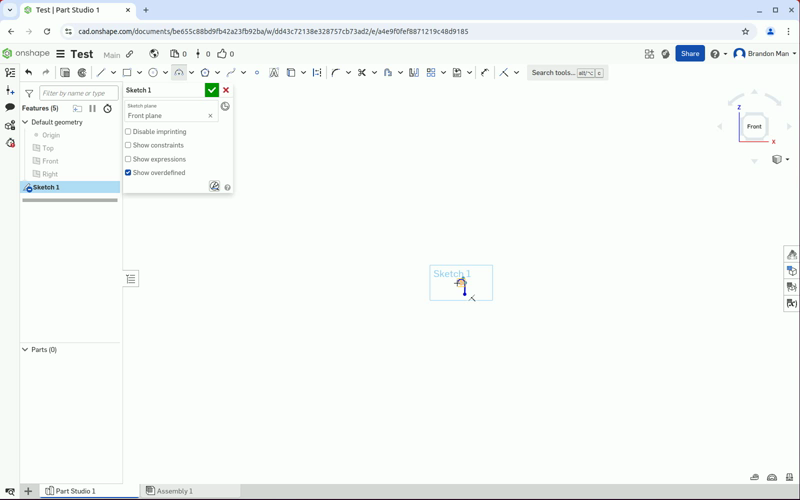
scroll(6)
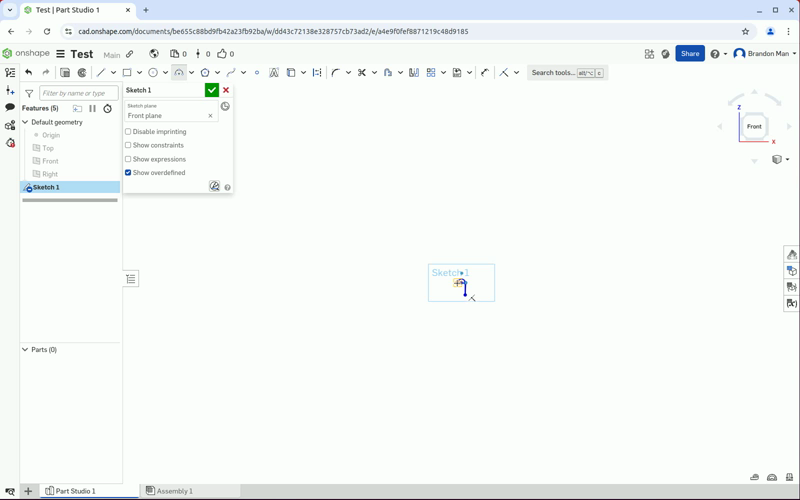
scroll(6)
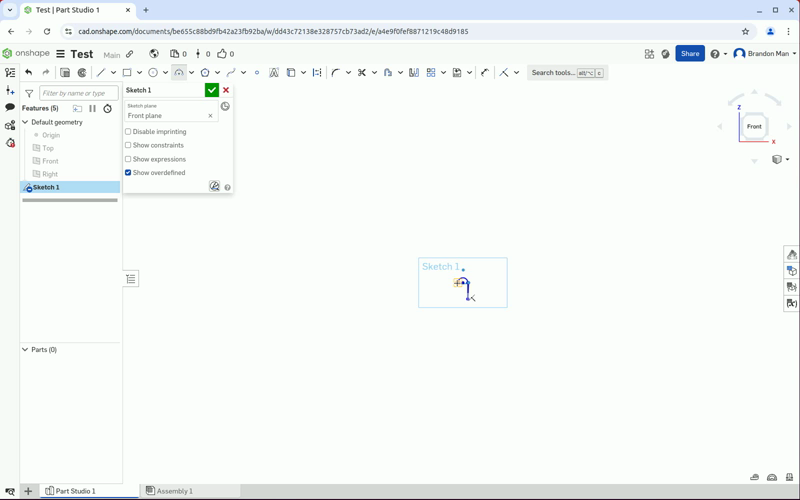
scroll(6)
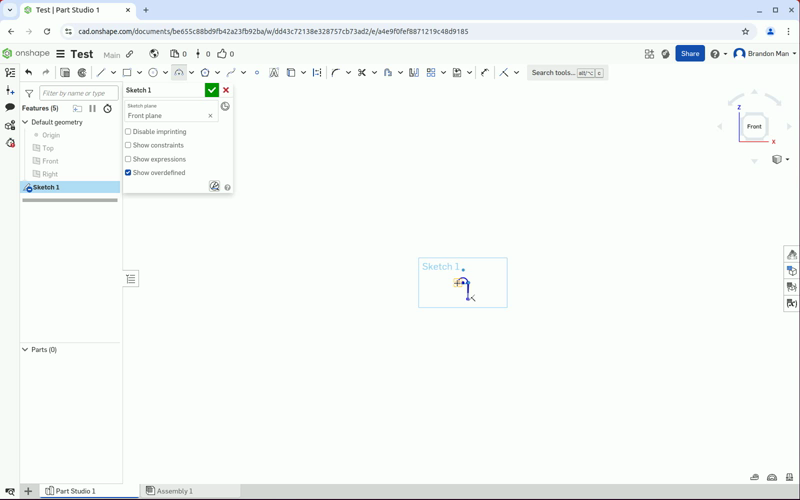
scroll(6)
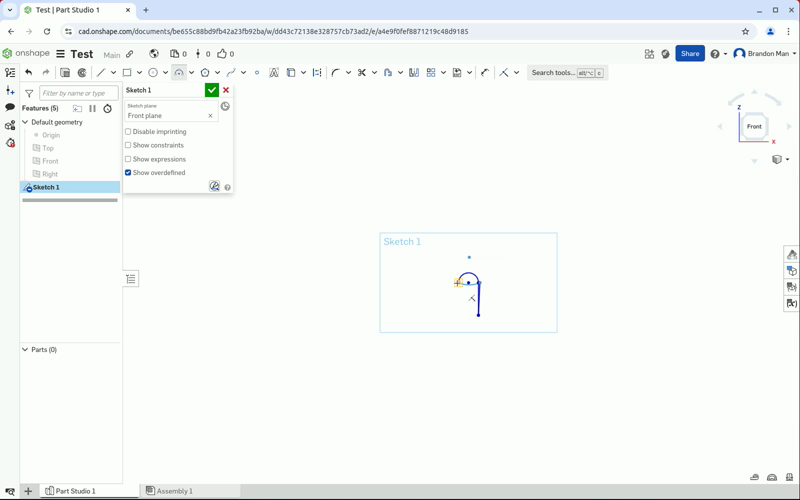
scroll(6)
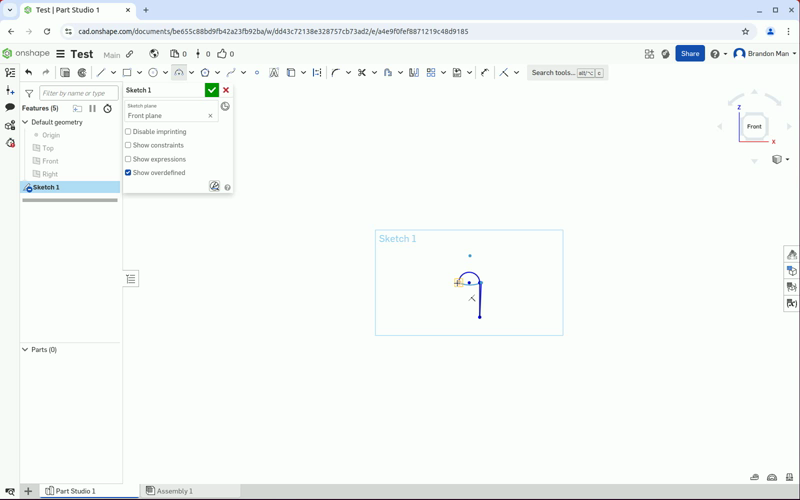
scroll(6)
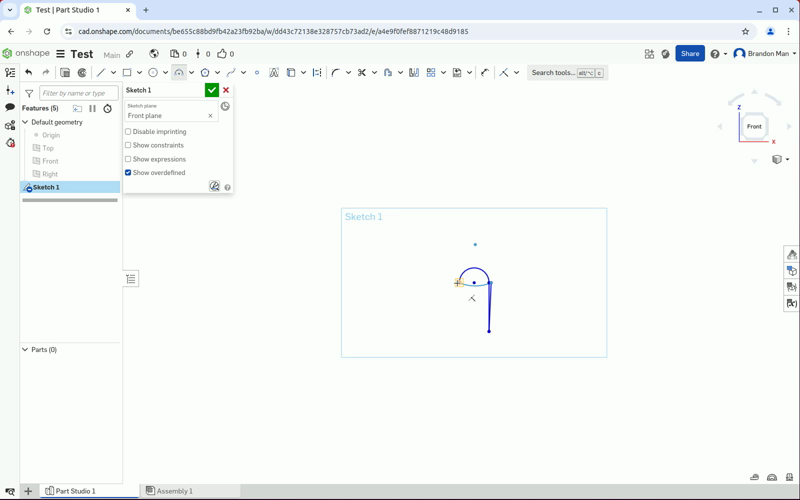
scroll(6)
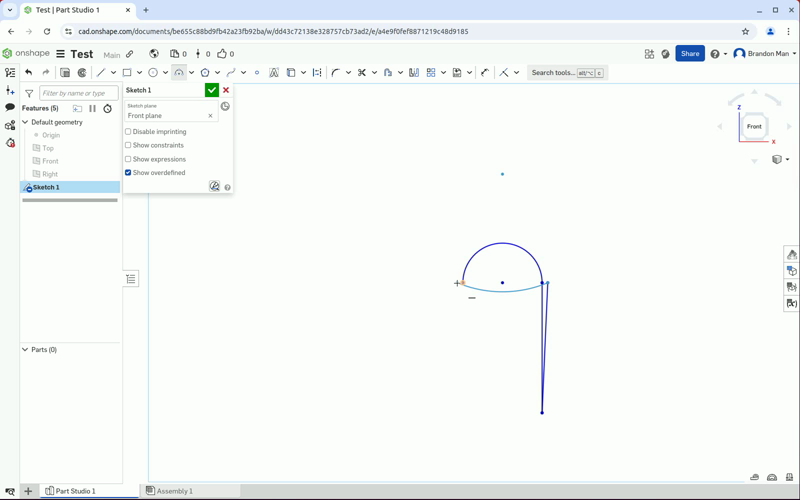
click(457, 282)
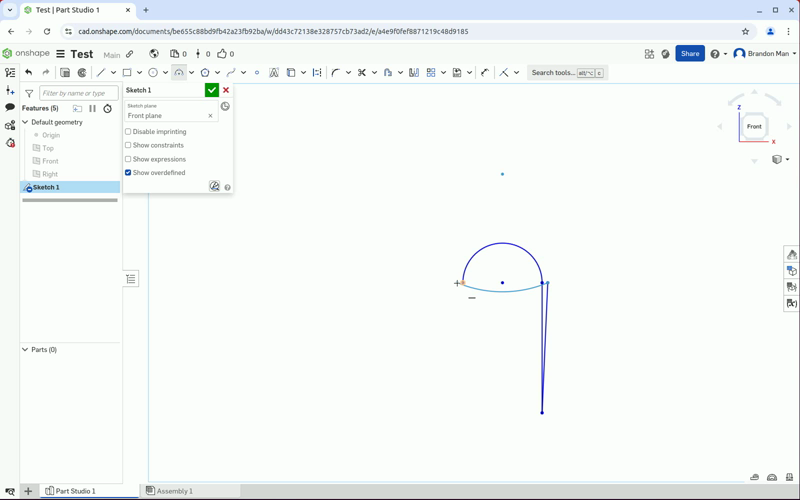
scroll(-6)
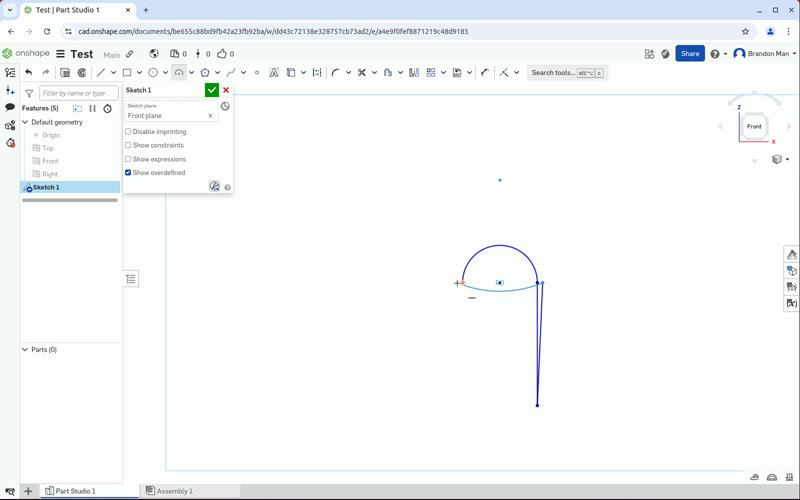
scroll(-6)
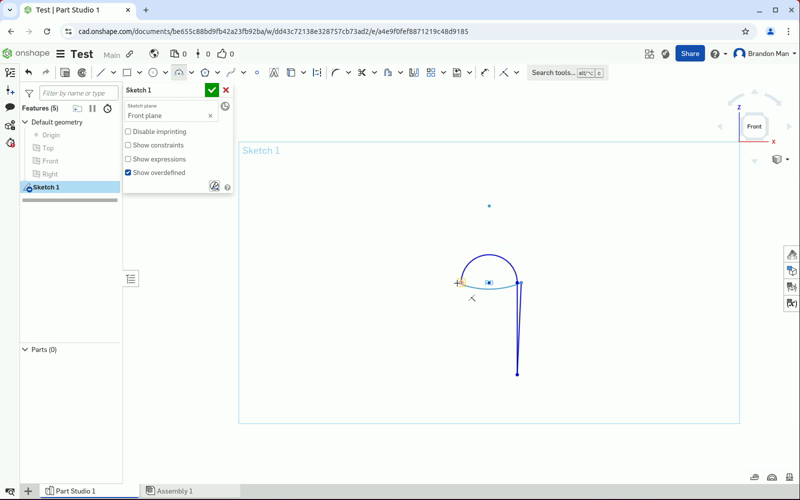
scroll(-6)
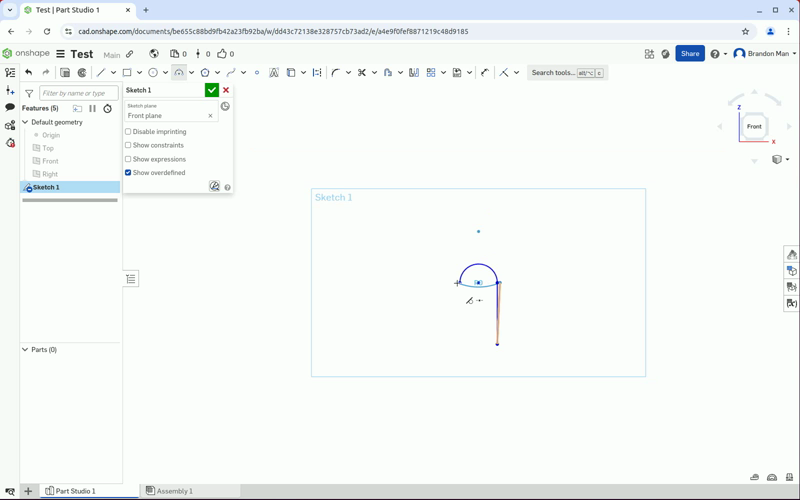
scroll(-6)
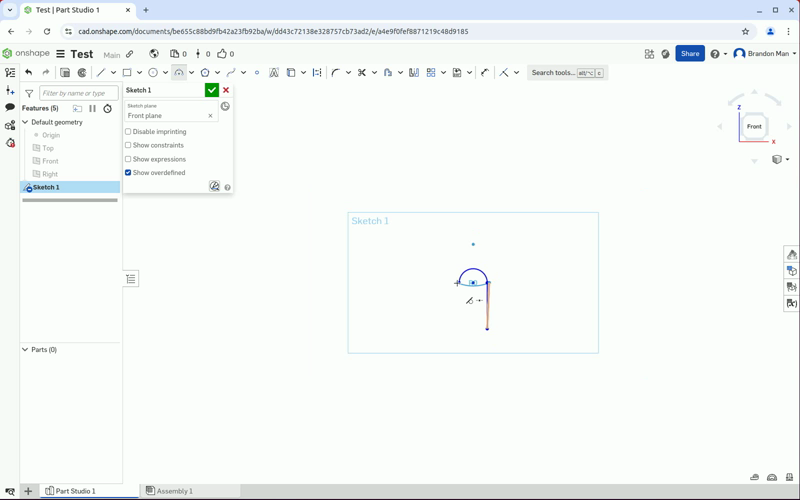
scroll(-6)
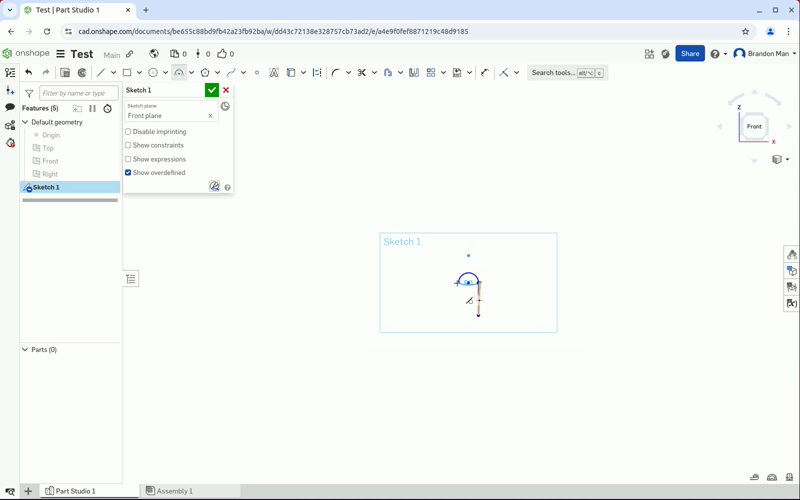
scroll(-6)
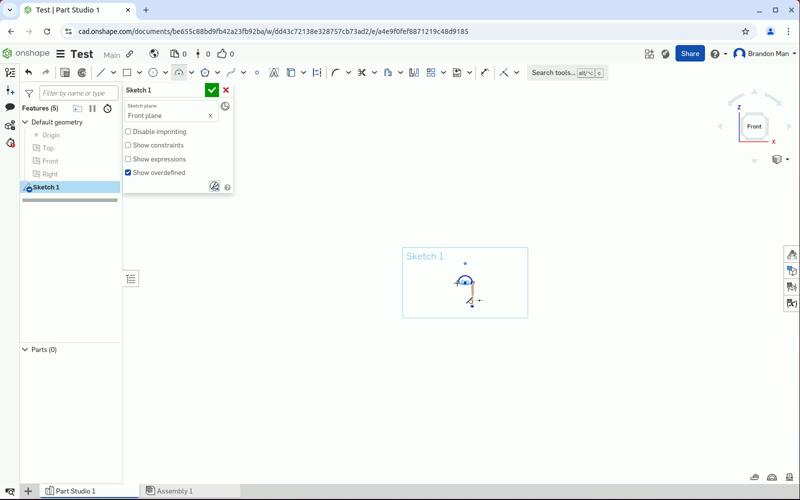
scroll(-6)
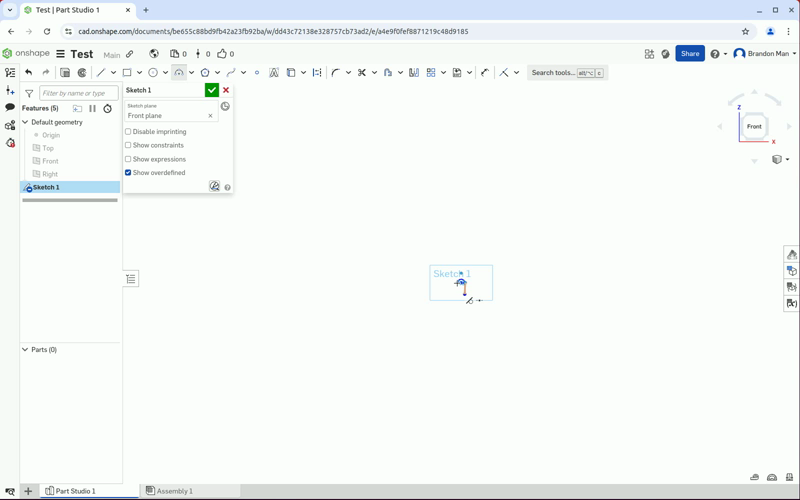
key_down(shift)
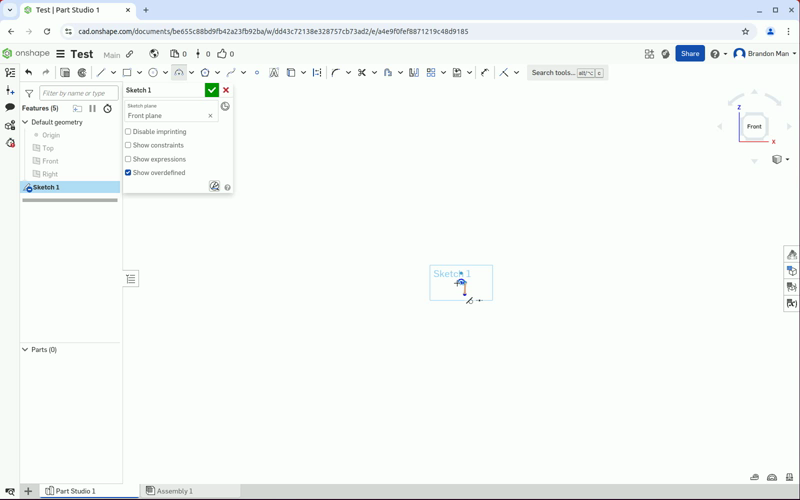
mouse_move(461, 279)
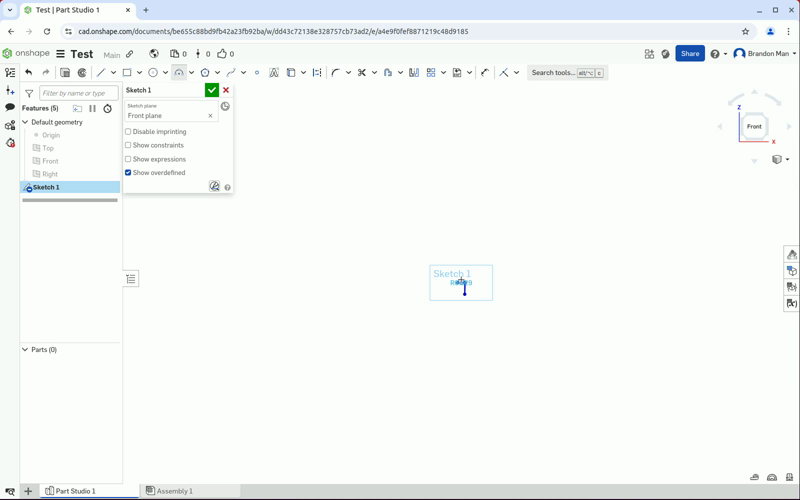
scroll(6)
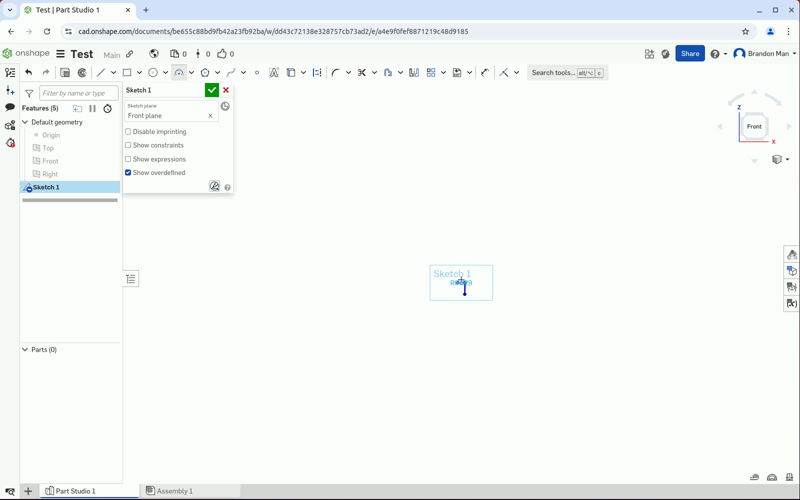
scroll(6)
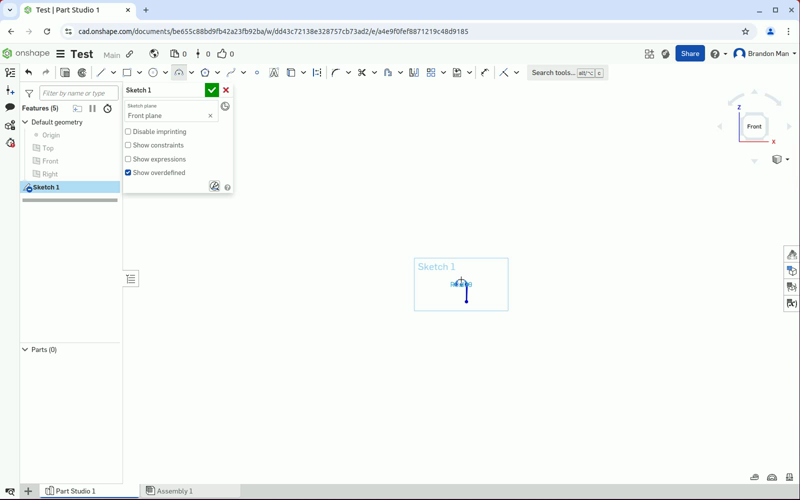
scroll(6)
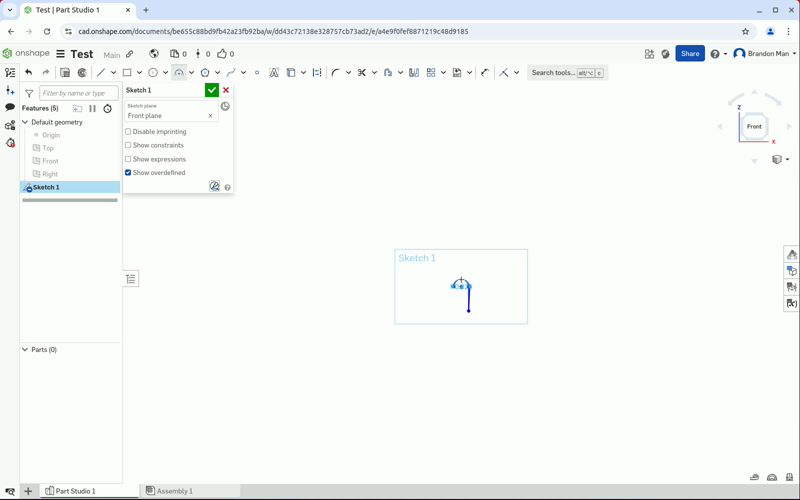
scroll(6)
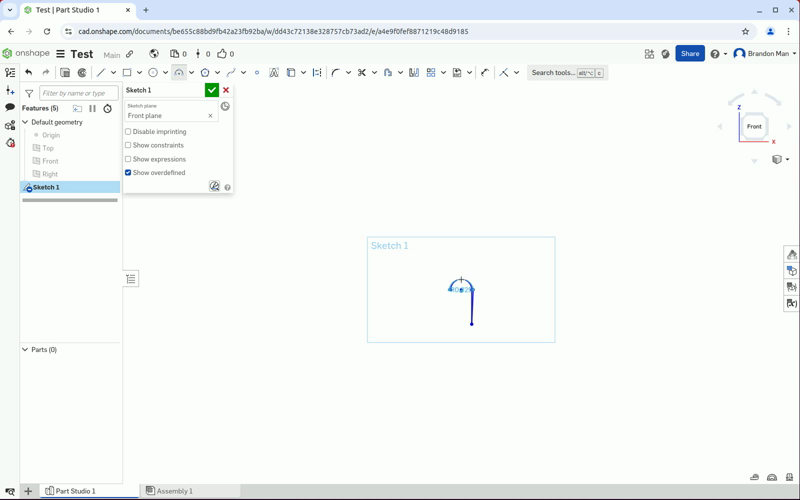
scroll(6)
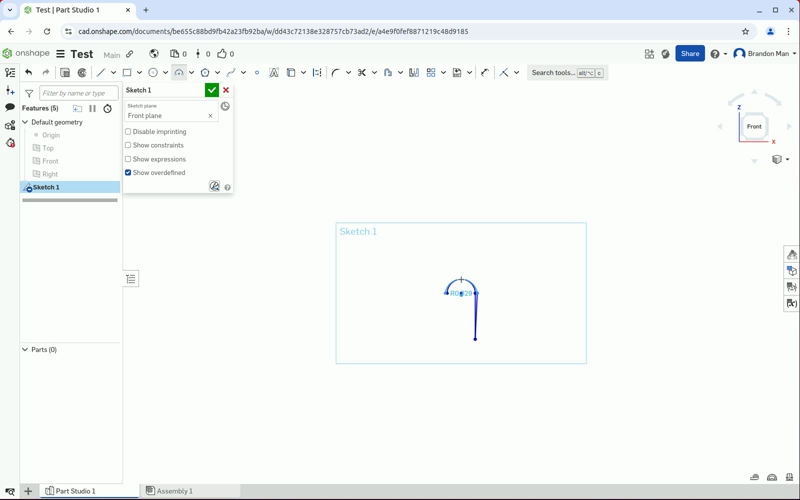
scroll(6)
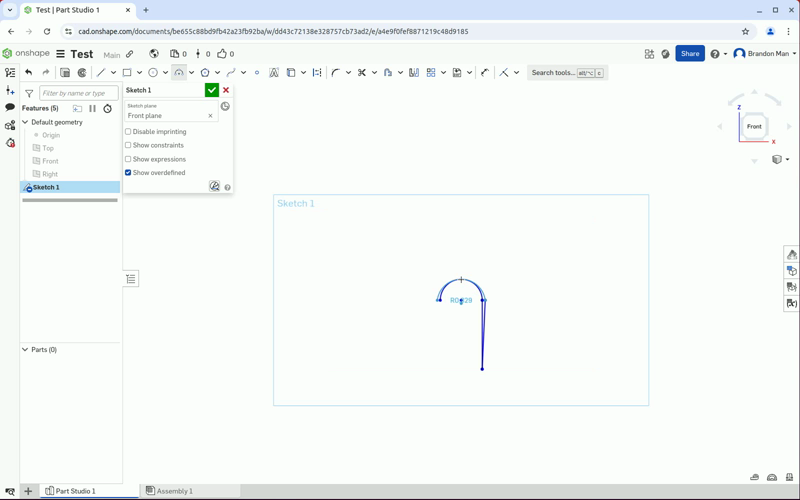
scroll(6)
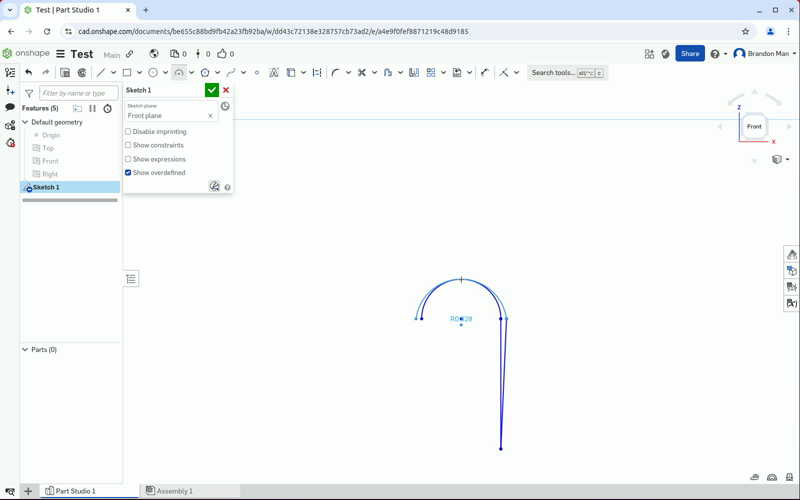
click(461, 279)
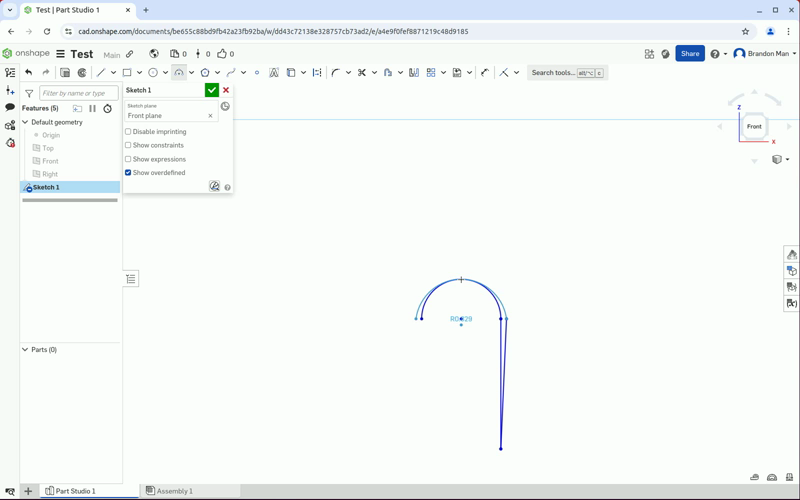
scroll(-6)
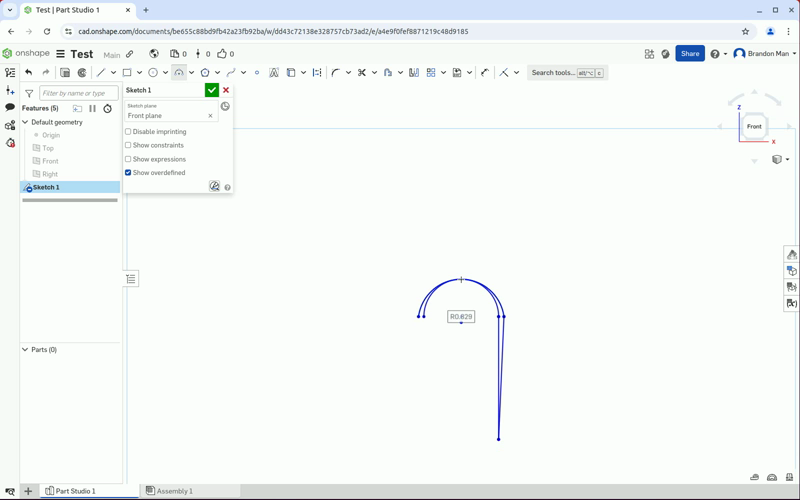
scroll(-6)
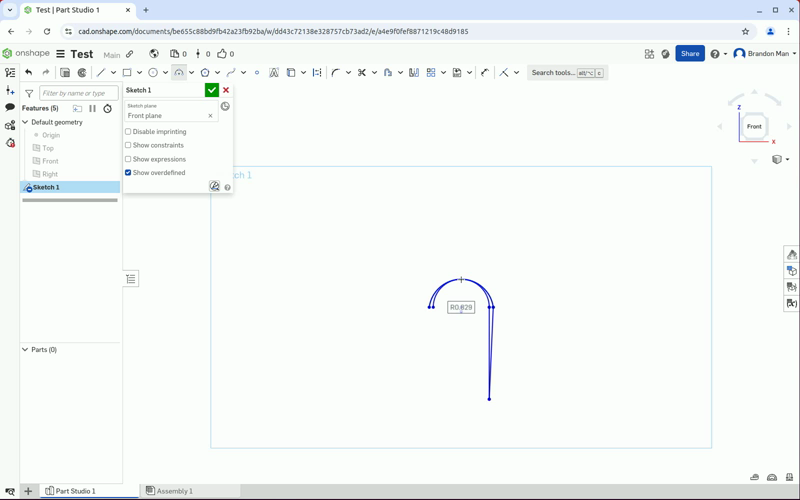
scroll(-6)
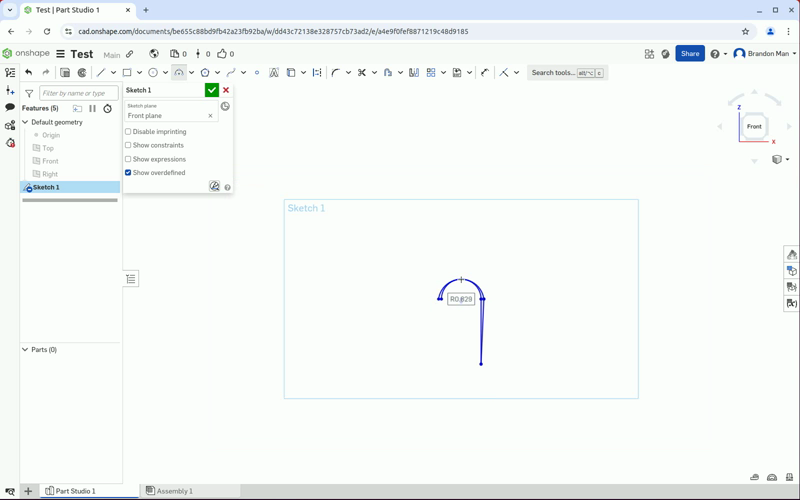
scroll(-6)
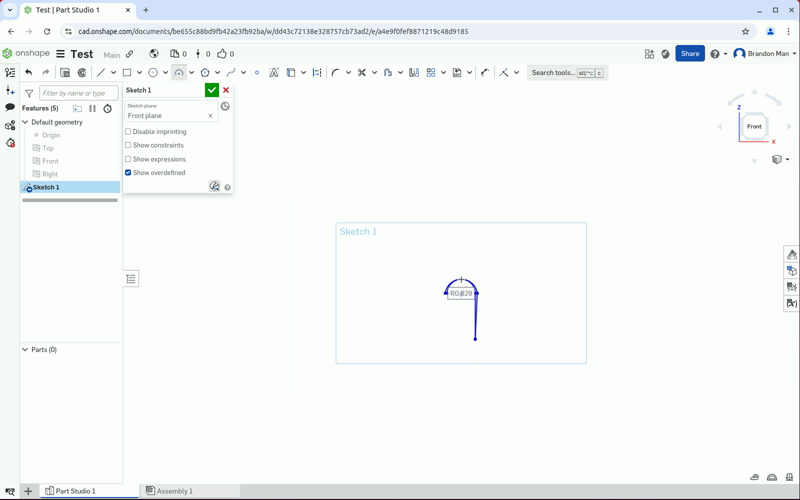
scroll(-6)
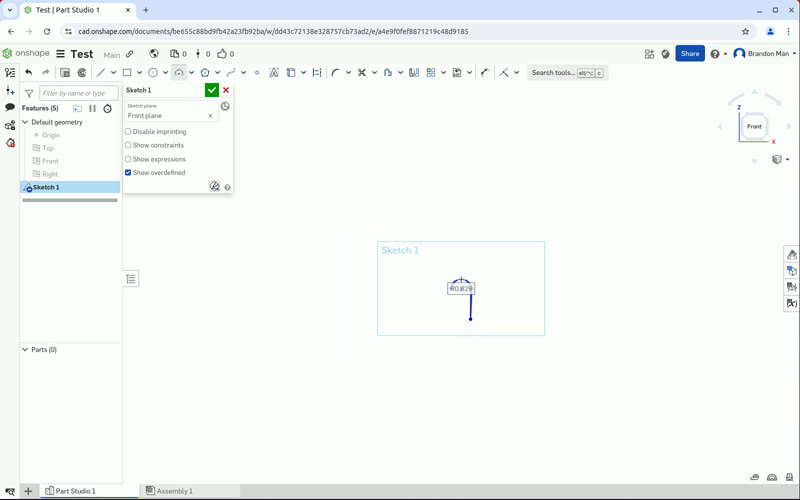
scroll(-6)
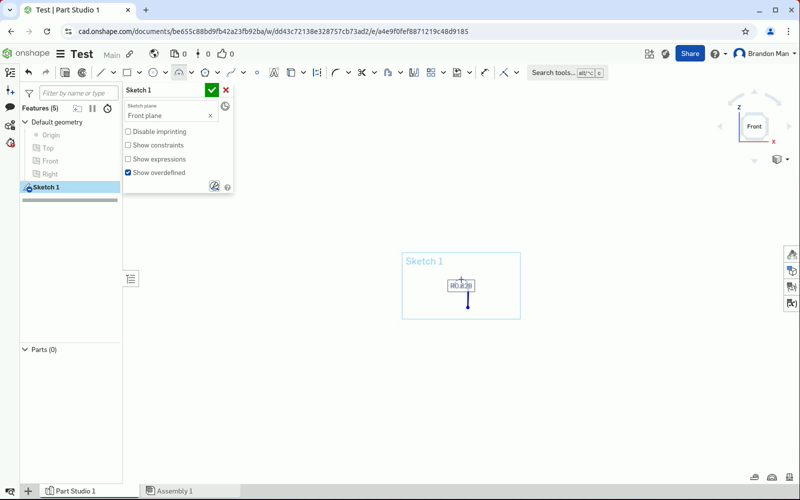
scroll(-6)
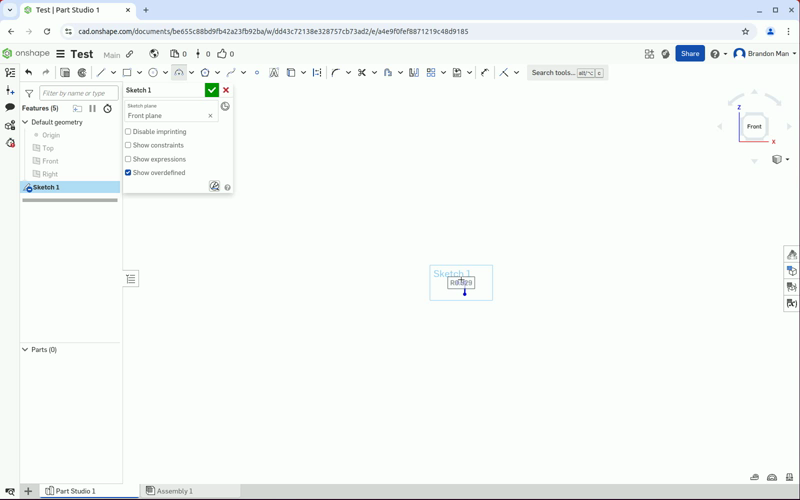
key_up(shift)
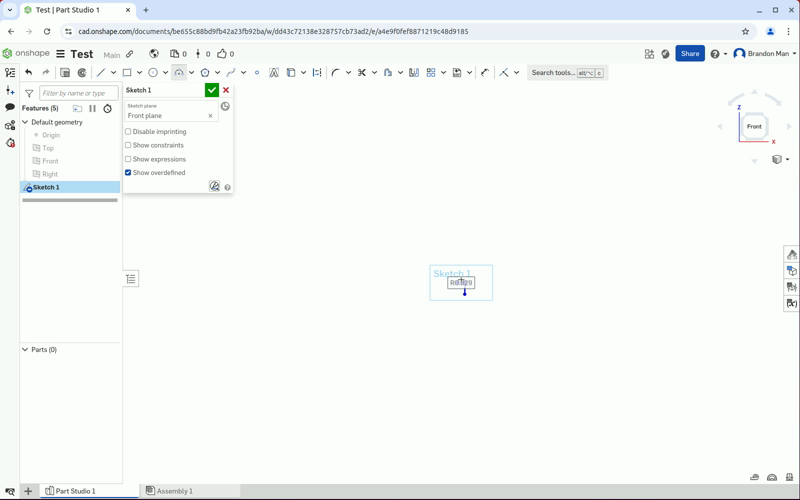
key(esc)
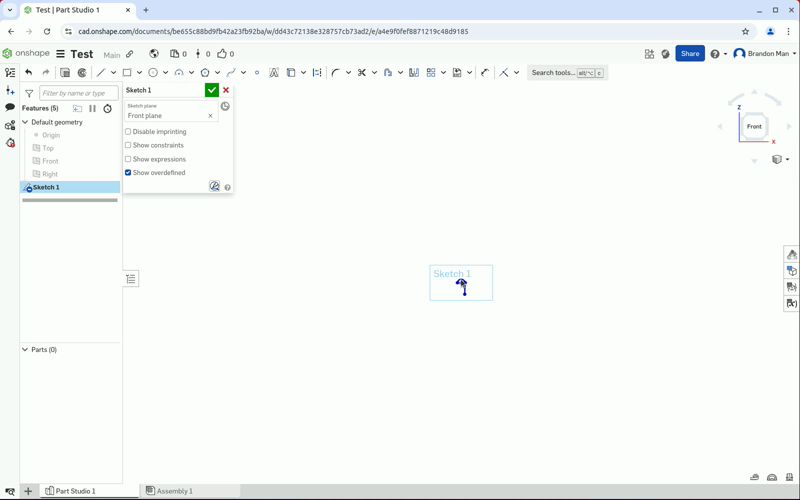
mouse_move(459, 282)
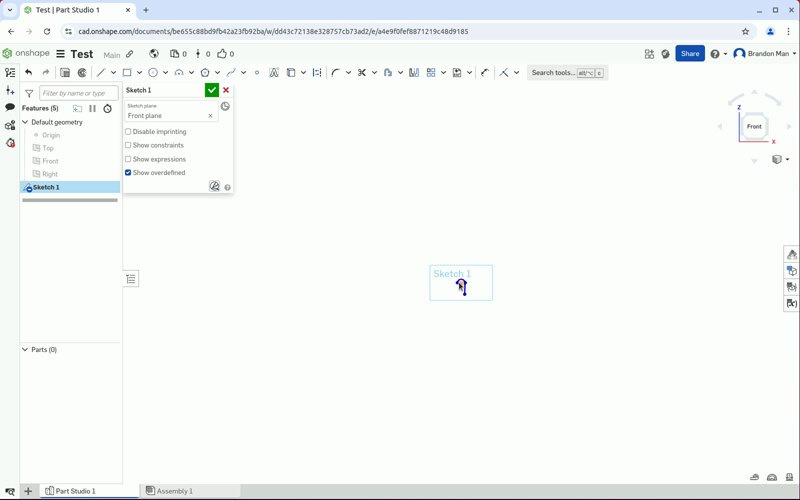
scroll(6)
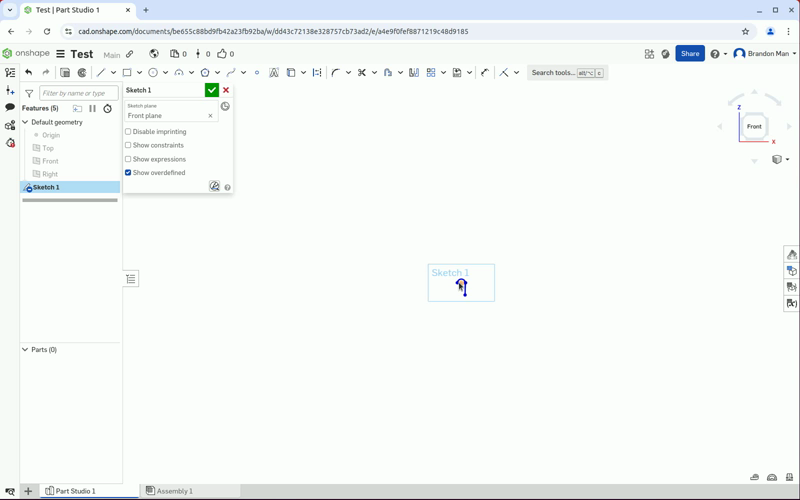
scroll(6)
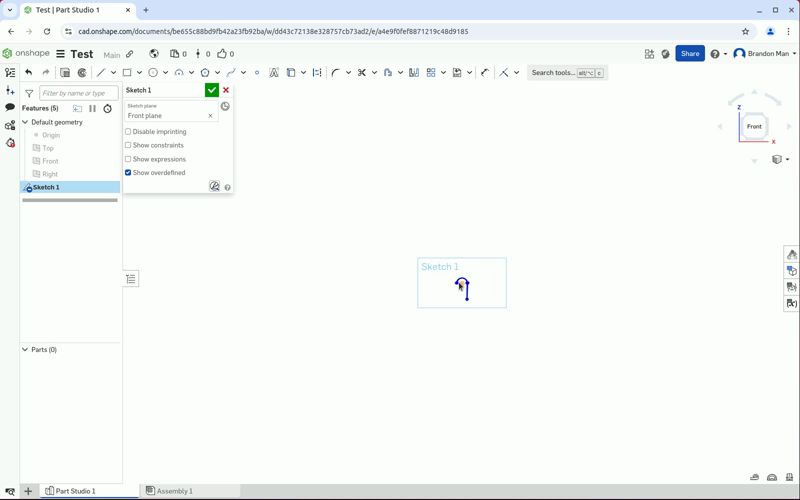
scroll(6)
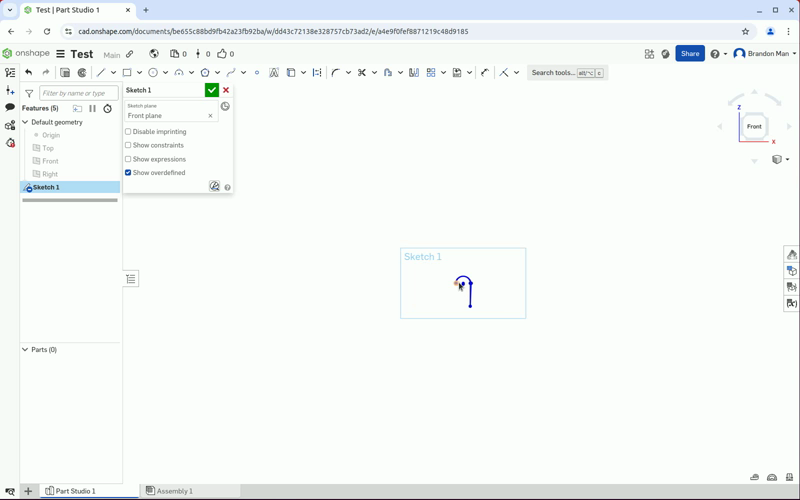
scroll(6)
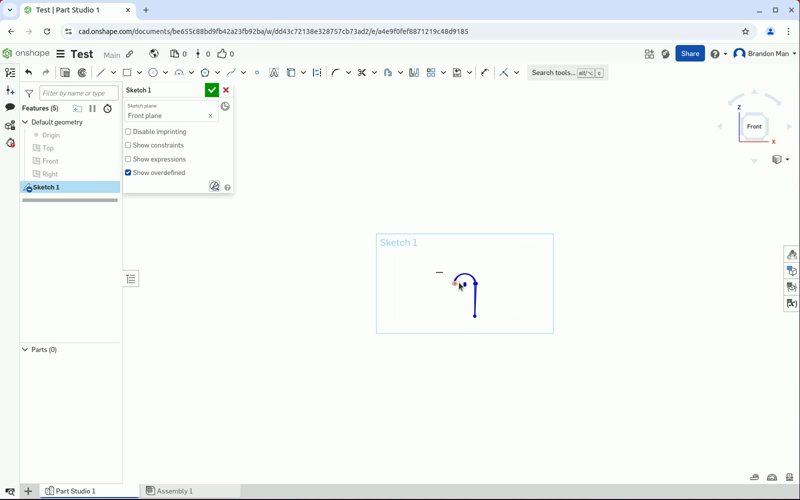
scroll(6)
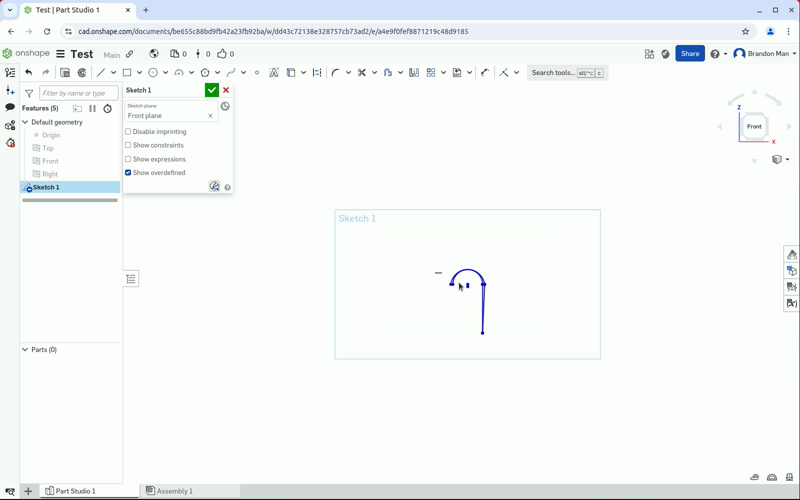
scroll(6)
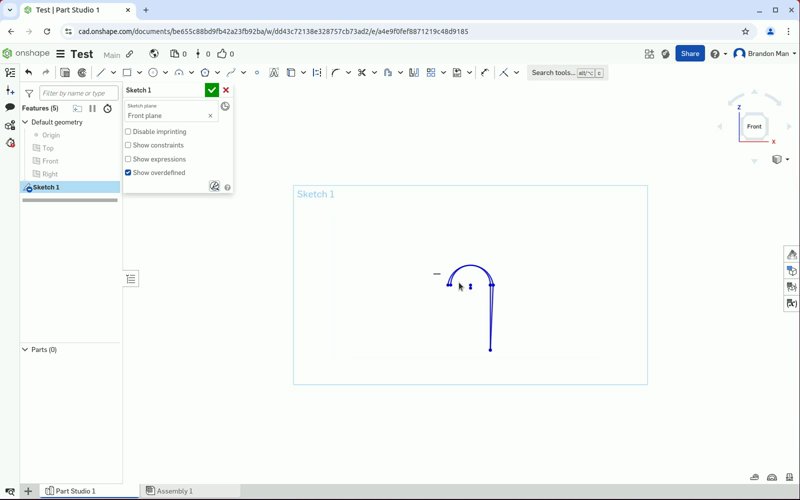
scroll(6)
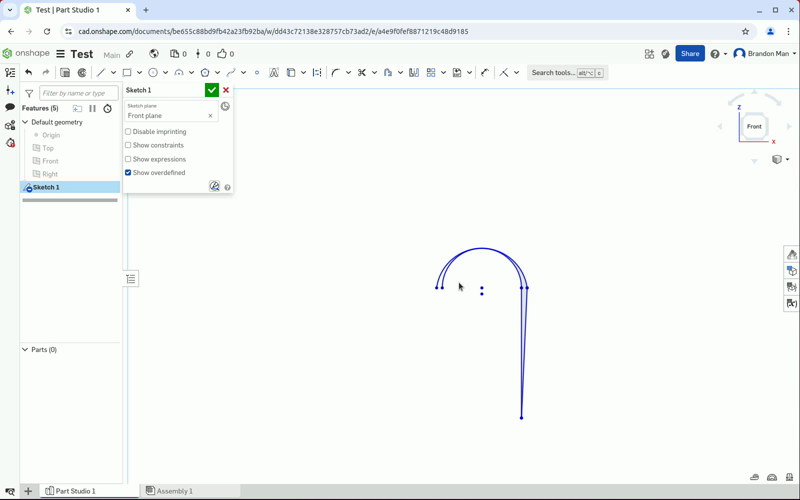
click(459, 282)
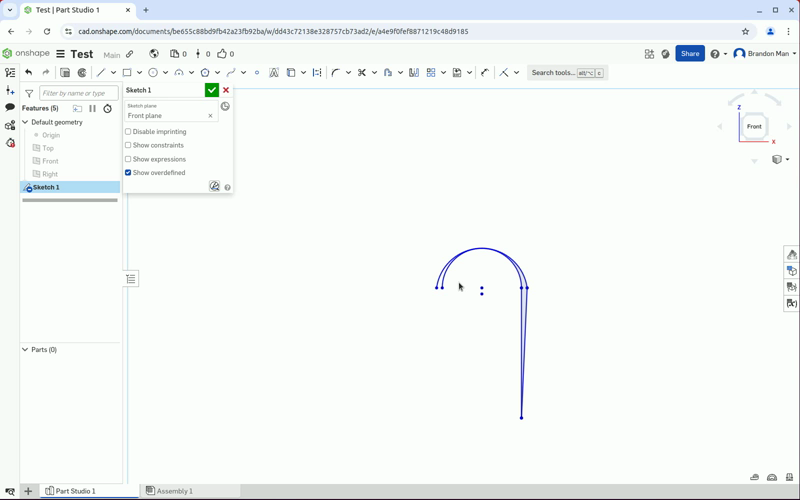
scroll(-6)
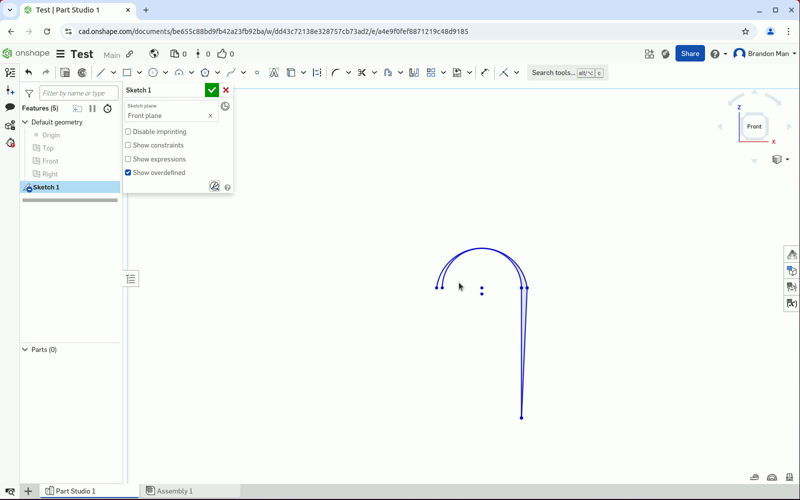
scroll(-6)
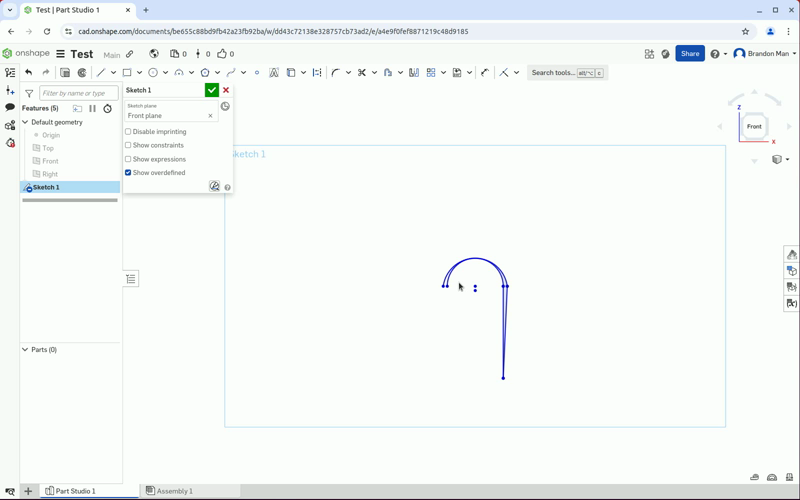
scroll(-6)
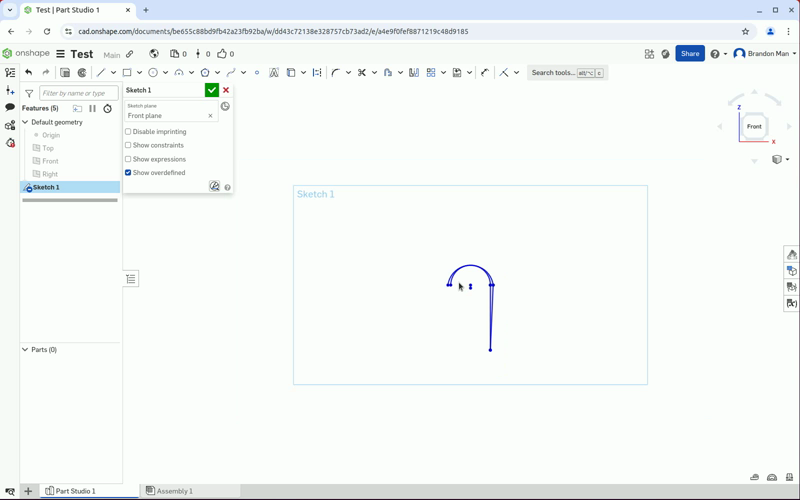
scroll(-6)
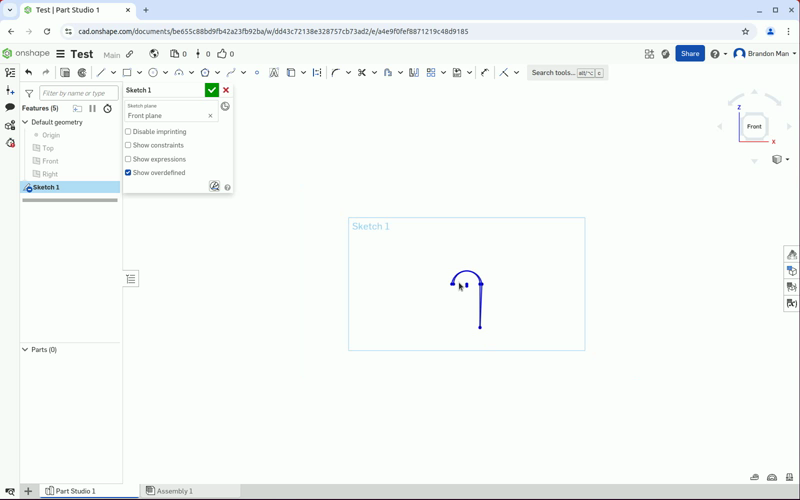
scroll(-6)
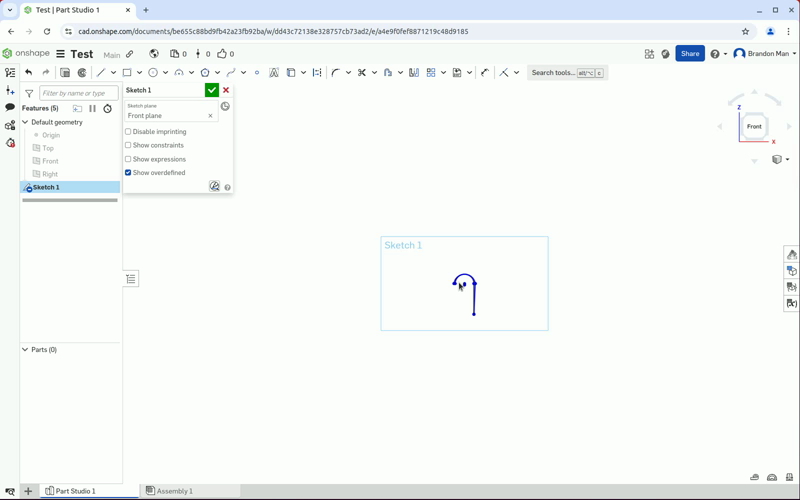
scroll(-6)
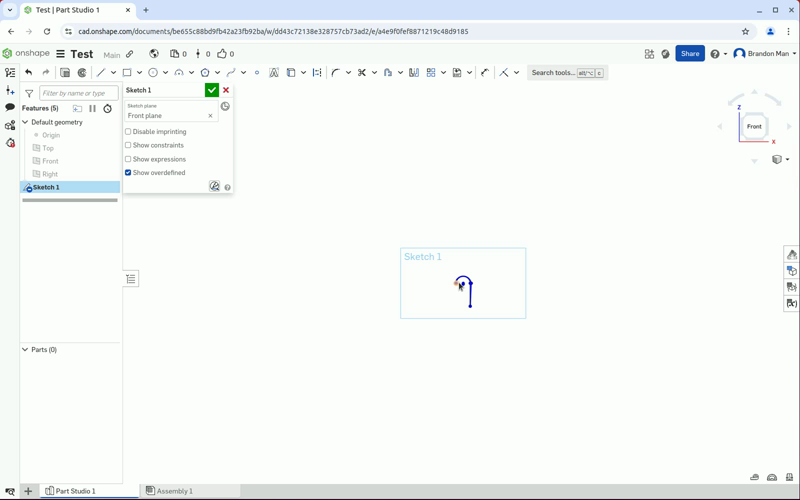
scroll(-6)
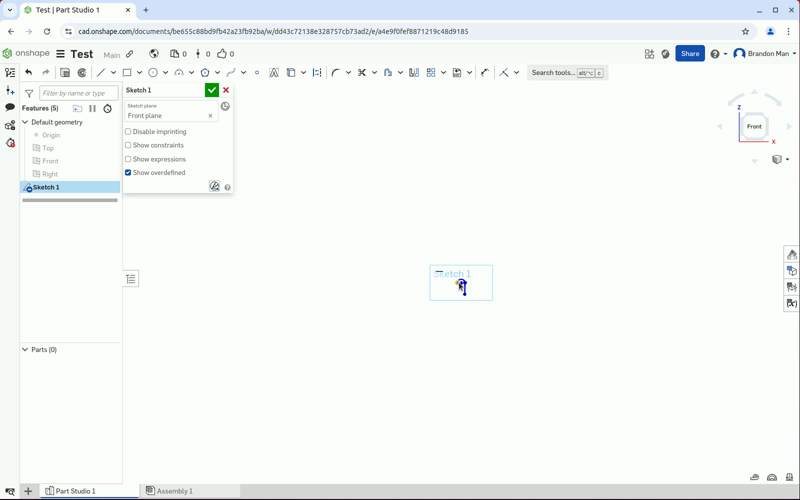
mouse_move(73, 352)
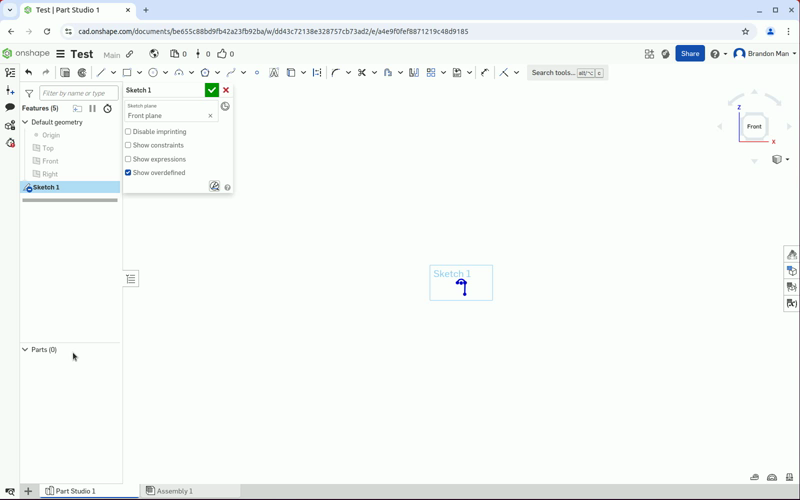
key(shift+y)
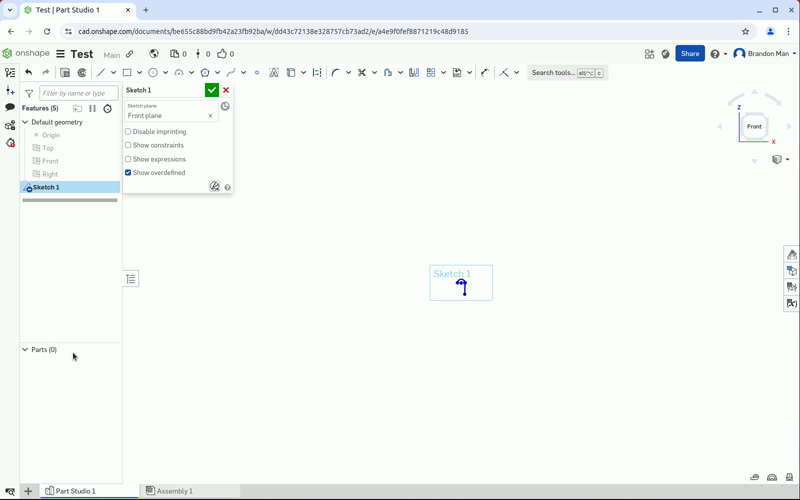
key(shift+e)
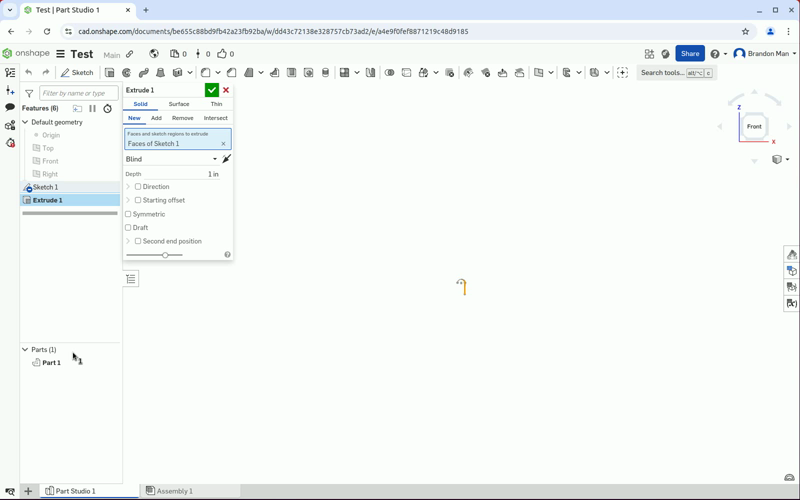
mouse_move(143, 106)
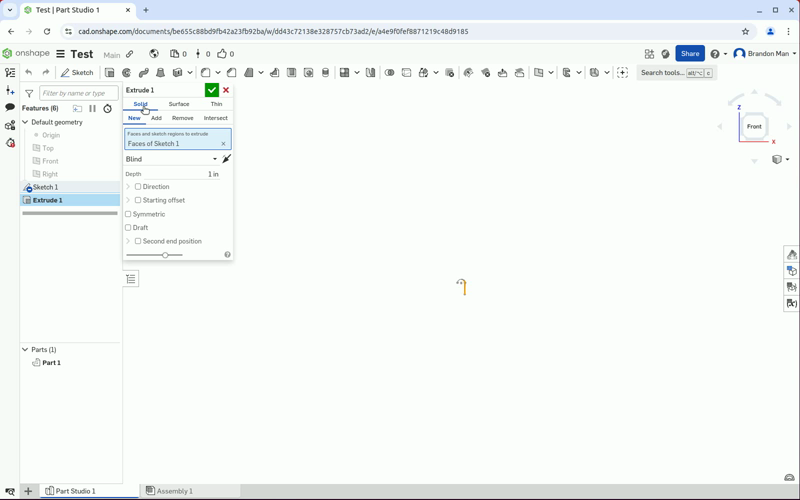
click(143, 106)
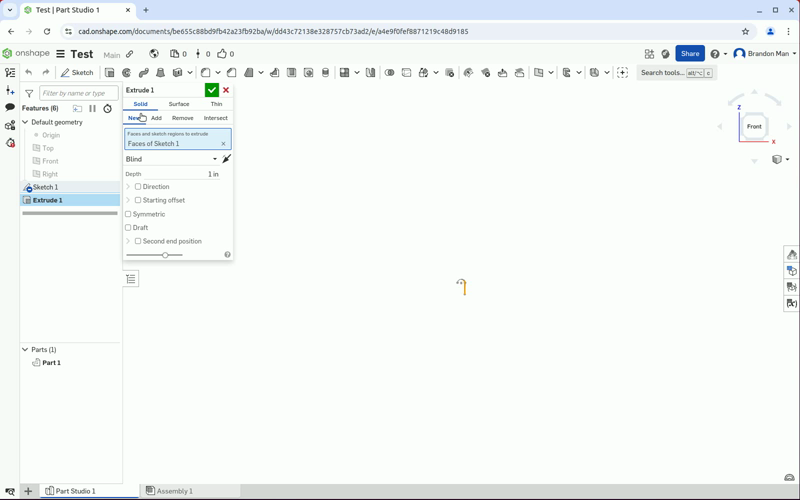
mouse_move(137, 120)
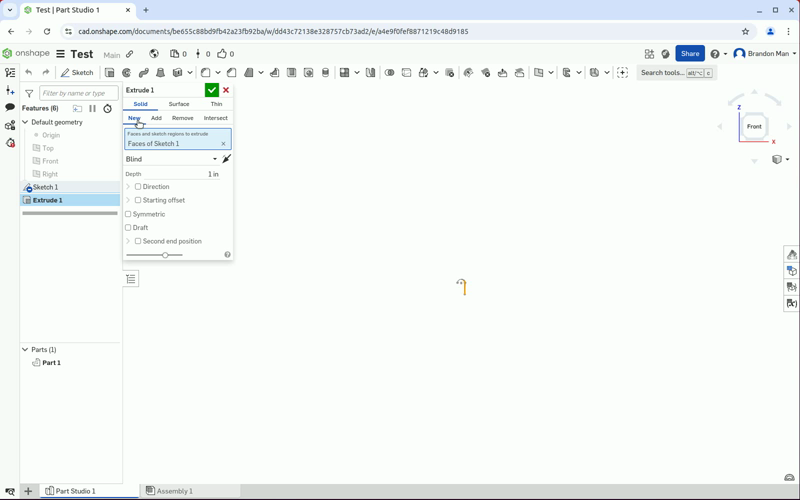
click(137, 120)
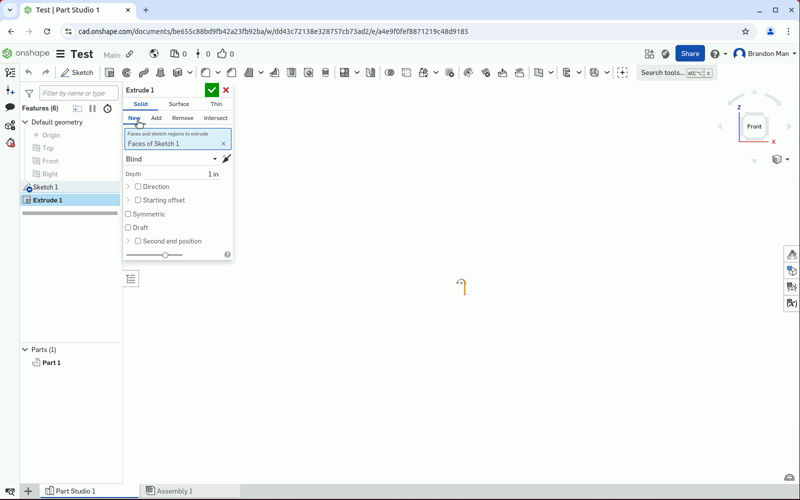
key(tab, 4)
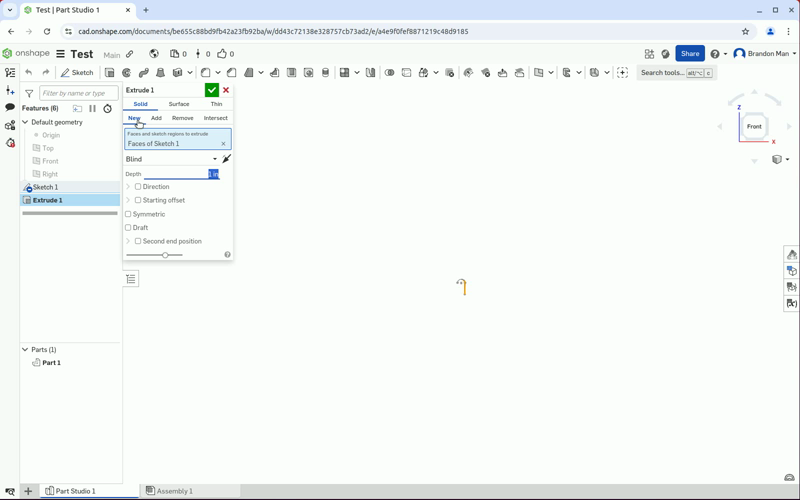
text(-0.241)
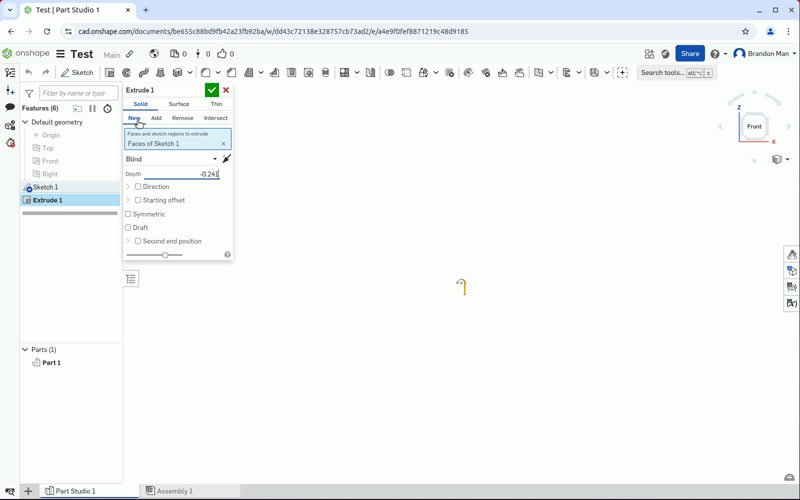
key(enter)
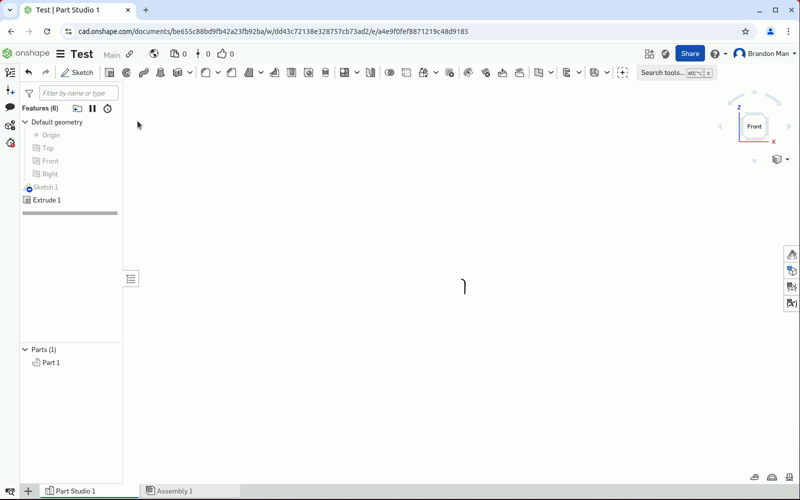
key(shift+h)
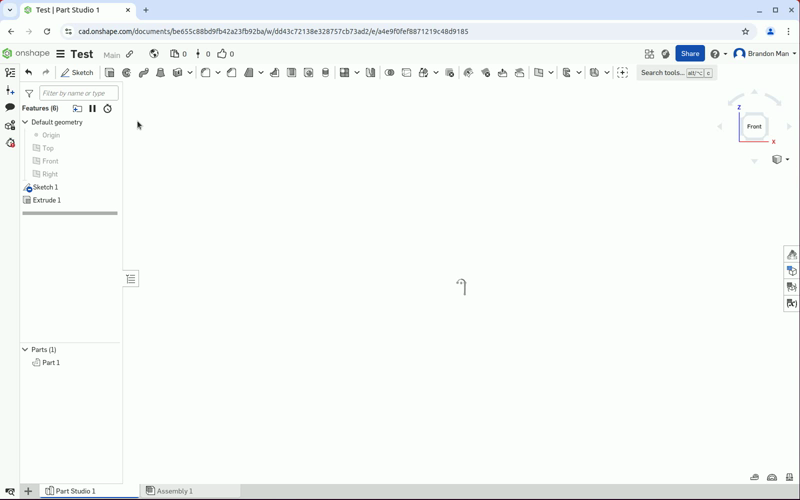
key(shift+h)
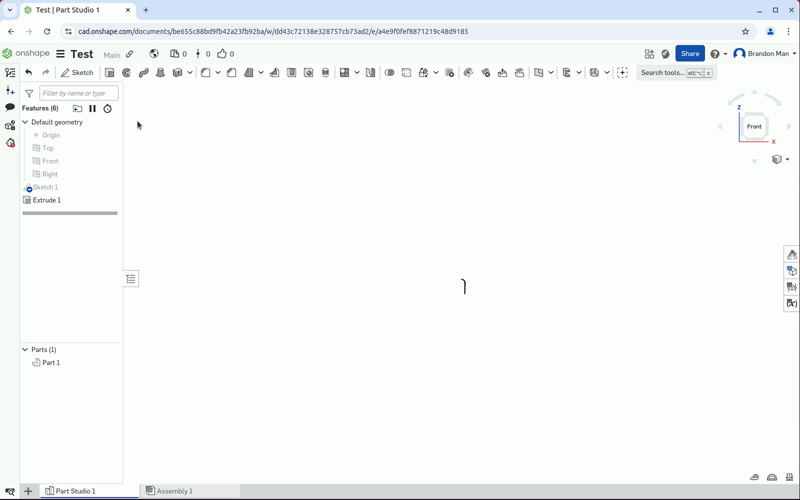
mouse_move(73, 189)
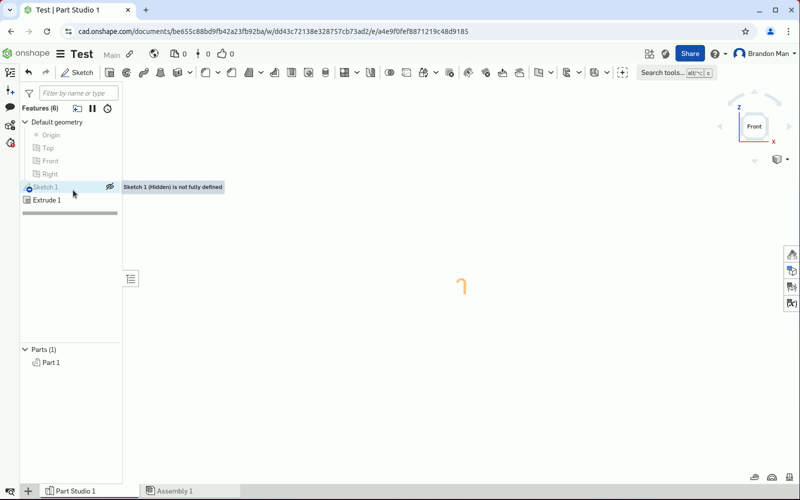
click(73, 189)
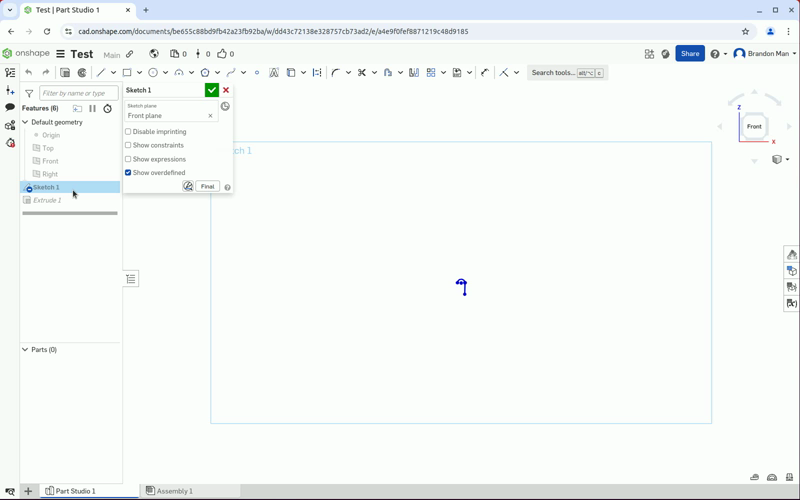
mouse_move(229, 92)
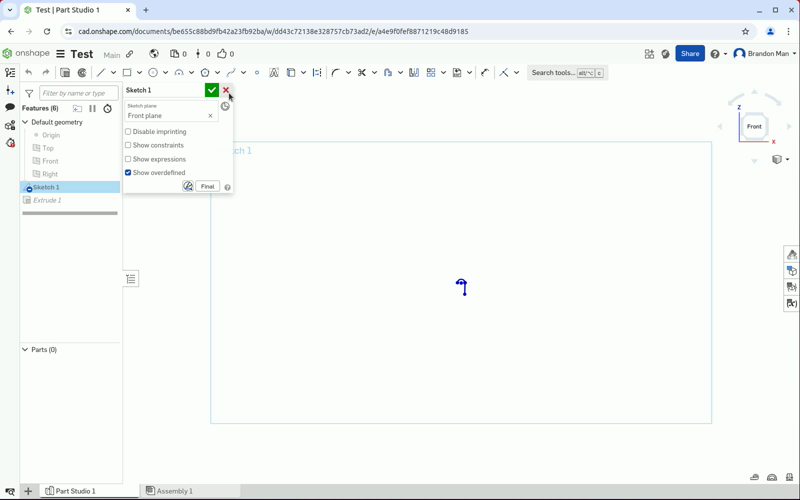
click(229, 92)
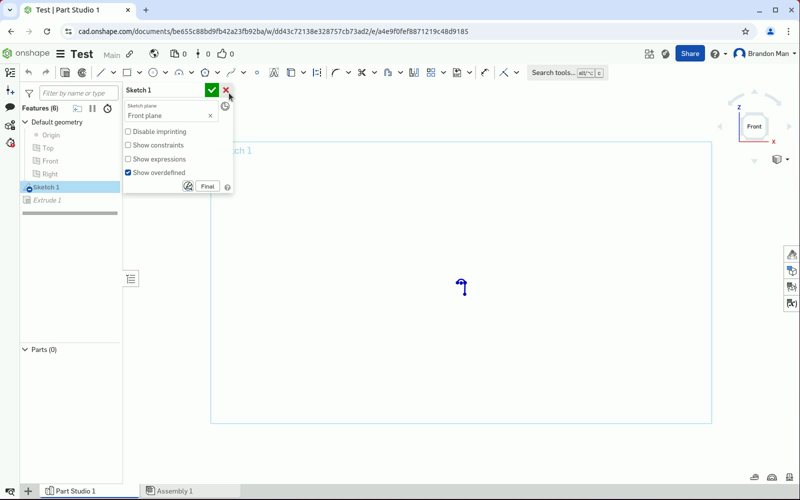
key(shift+s)
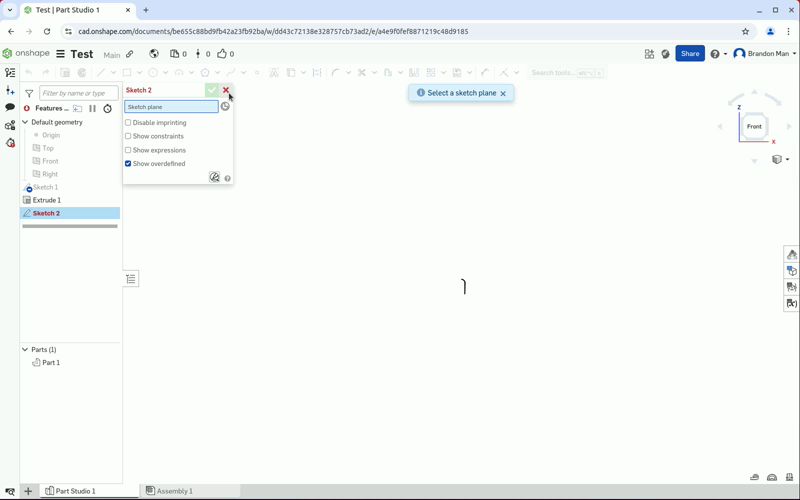
mouse_move(73, 163)
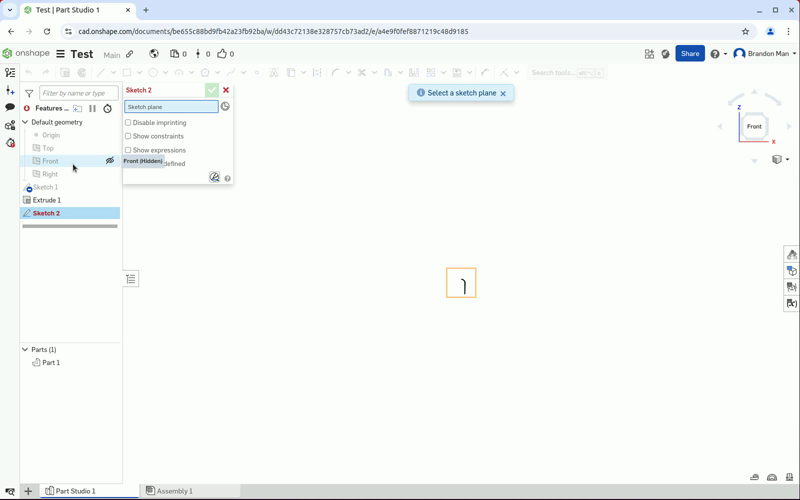
click(73, 163)
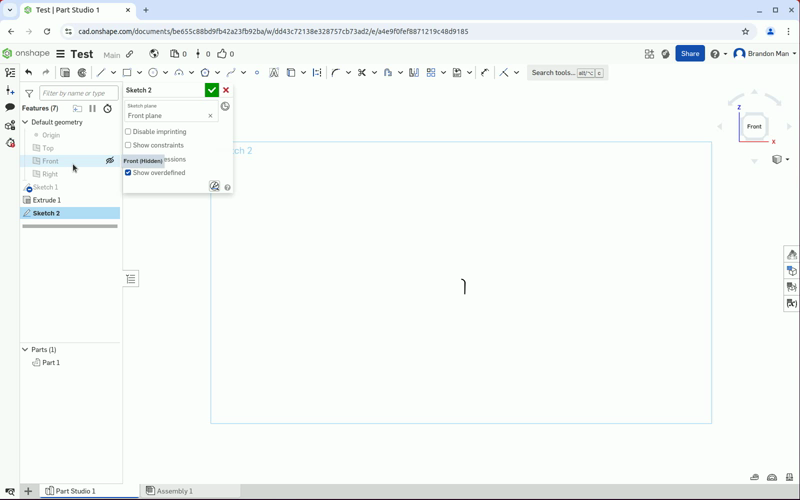
mouse_move(73, 352)
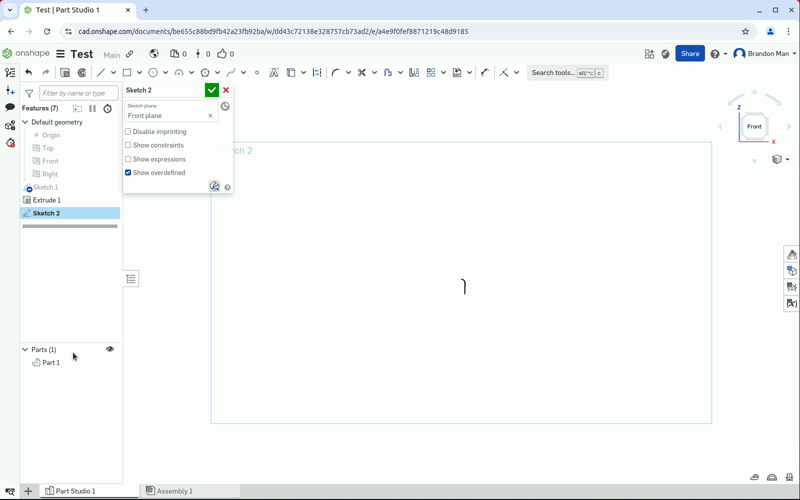
key(y)
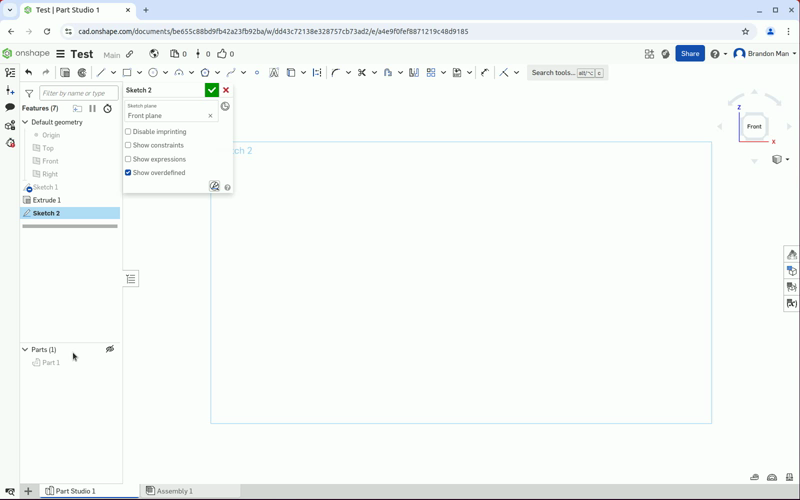
key(l)
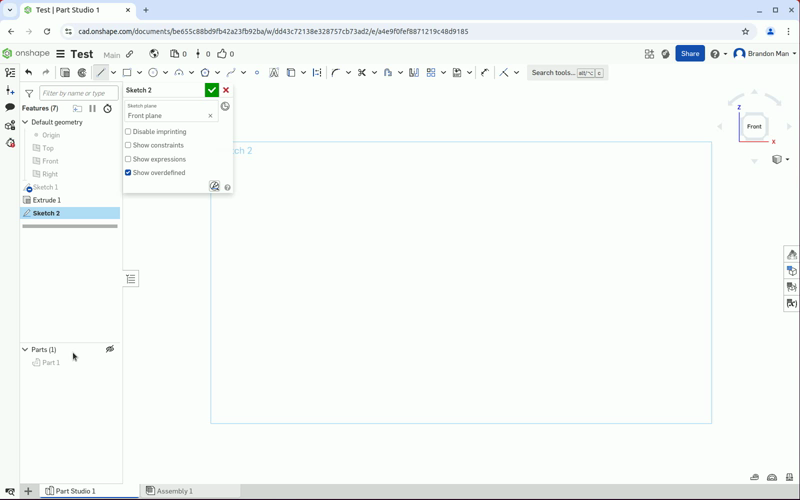
key_down(shift)
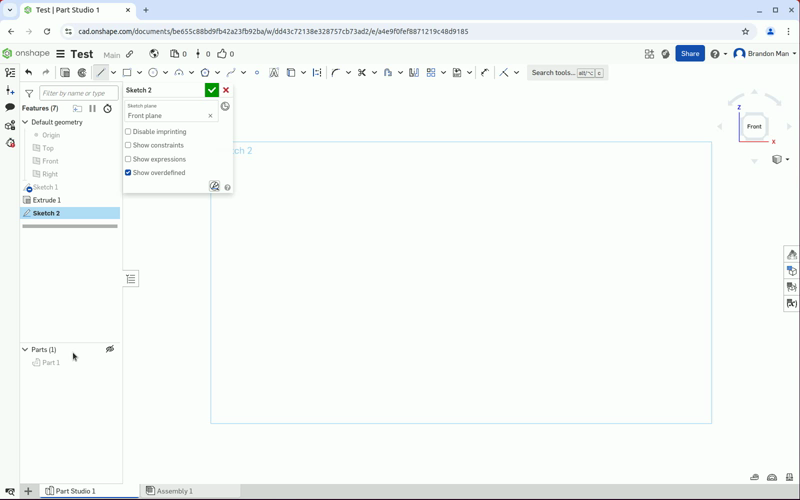
mouse_move(437, 308)
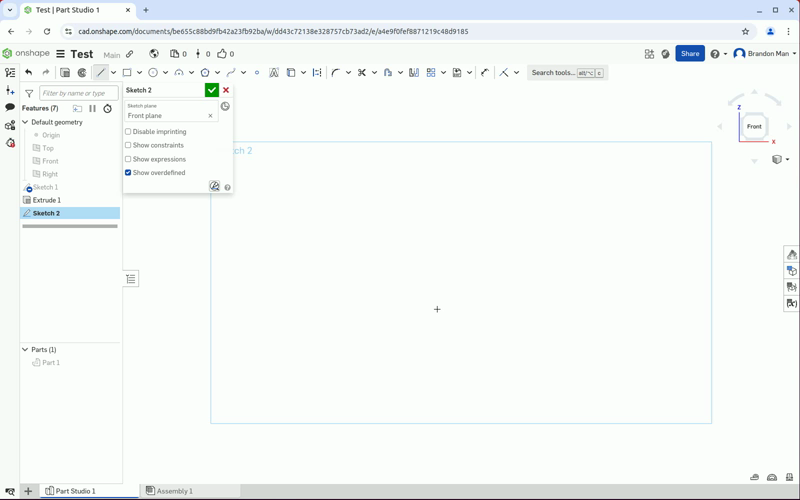
click(437, 308)
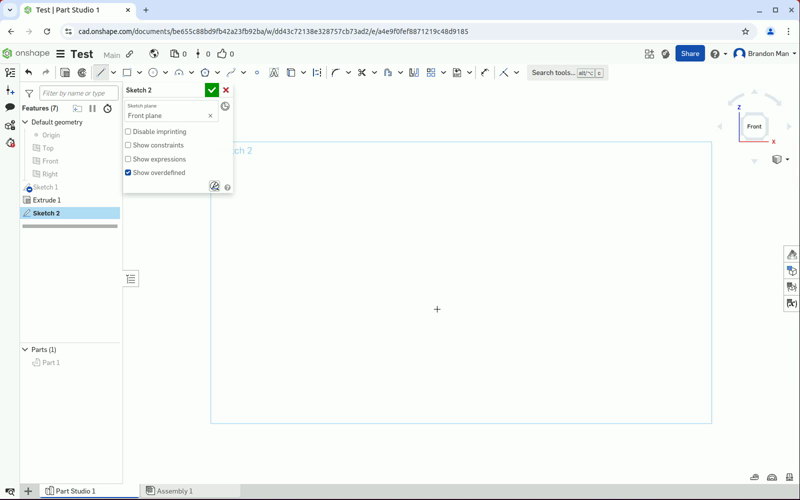
key_up(shift)
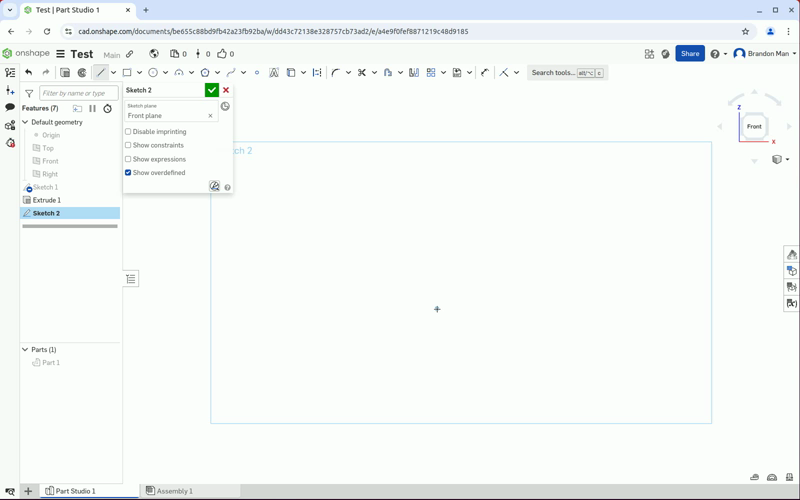
key_down(shift)
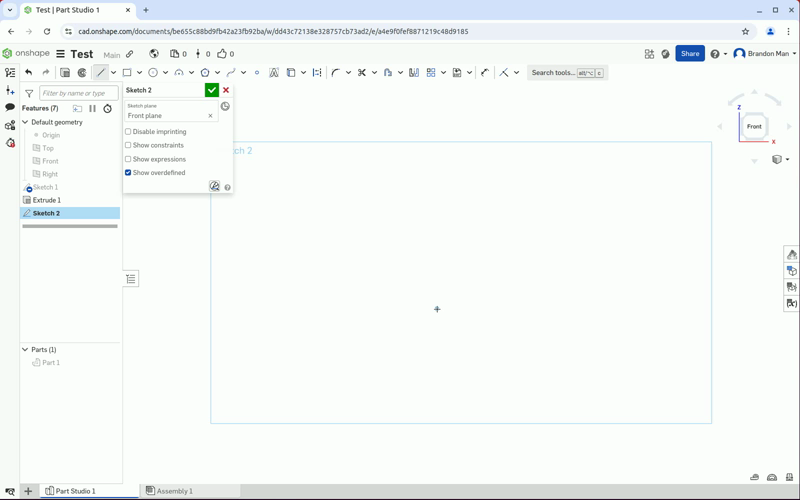
mouse_move(467, 308)
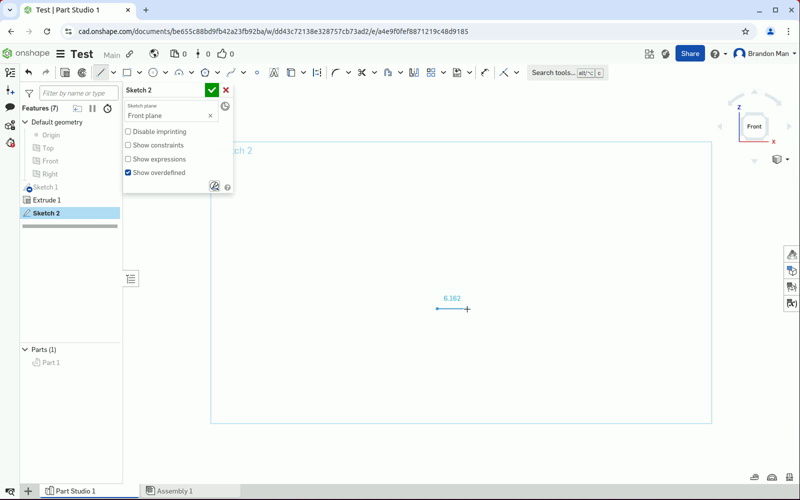
mouse_move(490, 308)
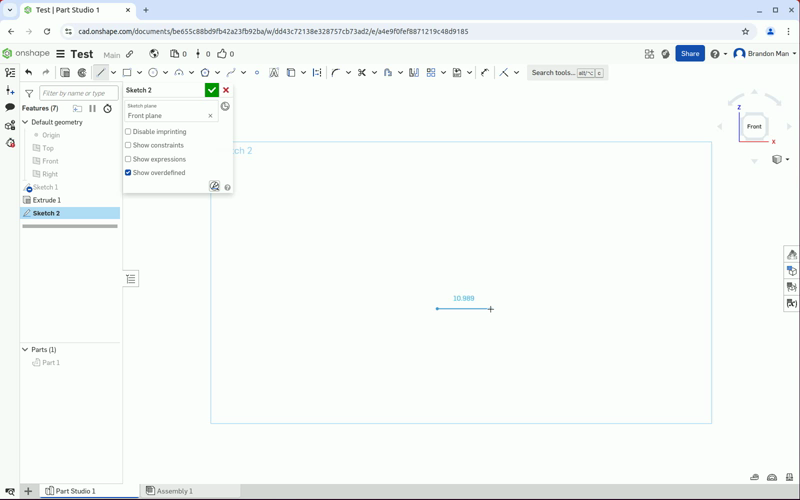
click(490, 308)
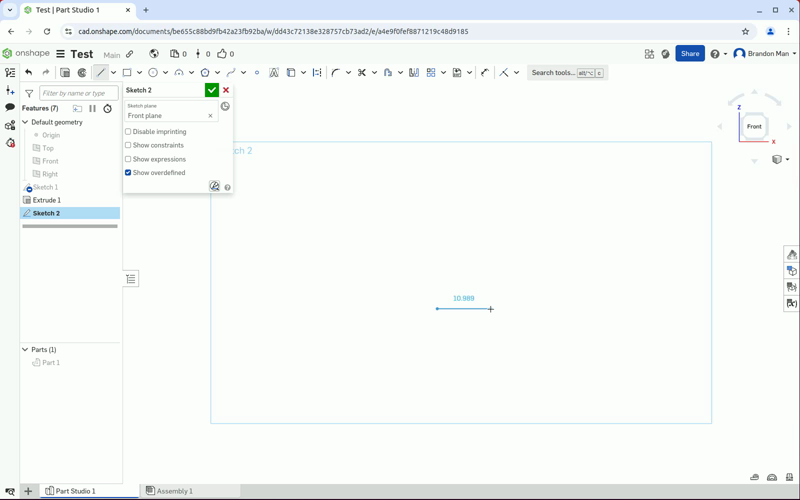
key_up(shift)
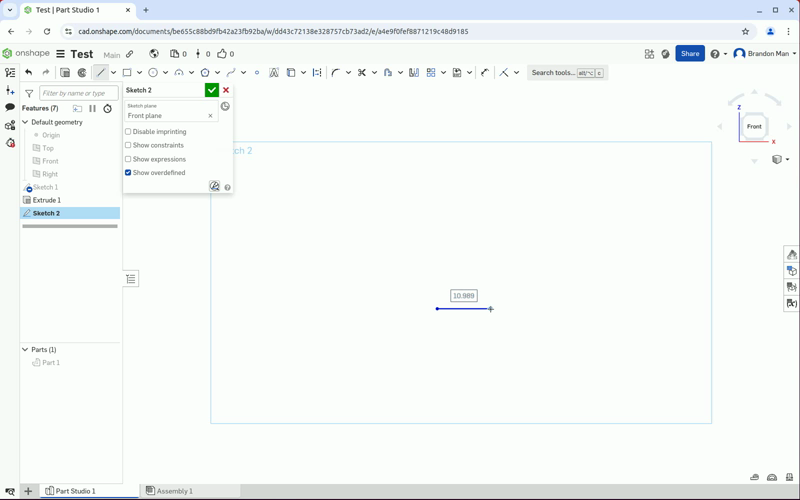
key_down(shift)
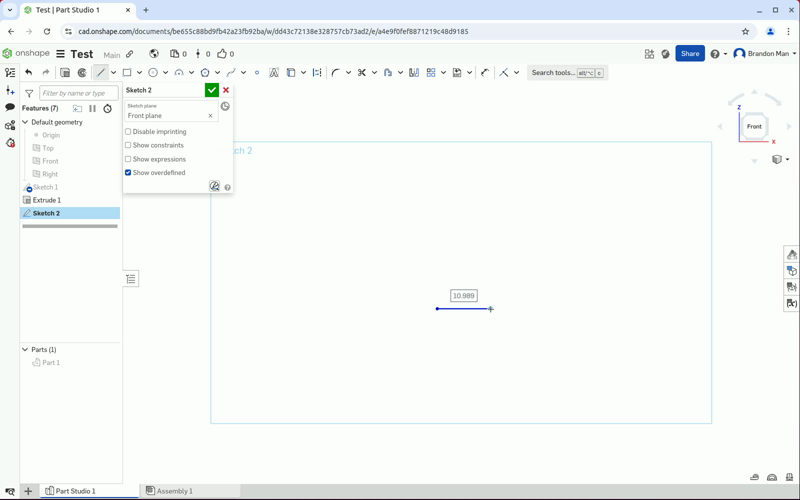
mouse_move(520, 308)
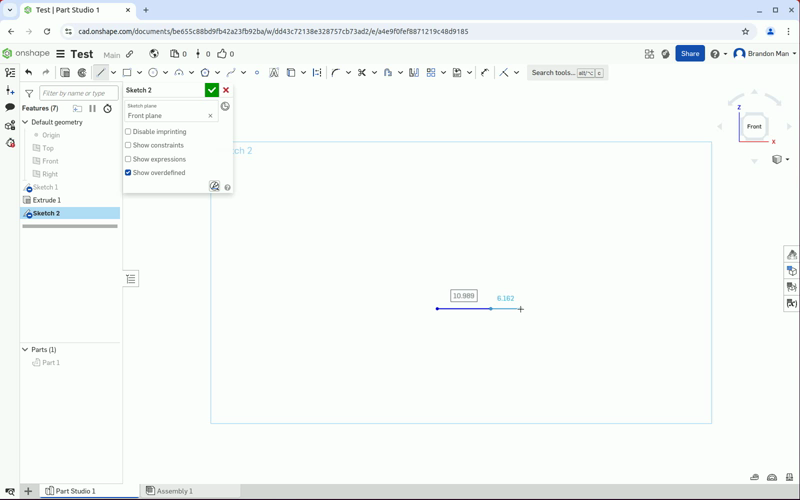
mouse_move(464, 293)
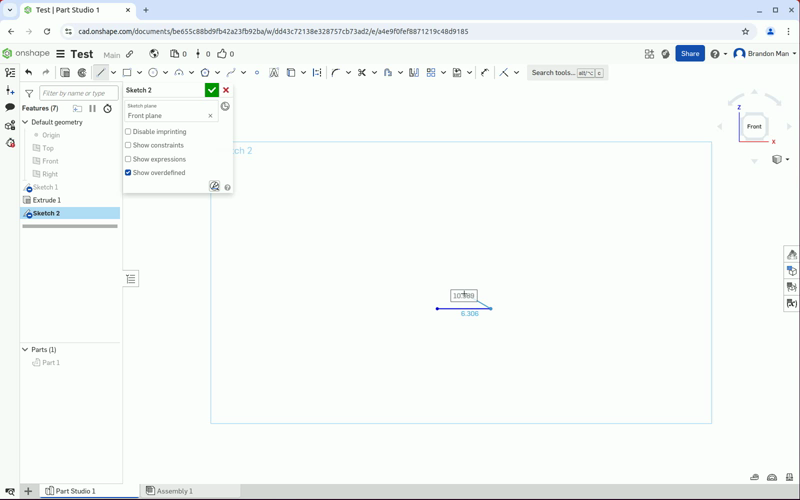
click(464, 293)
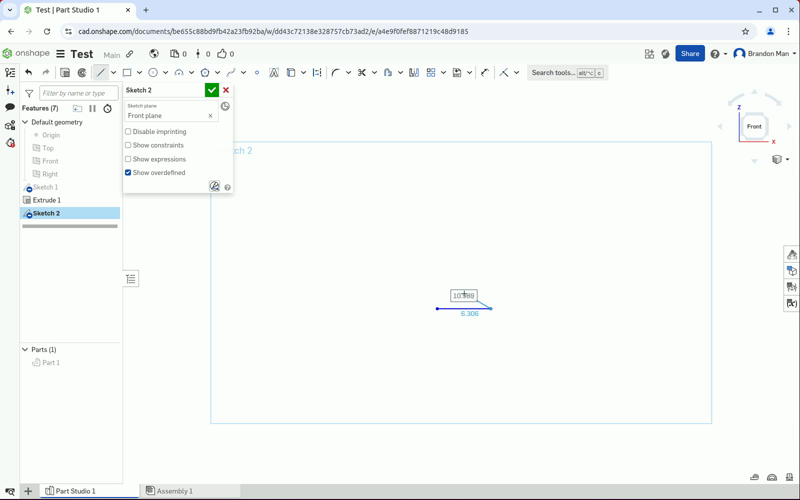
key_up(shift)
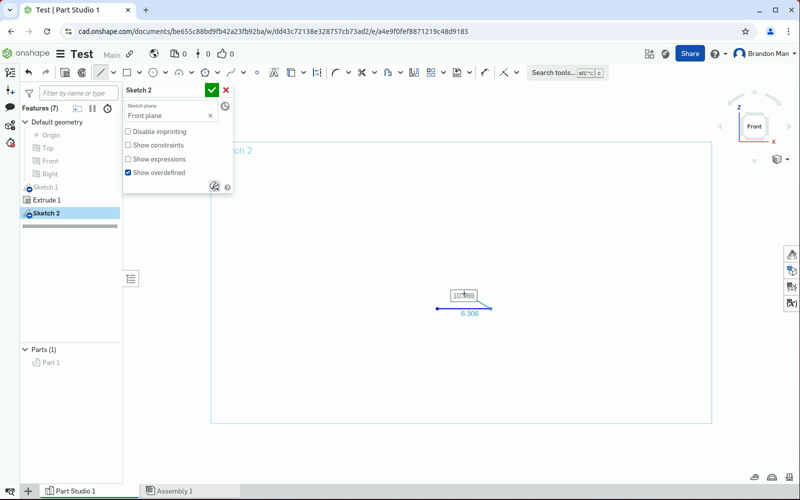
key_down(shift)
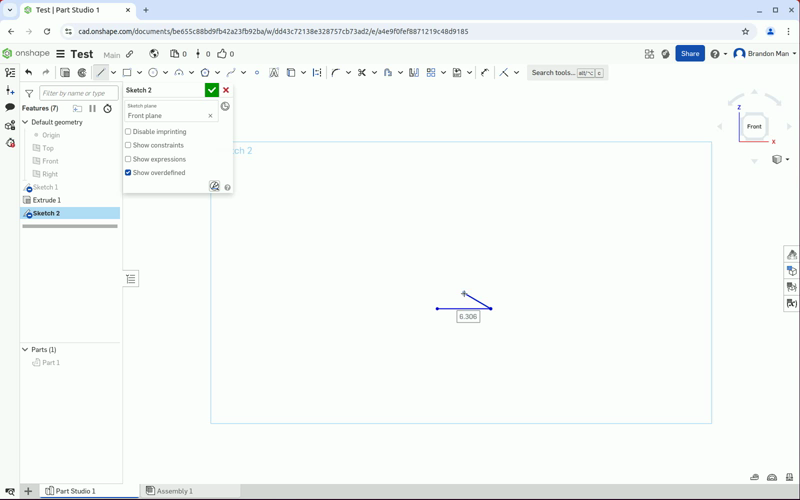
mouse_move(494, 293)
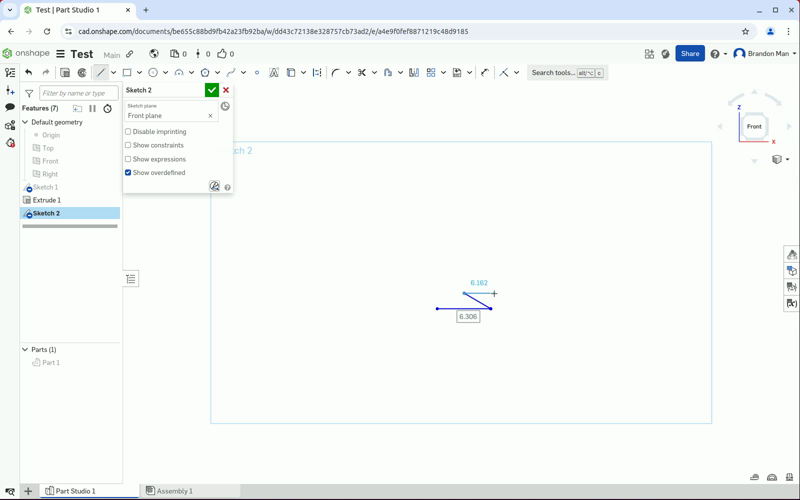
mouse_move(464, 292)
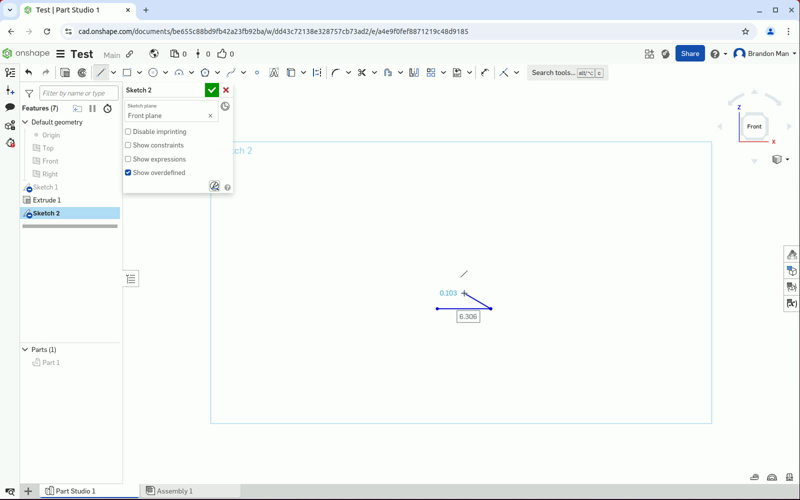
scroll(6)
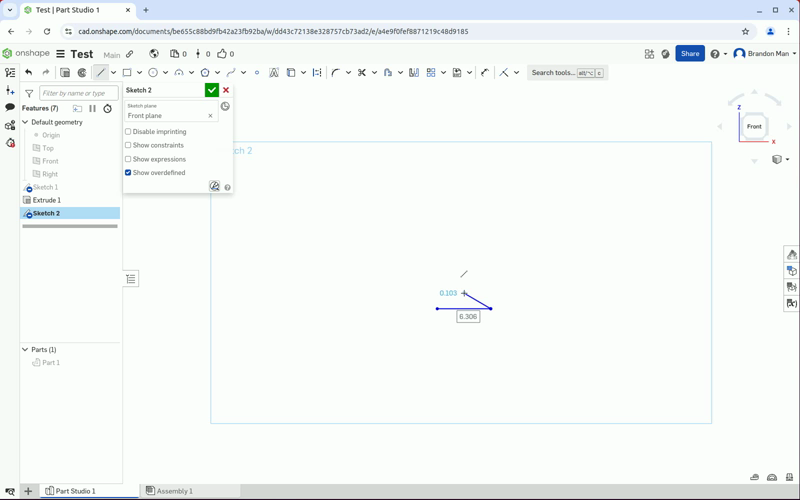
scroll(6)
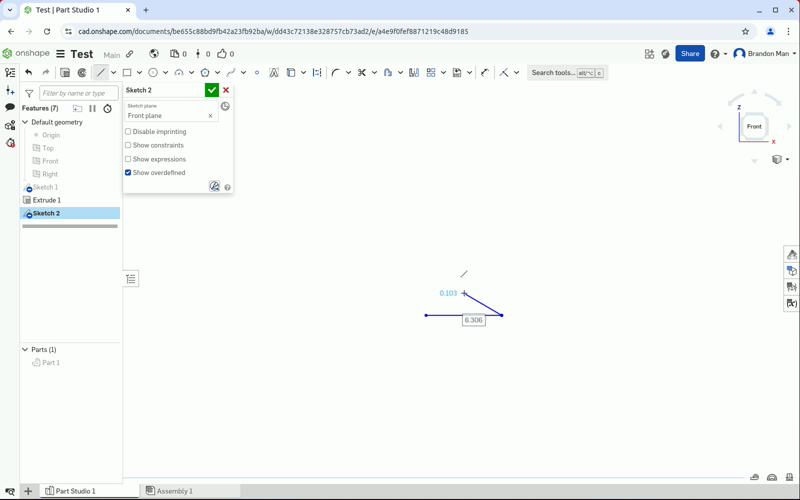
scroll(6)
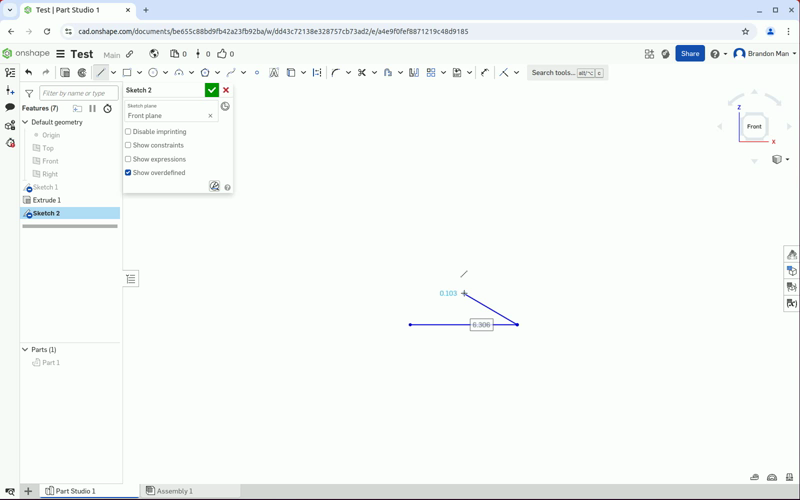
scroll(6)
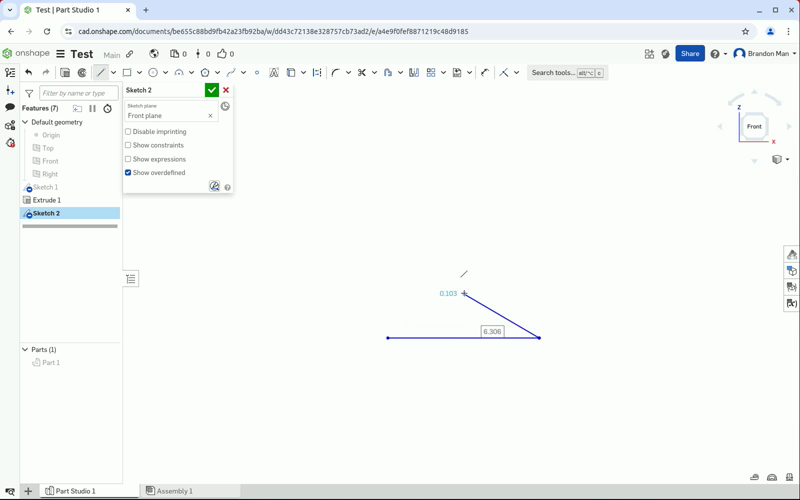
scroll(6)
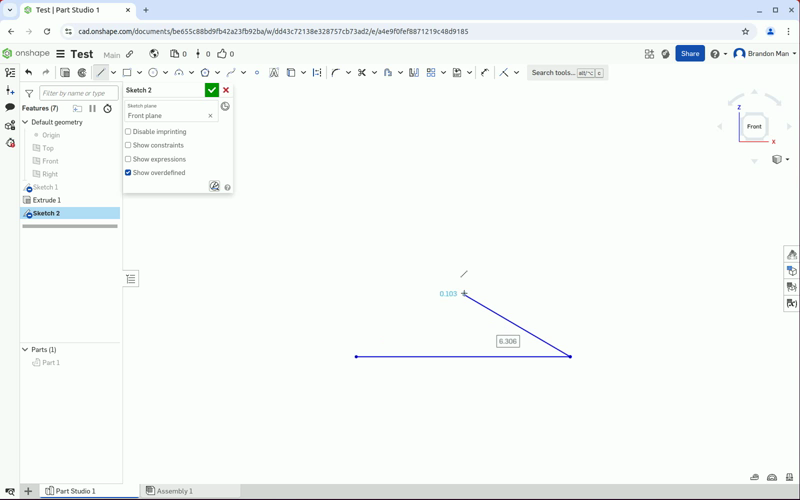
scroll(6)
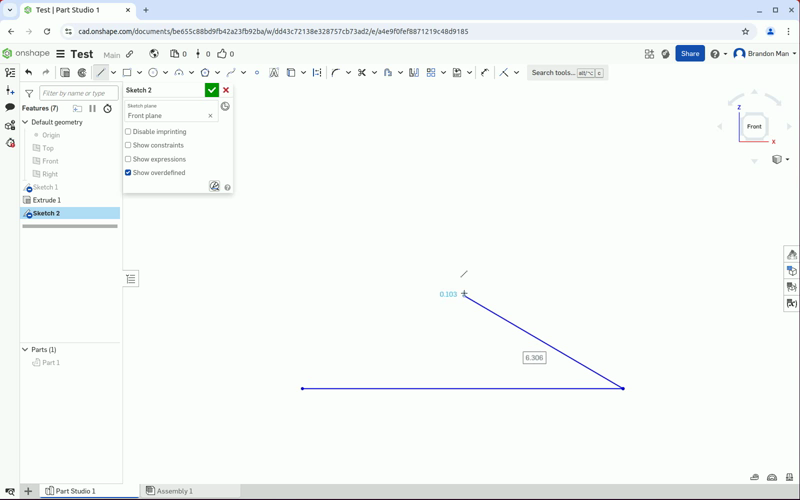
scroll(6)
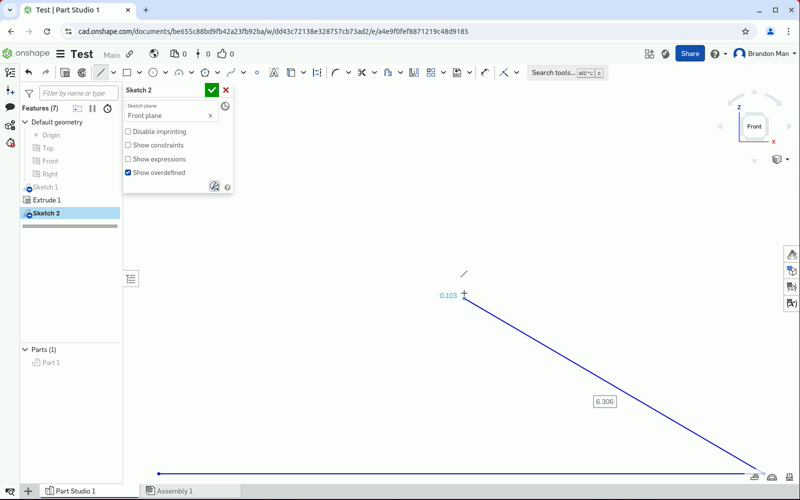
click(464, 292)
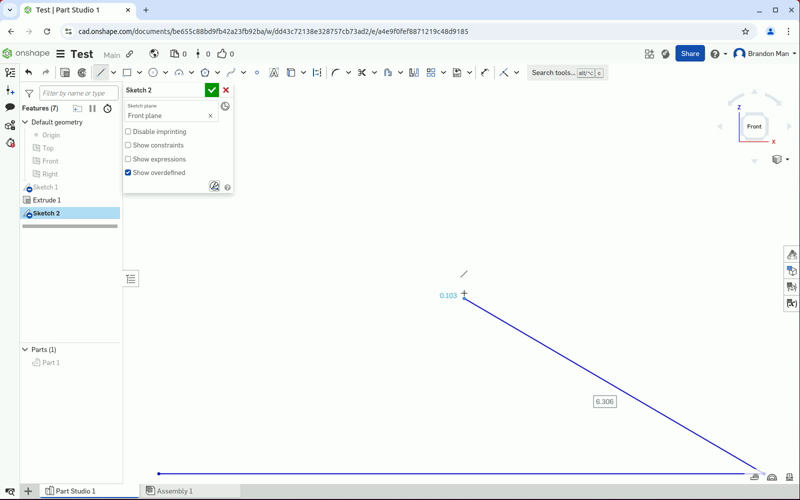
scroll(-6)
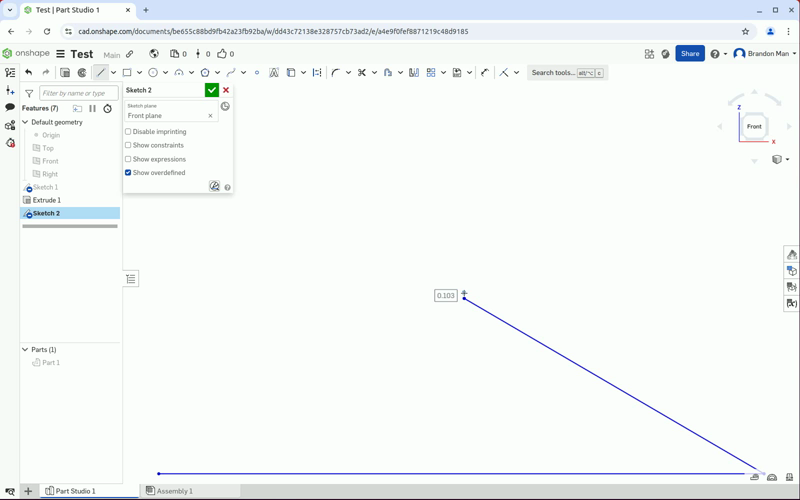
scroll(-6)
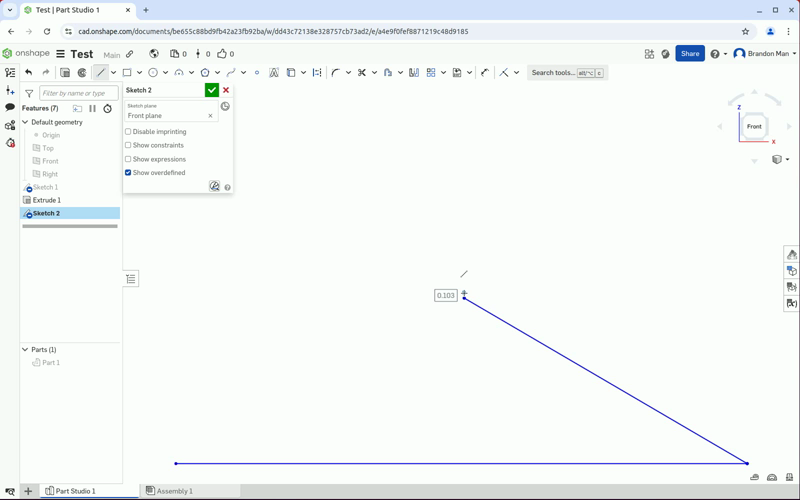
scroll(-6)
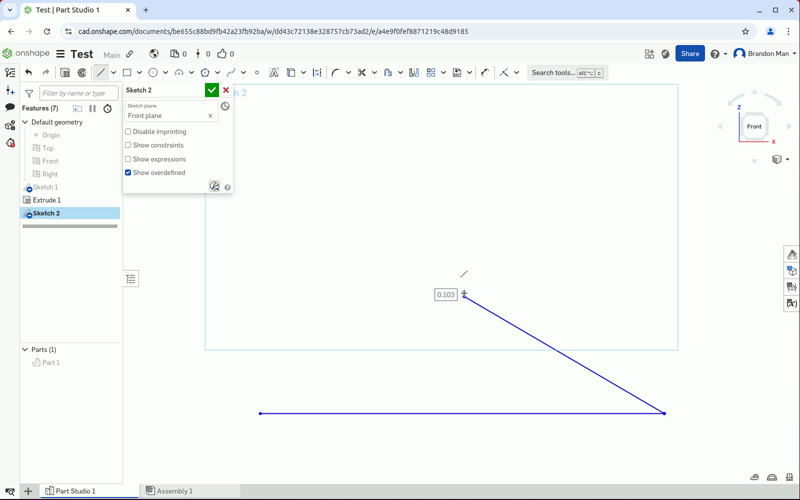
scroll(-6)
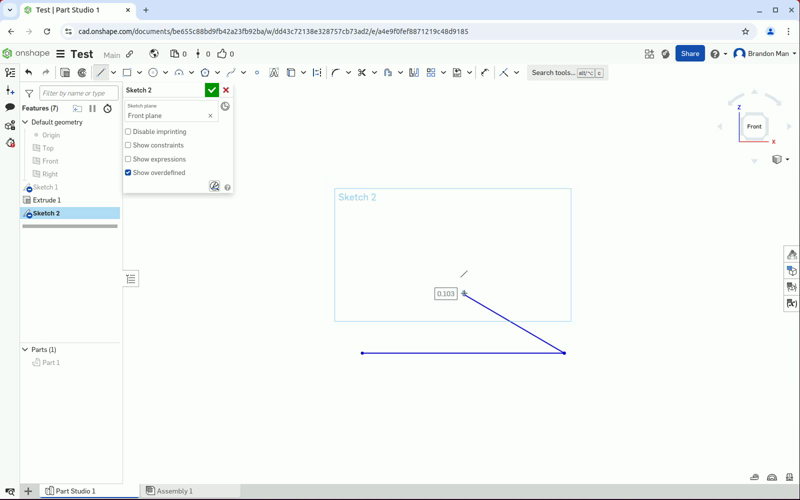
scroll(-6)
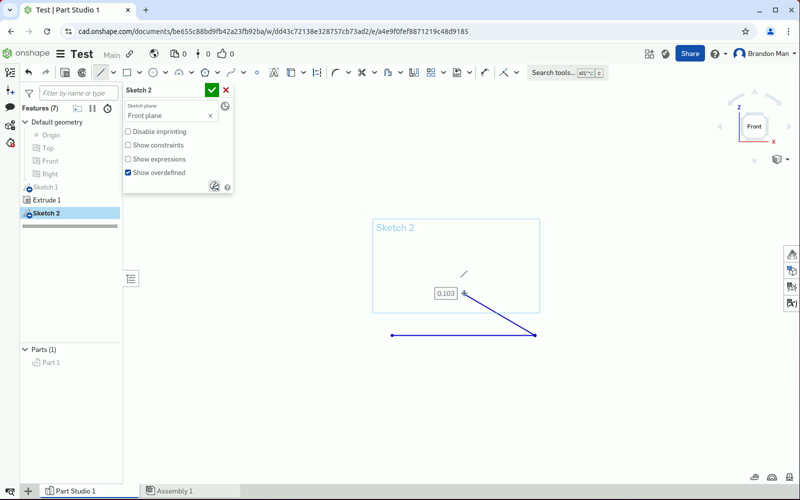
scroll(-6)
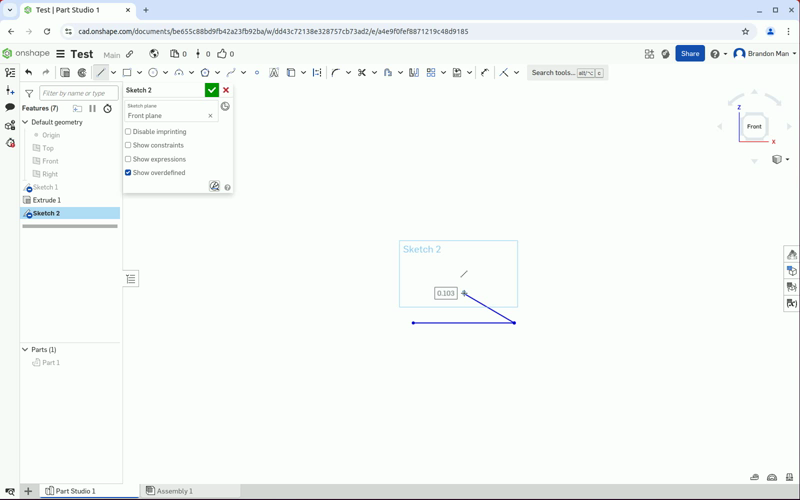
scroll(-6)
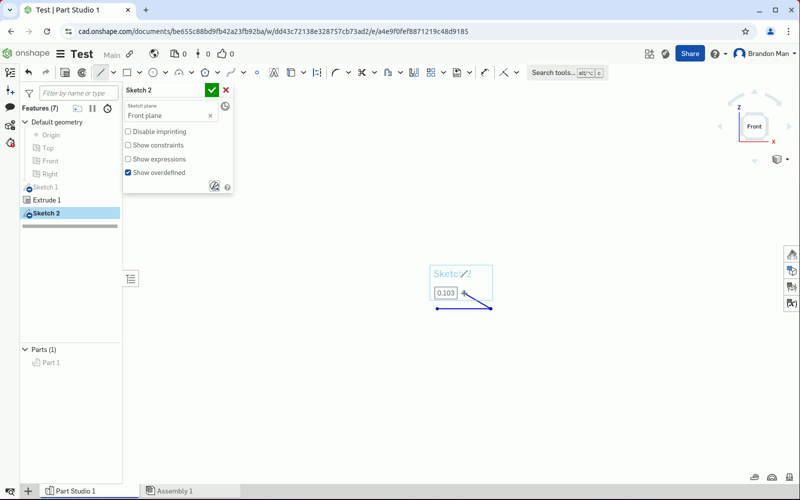
key_up(shift)
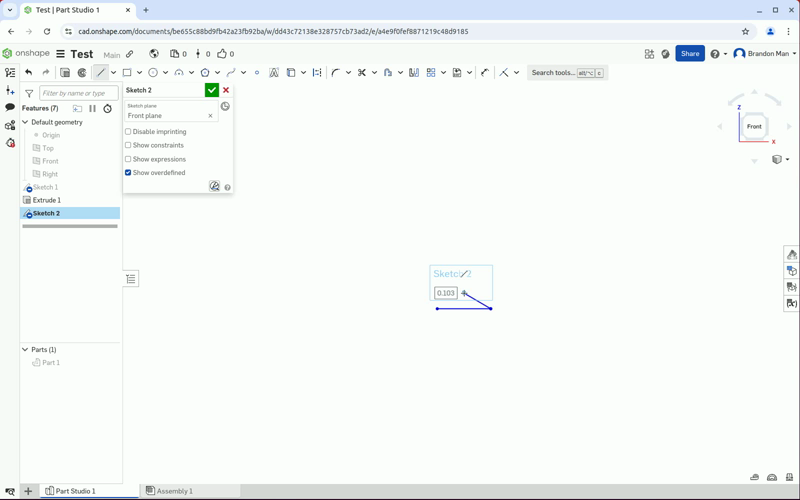
mouse_move(494, 292)
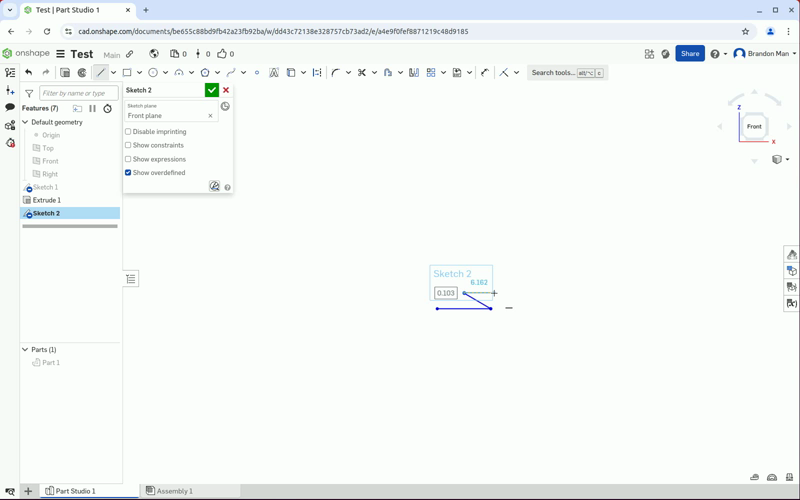
key_down(shift)
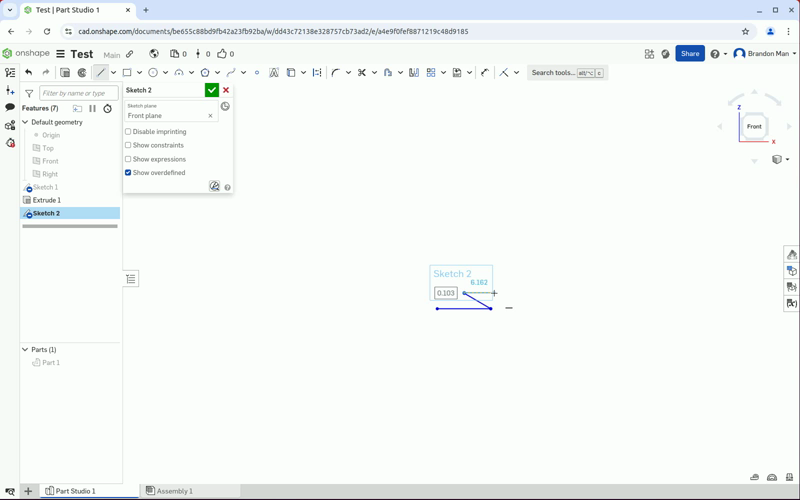
mouse_move(437, 308)
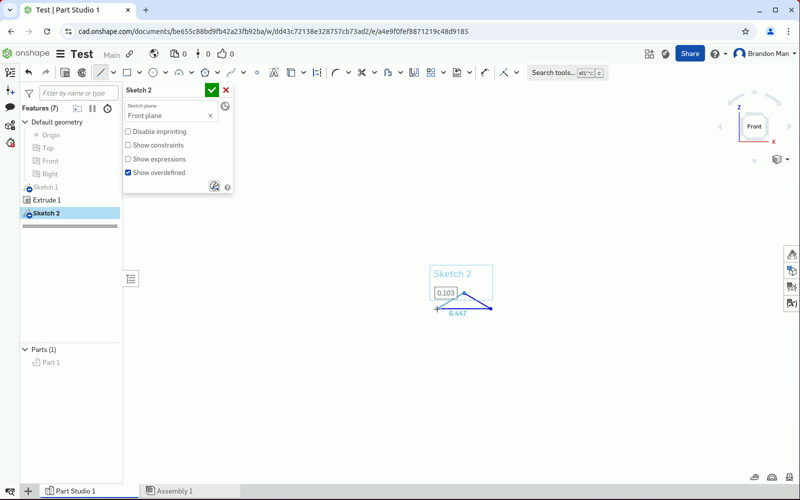
key_up(shift)
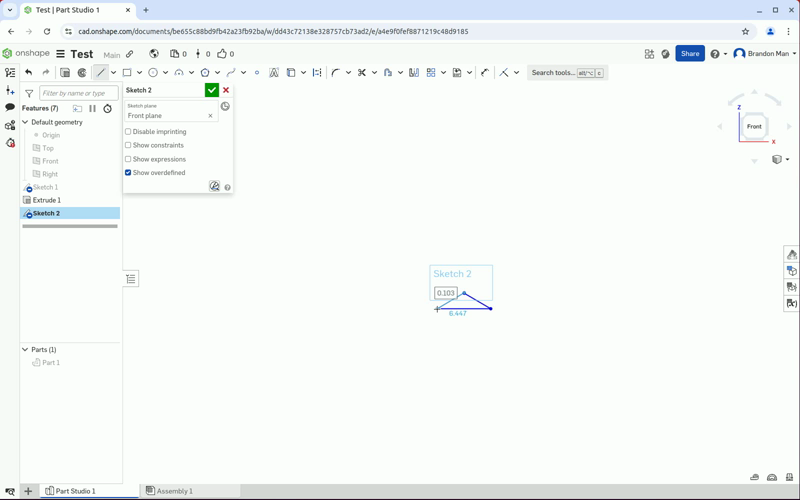
click(437, 308)
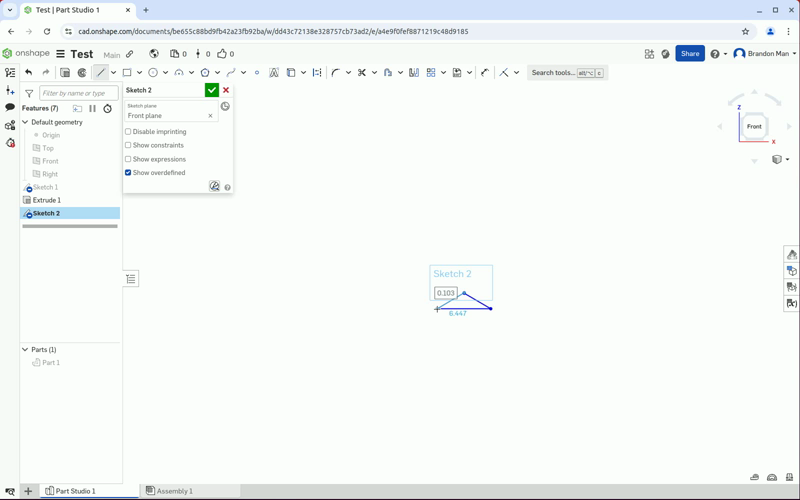
key(esc)
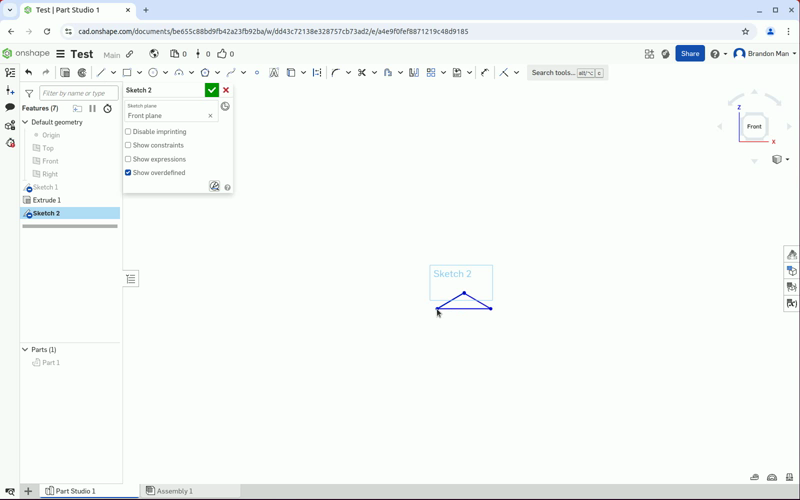
key(l)
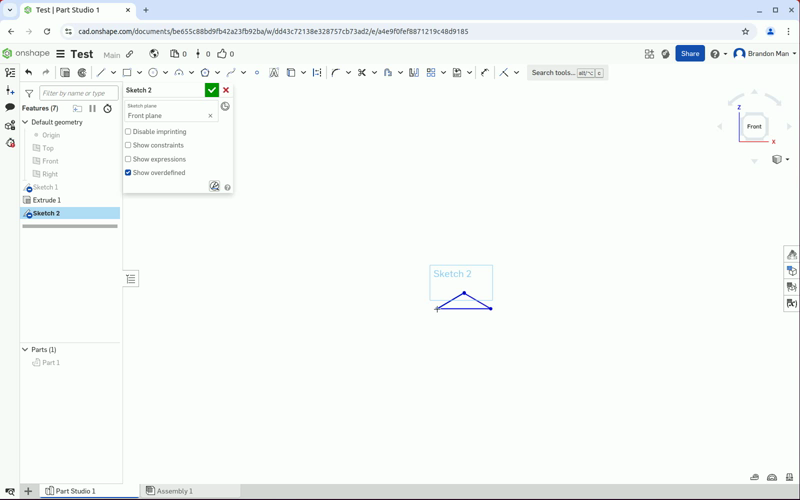
key_down(shift)
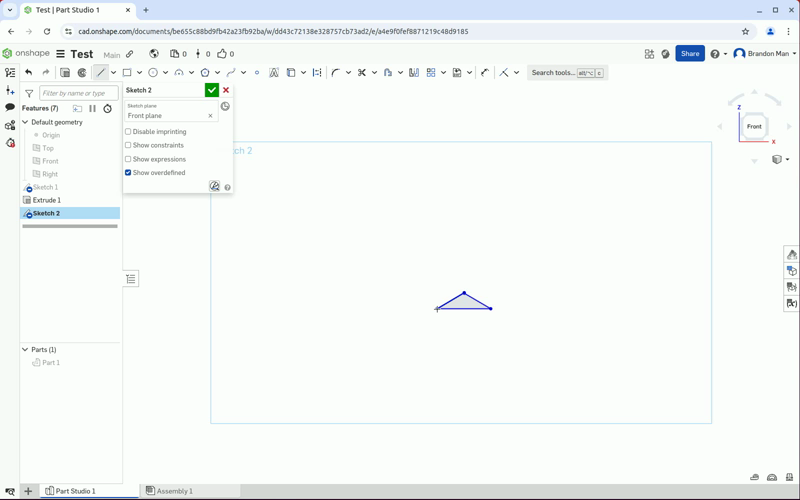
mouse_move(438, 308)
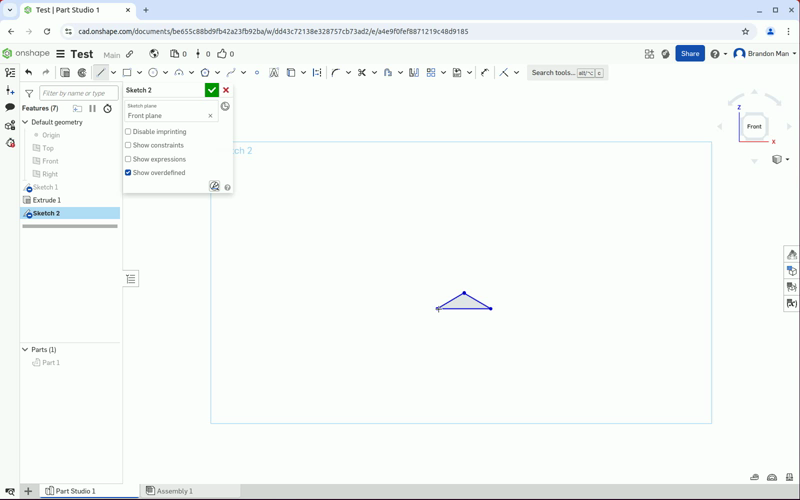
scroll(6)
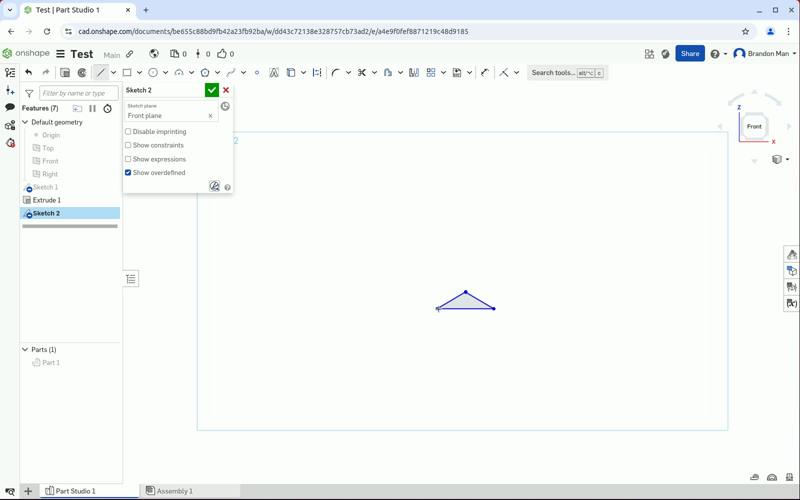
scroll(6)
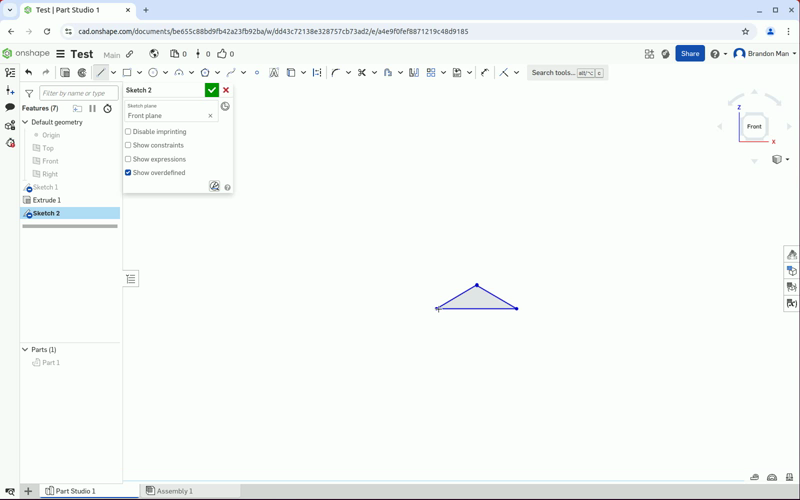
scroll(6)
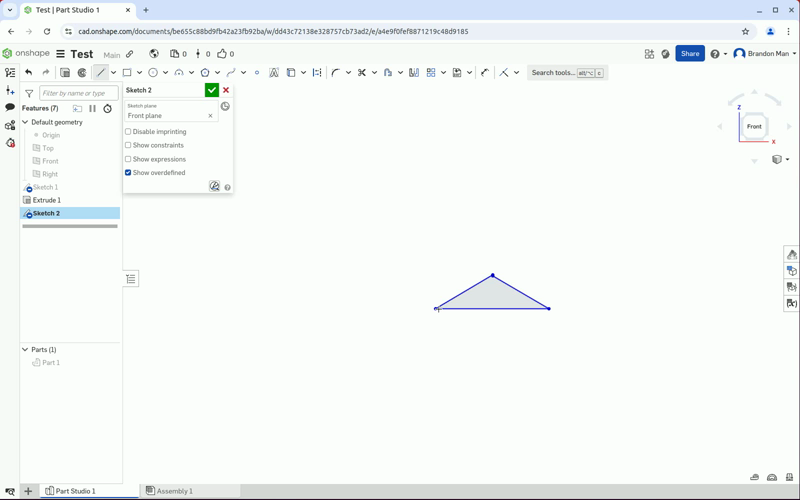
scroll(6)
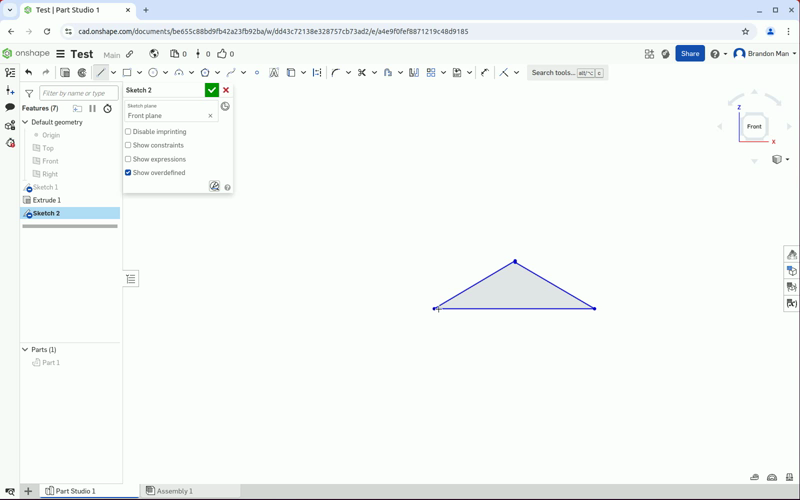
scroll(6)
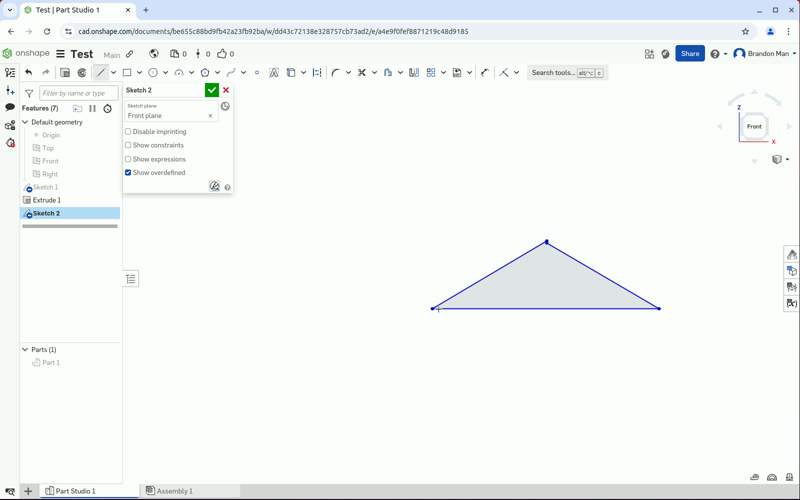
scroll(6)
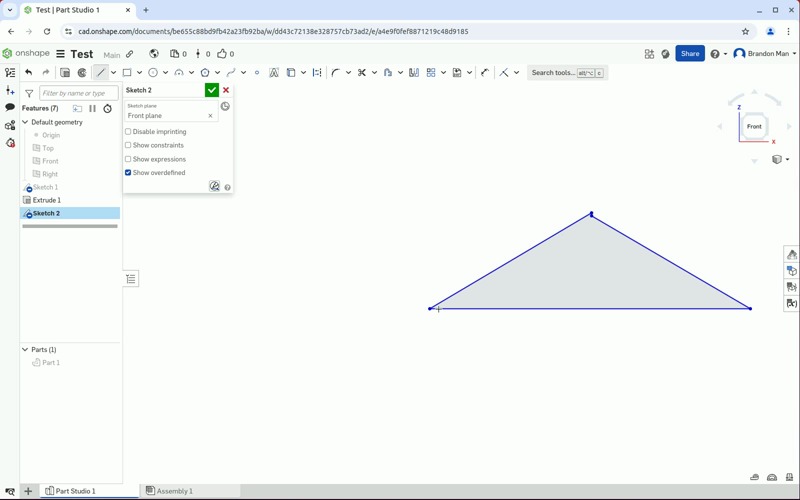
scroll(6)
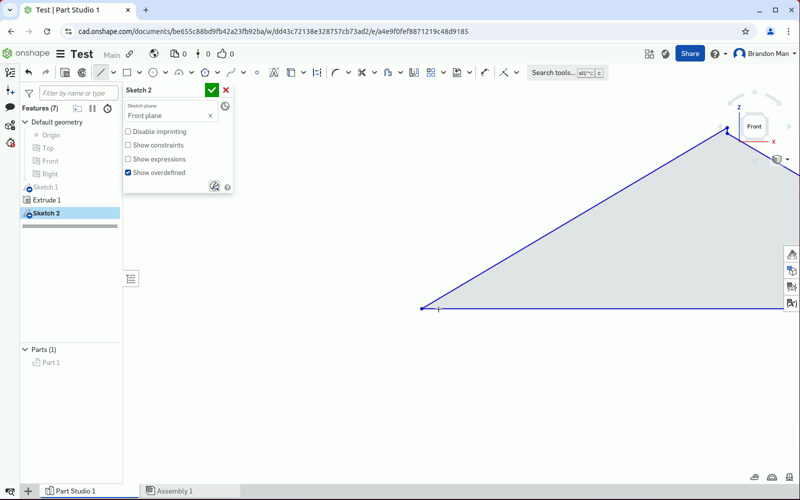
click(438, 308)
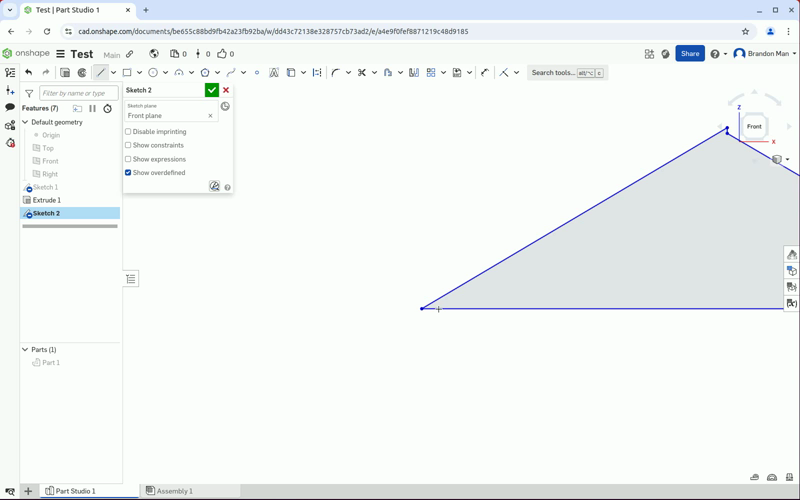
scroll(-6)
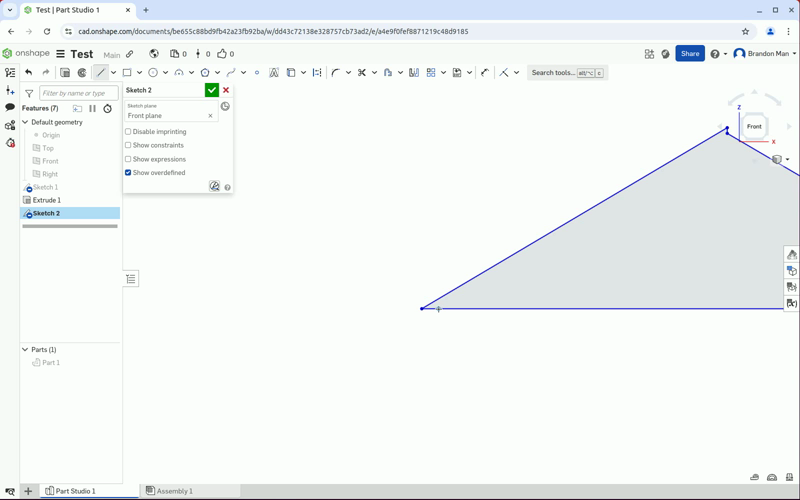
scroll(-6)
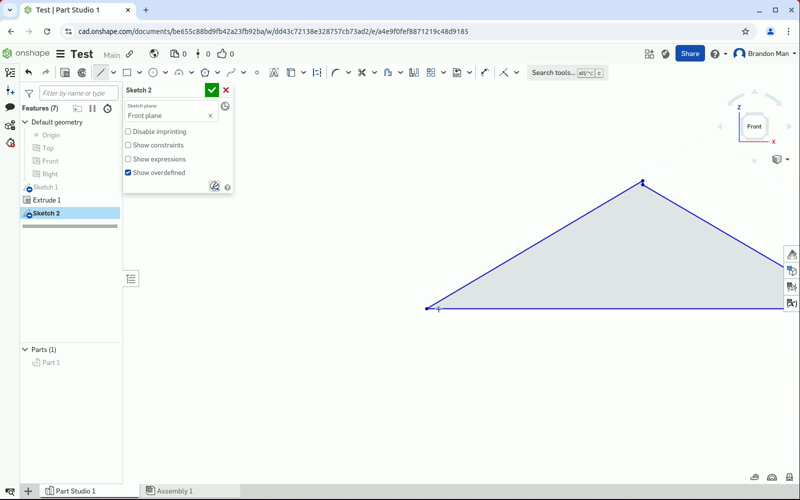
scroll(-6)
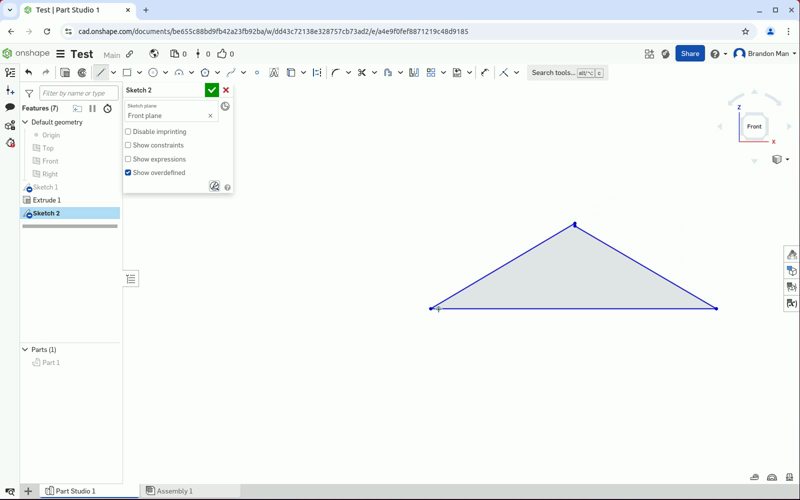
scroll(-6)
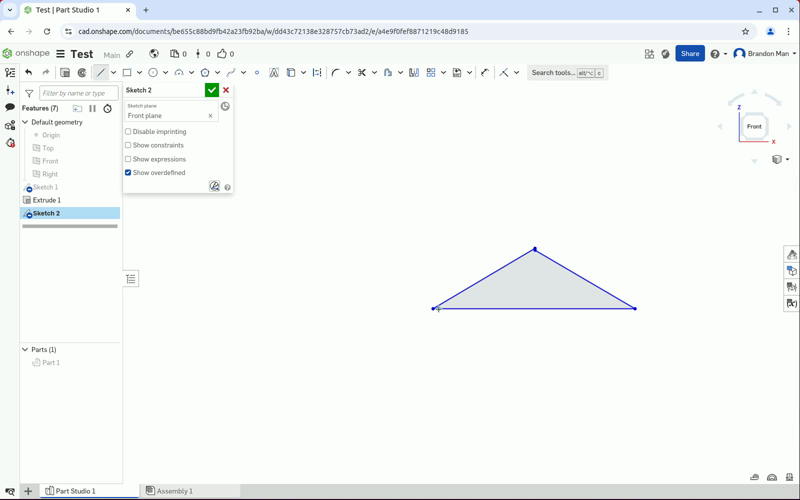
scroll(-6)
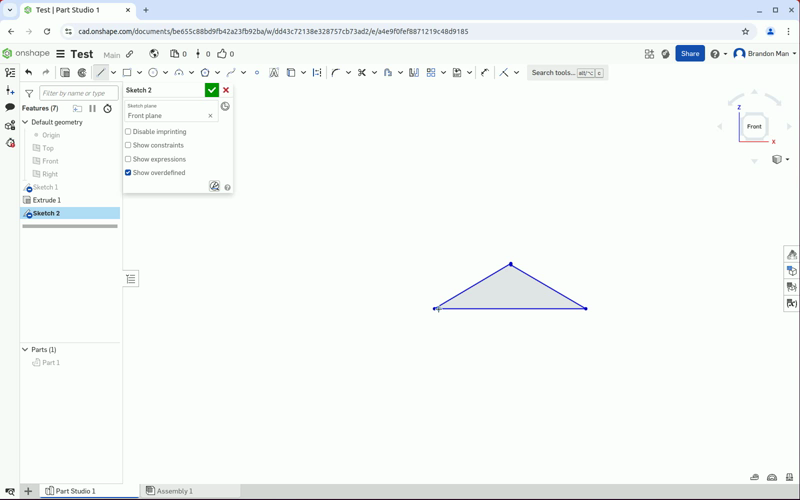
scroll(-6)
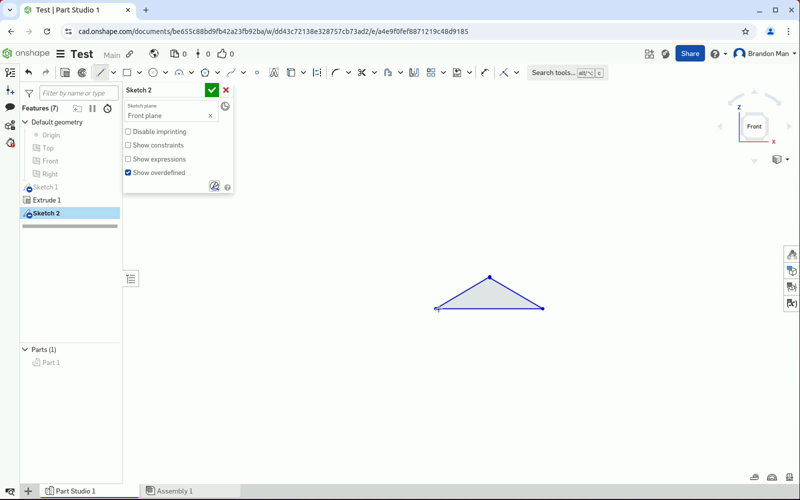
scroll(-6)
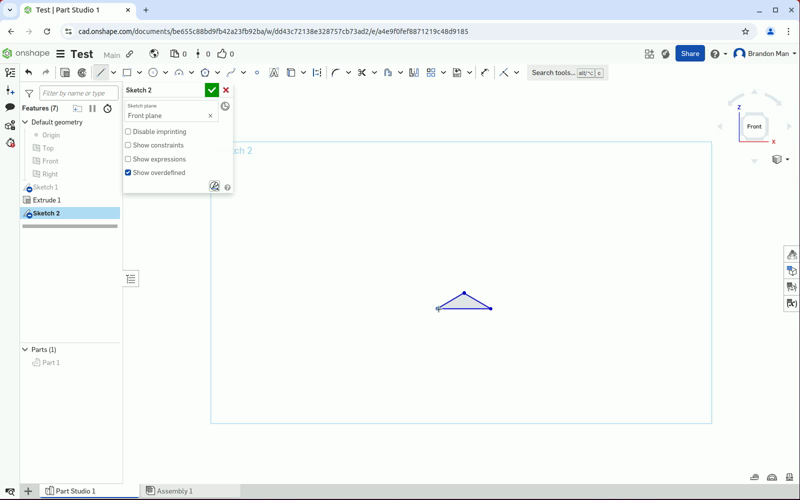
key_up(shift)
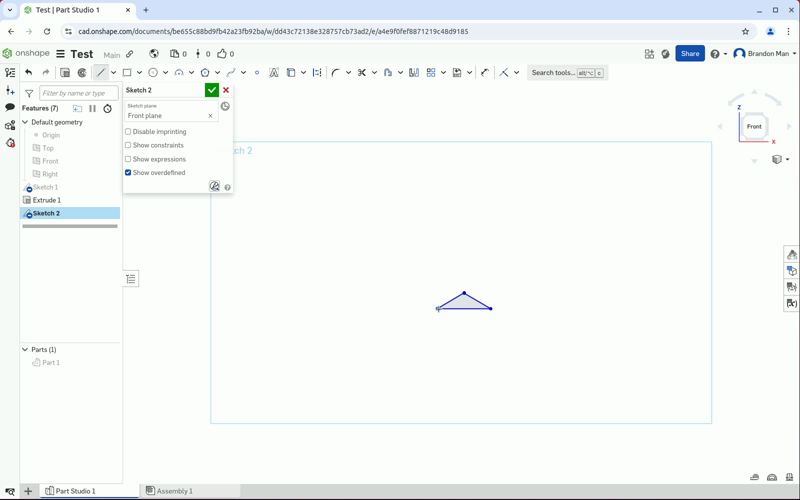
key_down(shift)
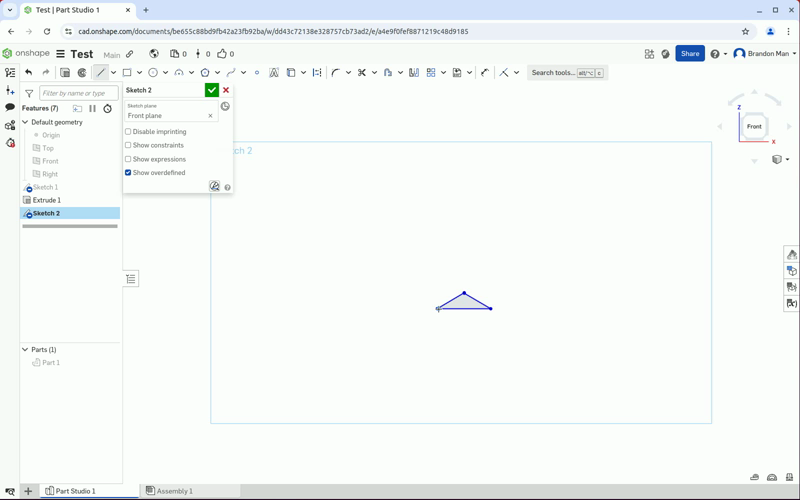
mouse_move(468, 308)
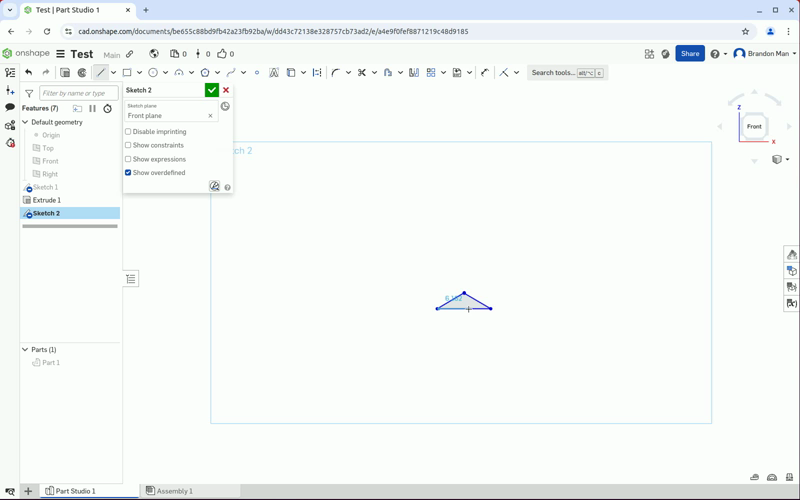
mouse_move(489, 308)
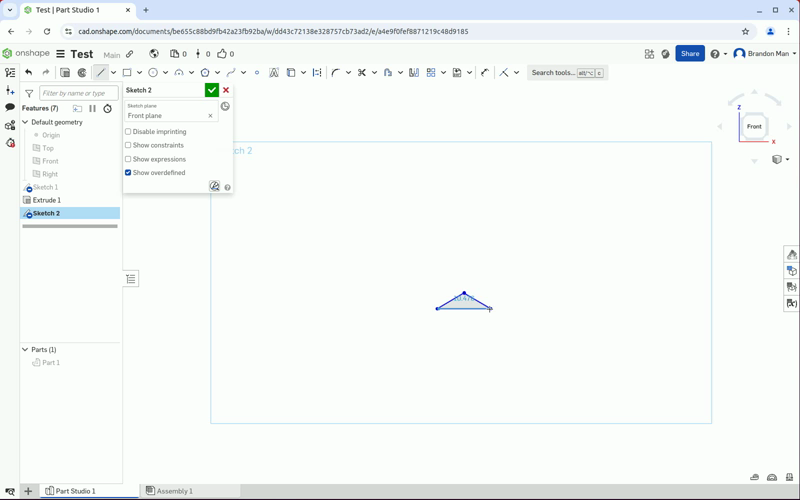
scroll(6)
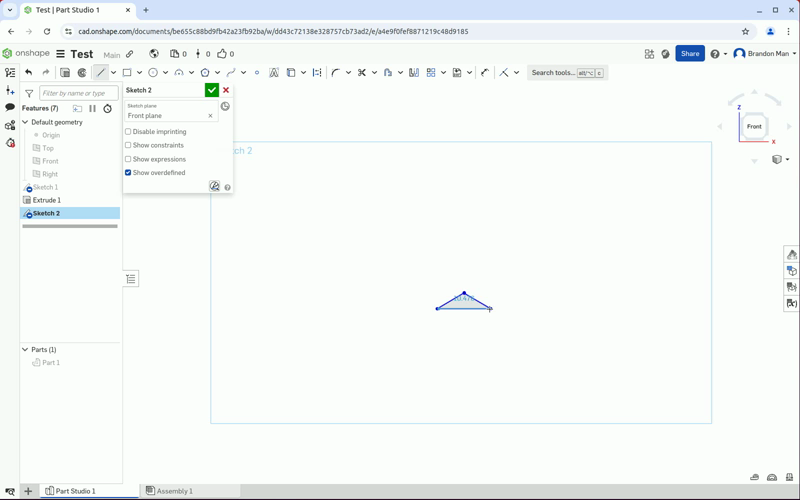
scroll(6)
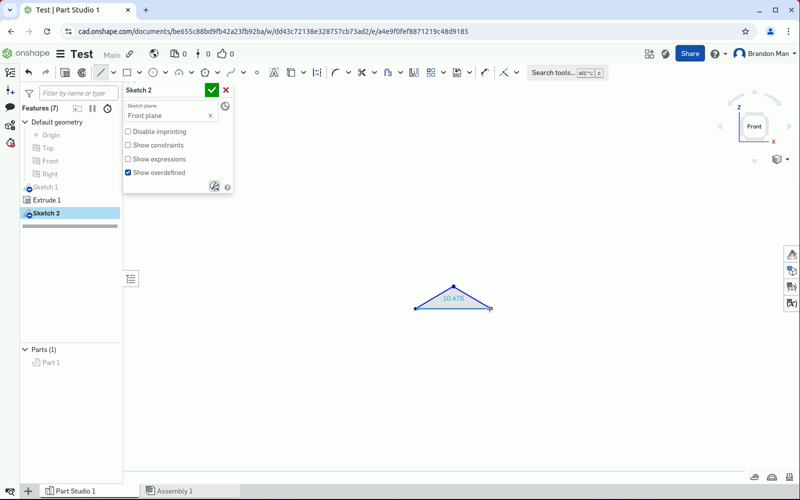
scroll(6)
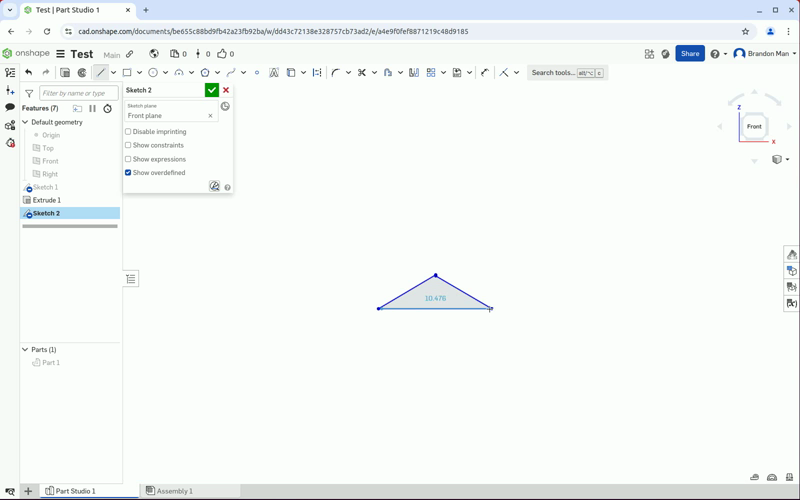
scroll(6)
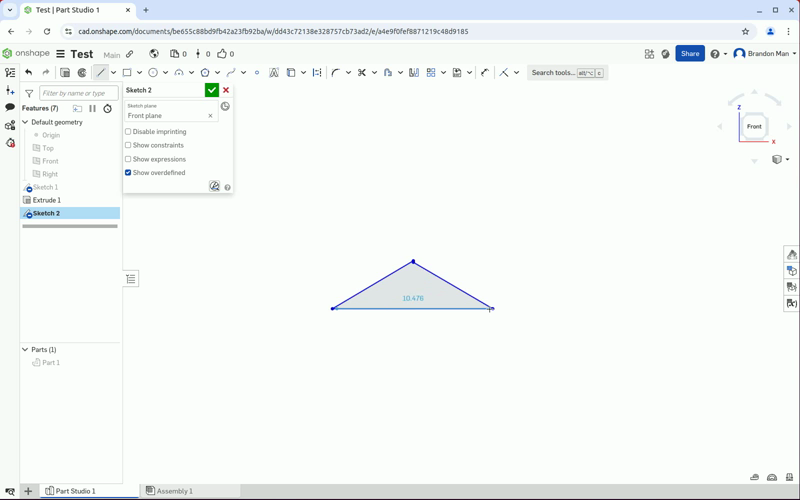
scroll(6)
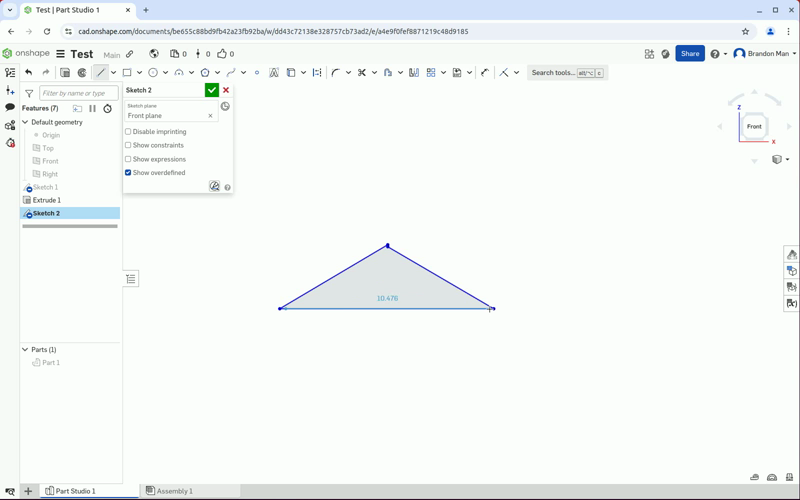
scroll(6)
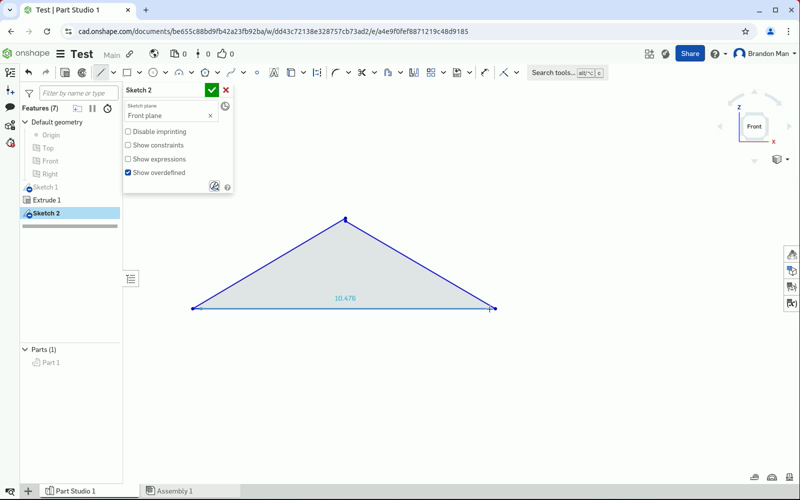
scroll(6)
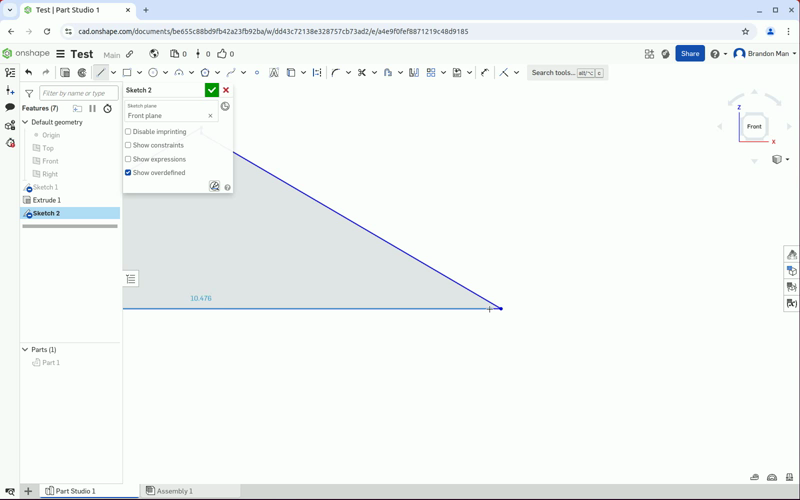
click(489, 308)
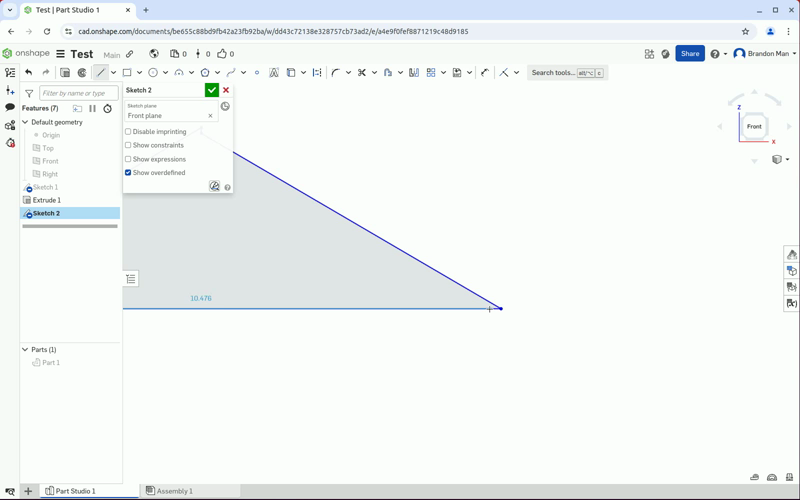
scroll(-6)
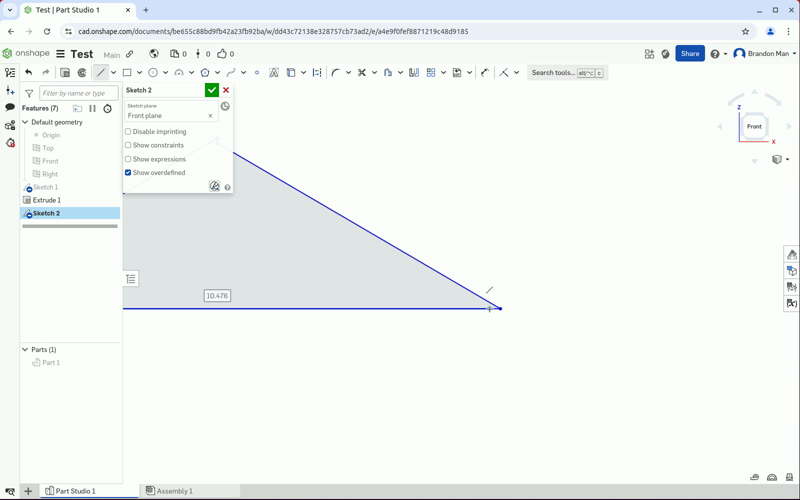
scroll(-6)
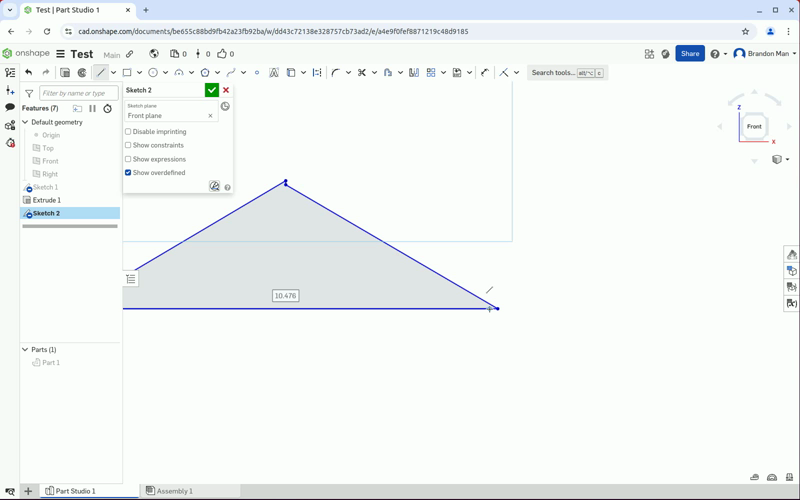
scroll(-6)
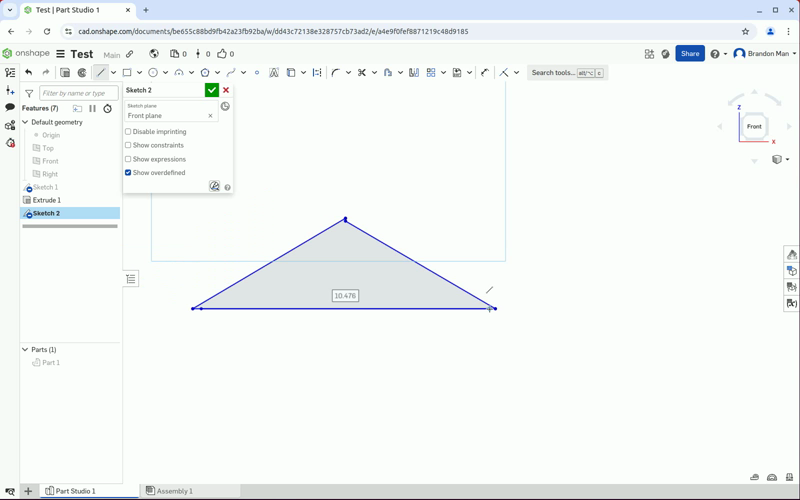
scroll(-6)
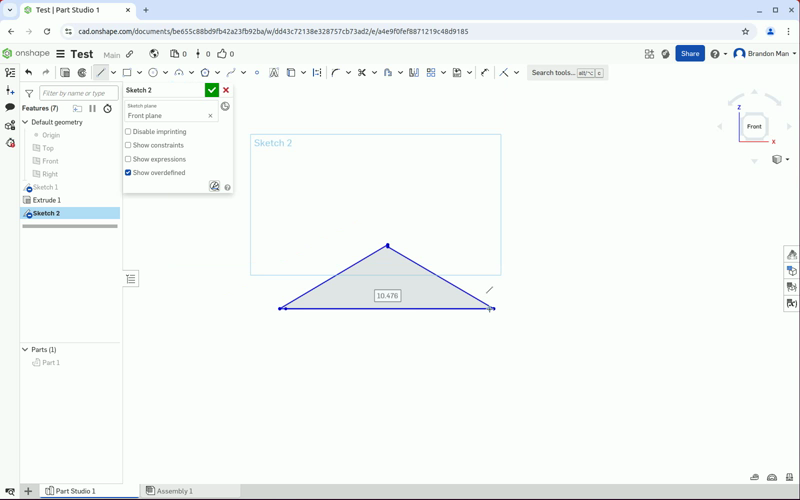
scroll(-6)
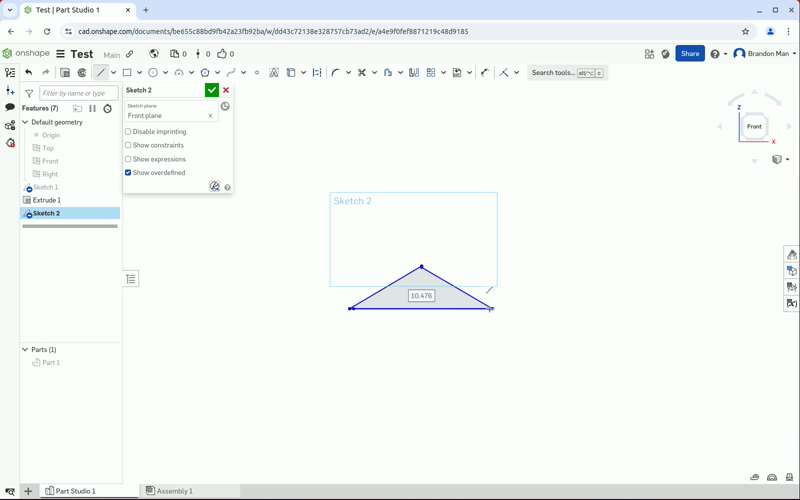
scroll(-6)
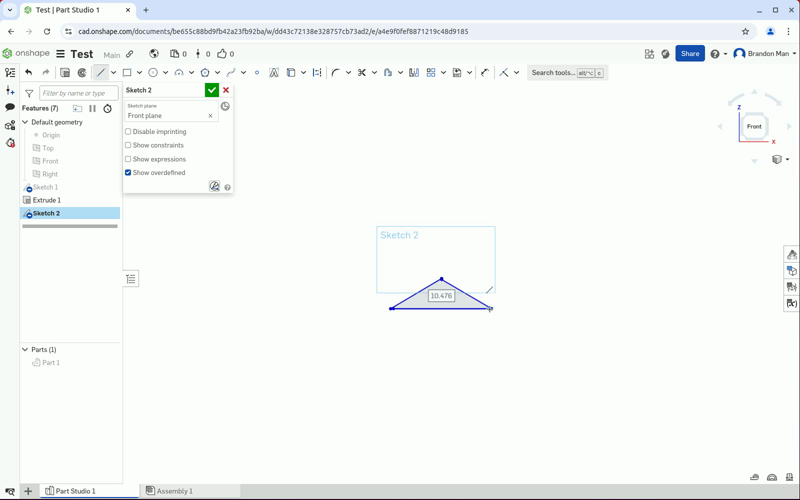
scroll(-6)
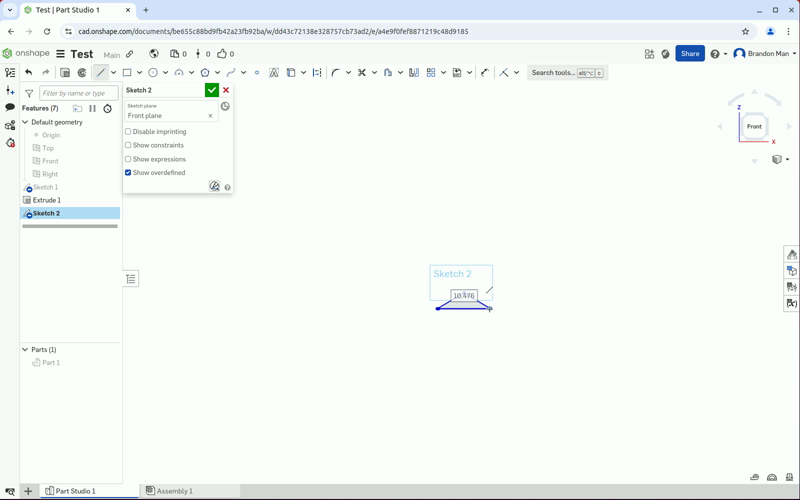
key_up(shift)
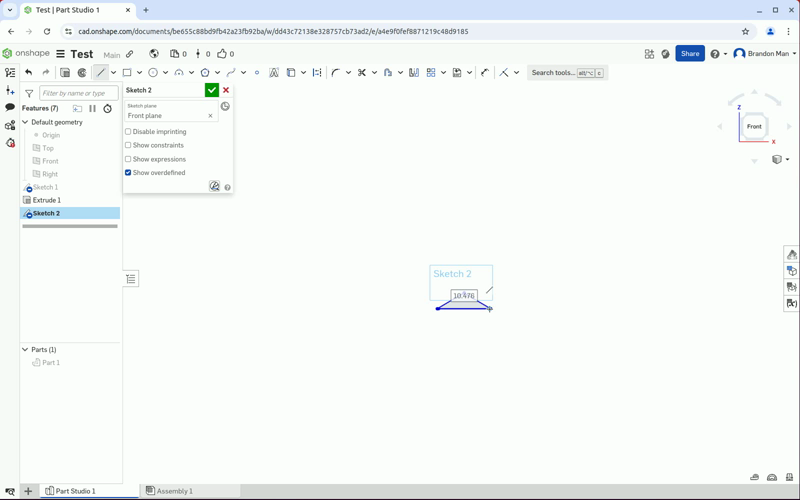
key_down(shift)
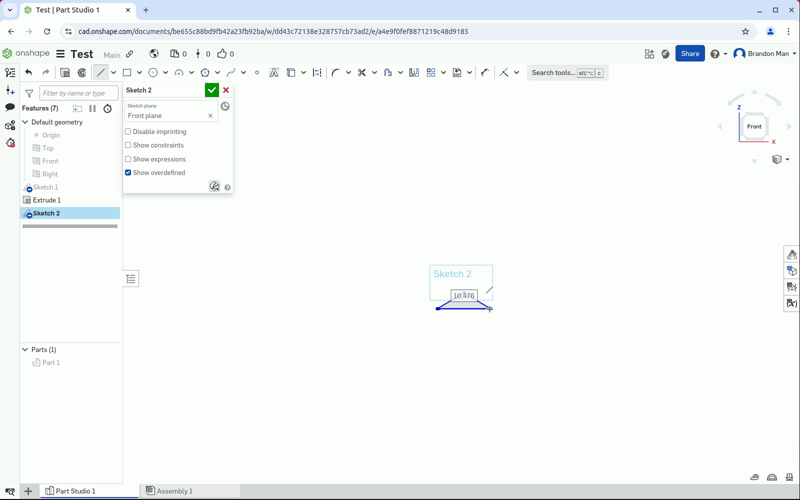
mouse_move(519, 308)
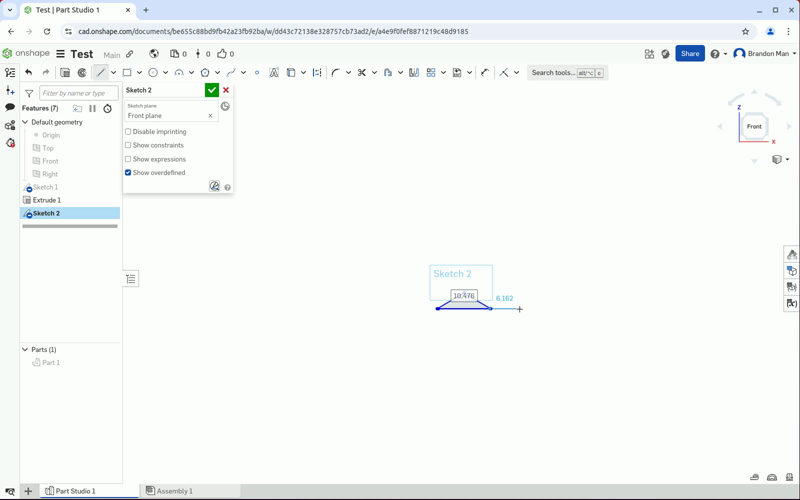
mouse_move(464, 293)
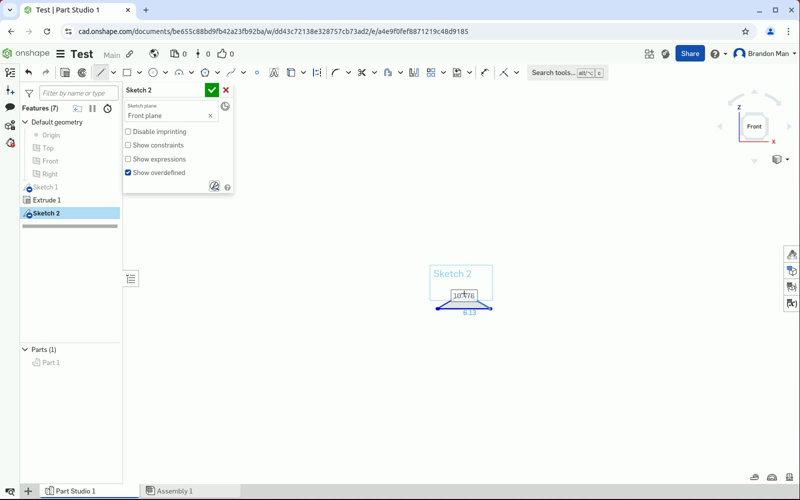
scroll(6)
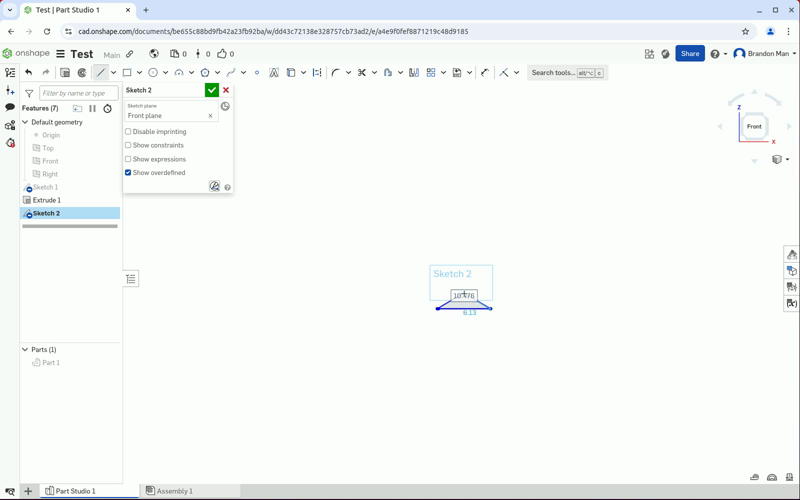
scroll(6)
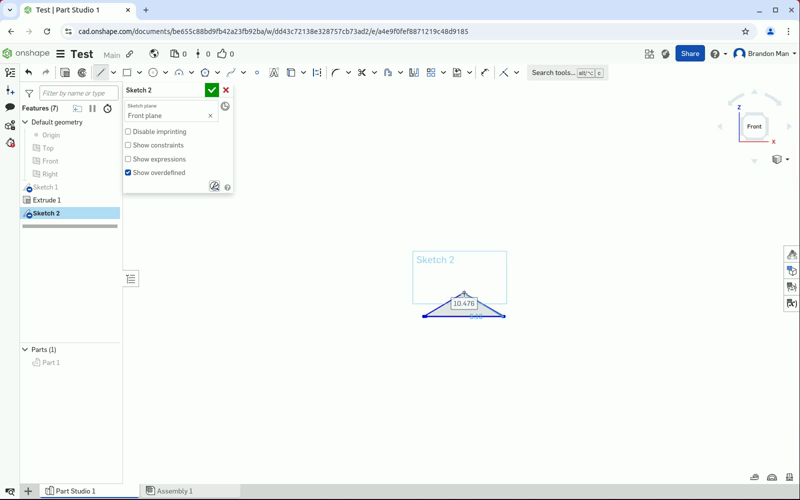
scroll(6)
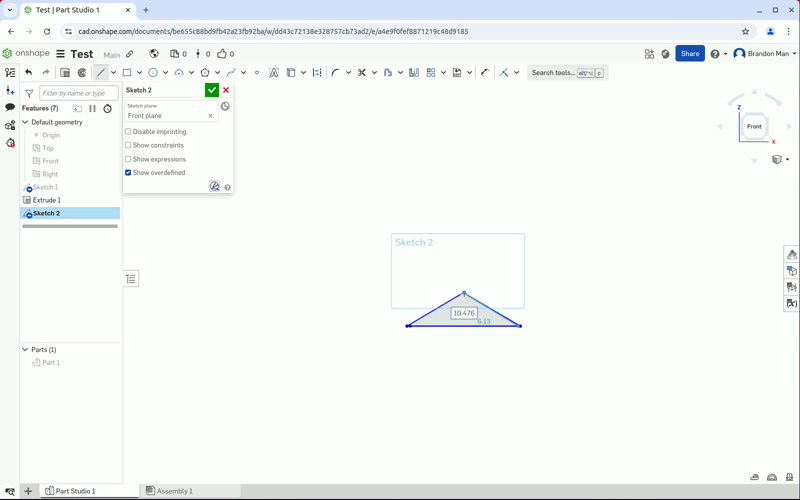
scroll(6)
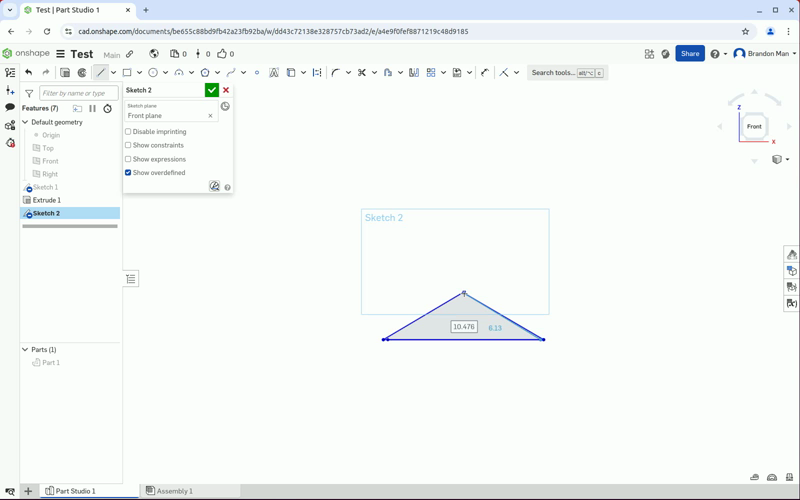
scroll(6)
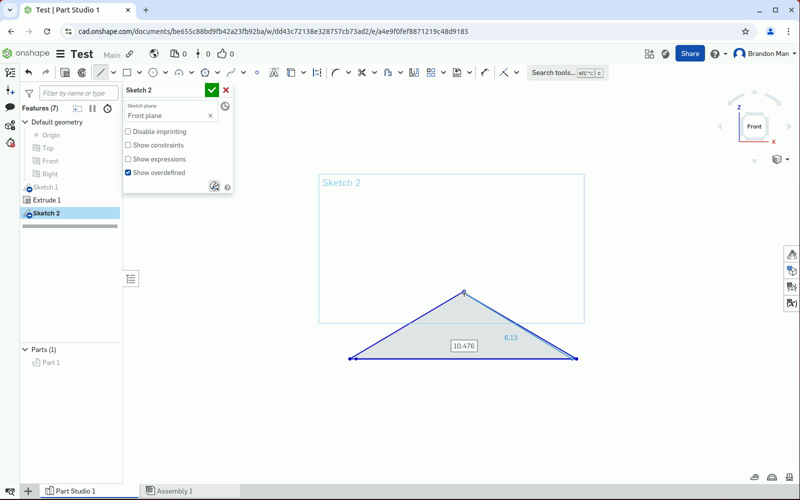
scroll(6)
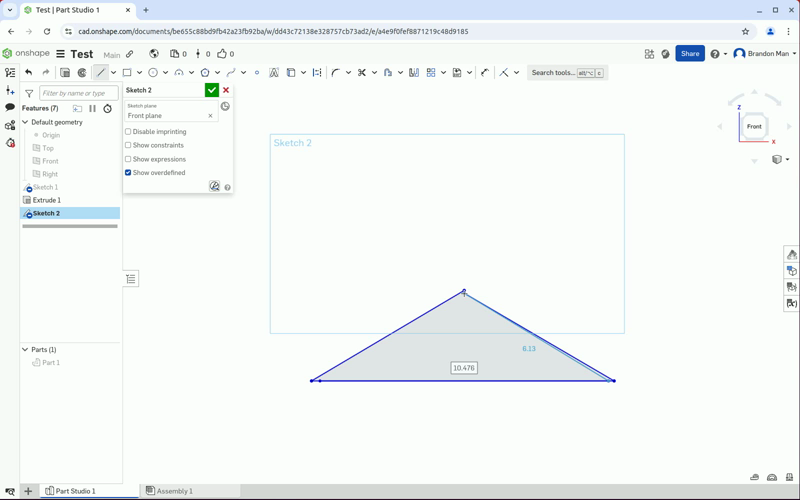
scroll(6)
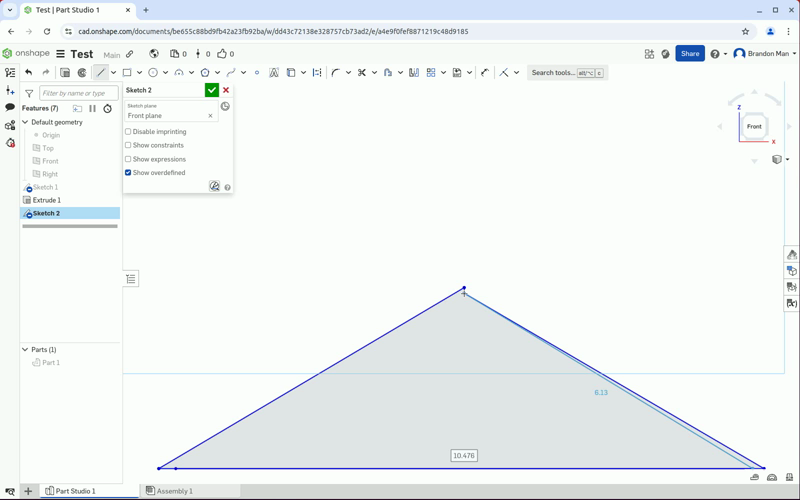
click(464, 293)
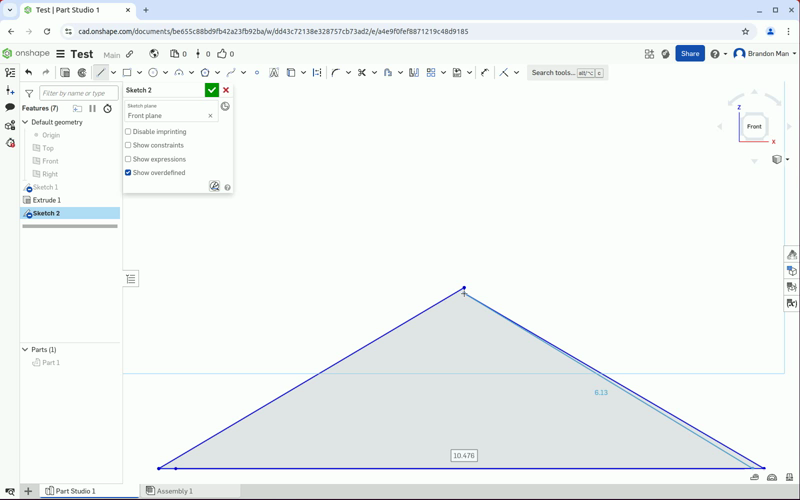
scroll(-6)
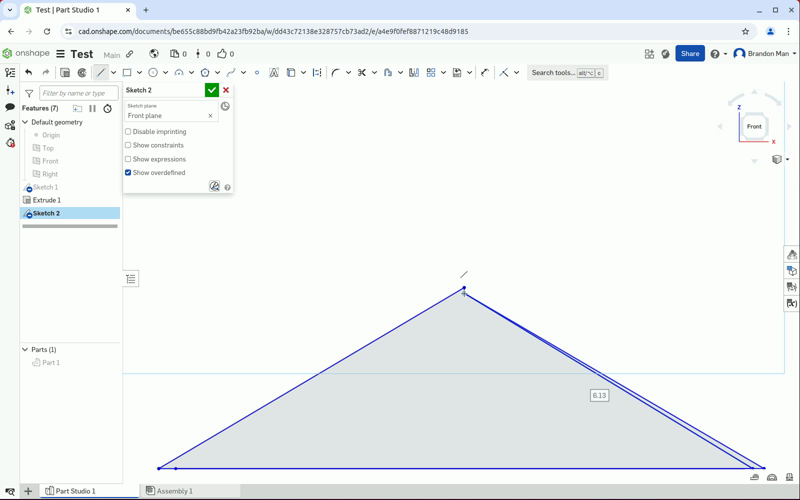
scroll(-6)
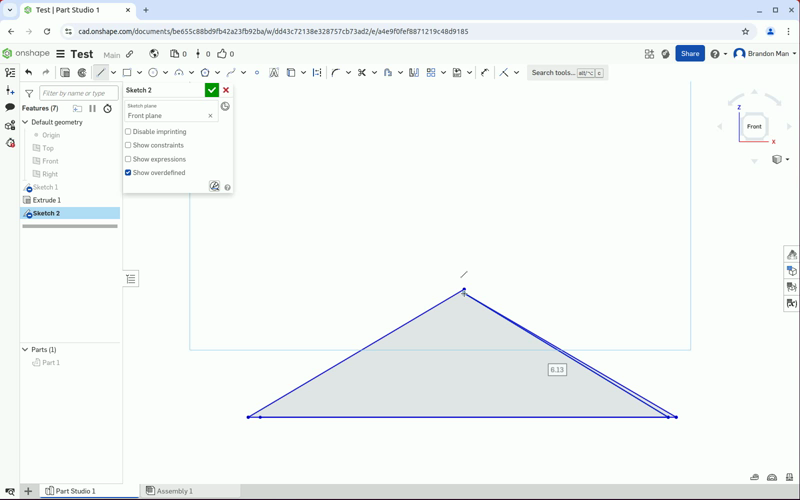
scroll(-6)
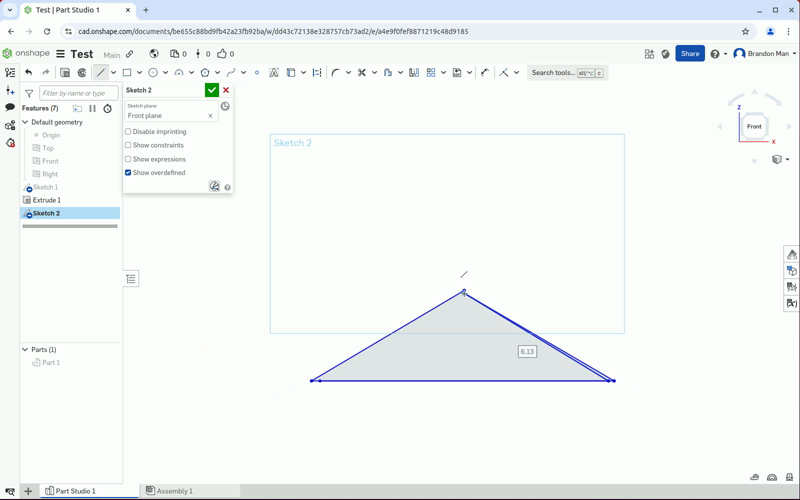
scroll(-6)
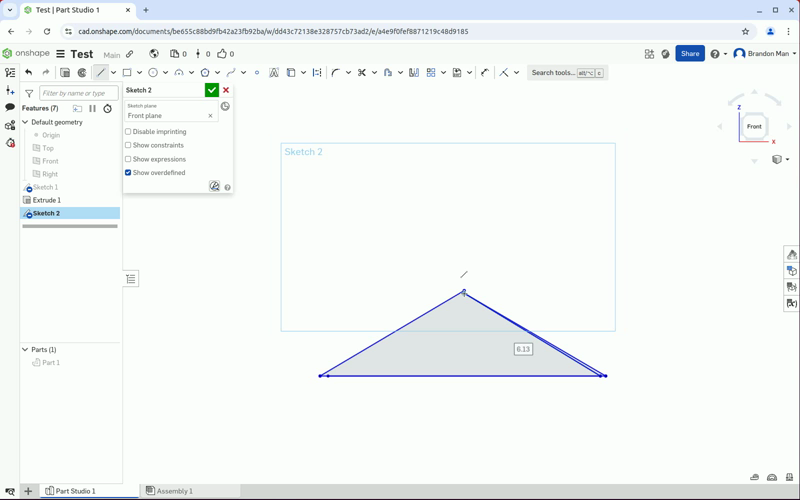
scroll(-6)
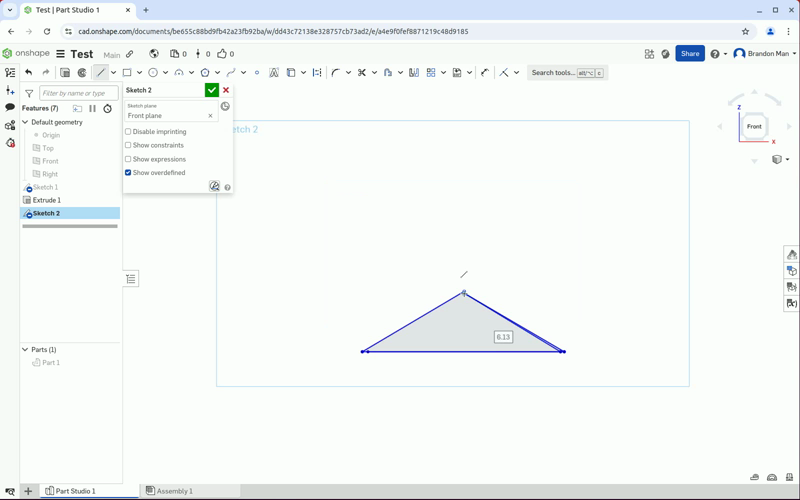
scroll(-6)
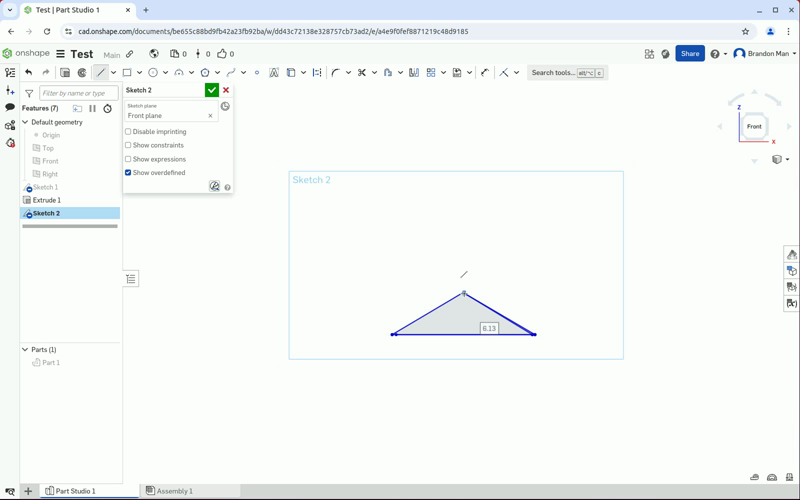
scroll(-6)
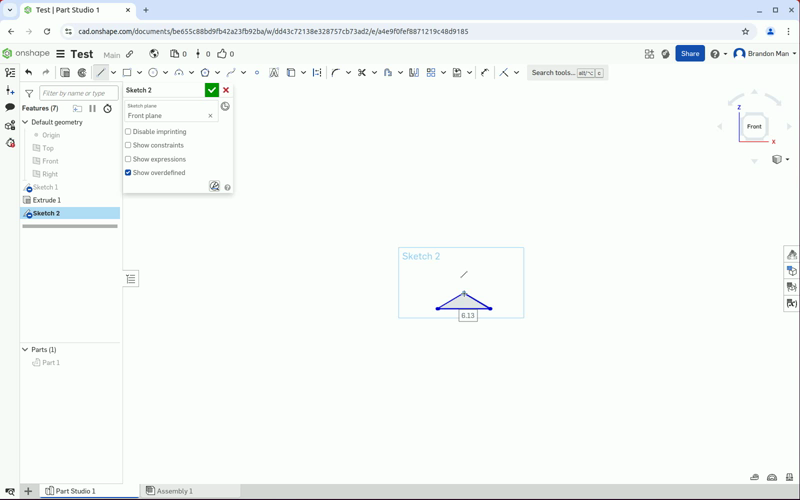
key_up(shift)
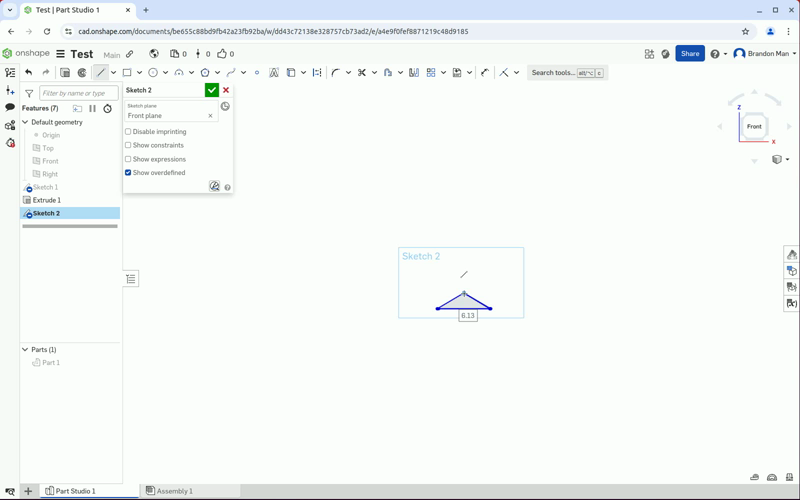
mouse_move(494, 293)
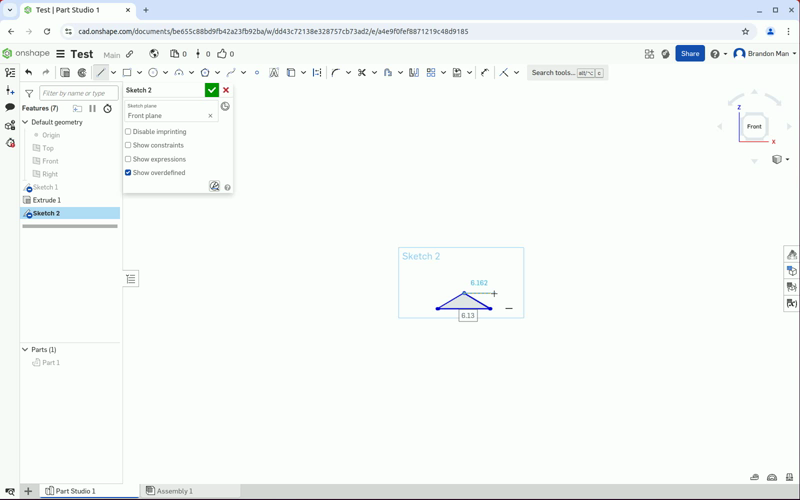
key_down(shift)
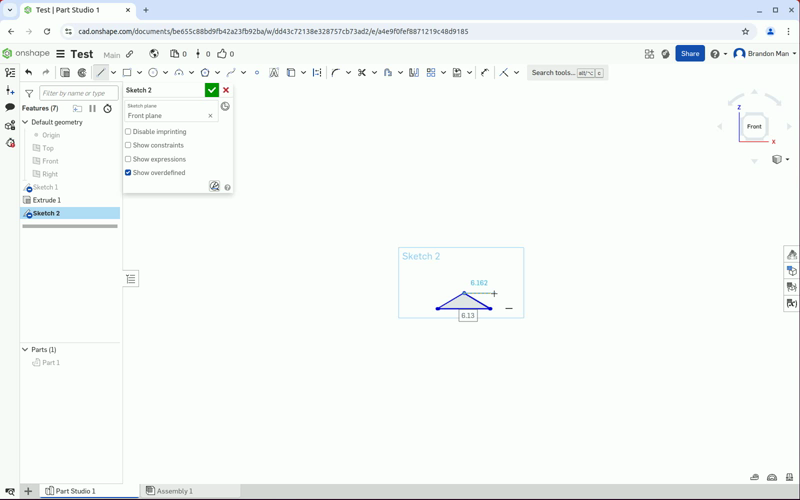
mouse_move(438, 308)
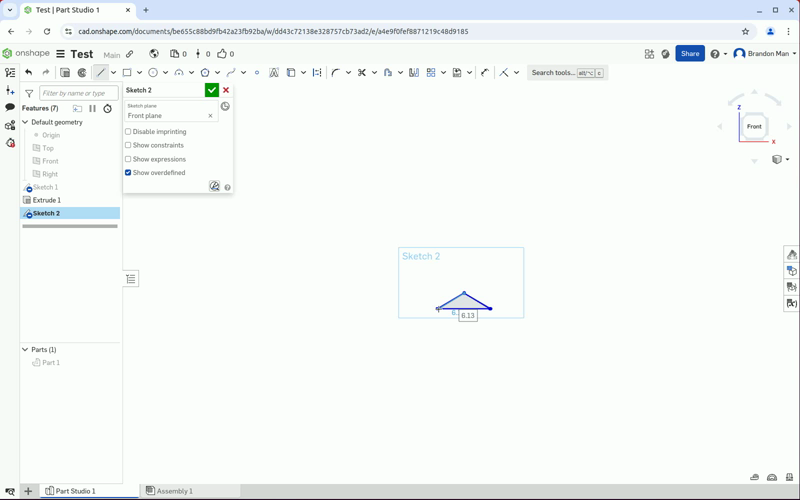
scroll(6)
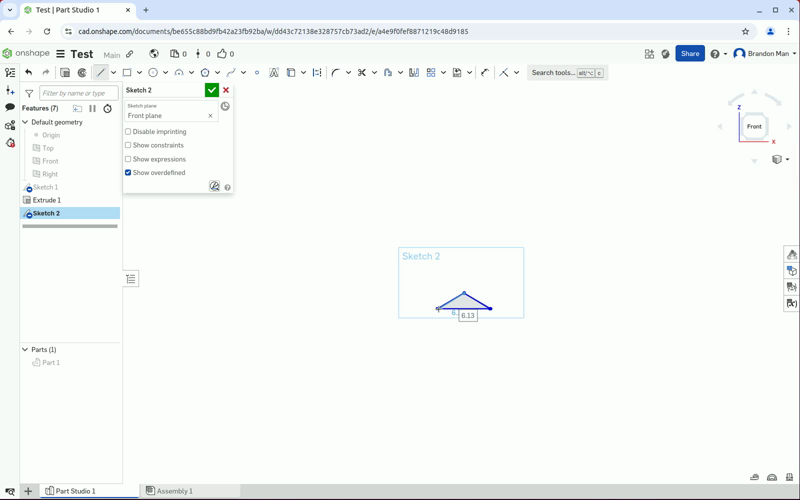
scroll(6)
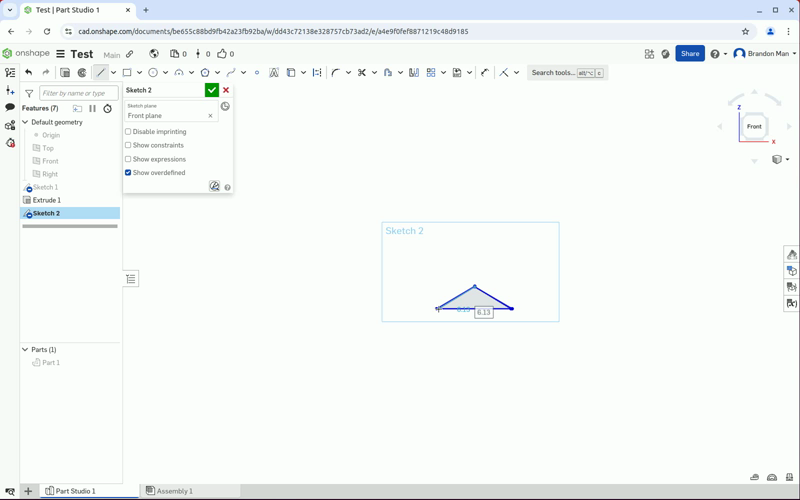
scroll(6)
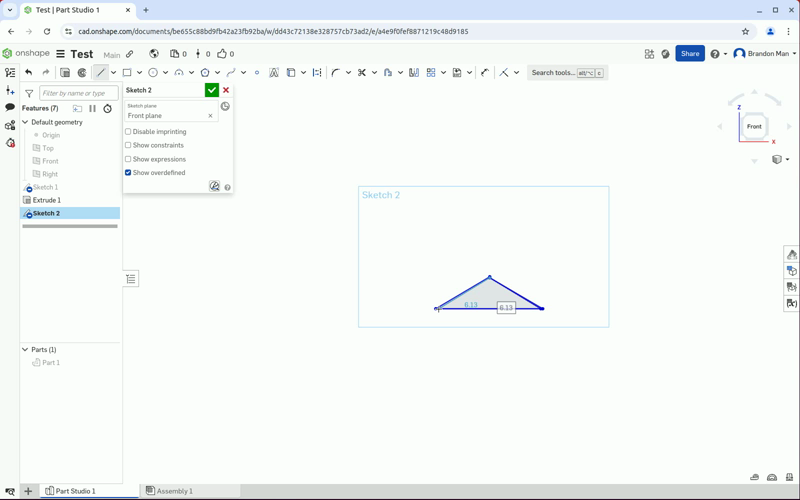
scroll(6)
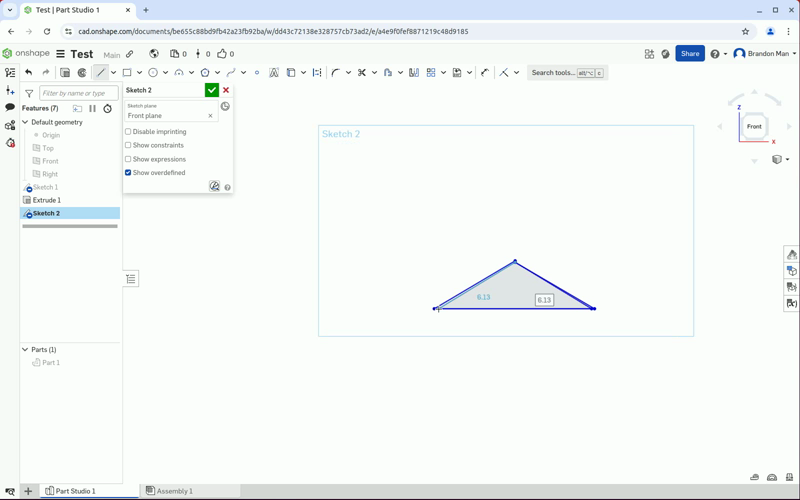
scroll(6)
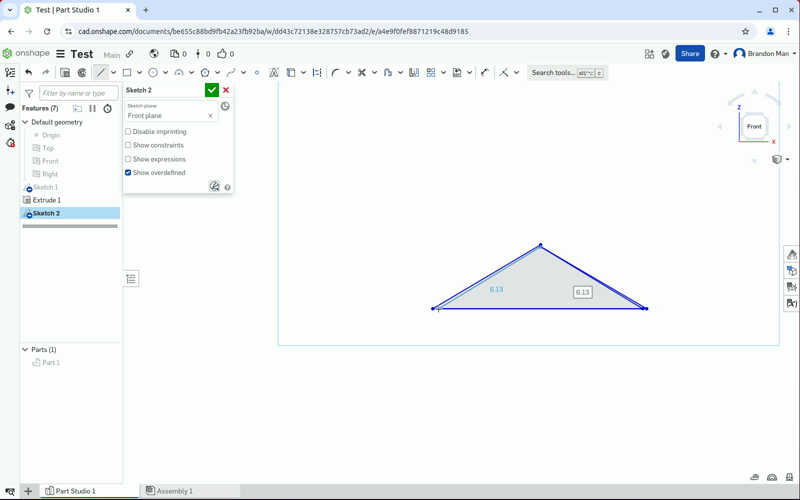
scroll(6)
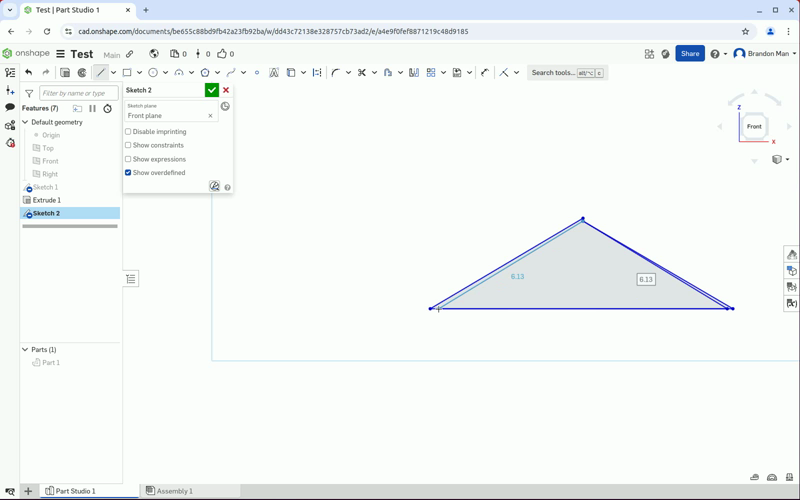
scroll(6)
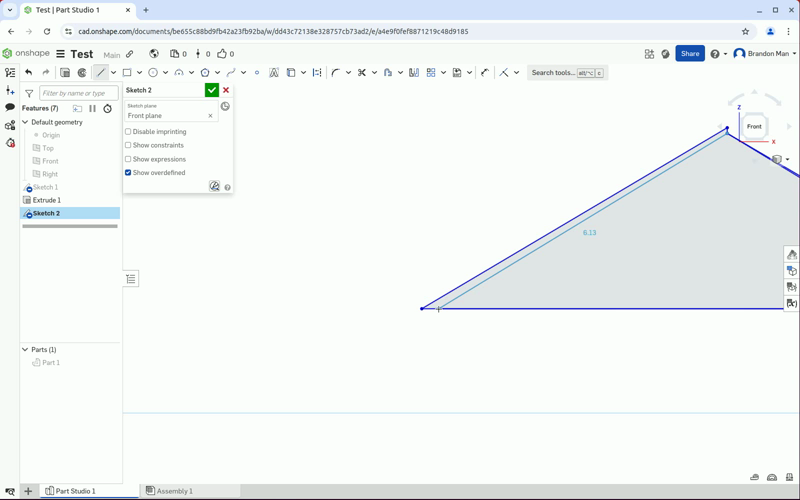
key_up(shift)
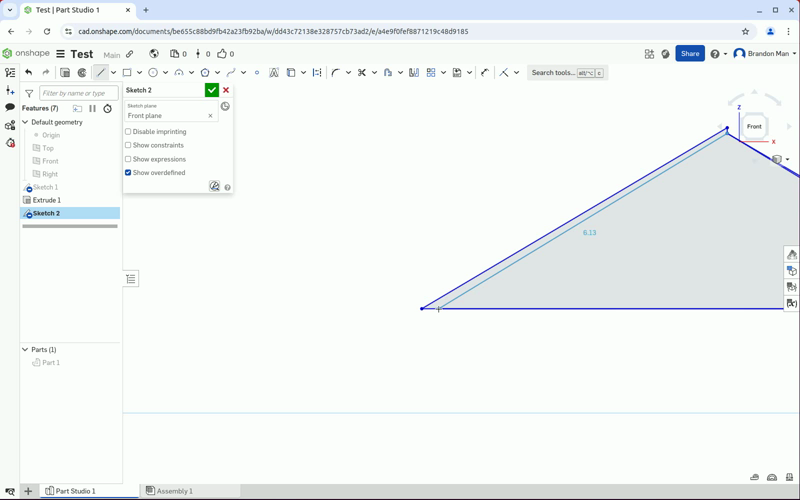
click(438, 308)
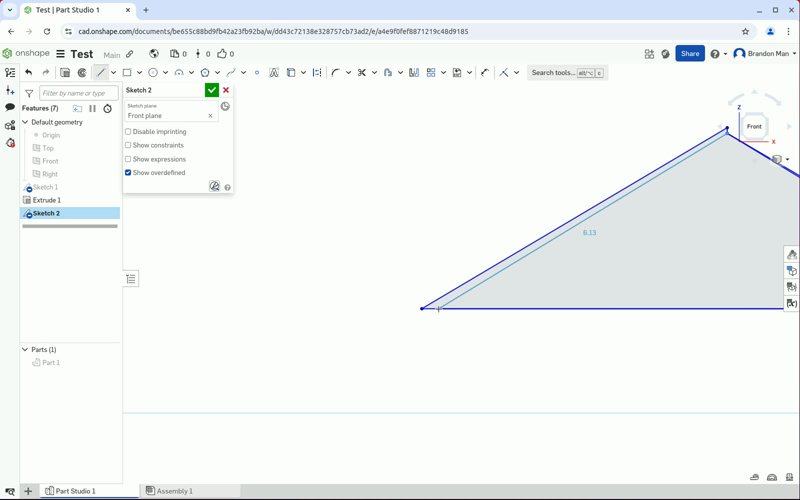
scroll(-6)
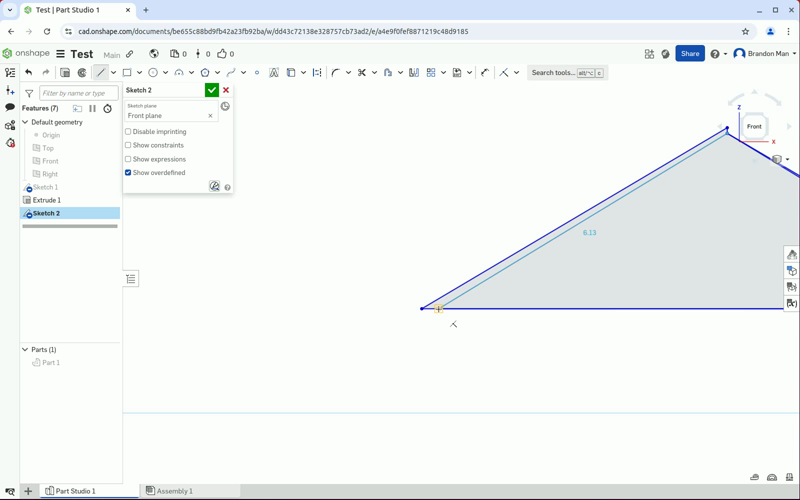
scroll(-6)
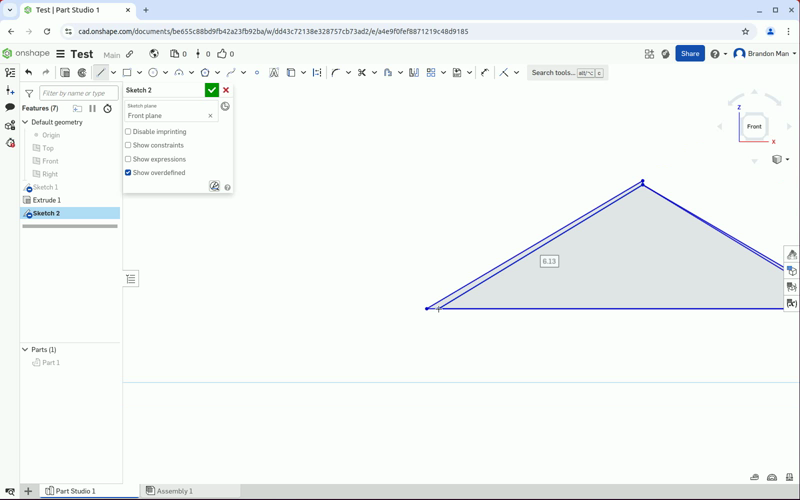
scroll(-6)
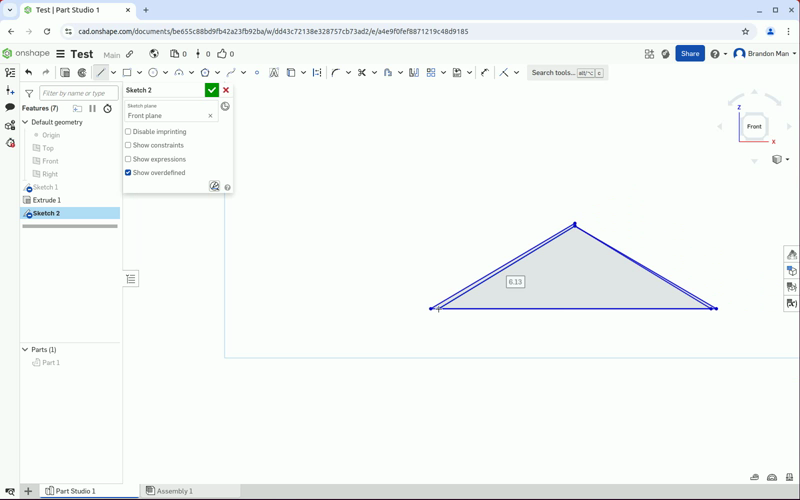
scroll(-6)
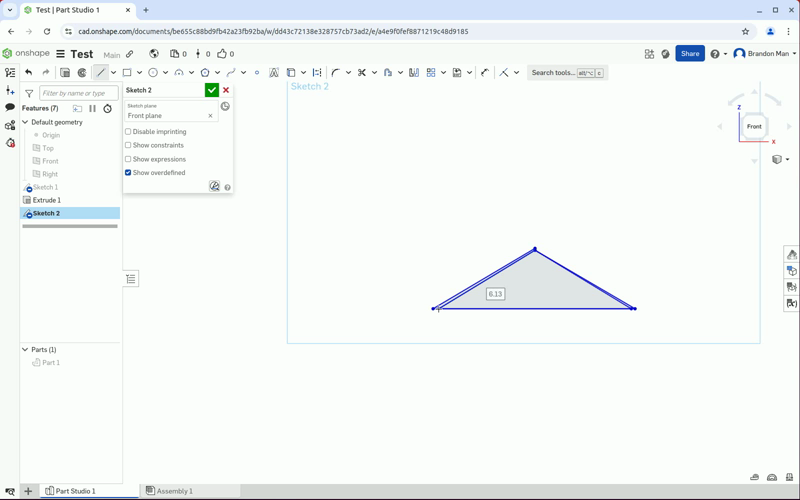
scroll(-6)
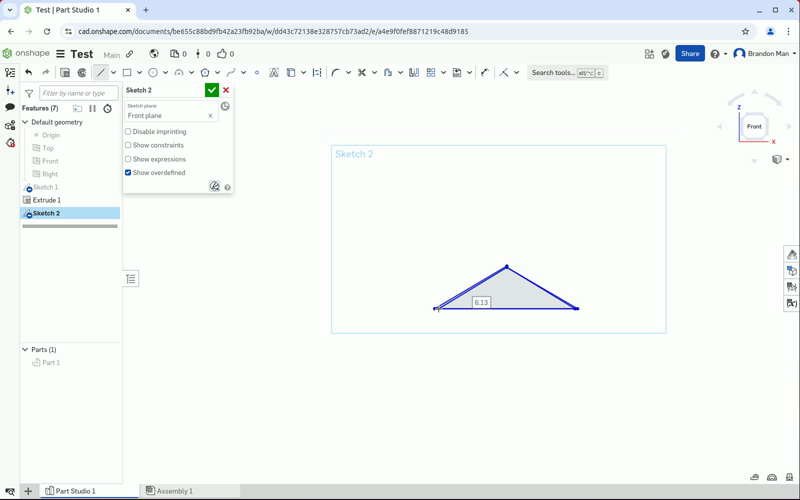
scroll(-6)
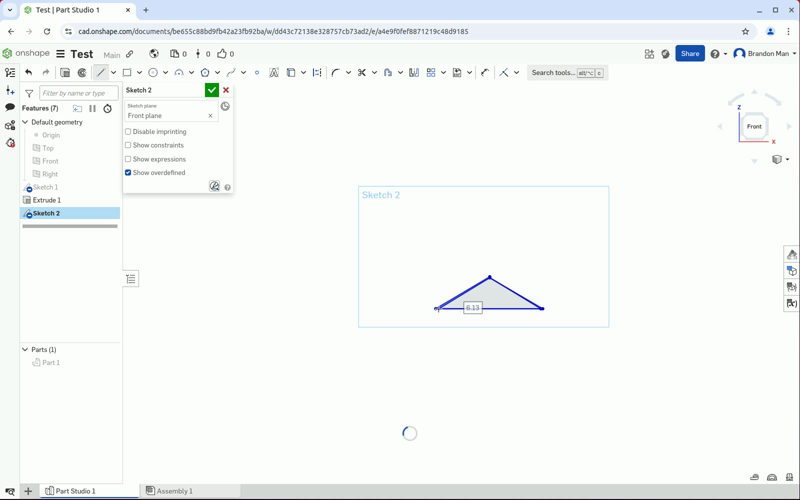
scroll(-6)
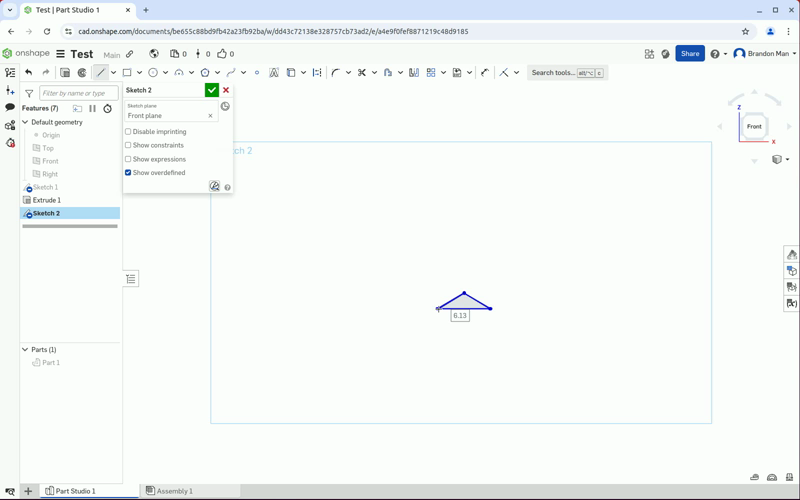
key(esc)
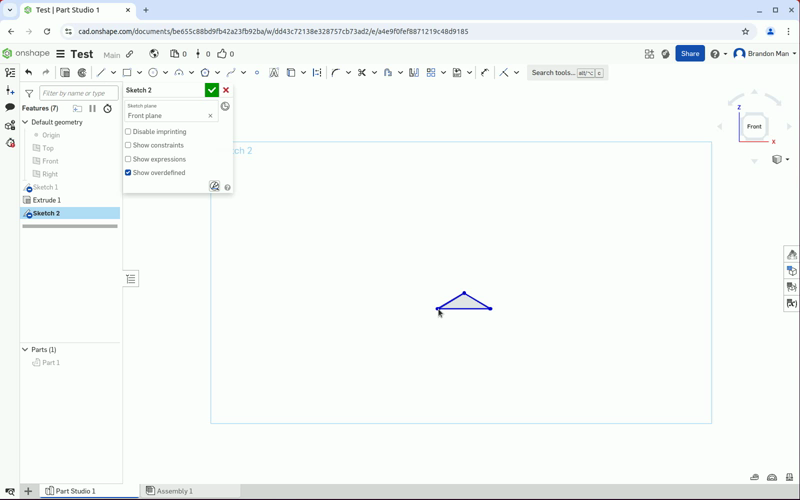
mouse_move(461, 294)
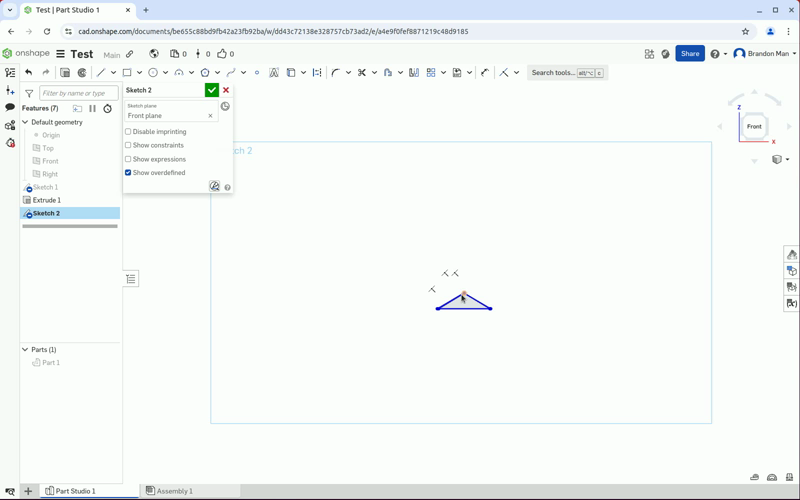
scroll(6)
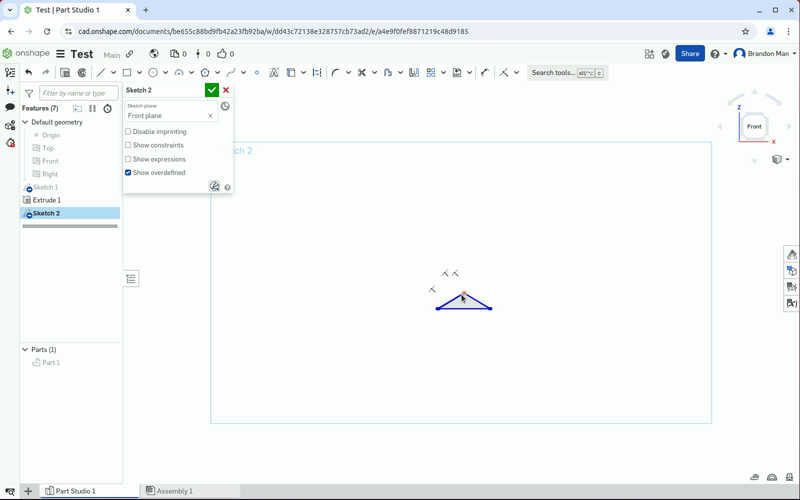
scroll(6)
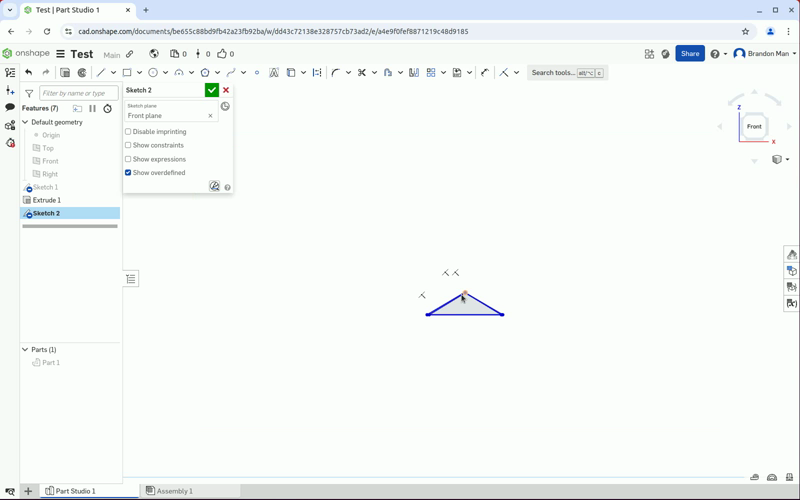
scroll(6)
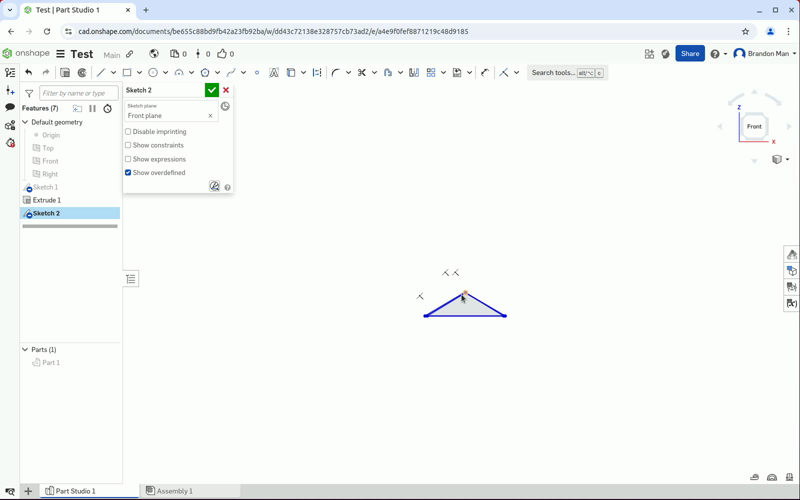
scroll(6)
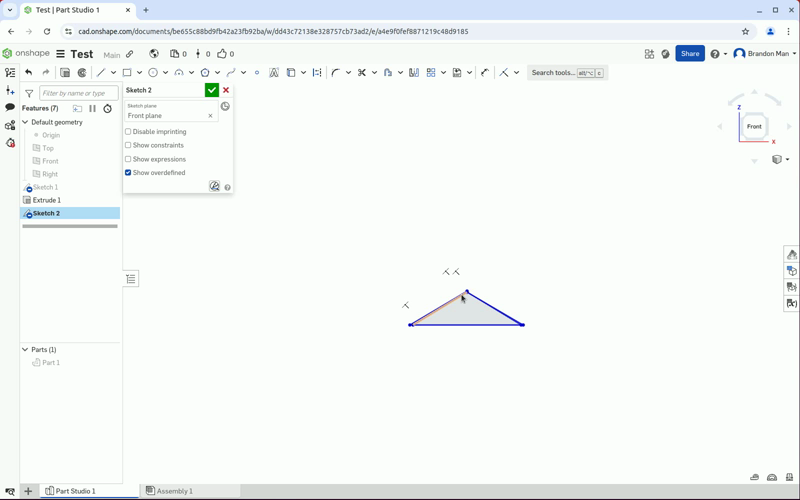
scroll(6)
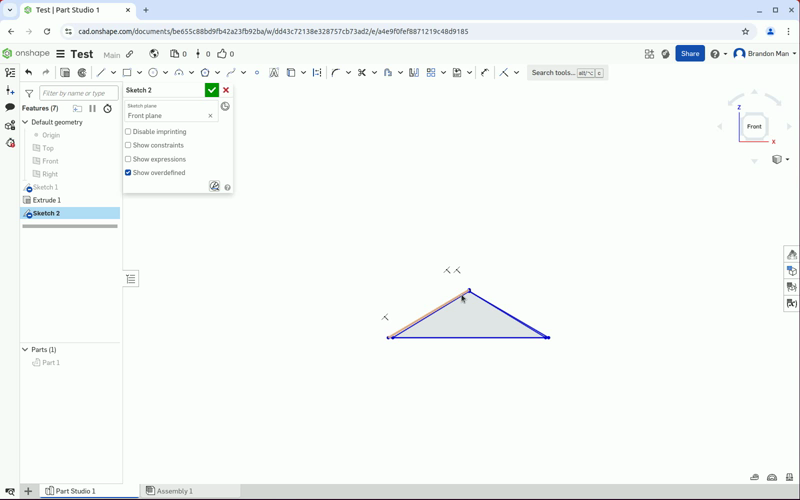
scroll(6)
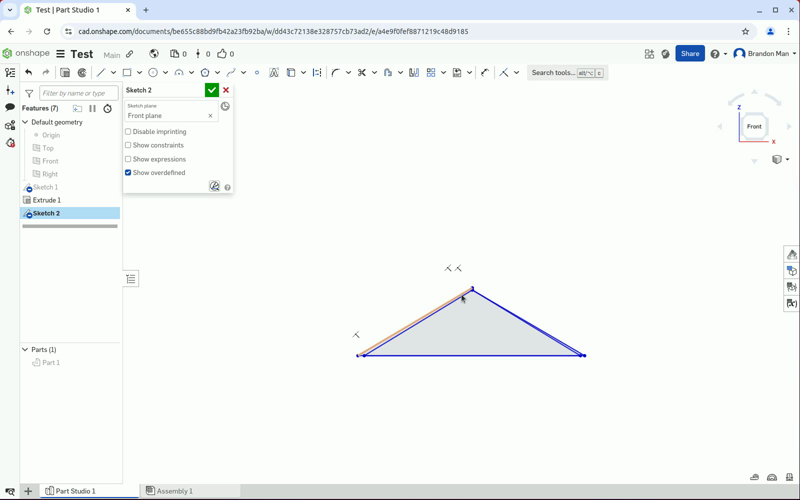
scroll(6)
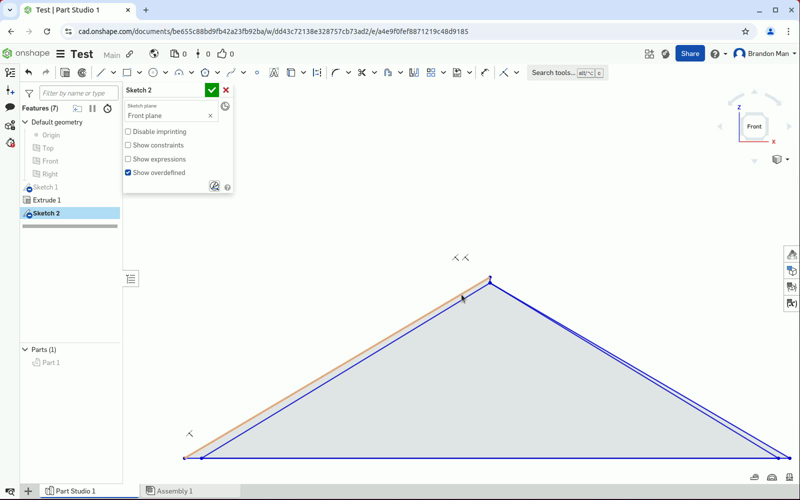
click(461, 294)
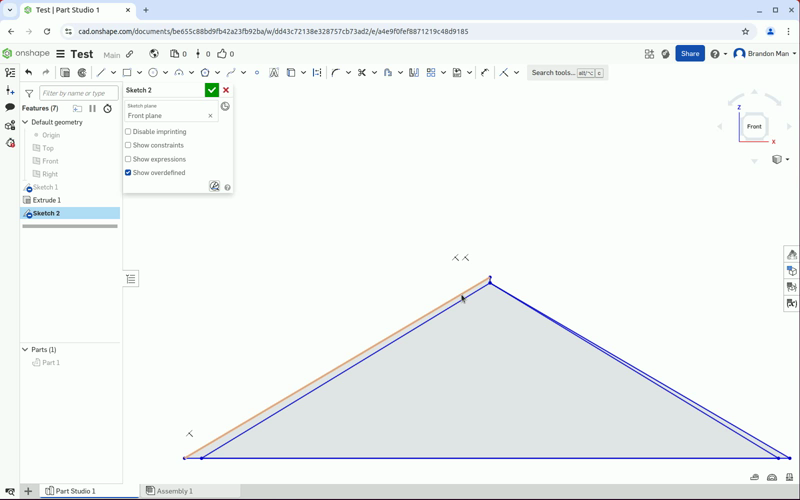
scroll(-6)
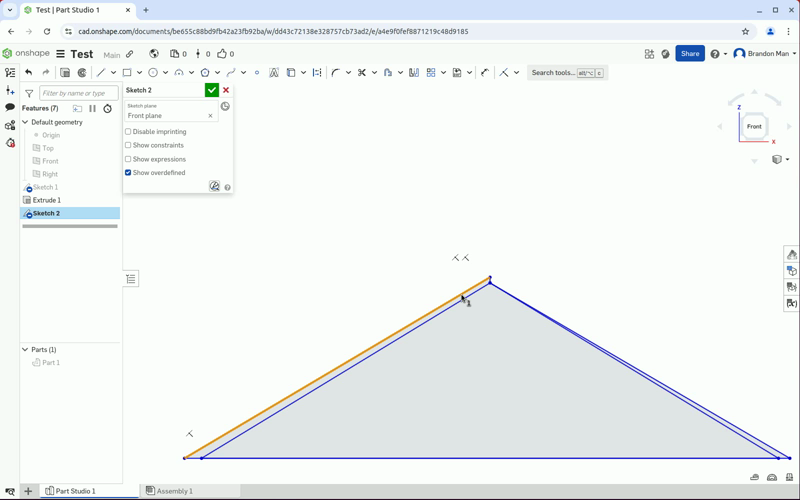
scroll(-6)
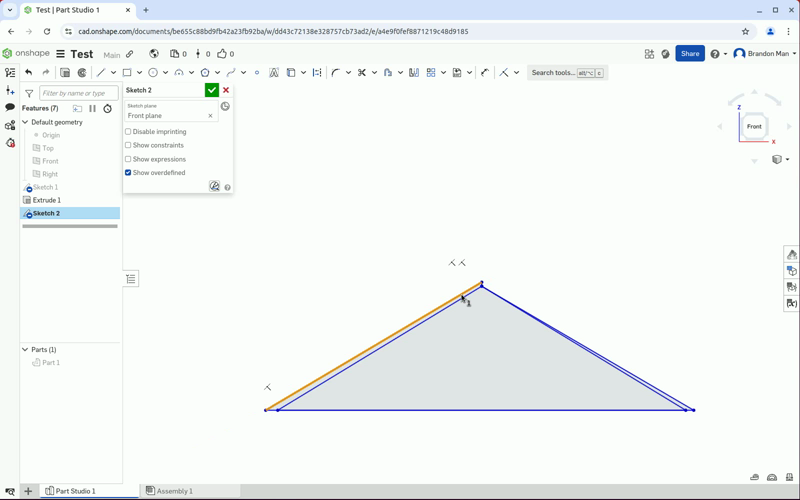
scroll(-6)
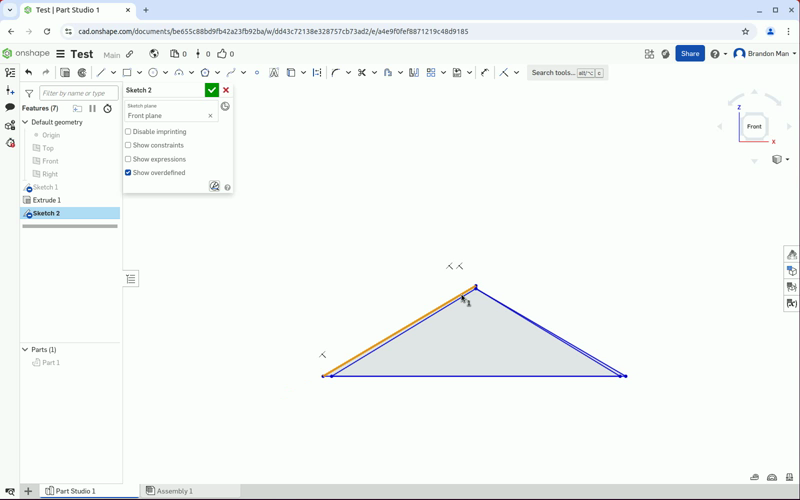
scroll(-6)
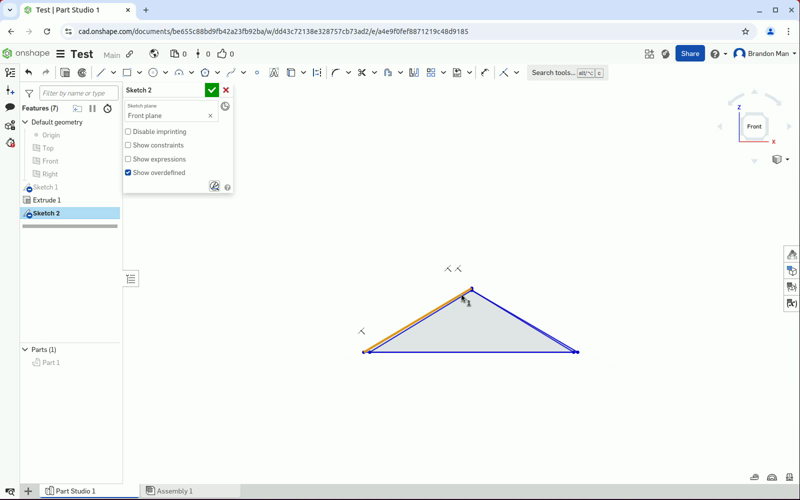
scroll(-6)
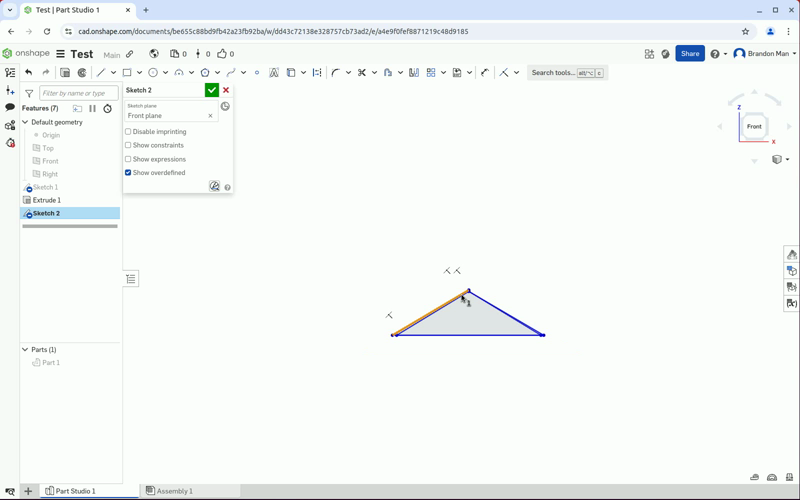
scroll(-6)
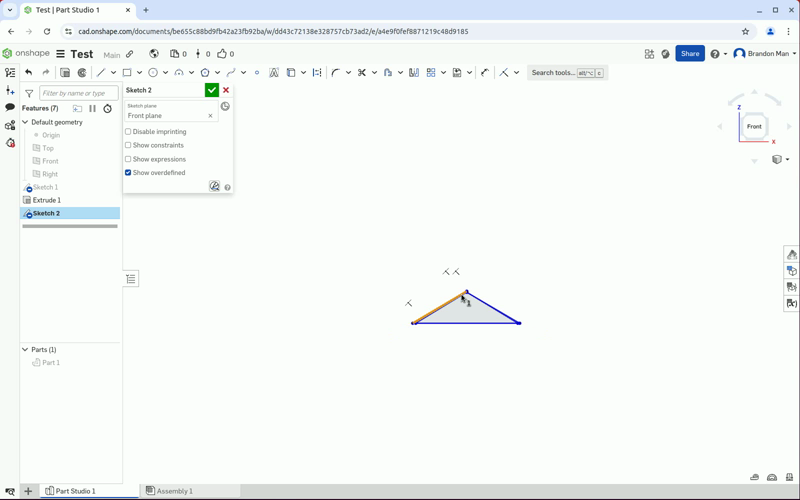
scroll(-6)
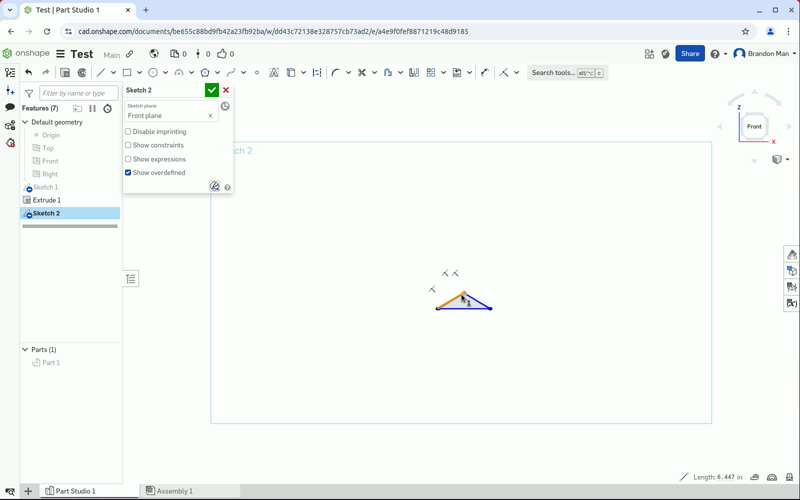
mouse_move(73, 352)
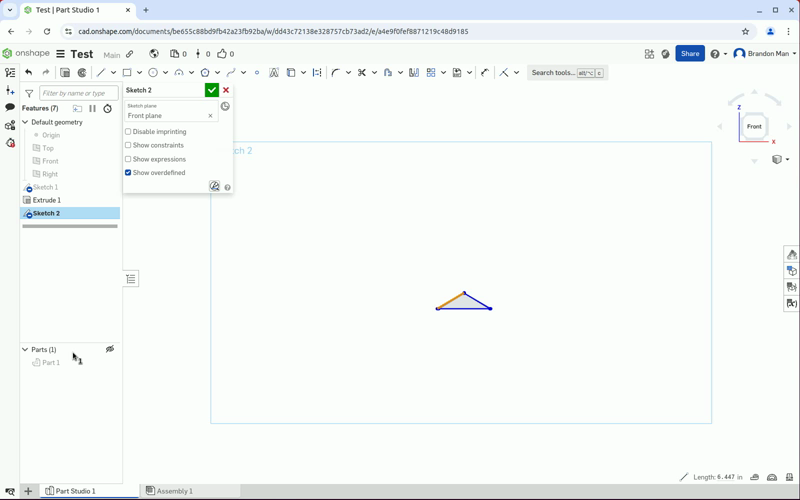
key(shift+y)
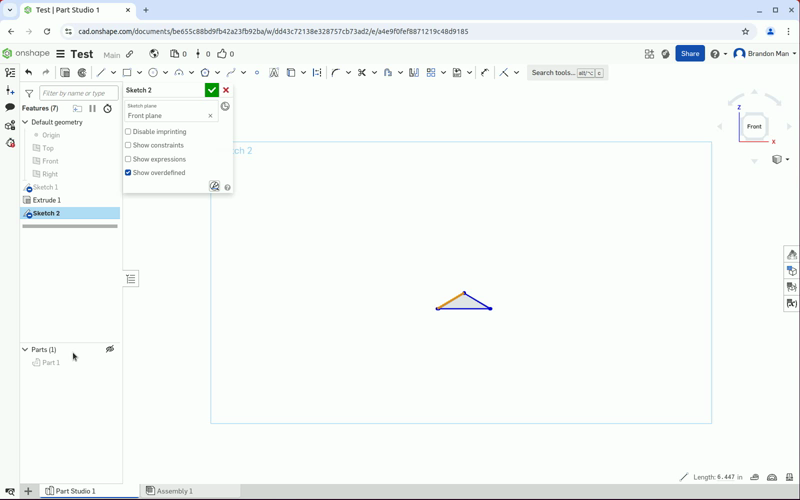
key(shift+e)
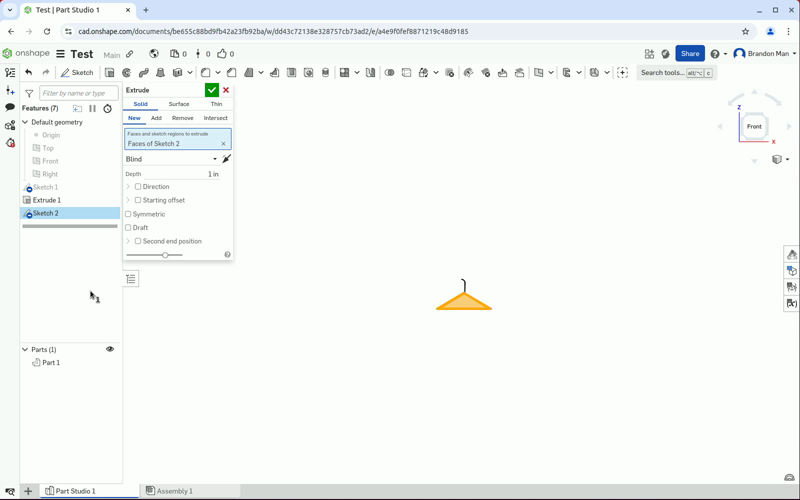
mouse_move(143, 106)
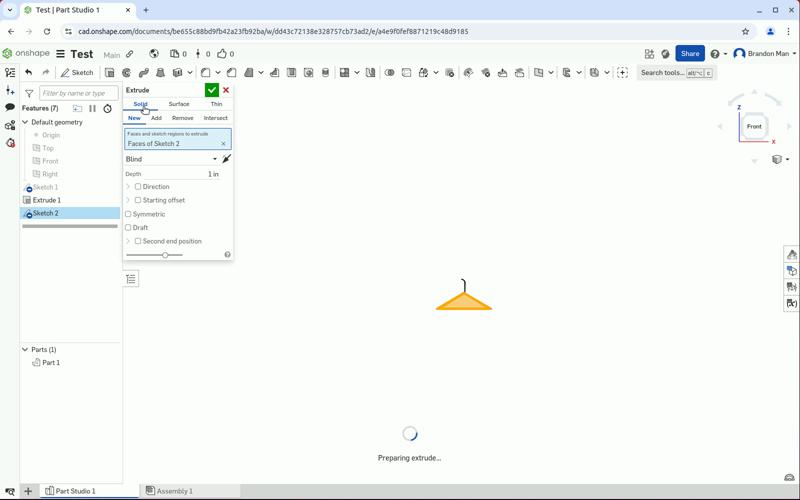
click(143, 106)
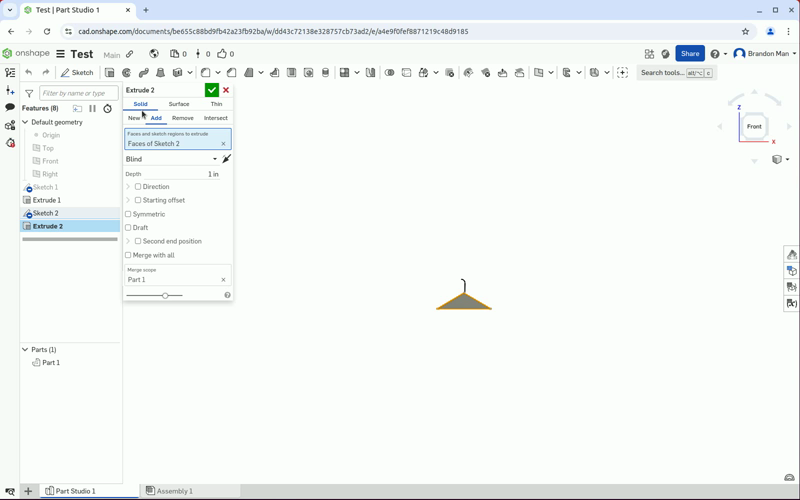
mouse_move(137, 120)
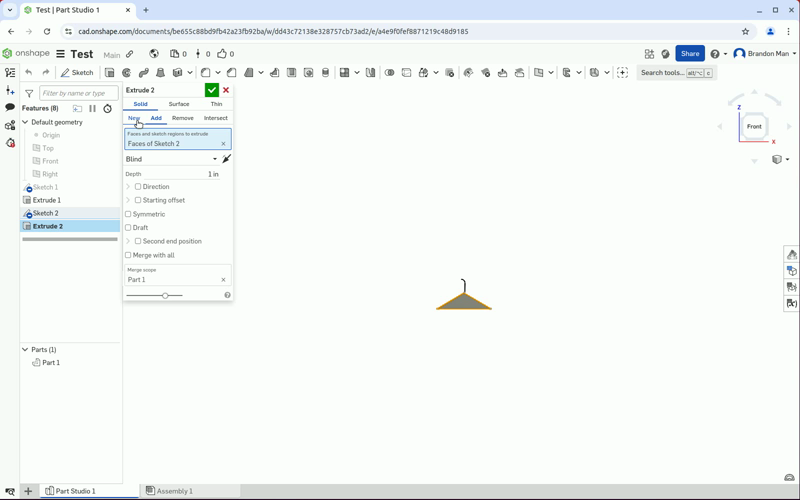
click(137, 120)
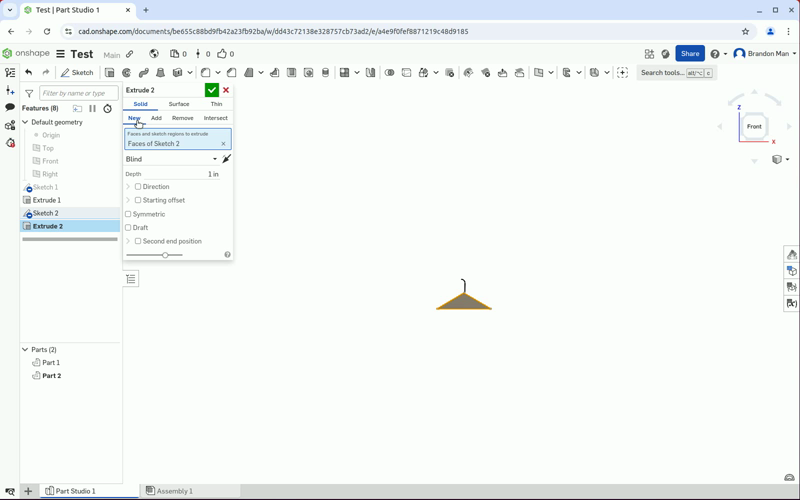
key(tab, 4)
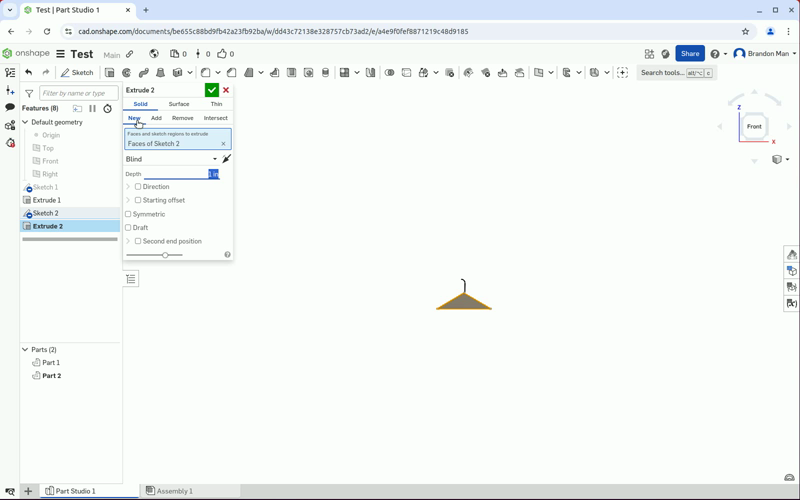
text(-0.241)
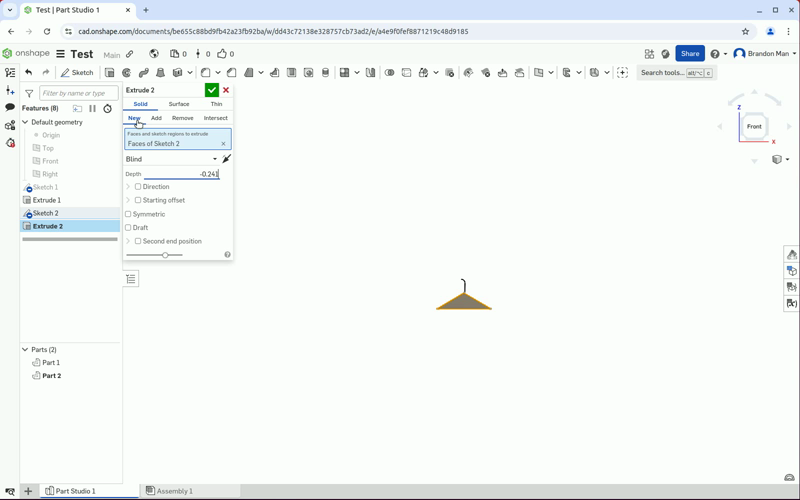
key(enter)
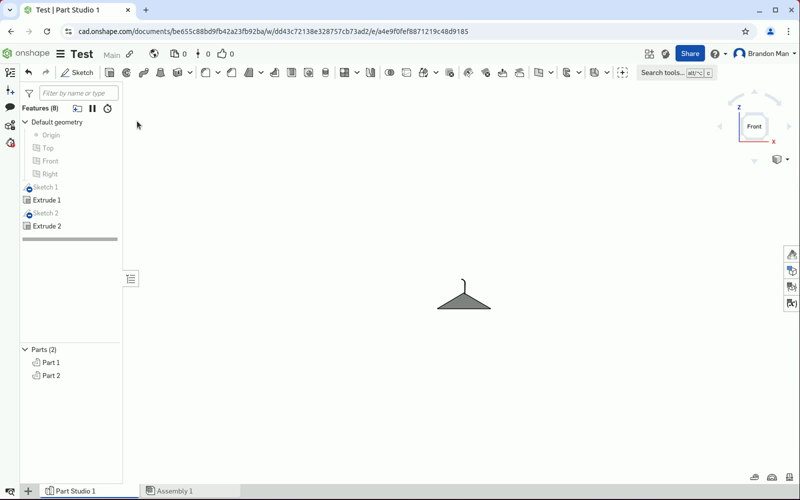
key(shift+h)
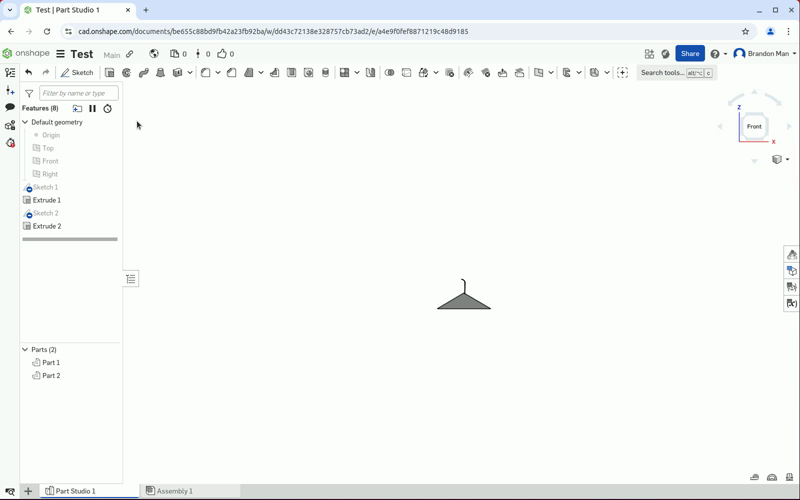
key(shift+h)
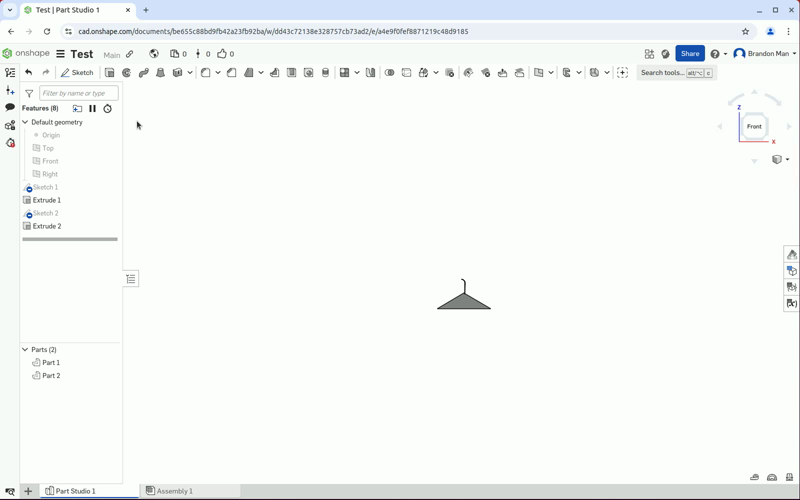
mouse_move(73, 189)
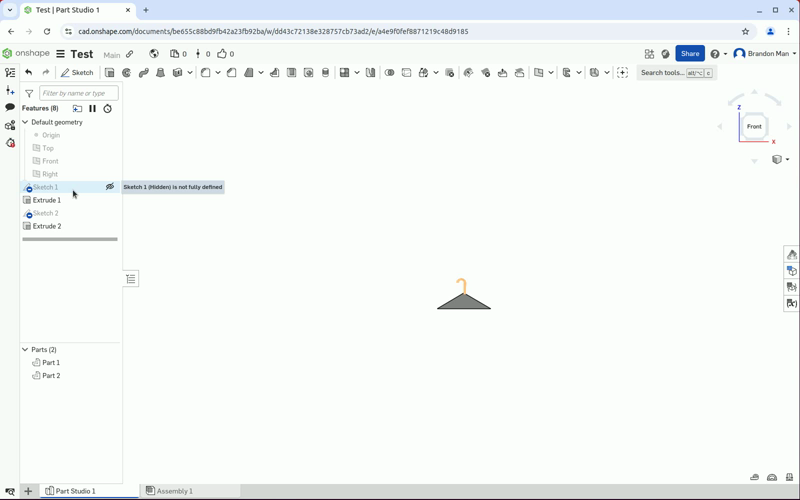
click(73, 189)
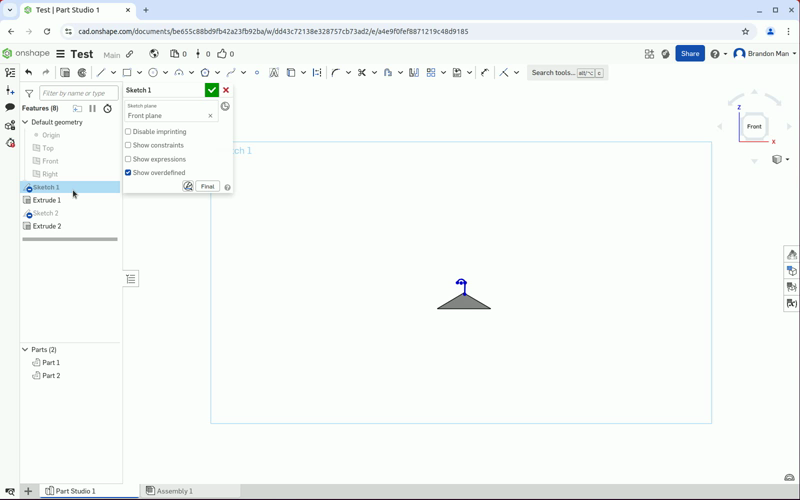
mouse_move(229, 92)
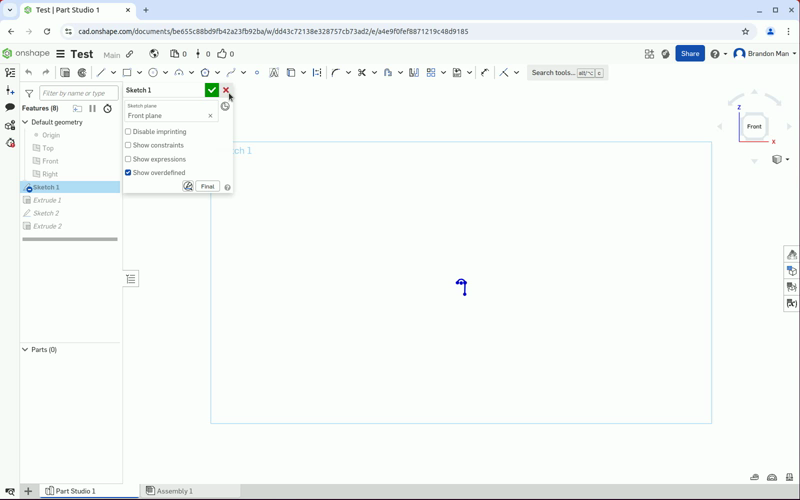
click(229, 92)
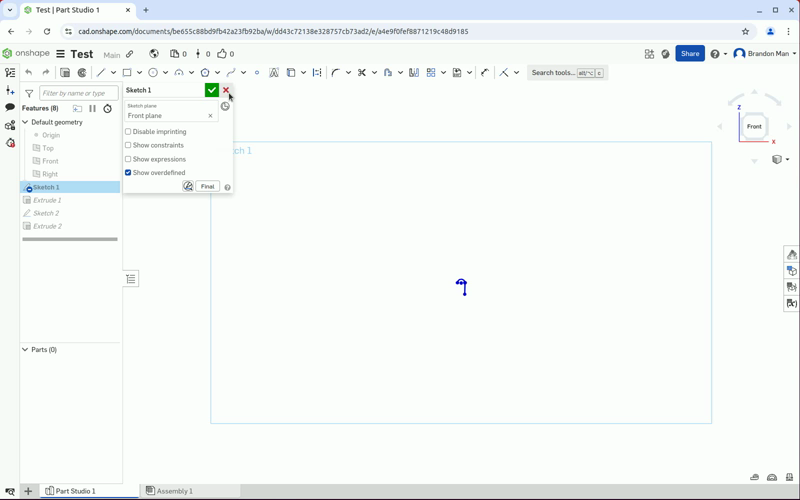
key(shift+s)
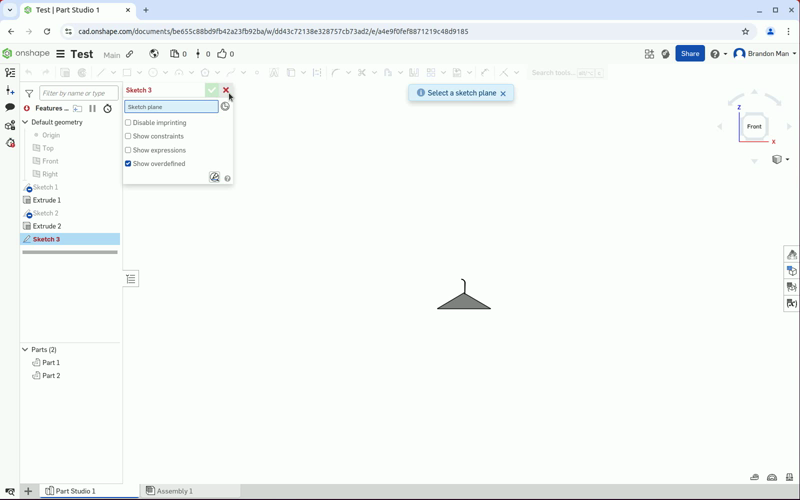
mouse_move(73, 163)
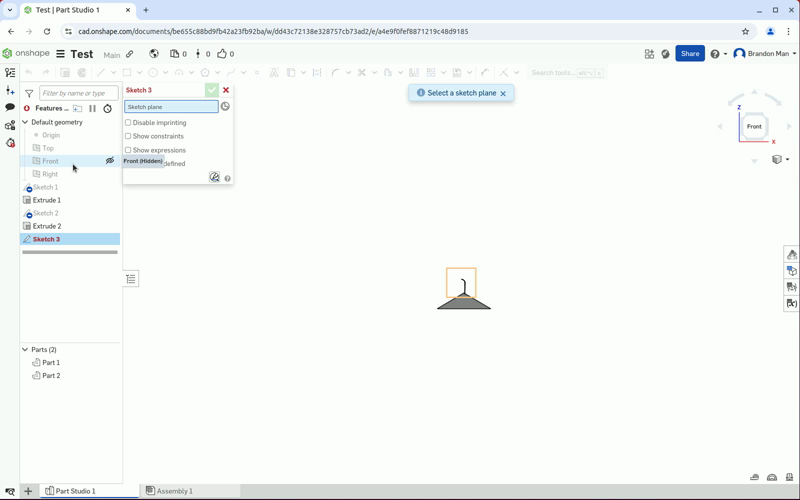
click(73, 163)
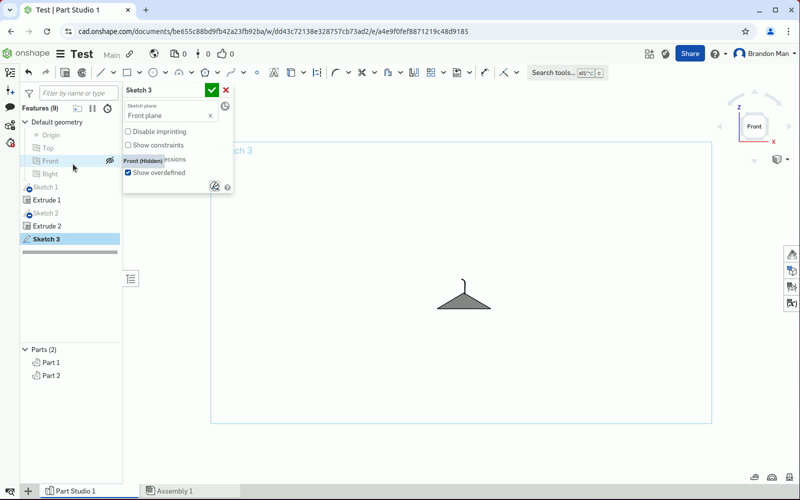
mouse_move(73, 352)
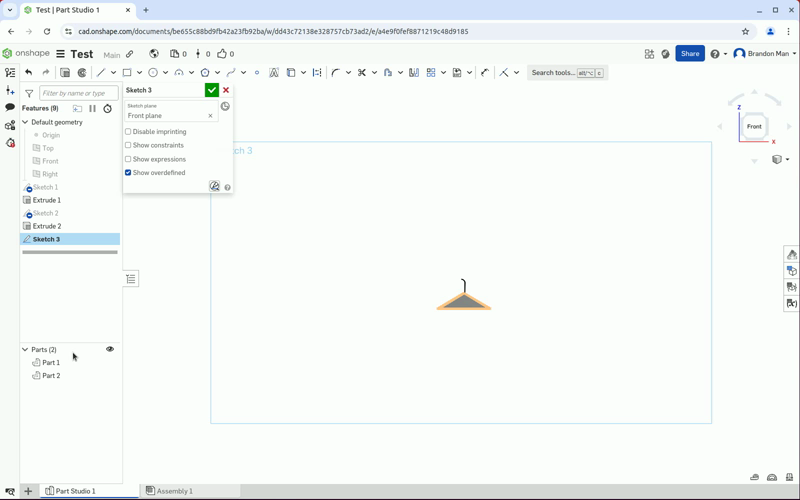
key(y)
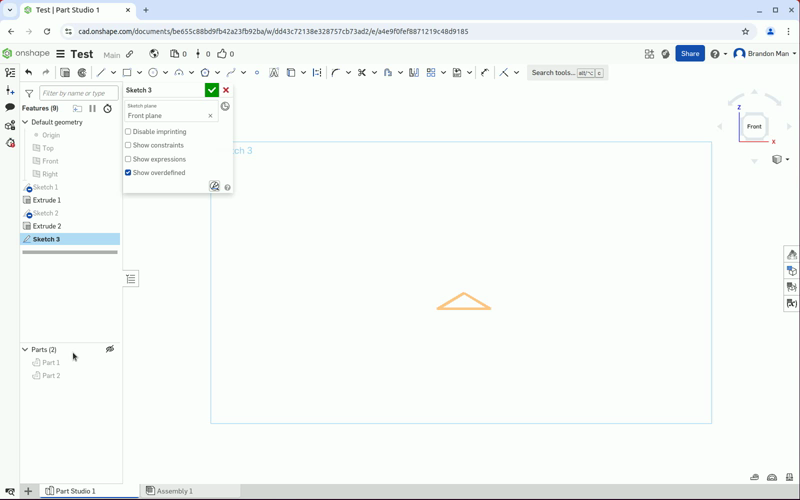
key(l)
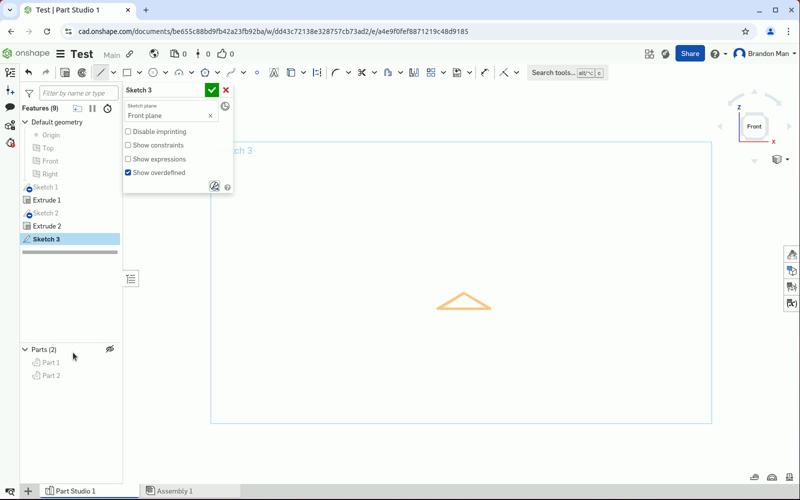
key_down(shift)
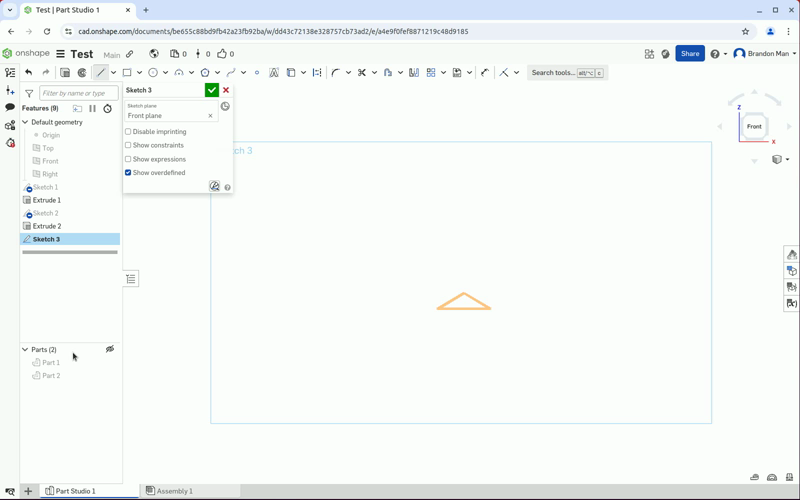
mouse_move(422, 395)
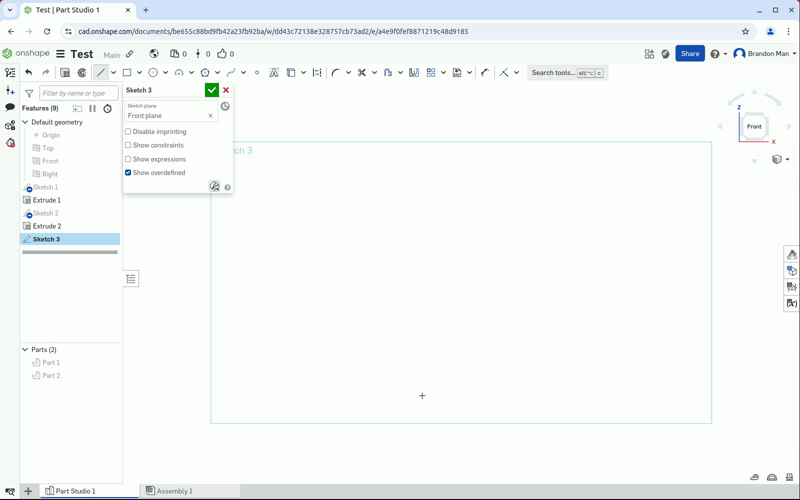
click(422, 395)
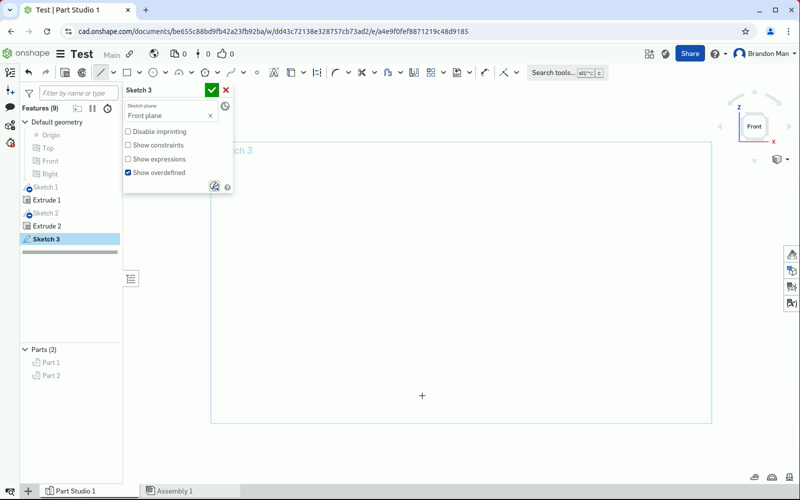
key_up(shift)
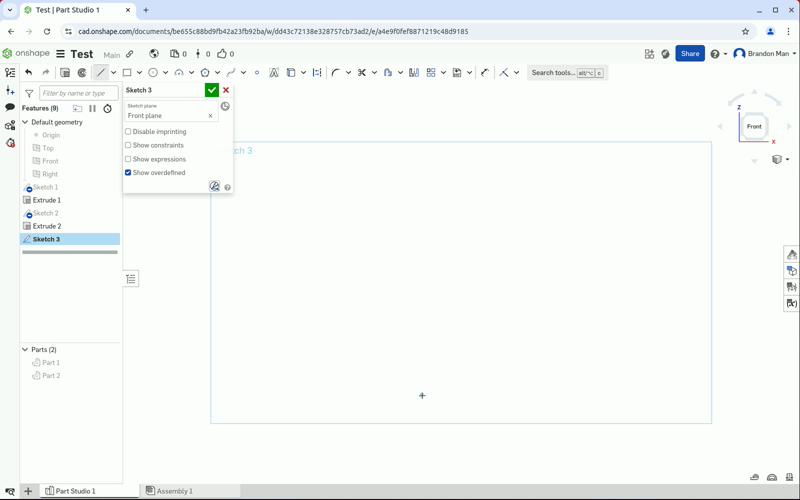
key_down(shift)
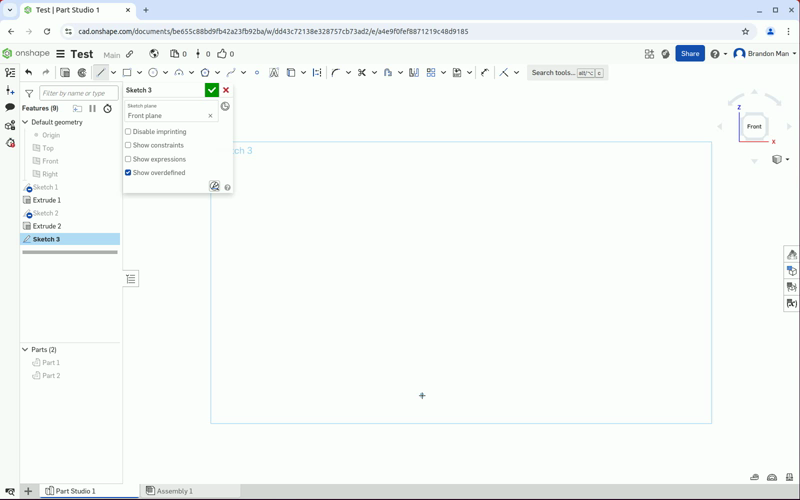
mouse_move(498, 395)
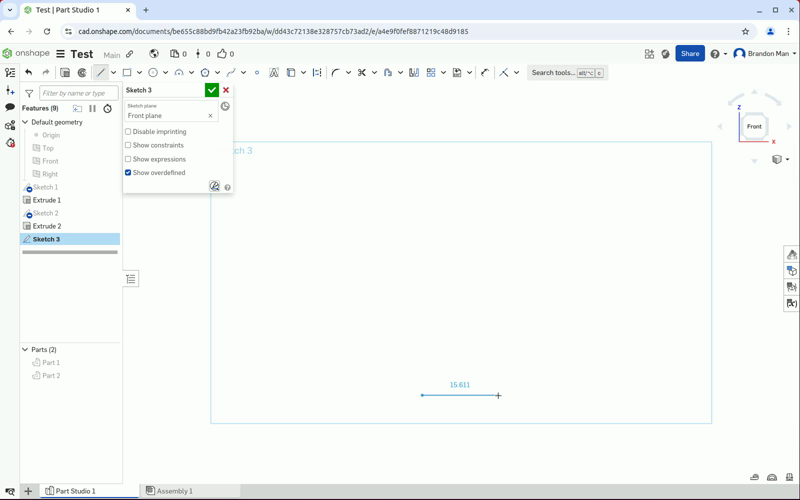
click(498, 395)
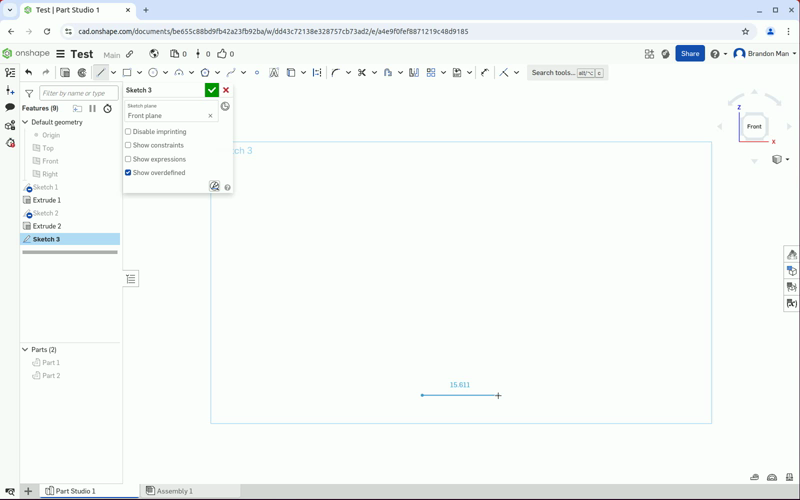
key_up(shift)
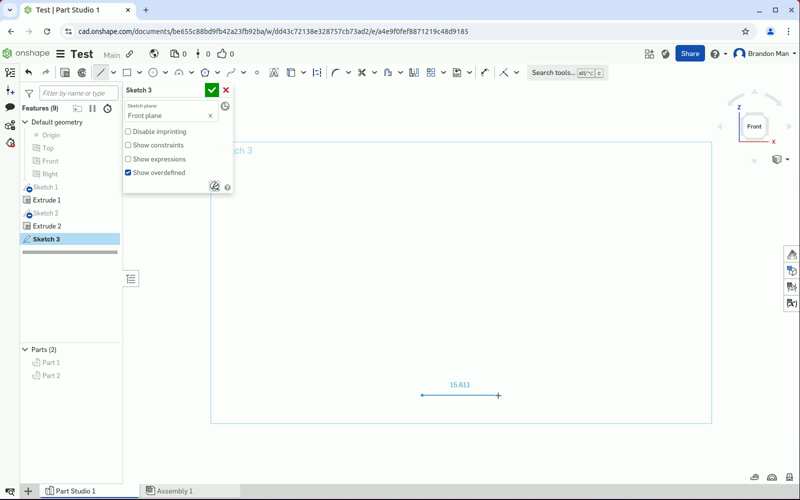
key_down(shift)
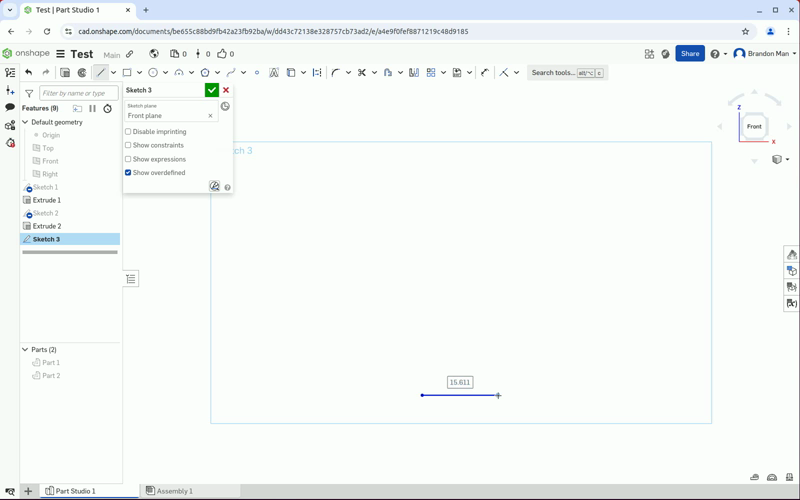
mouse_move(492, 309)
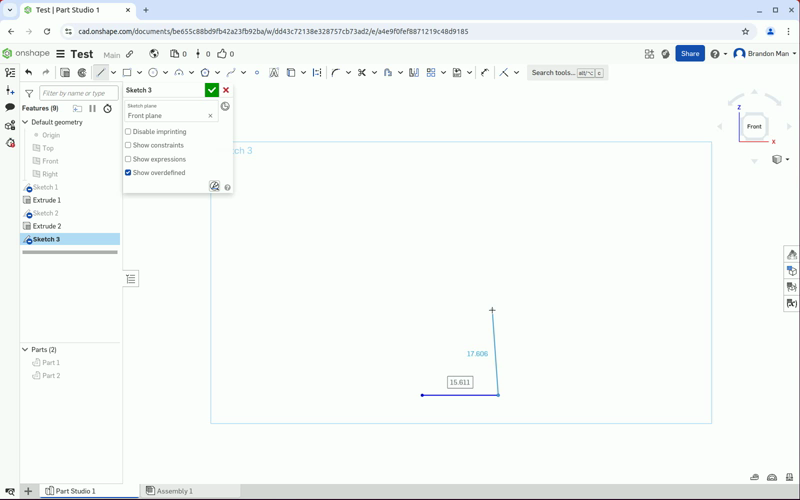
click(492, 309)
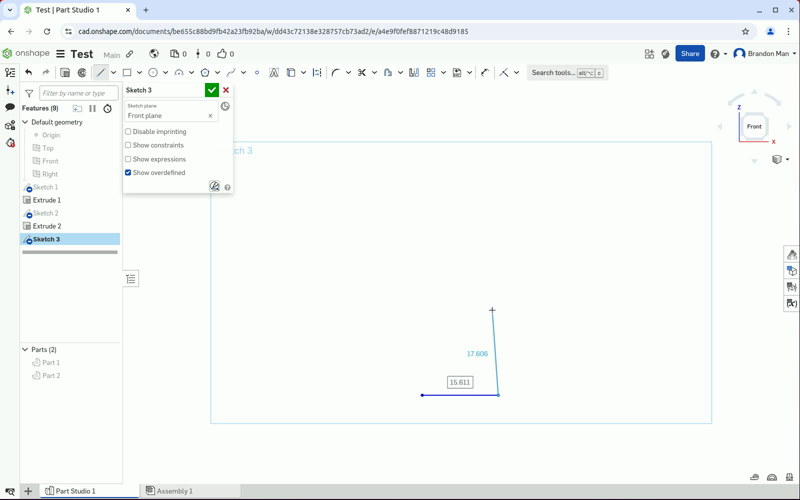
key_up(shift)
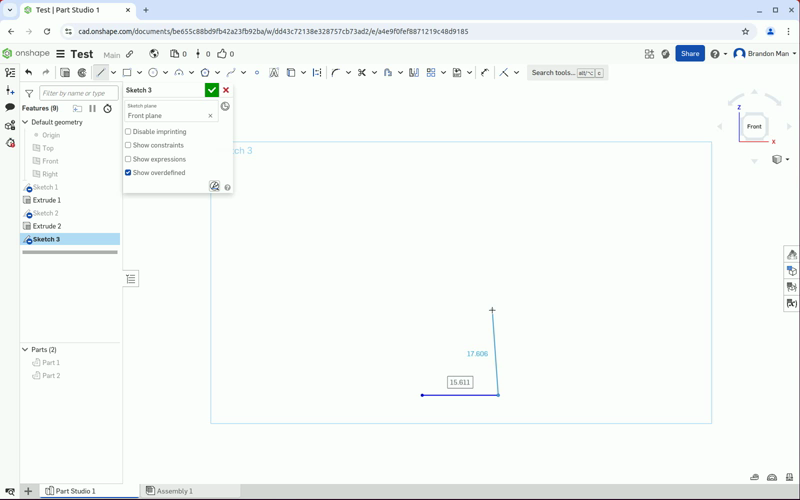
key_down(shift)
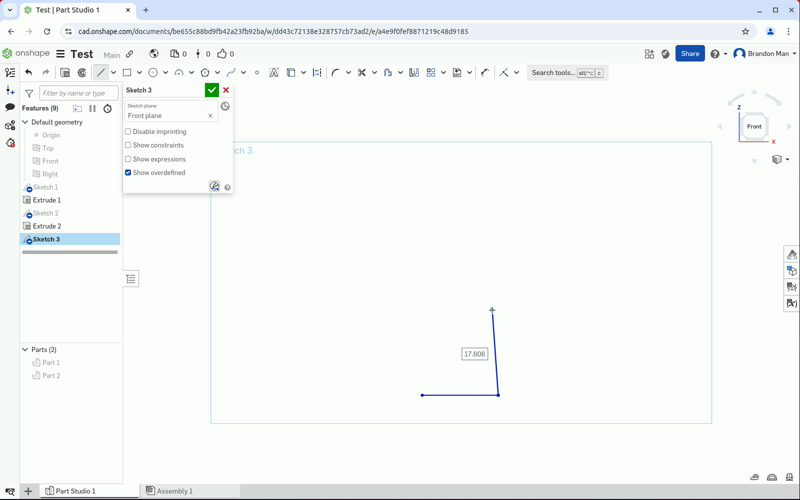
mouse_move(522, 309)
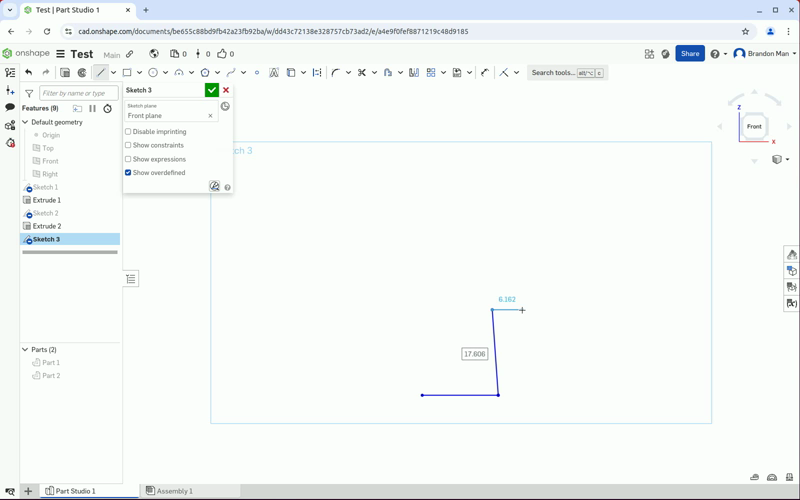
mouse_move(472, 293)
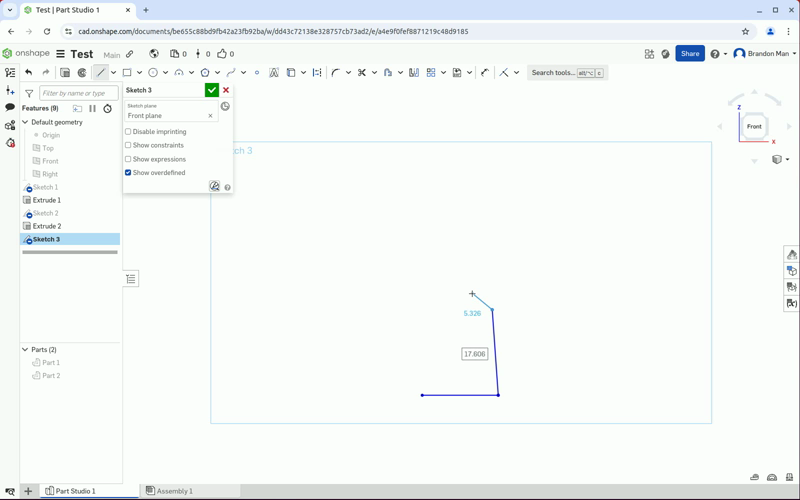
click(472, 293)
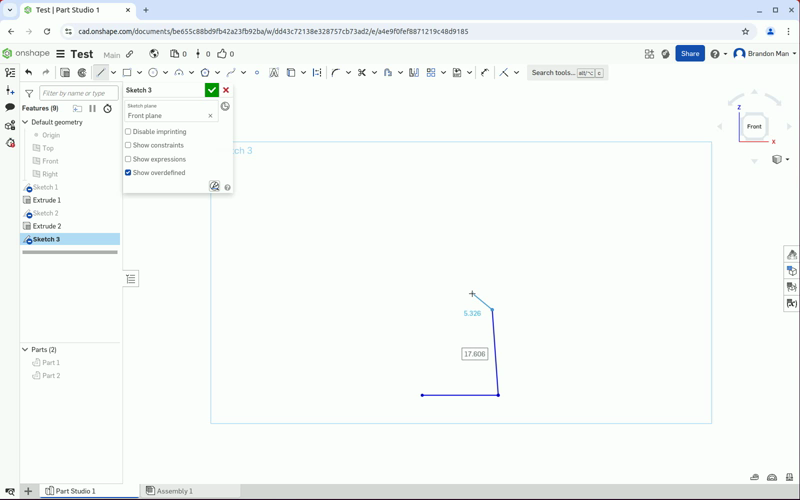
key_up(shift)
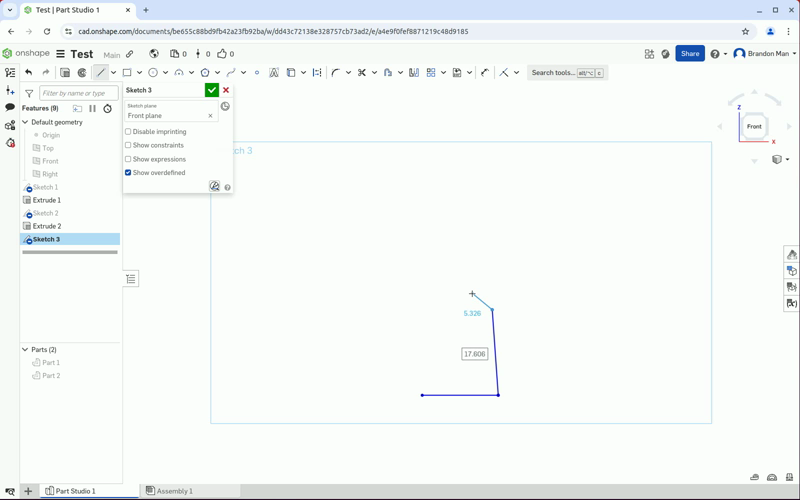
key_down(shift)
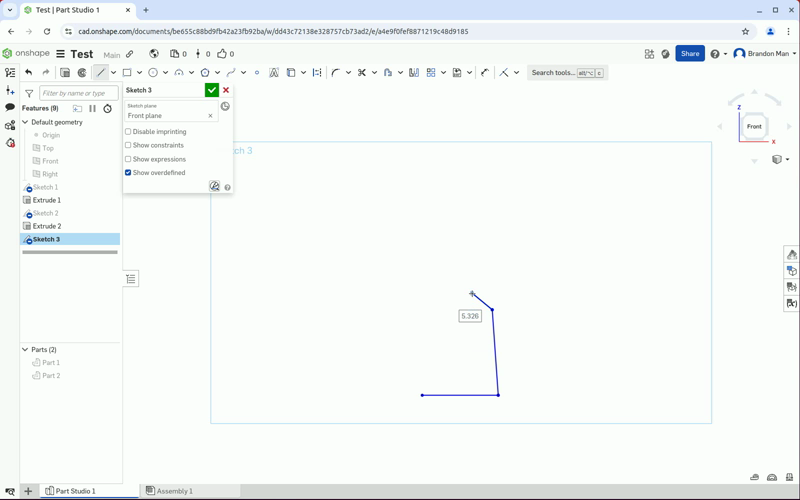
mouse_move(502, 293)
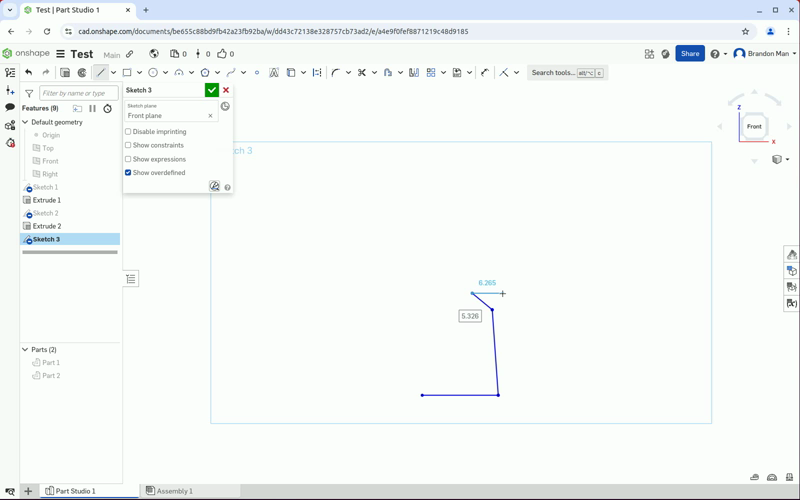
mouse_move(455, 293)
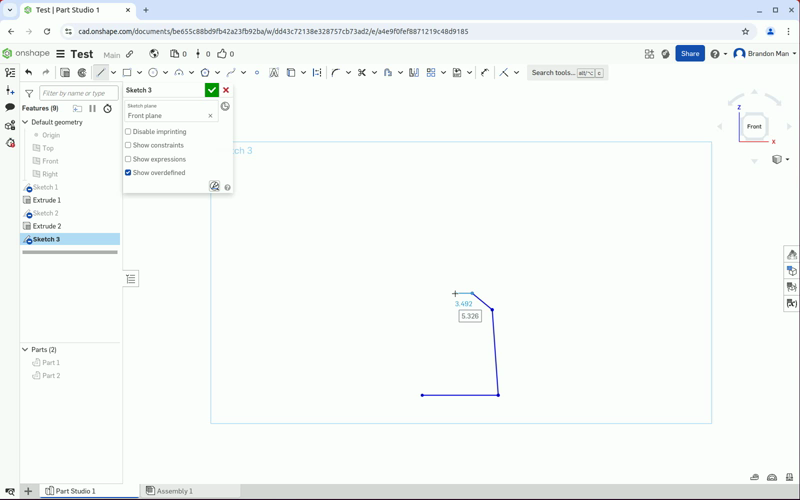
click(455, 293)
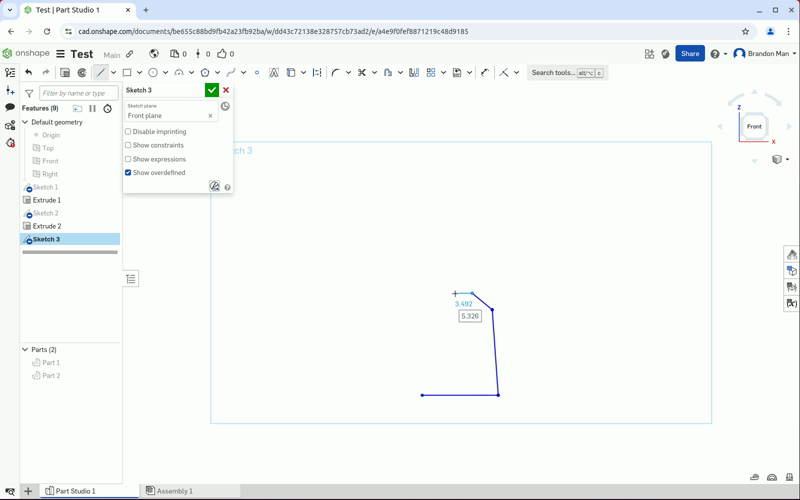
key_up(shift)
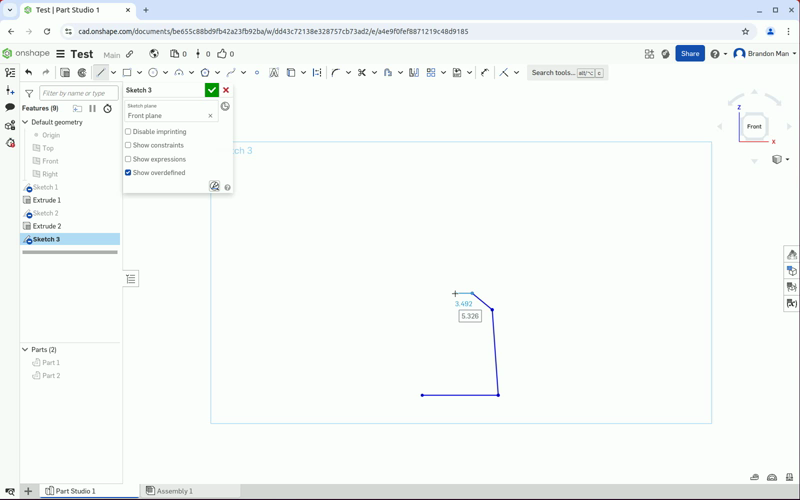
key_down(shift)
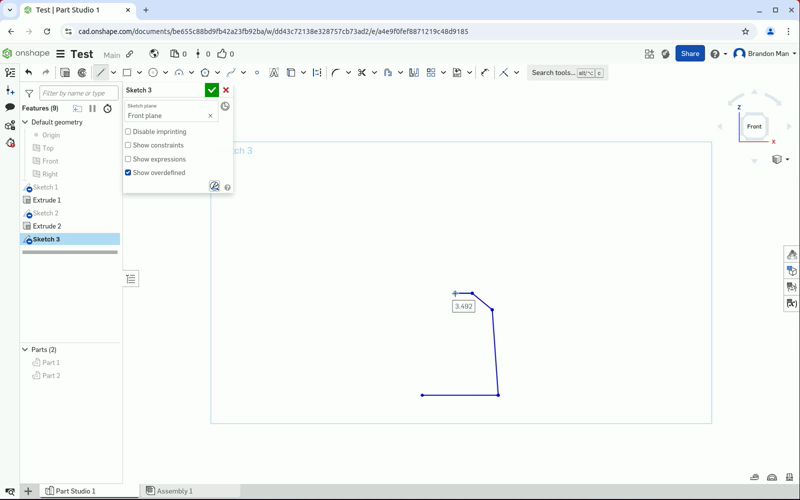
mouse_move(485, 293)
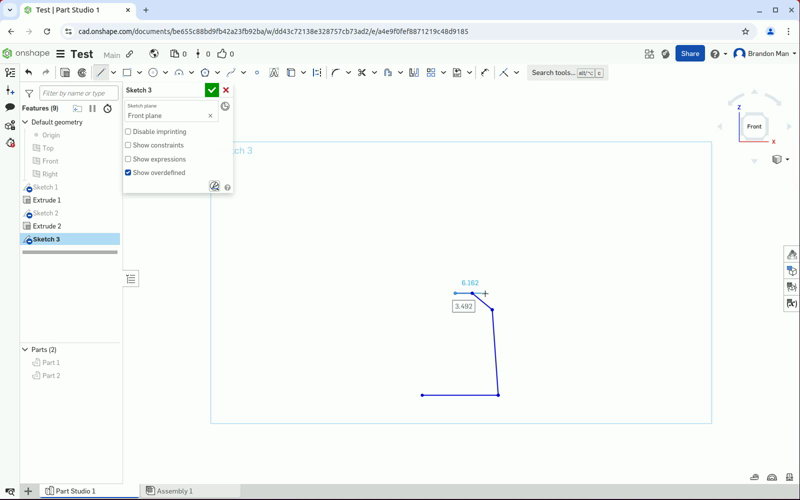
mouse_move(436, 309)
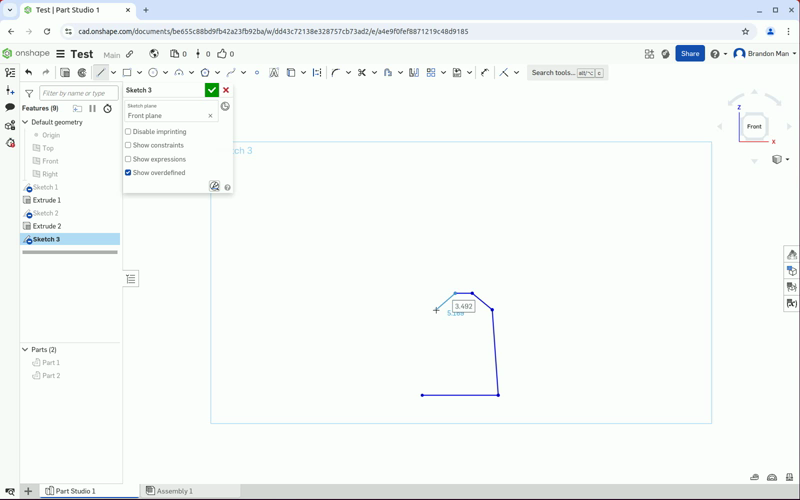
click(436, 309)
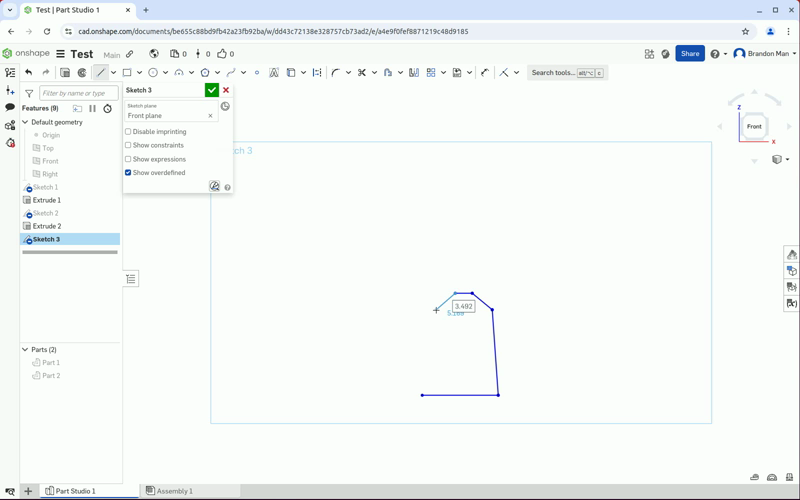
key_up(shift)
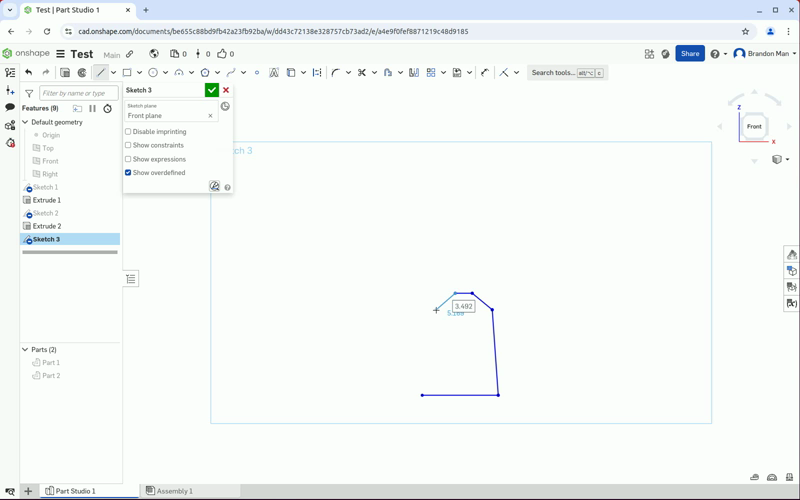
key_down(shift)
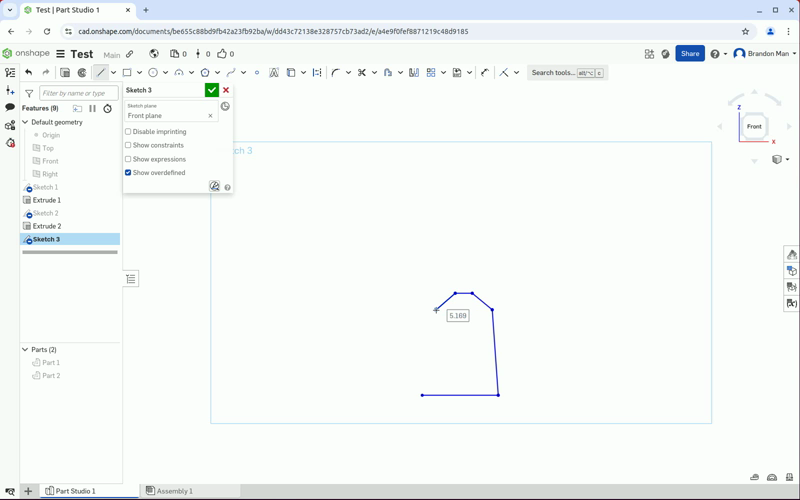
mouse_move(422, 395)
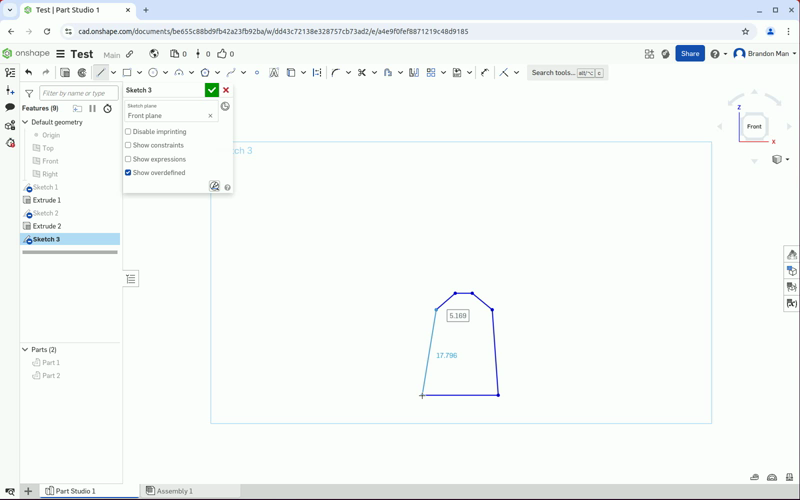
key_up(shift)
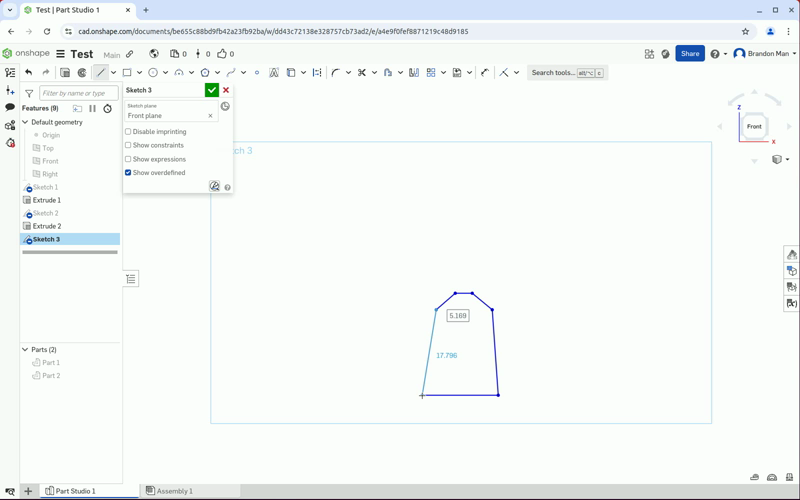
click(422, 395)
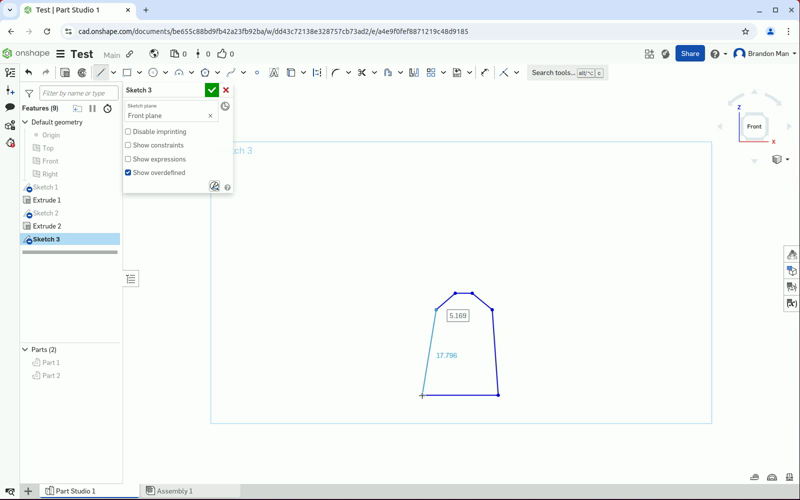
key(esc)
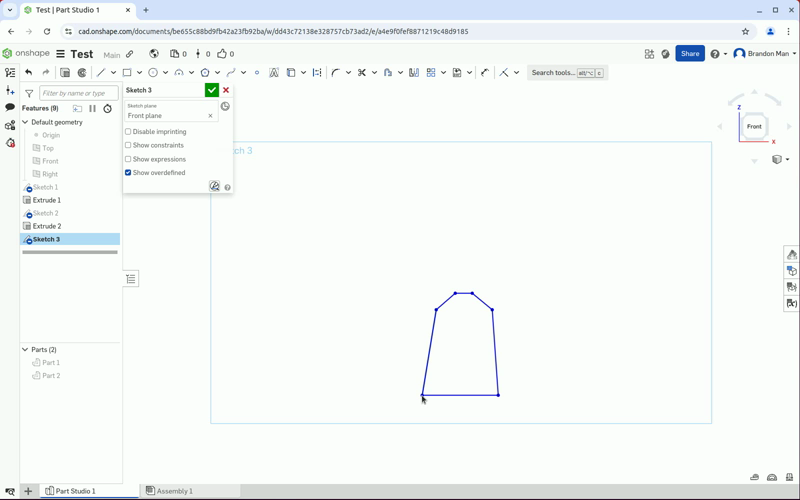
mouse_move(474, 357)
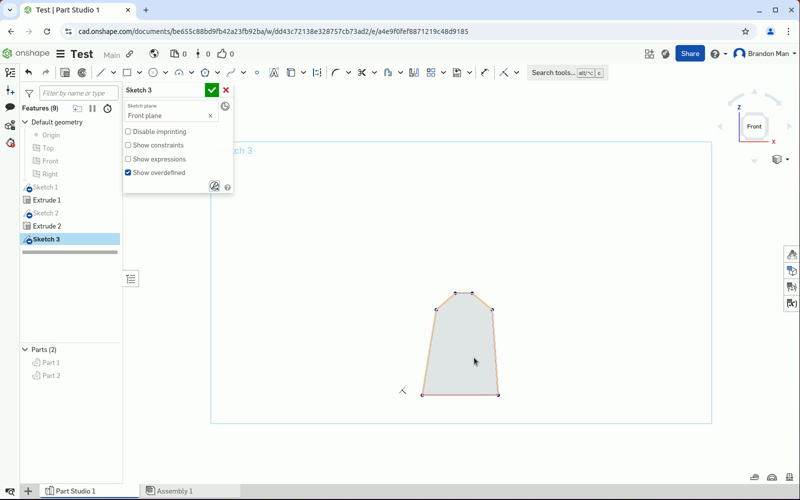
click(474, 357)
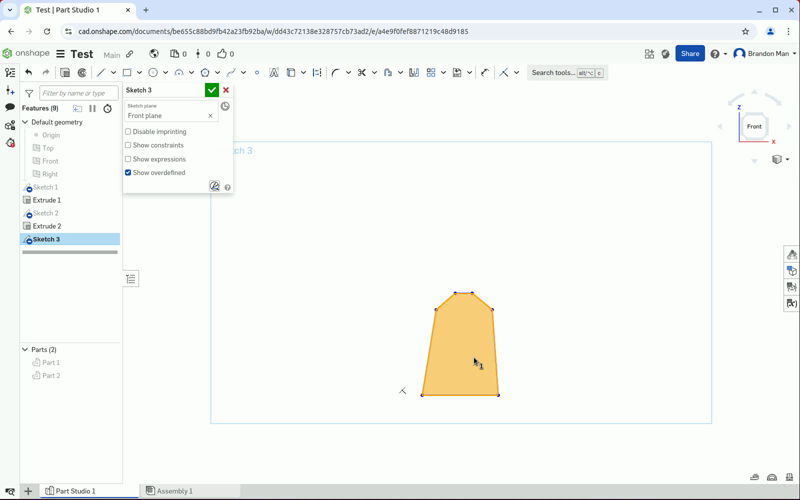
mouse_move(73, 352)
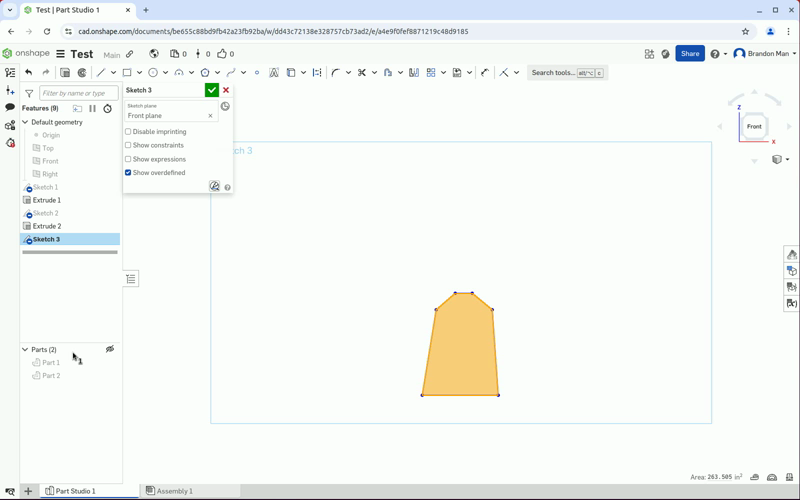
key(shift+y)
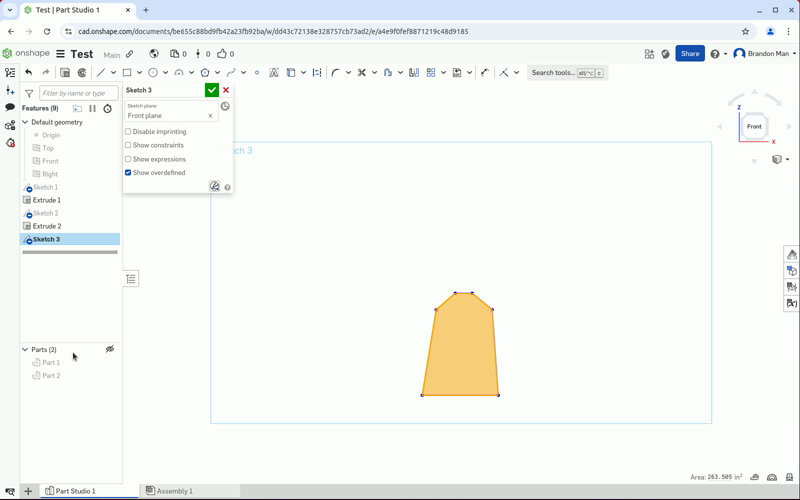
key(shift+e)
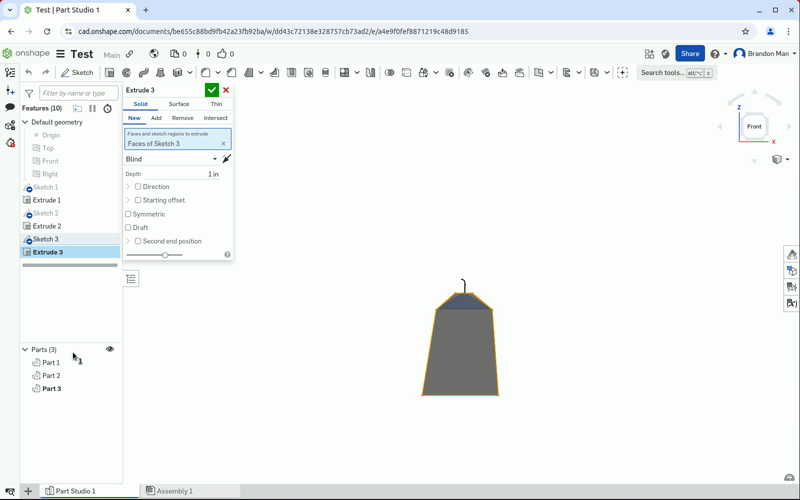
mouse_move(143, 106)
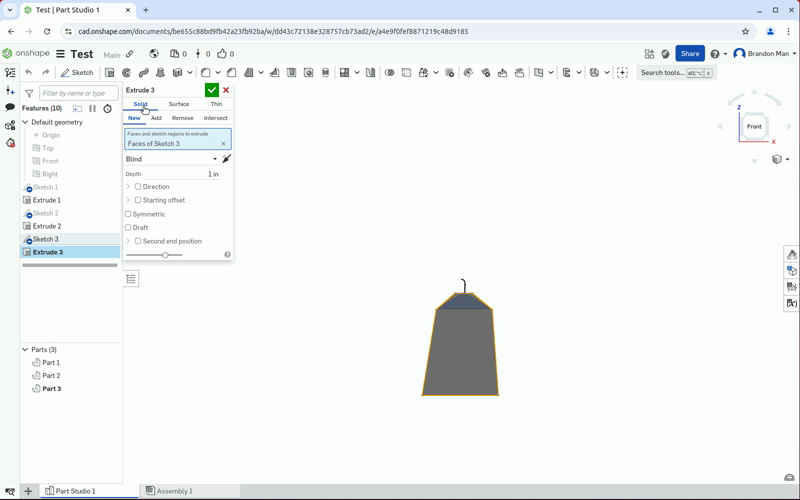
click(143, 106)
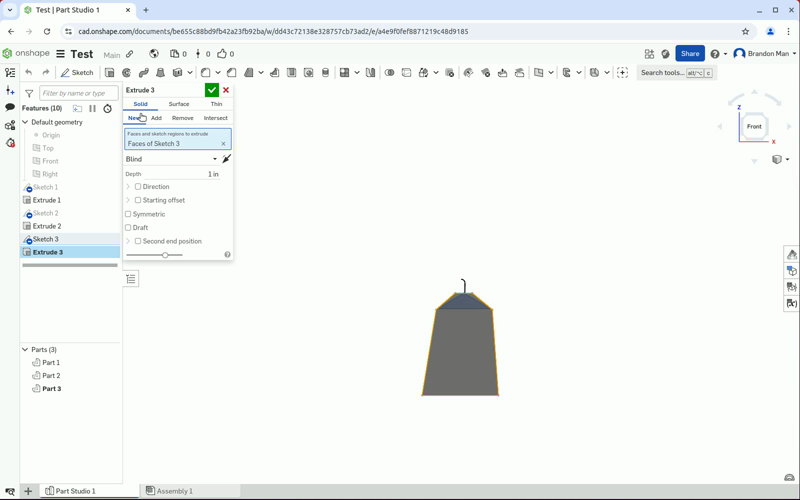
mouse_move(137, 120)
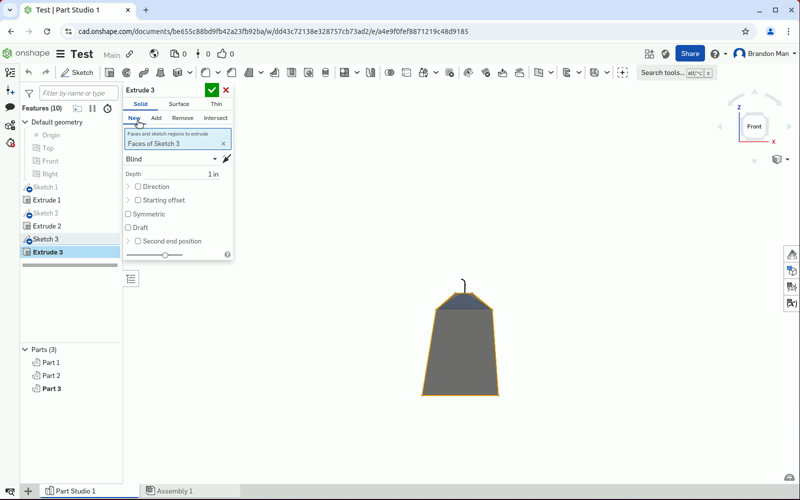
click(137, 120)
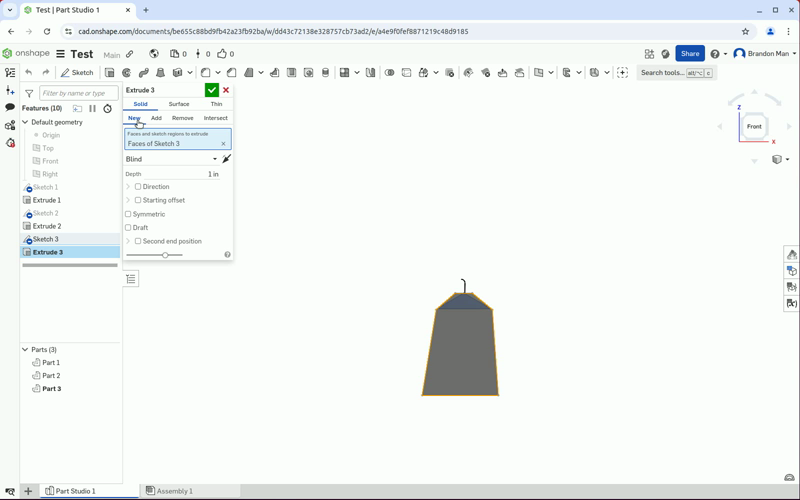
key(tab, 4)
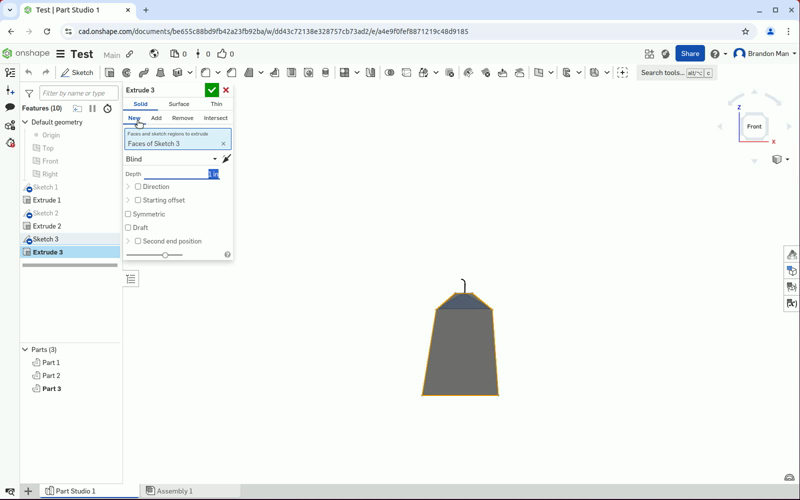
text(-0.482)
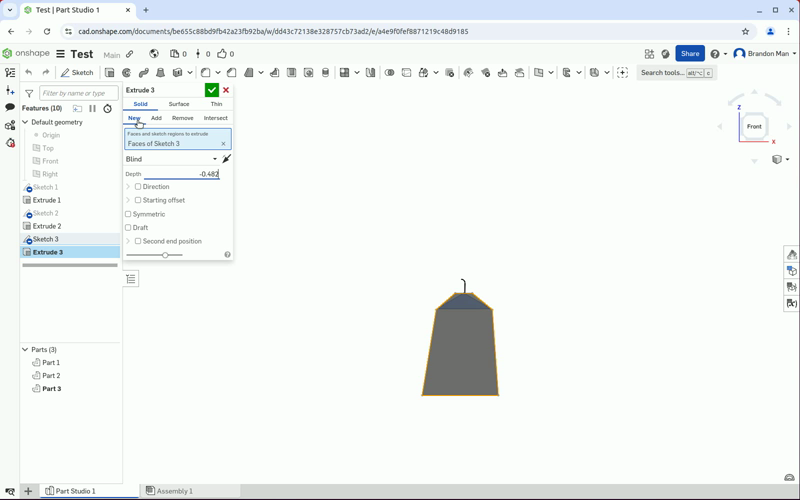
key(tab, 3)
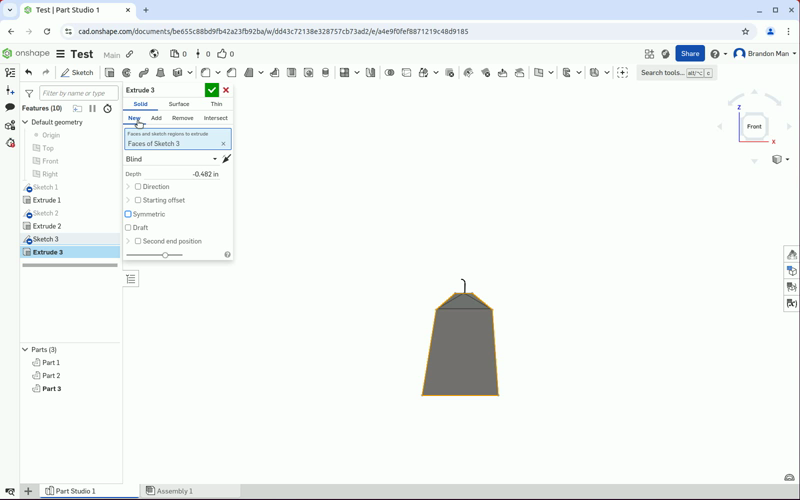
key(space)
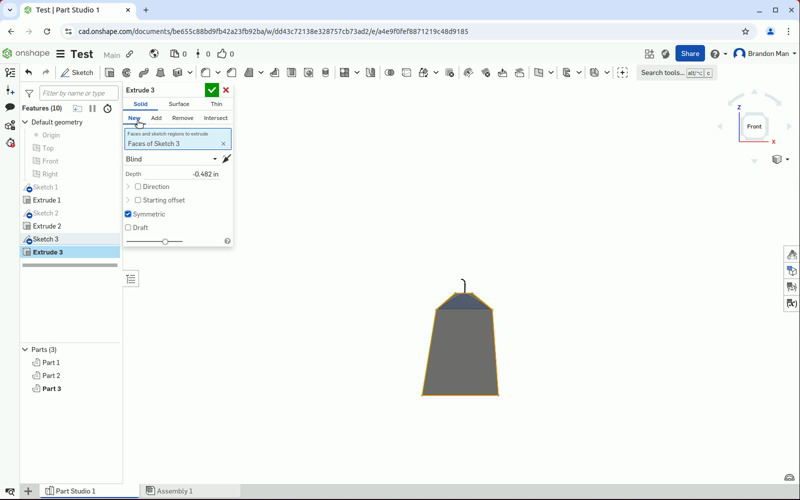
key(enter)
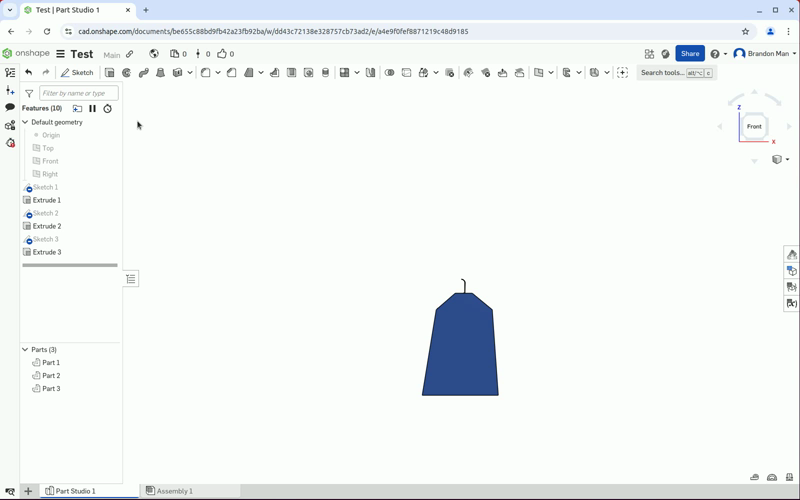
key(shift+h)
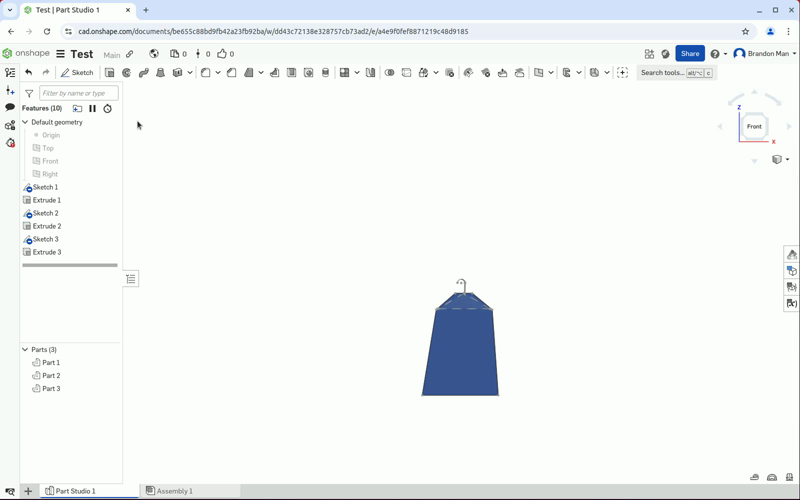
key(shift+h)
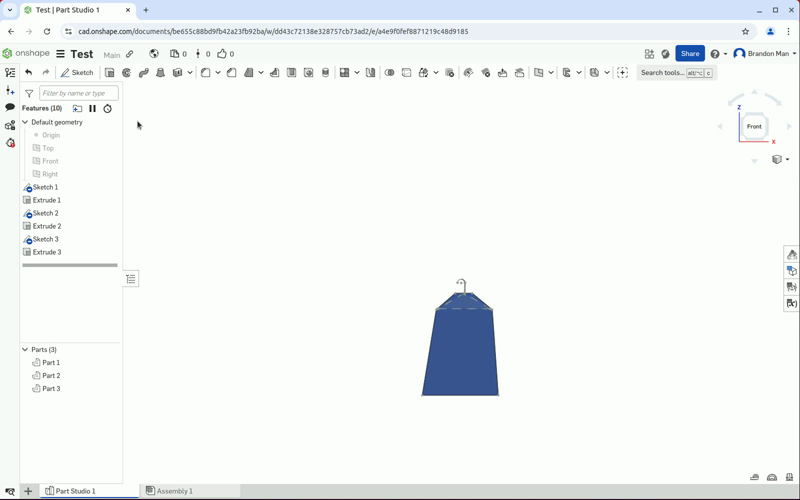
key(shift+7)
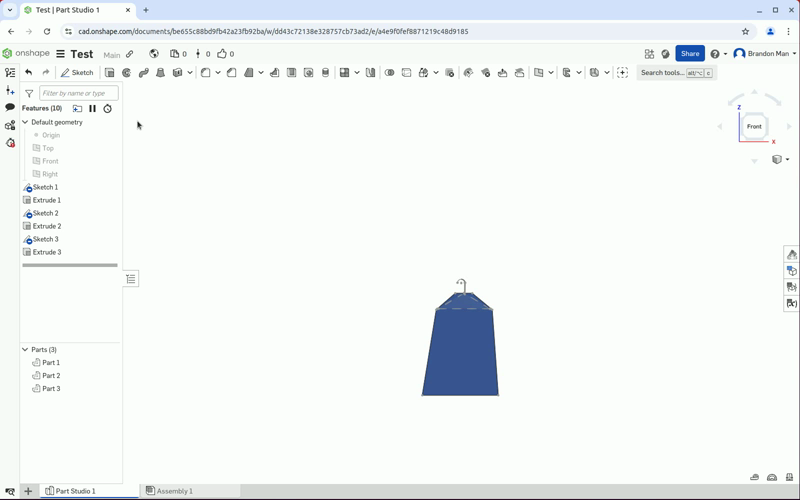
key(left, 2)
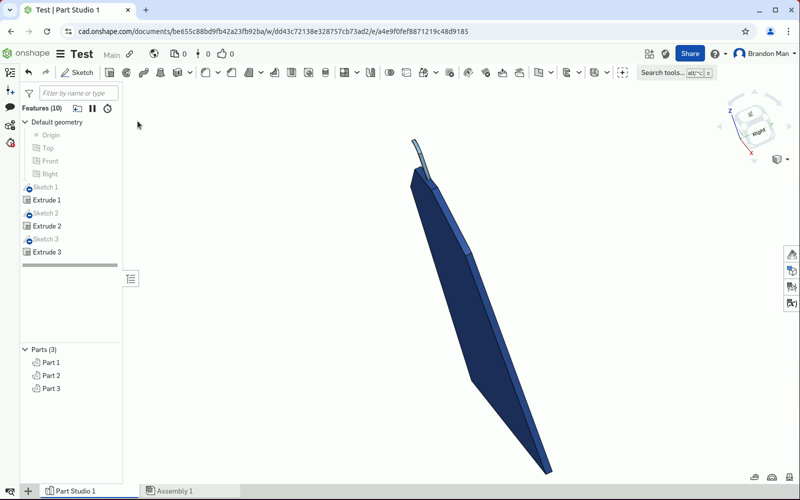
key(down, 2)
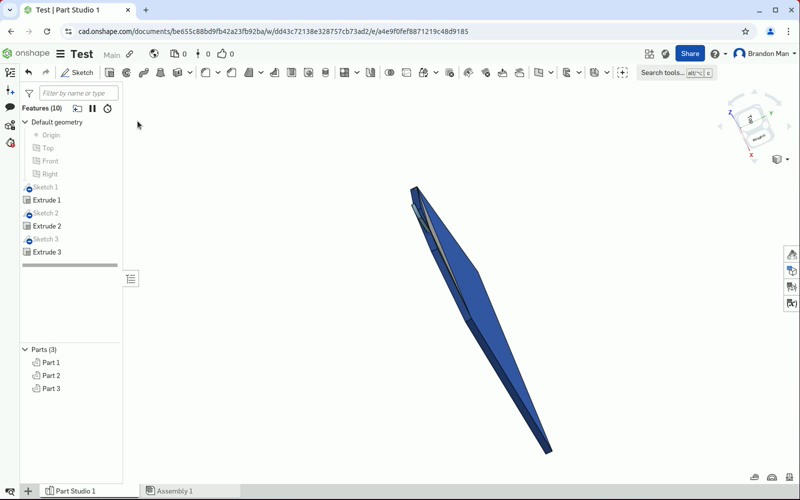
key(up, 2)
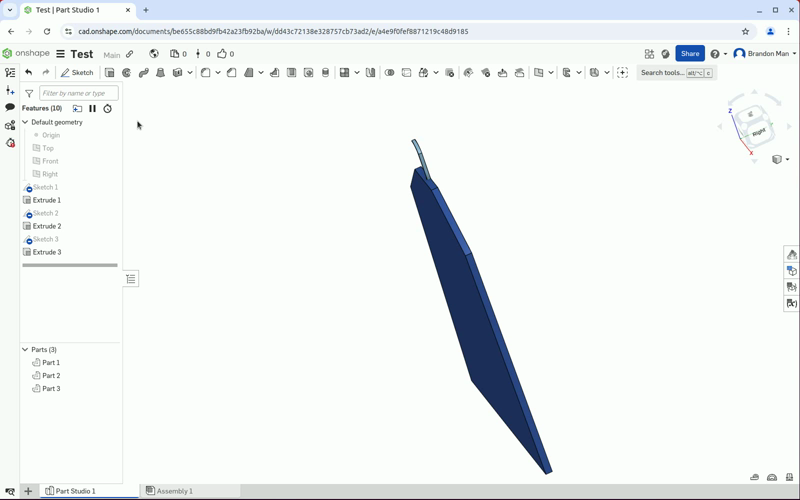
key(right, 2)
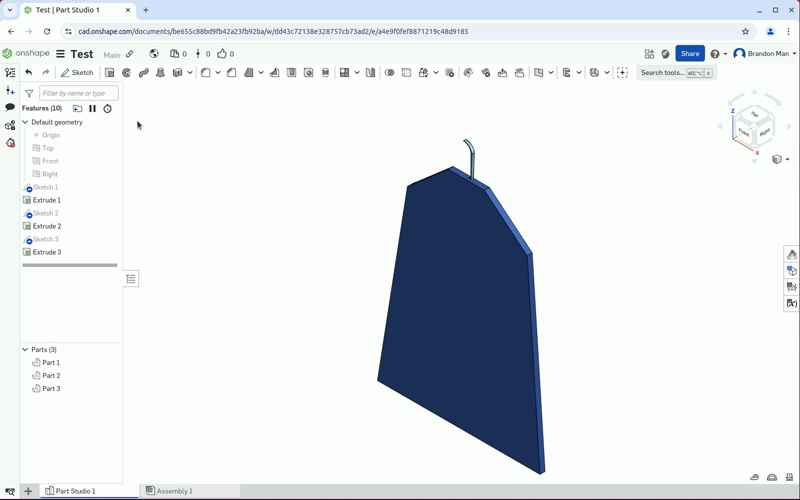
mouse_move(73, 189)
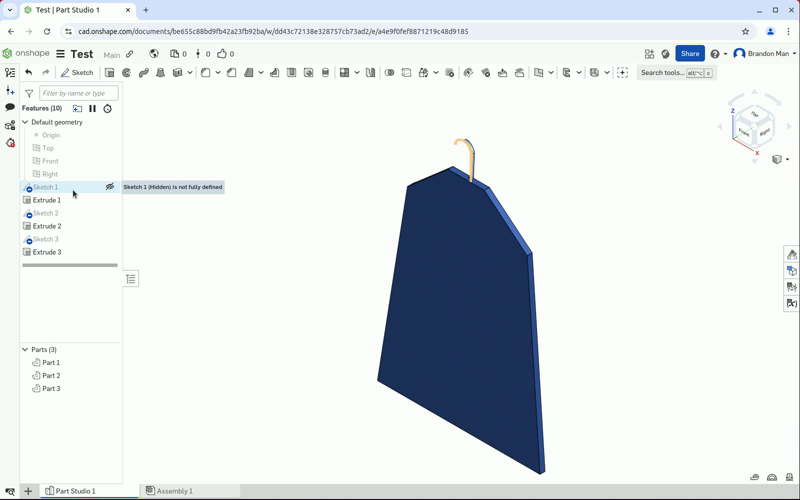
click(73, 189)